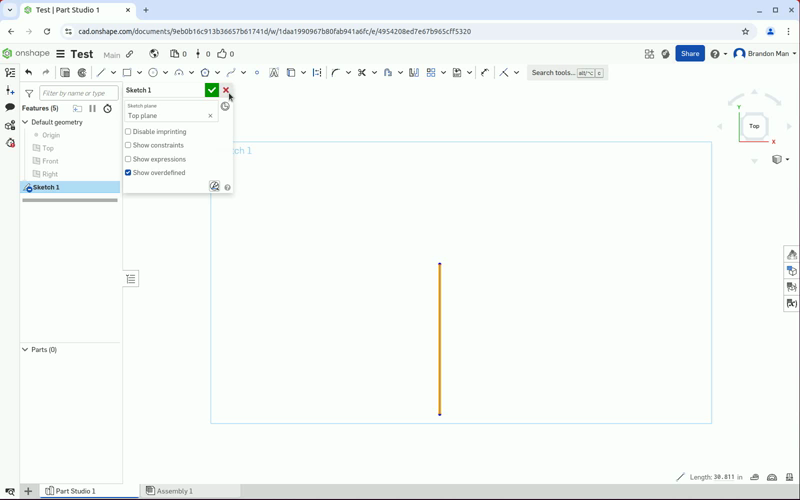
key(shift+h)
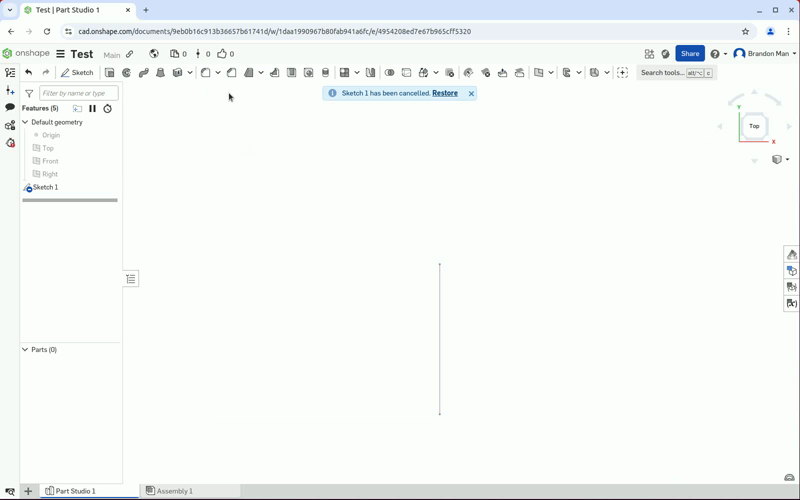
key(shift+s)
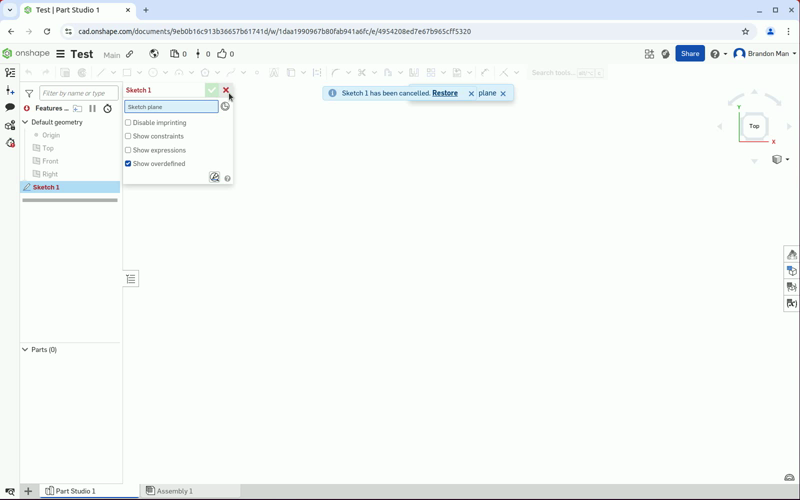
mouse_move(73, 150)
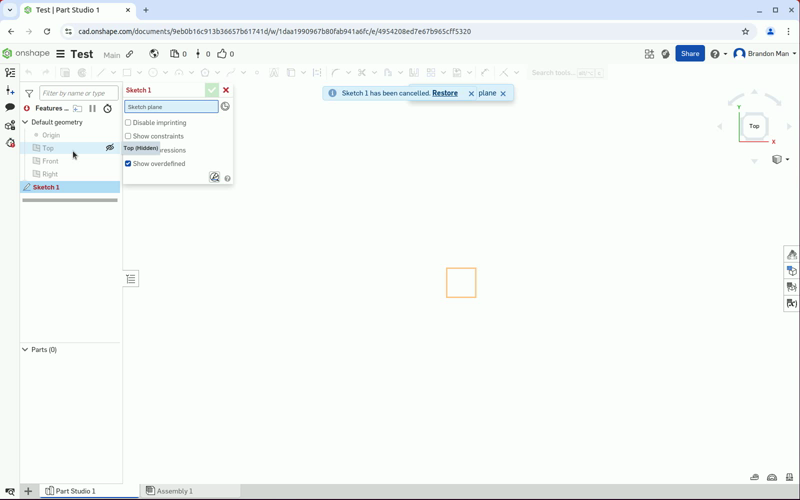
click(73, 150)
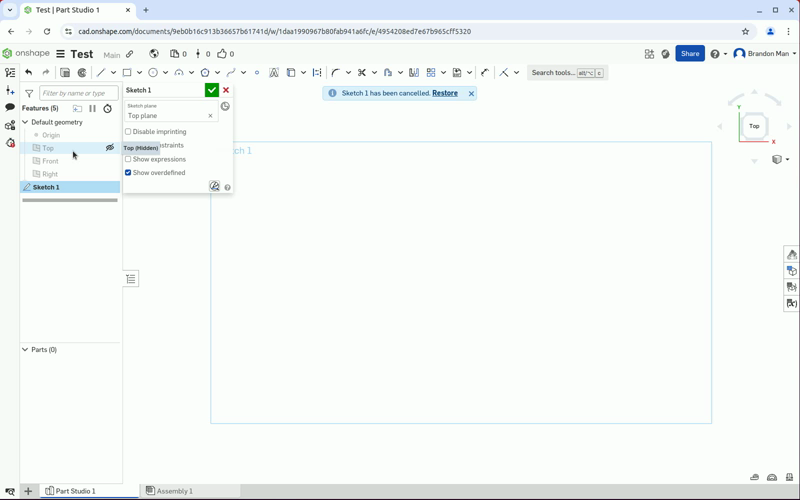
mouse_move(73, 352)
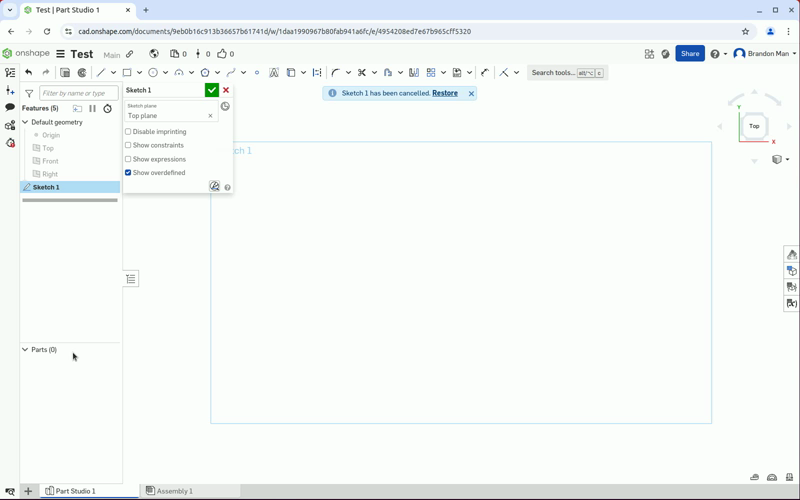
key(y)
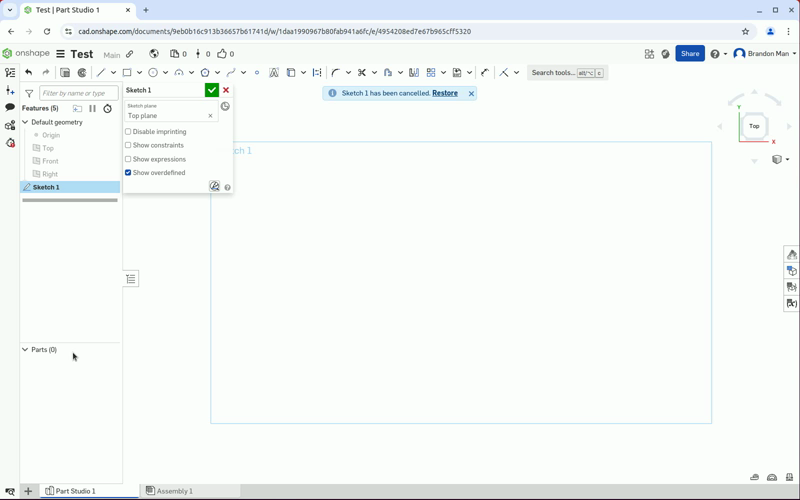
key(a)
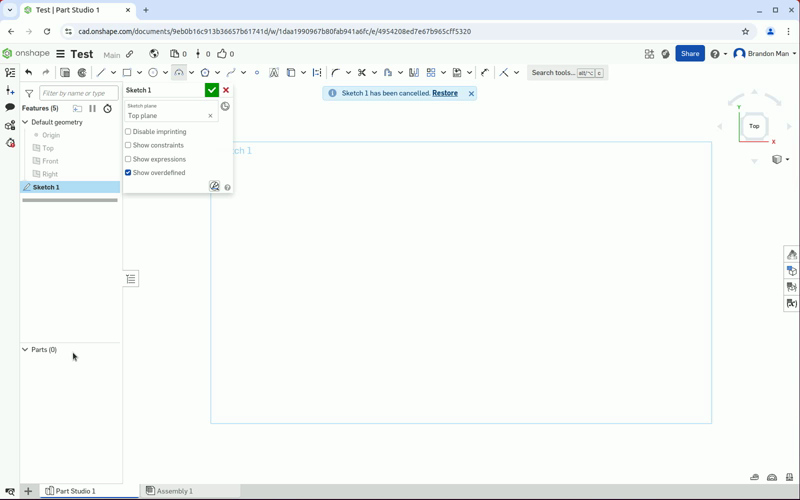
key_down(shift)
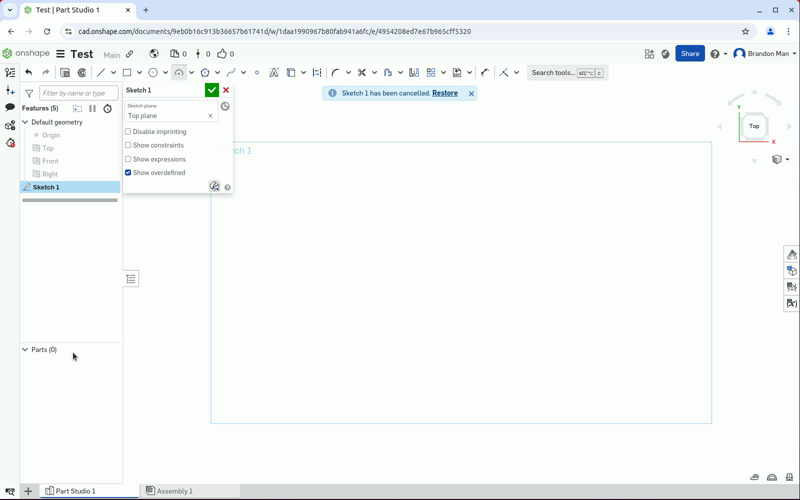
mouse_move(364, 299)
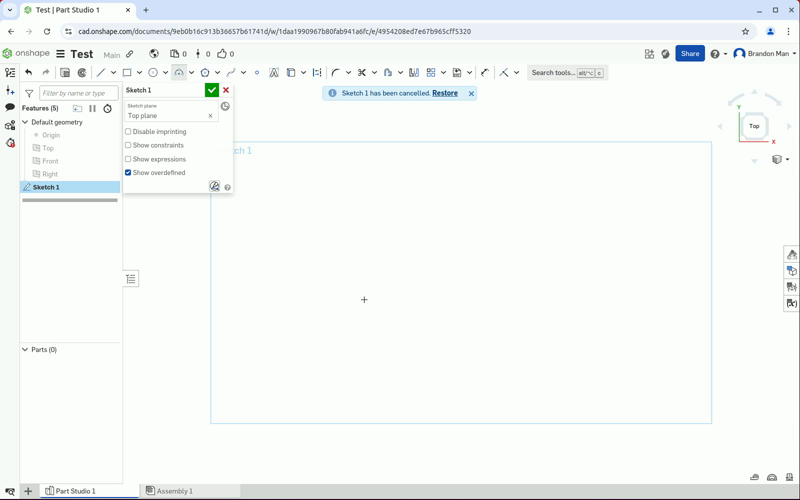
click(364, 299)
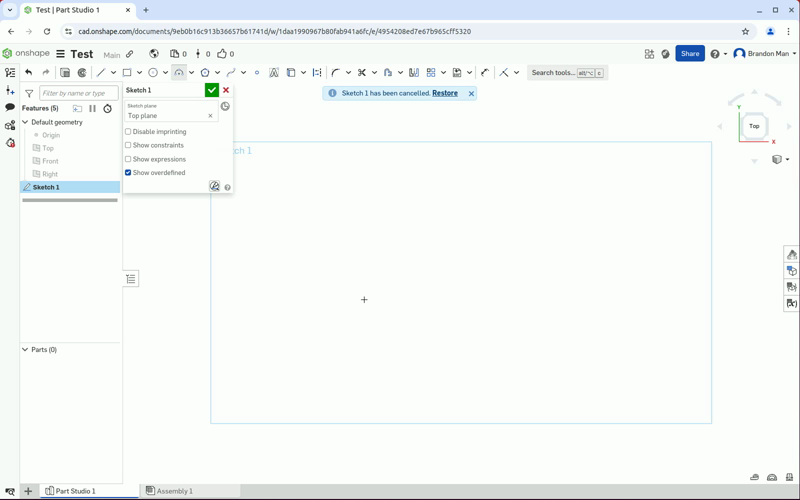
key_up(shift)
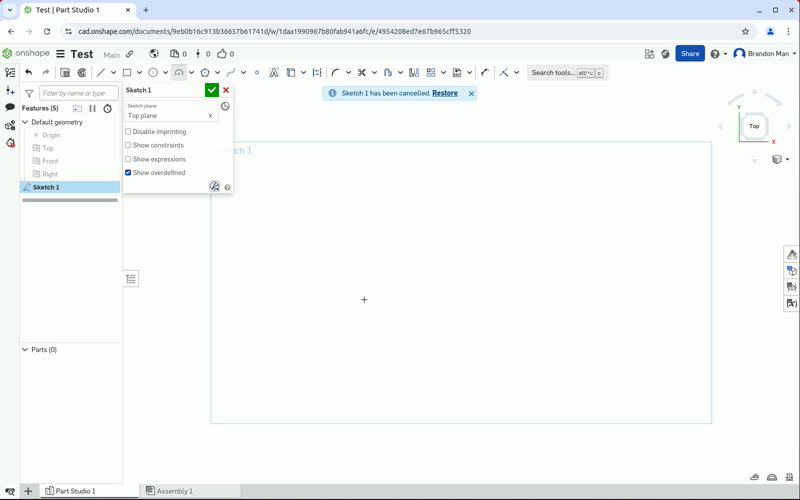
key_down(shift)
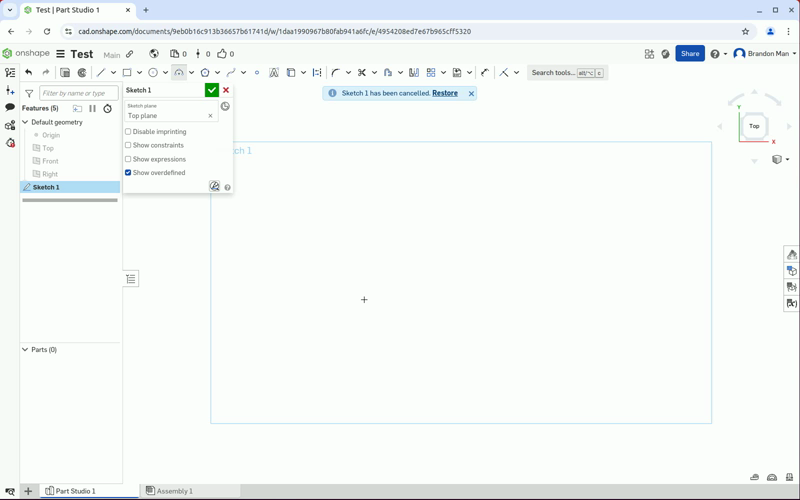
mouse_move(433, 307)
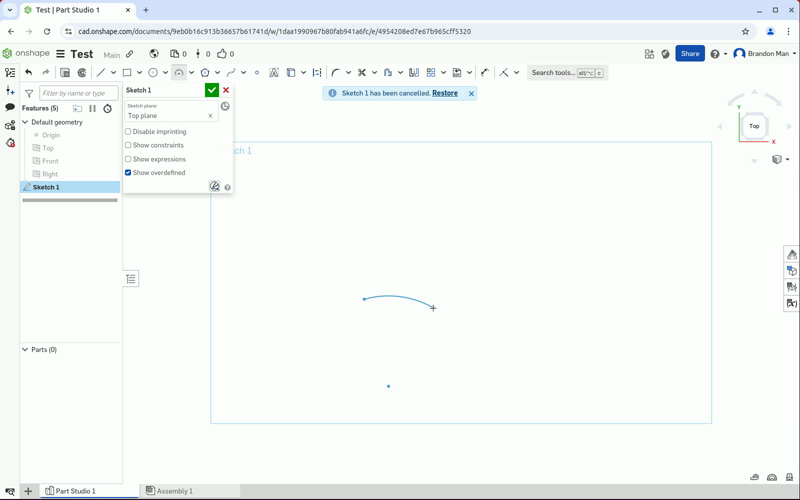
click(433, 307)
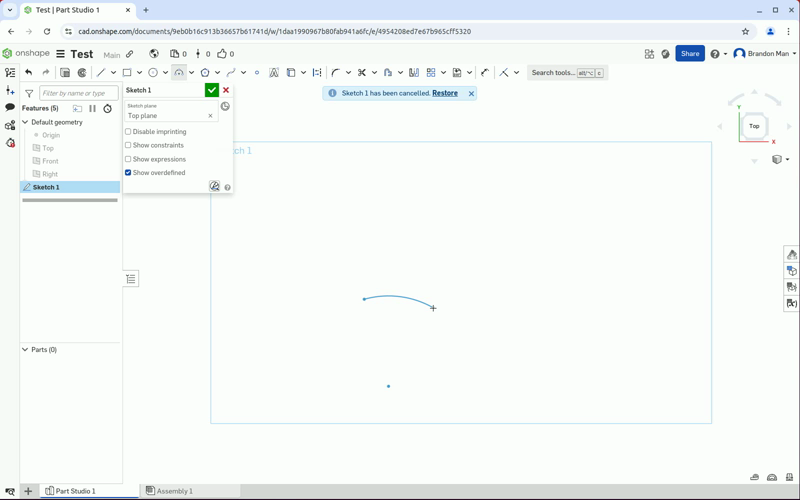
mouse_move(392, 359)
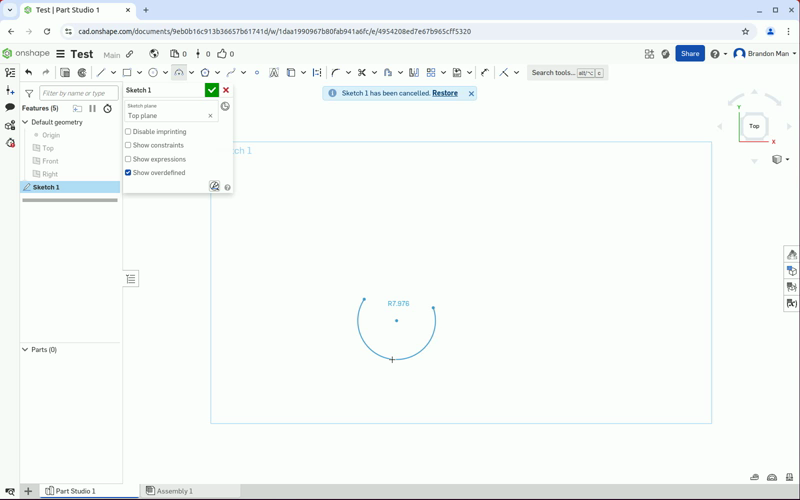
click(392, 359)
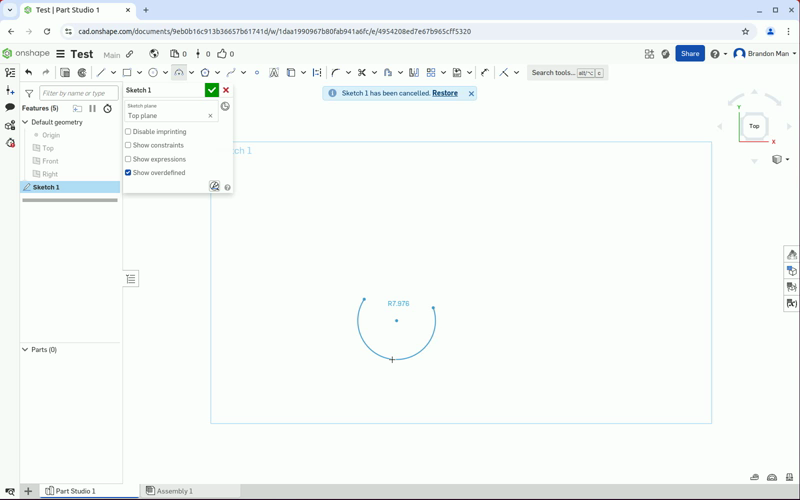
key_up(shift)
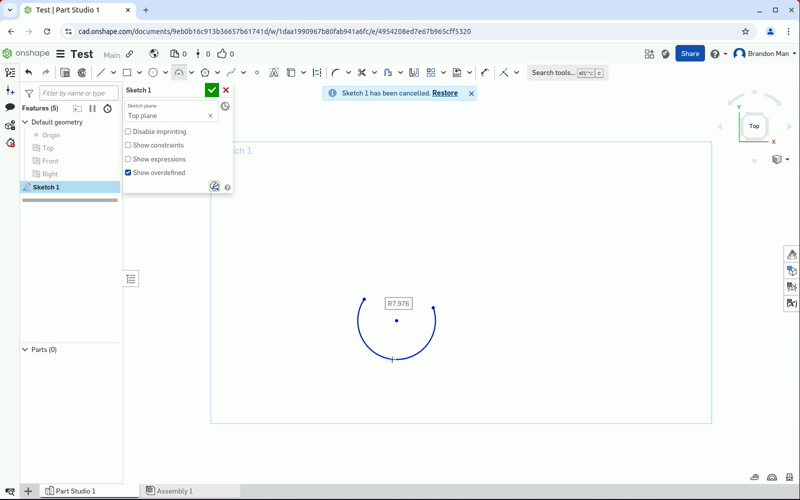
mouse_move(433, 307)
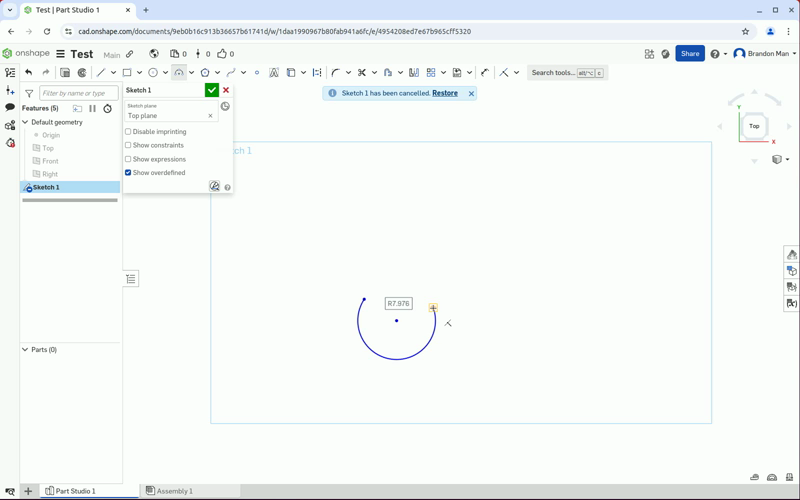
click(433, 307)
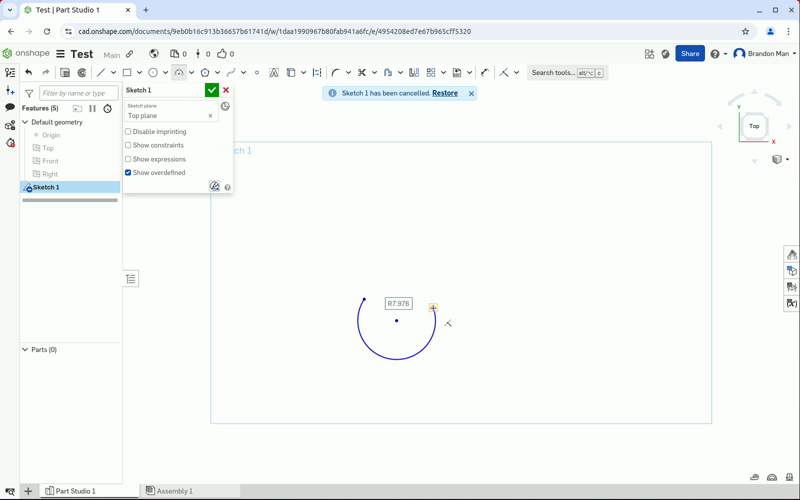
key_down(shift)
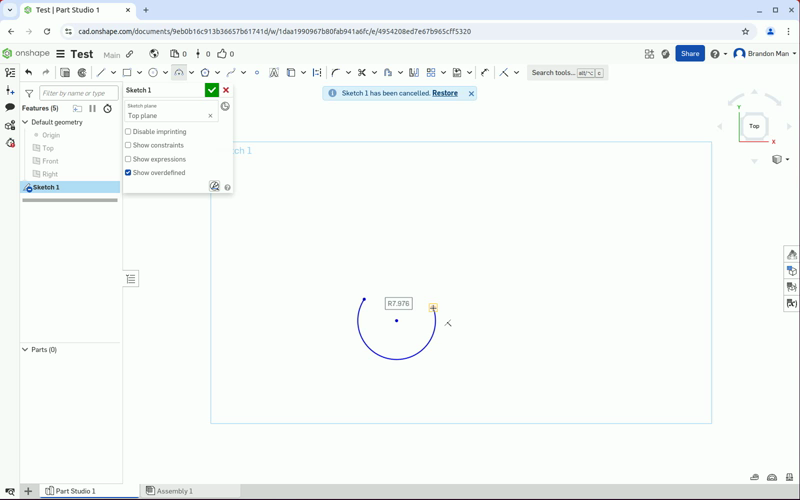
mouse_move(523, 357)
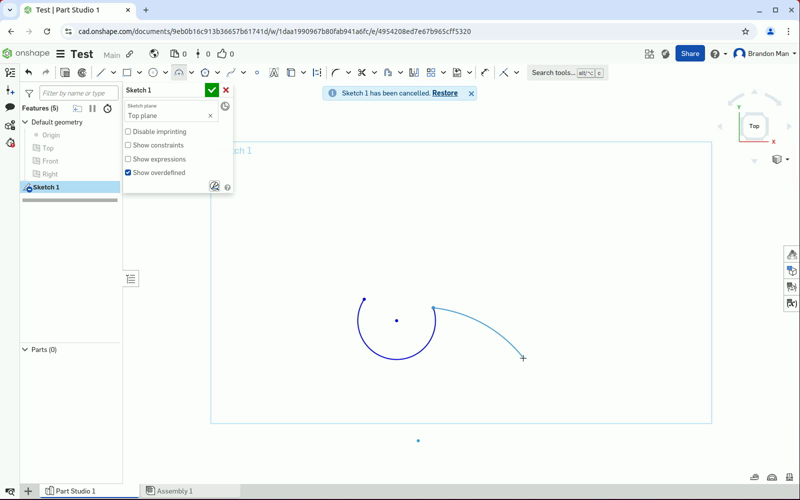
click(523, 357)
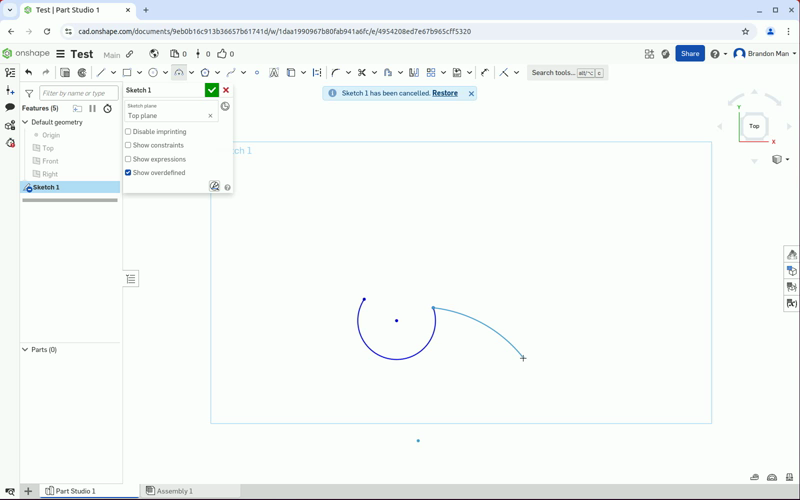
mouse_move(472, 343)
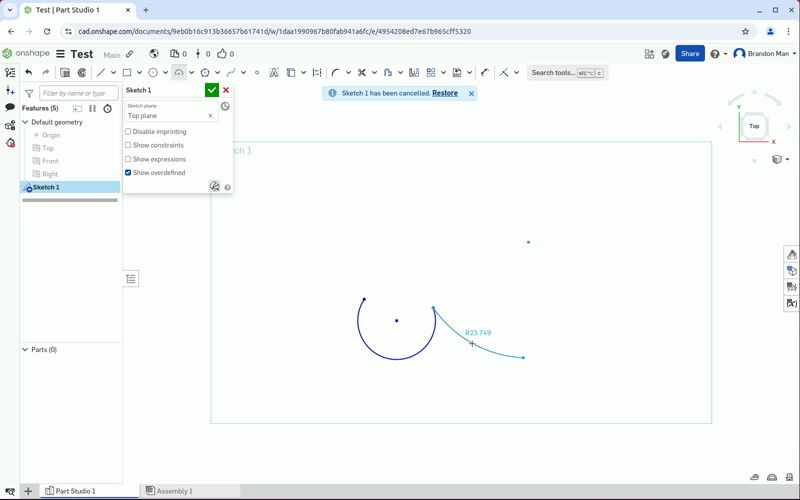
click(472, 343)
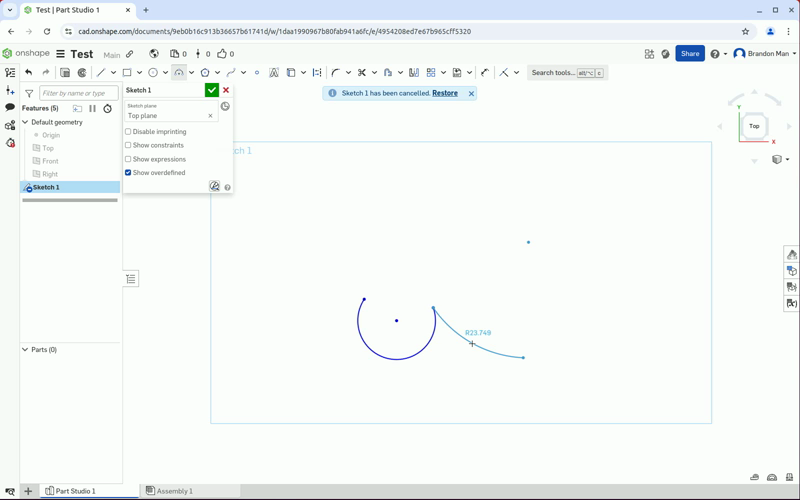
key_up(shift)
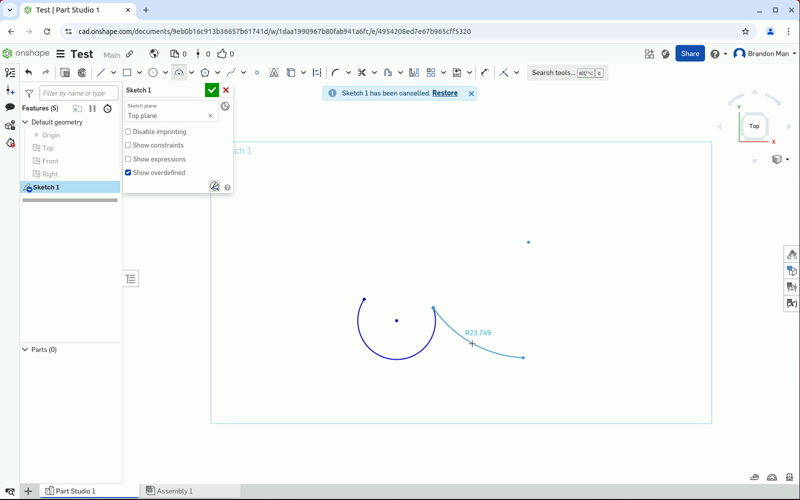
mouse_move(523, 357)
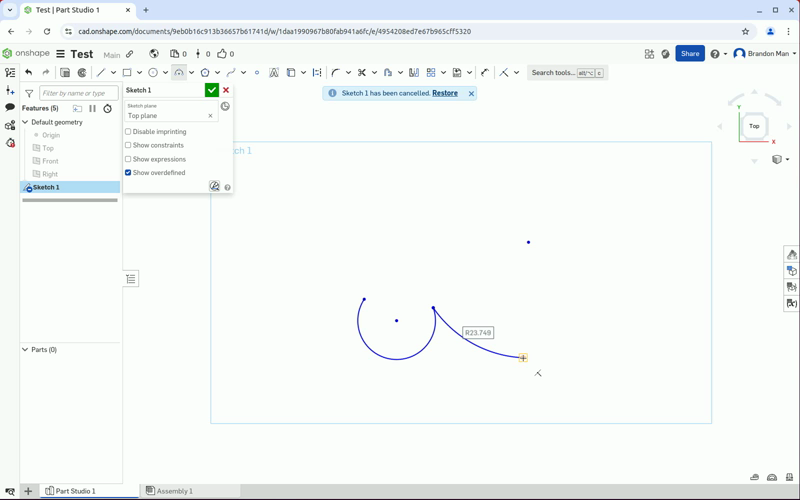
click(523, 357)
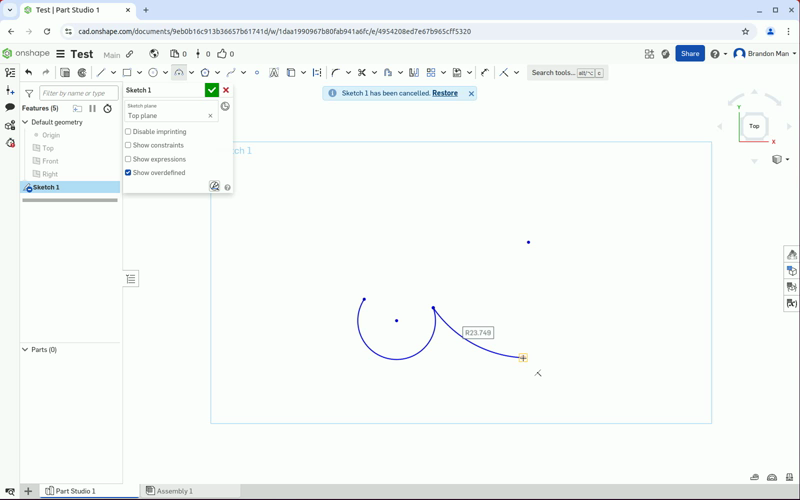
key_down(shift)
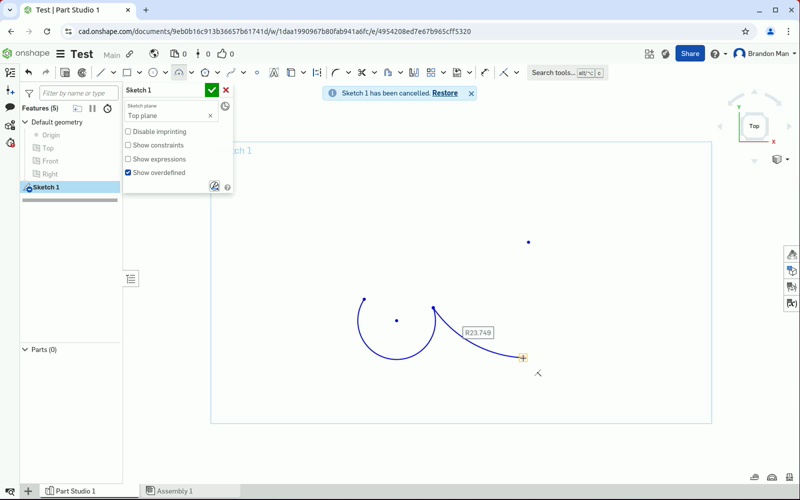
mouse_move(496, 295)
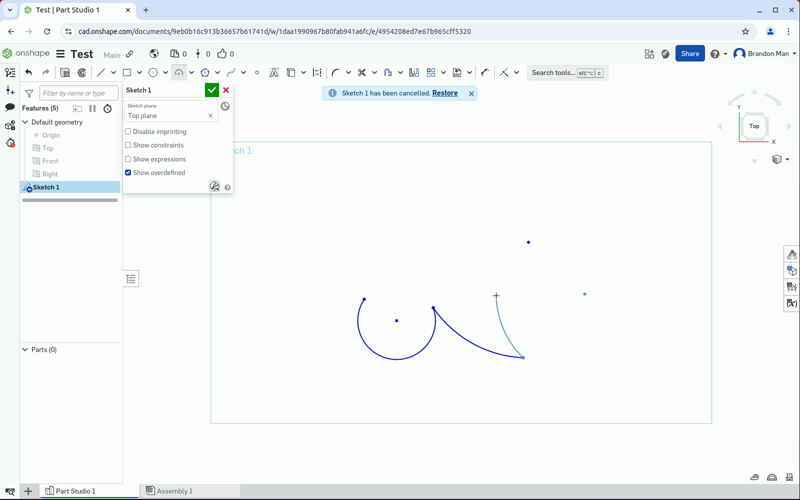
click(496, 295)
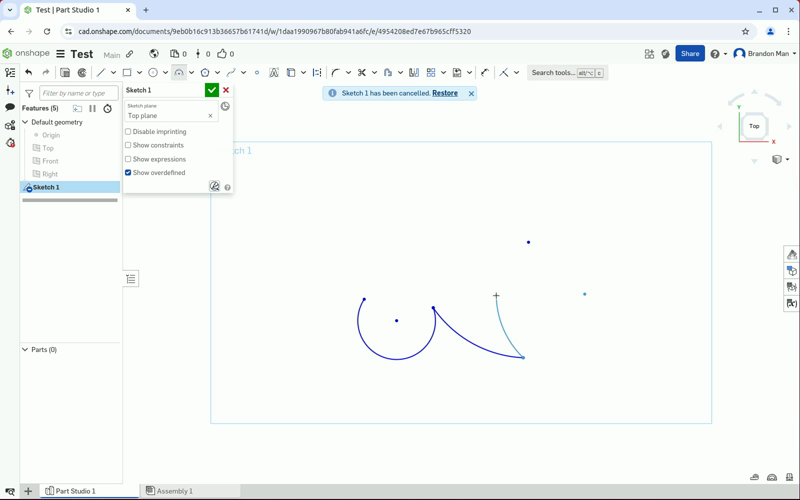
mouse_move(560, 304)
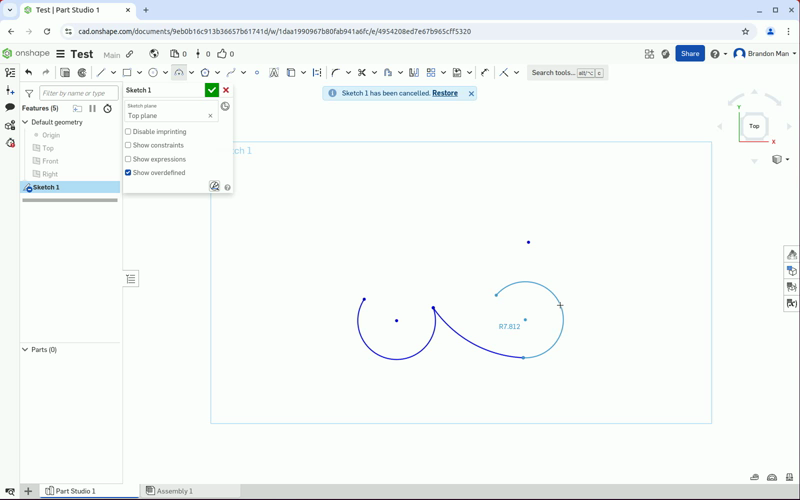
click(560, 304)
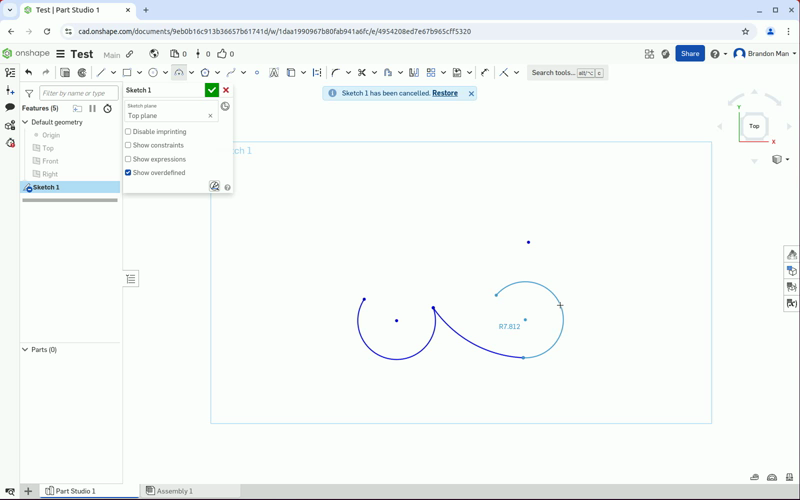
key_up(shift)
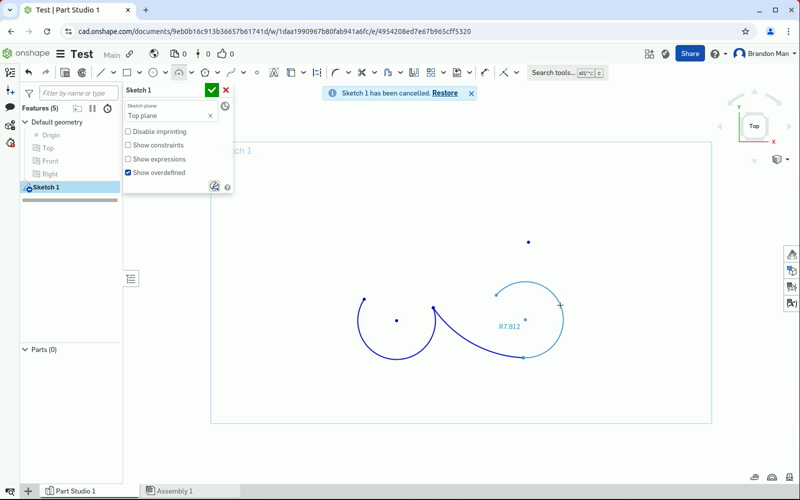
mouse_move(496, 295)
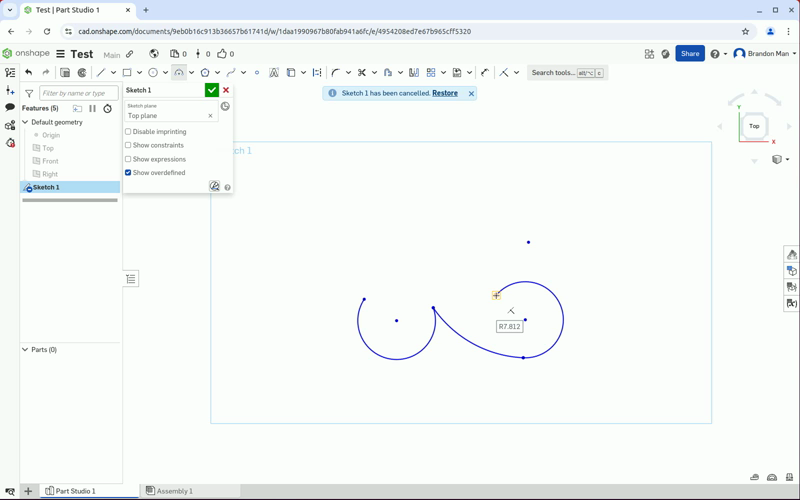
click(496, 295)
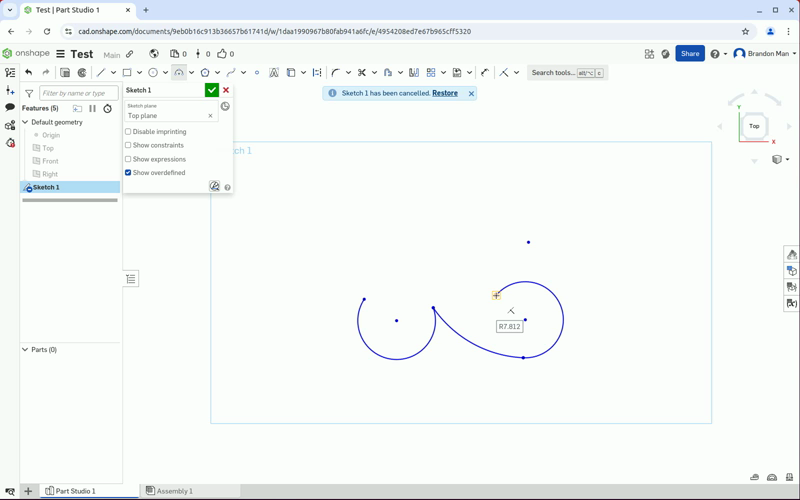
key_down(shift)
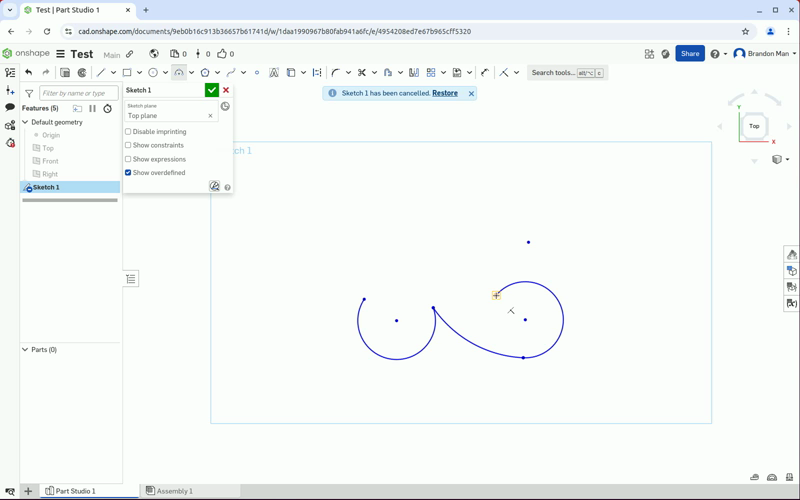
mouse_move(494, 190)
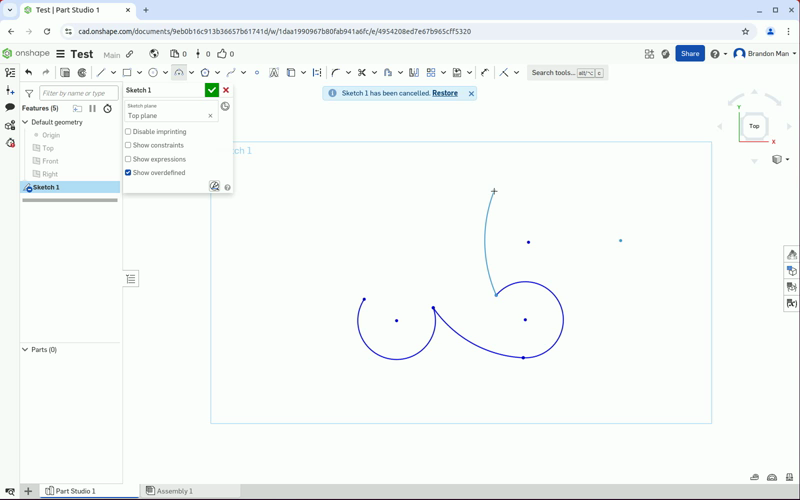
click(494, 190)
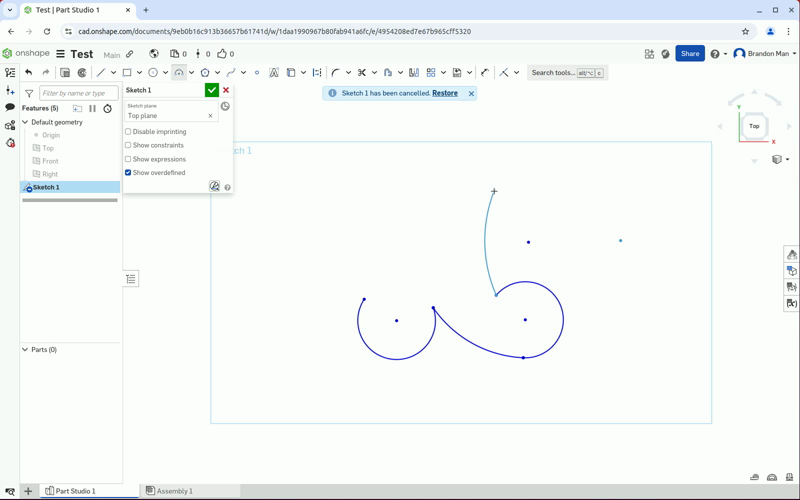
mouse_move(507, 242)
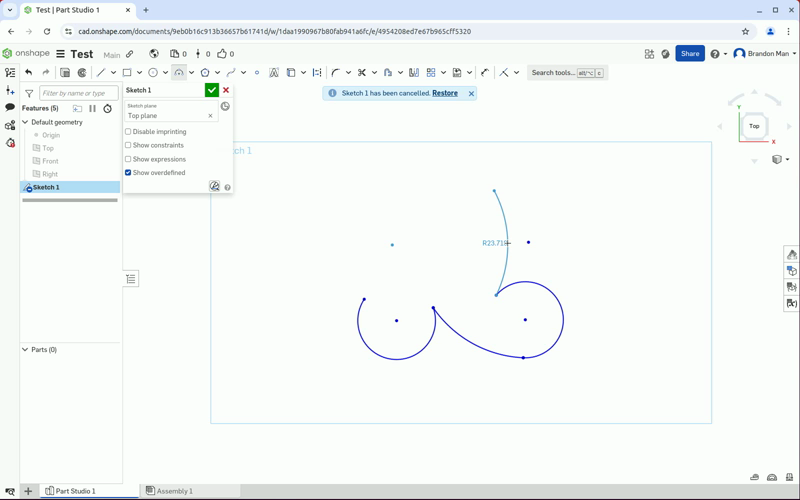
click(507, 242)
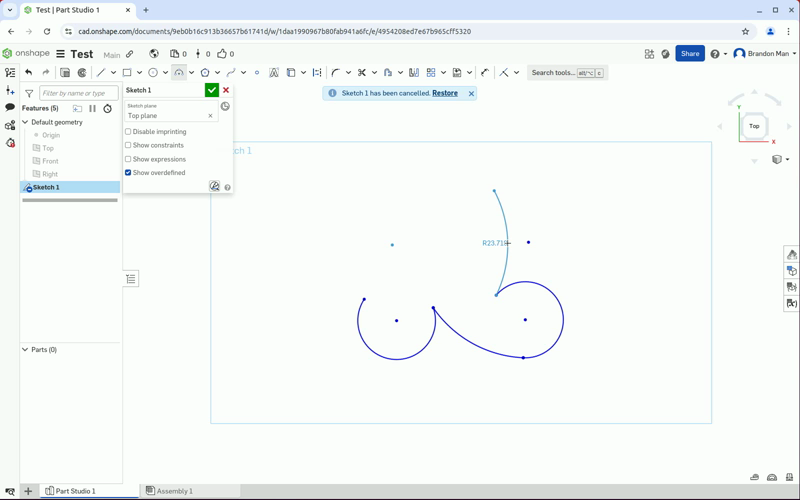
key_up(shift)
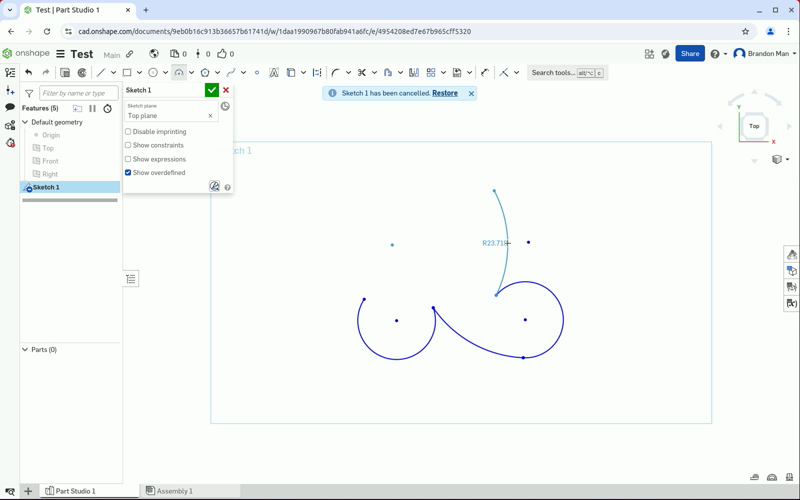
mouse_move(494, 190)
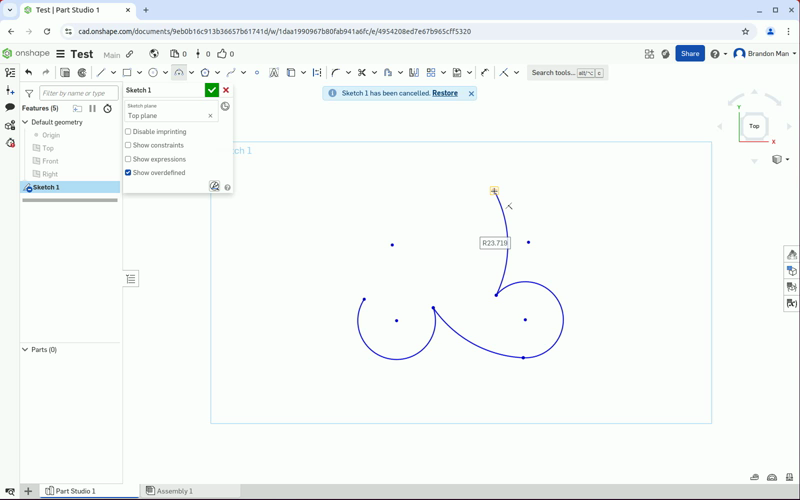
click(494, 190)
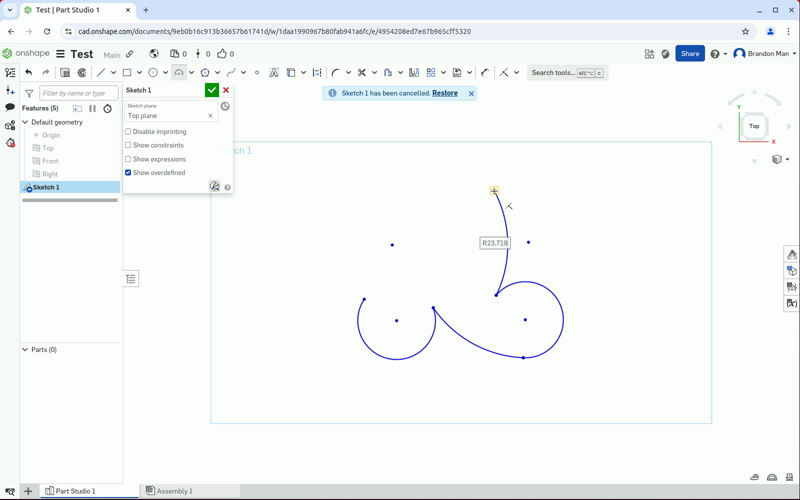
key_down(shift)
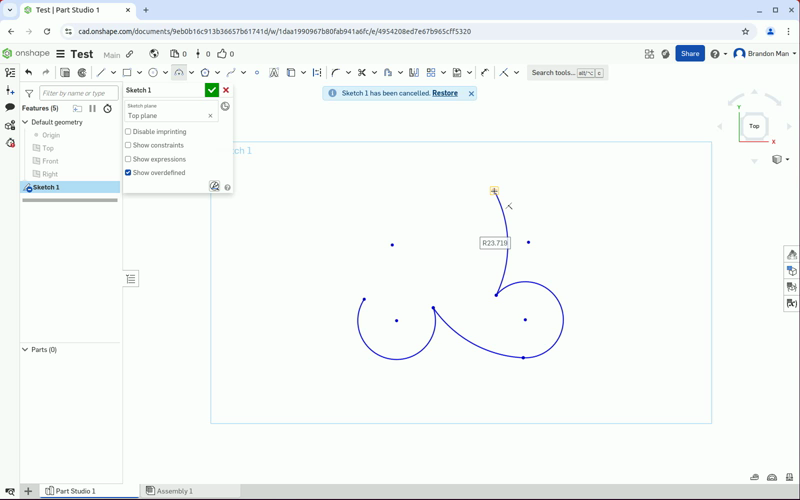
mouse_move(454, 247)
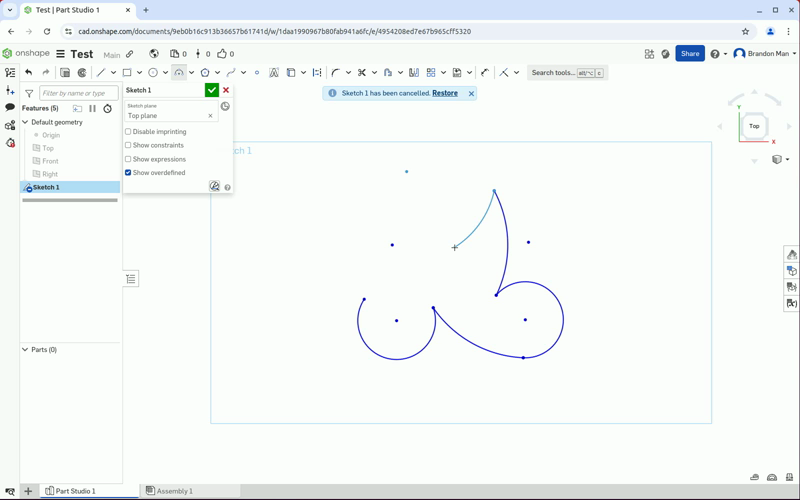
click(454, 247)
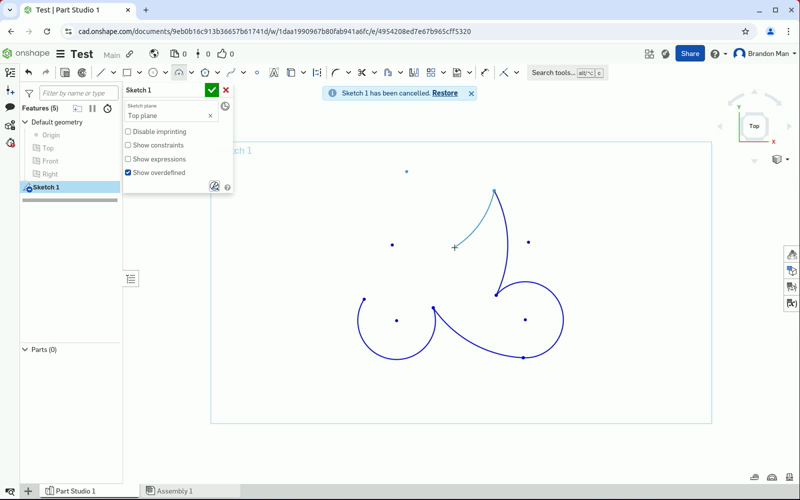
mouse_move(428, 186)
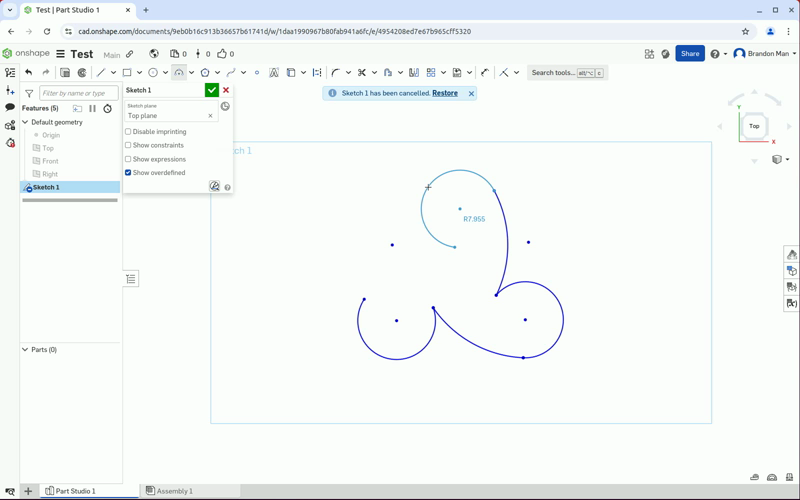
click(428, 186)
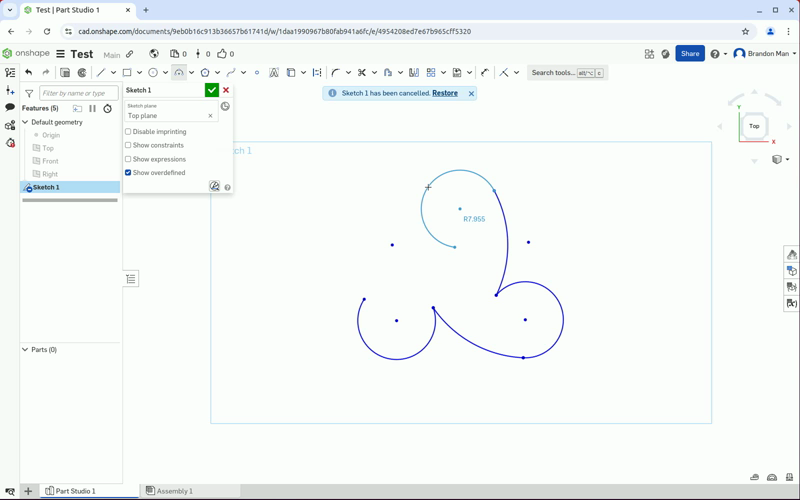
key_up(shift)
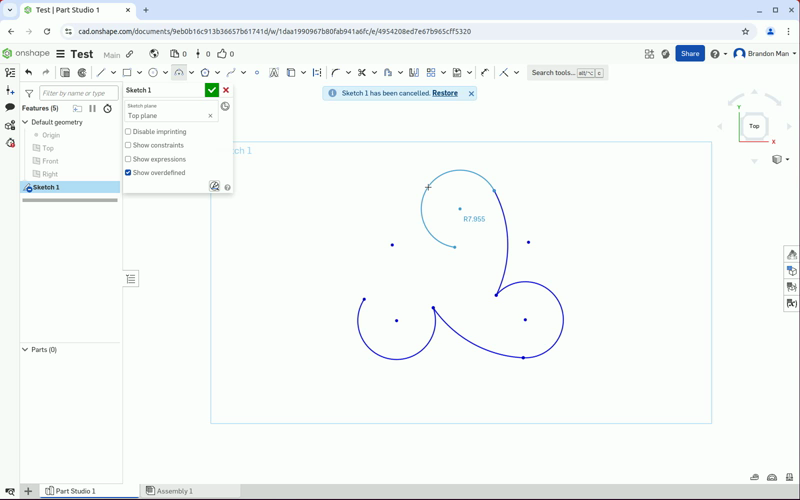
mouse_move(454, 247)
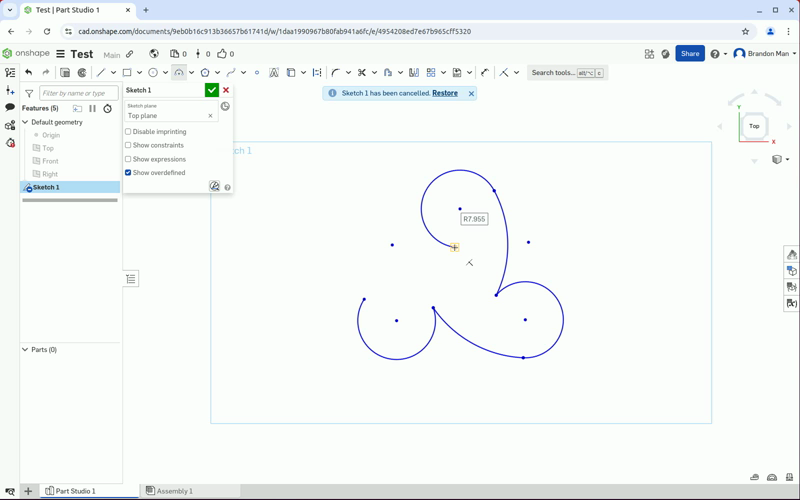
click(454, 247)
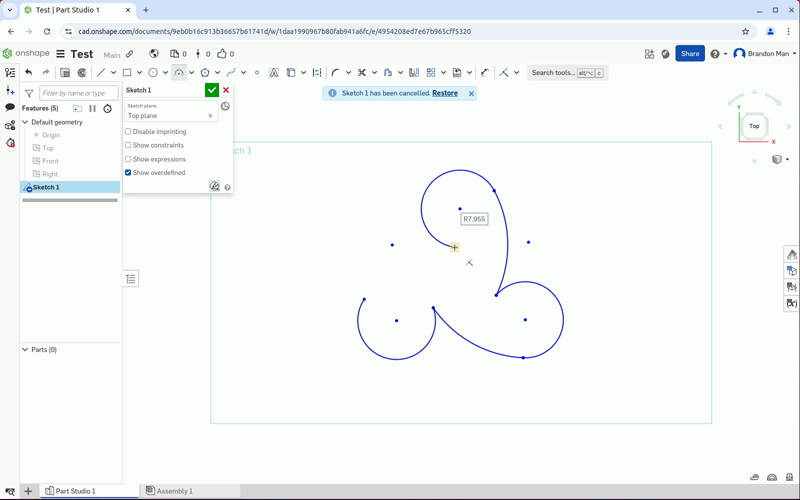
mouse_move(364, 299)
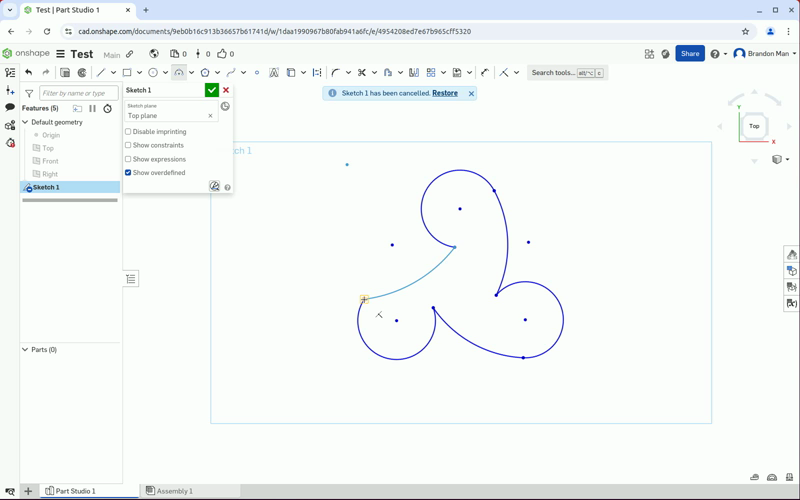
click(364, 299)
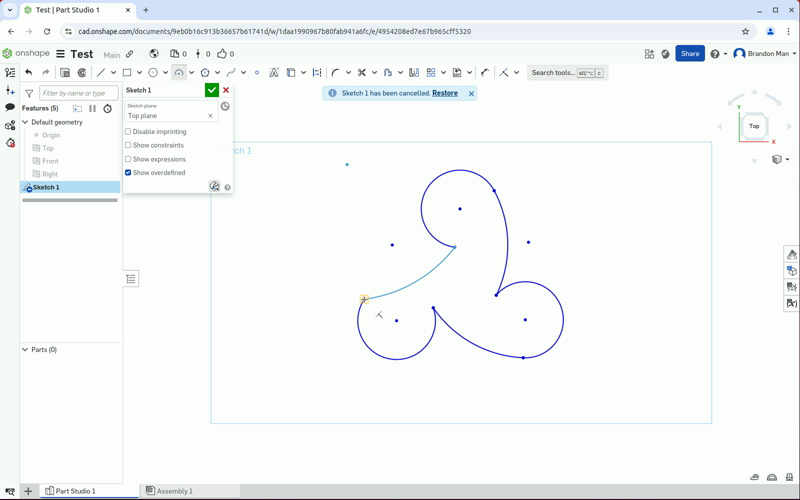
key_down(shift)
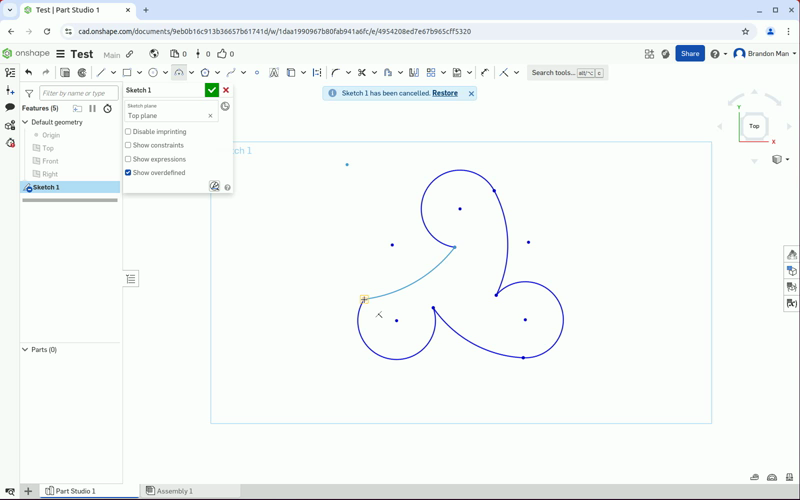
mouse_move(403, 262)
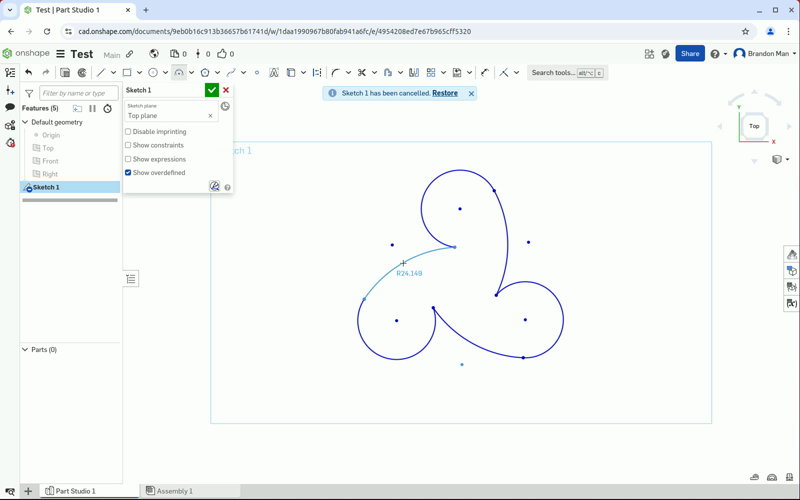
click(403, 262)
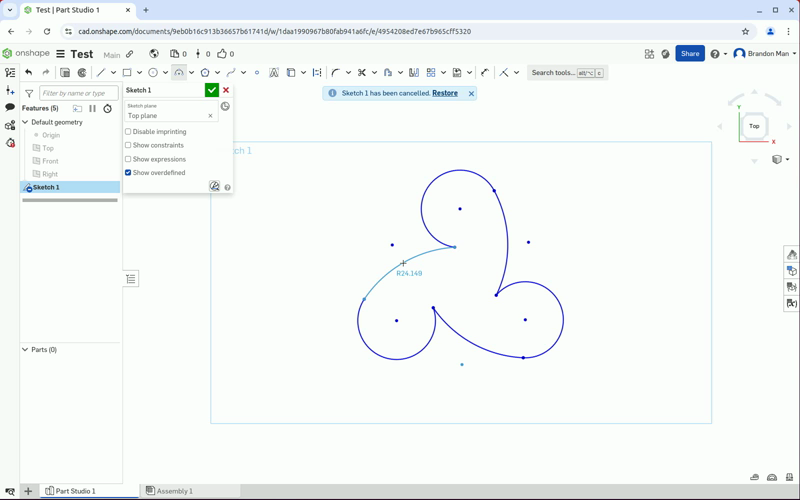
key_up(shift)
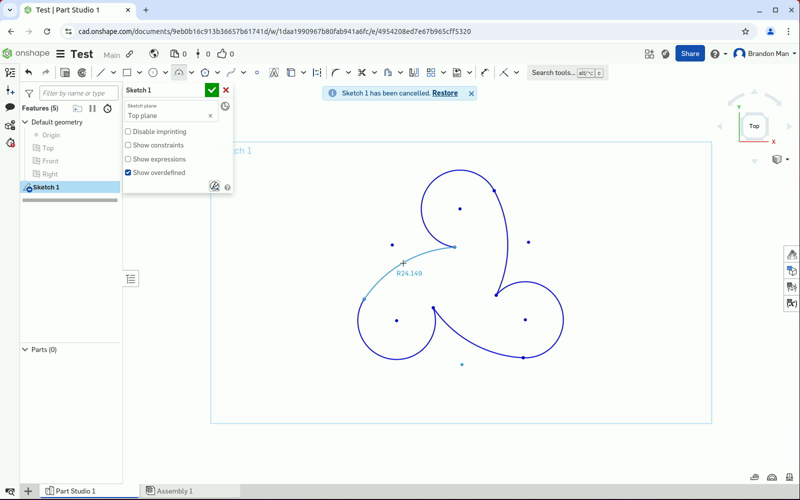
key(esc)
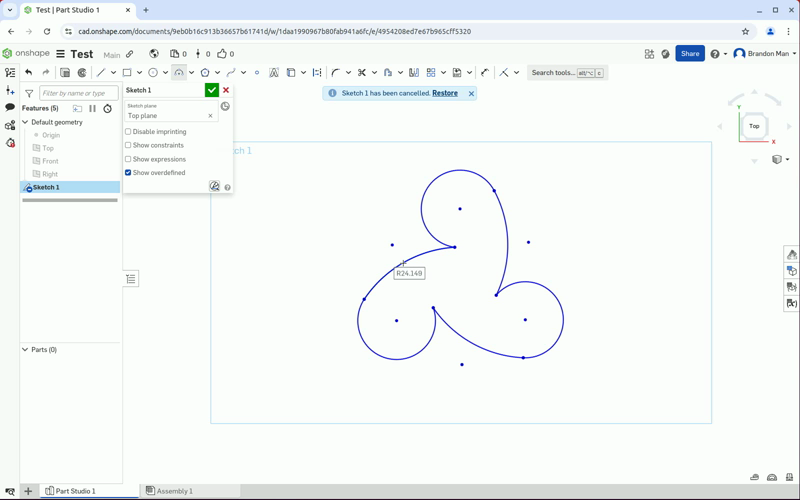
key(c)
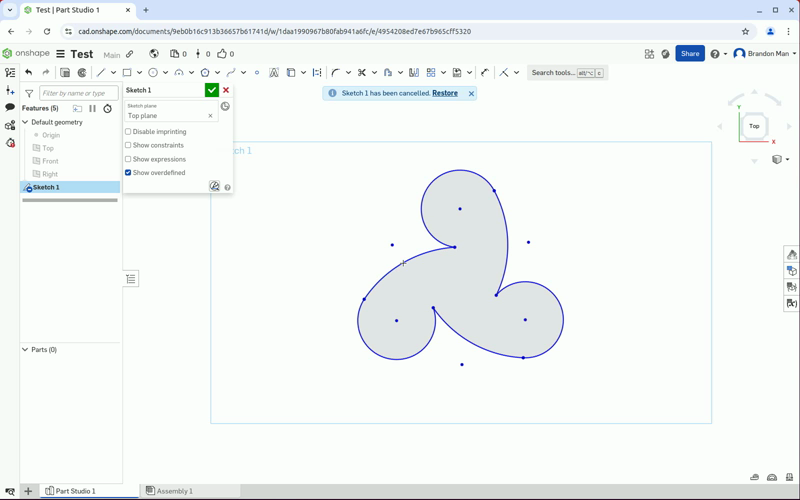
key_down(shift)
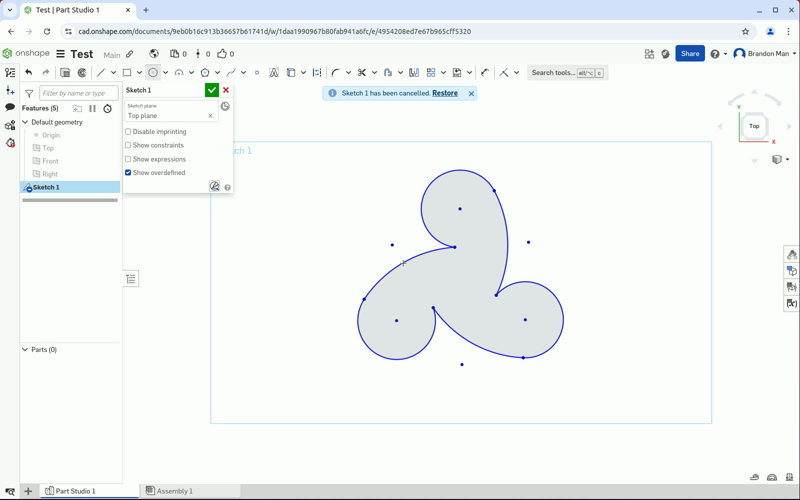
mouse_move(395, 320)
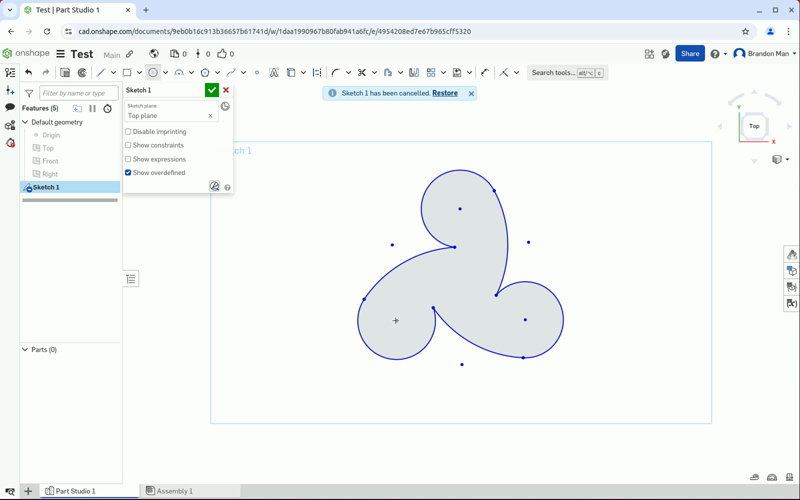
scroll(6)
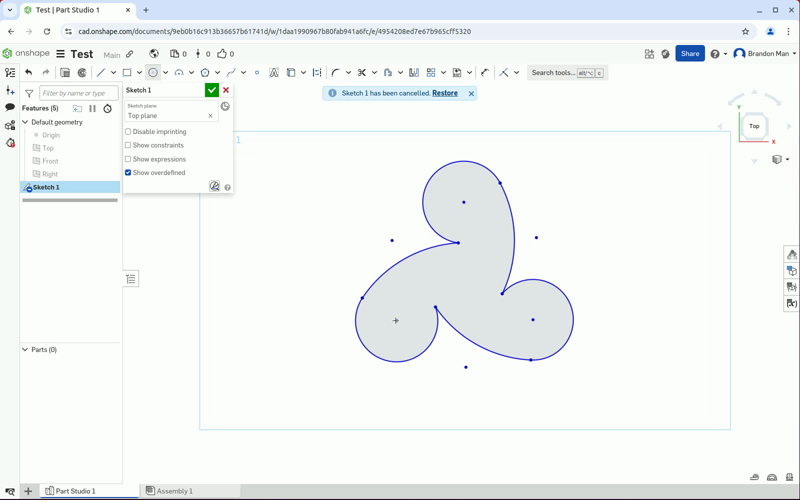
scroll(6)
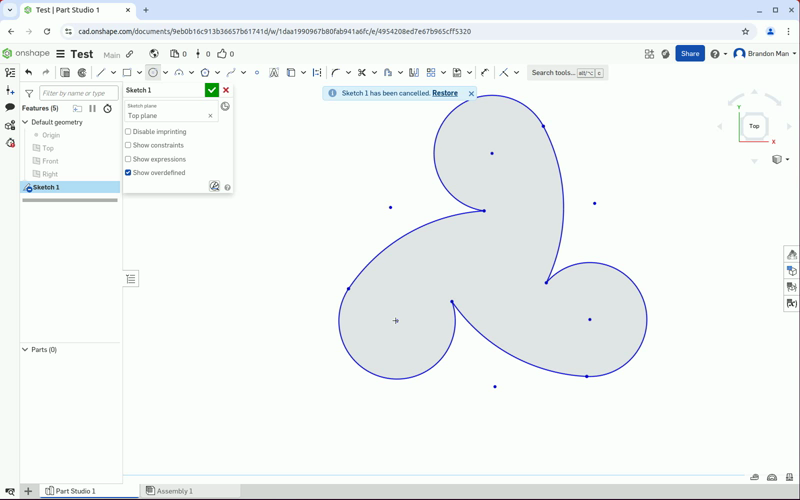
scroll(6)
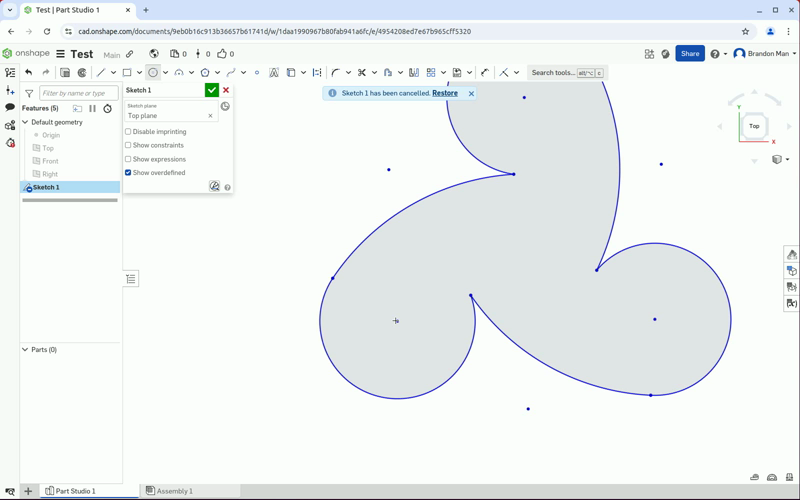
scroll(6)
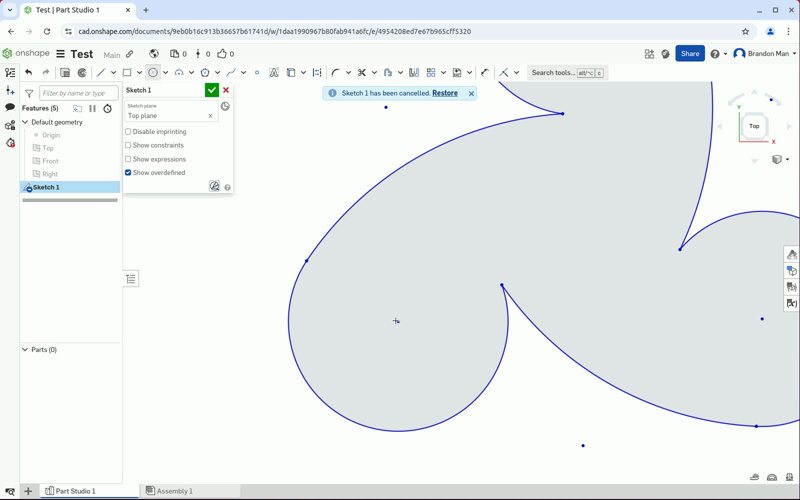
scroll(6)
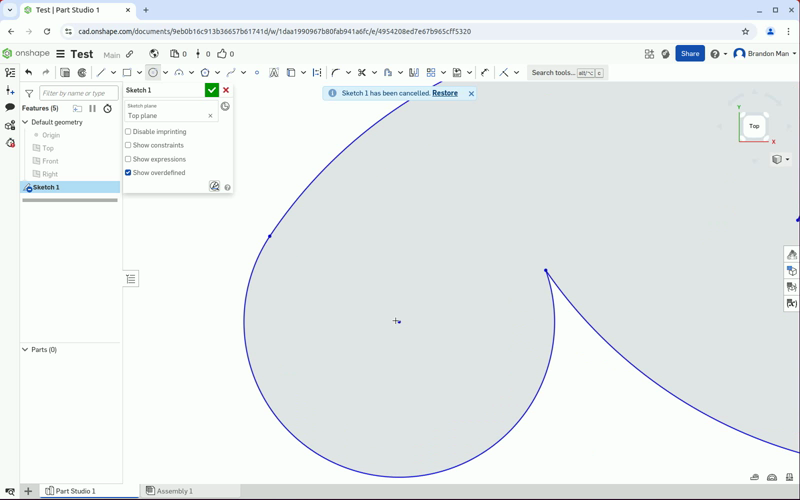
scroll(6)
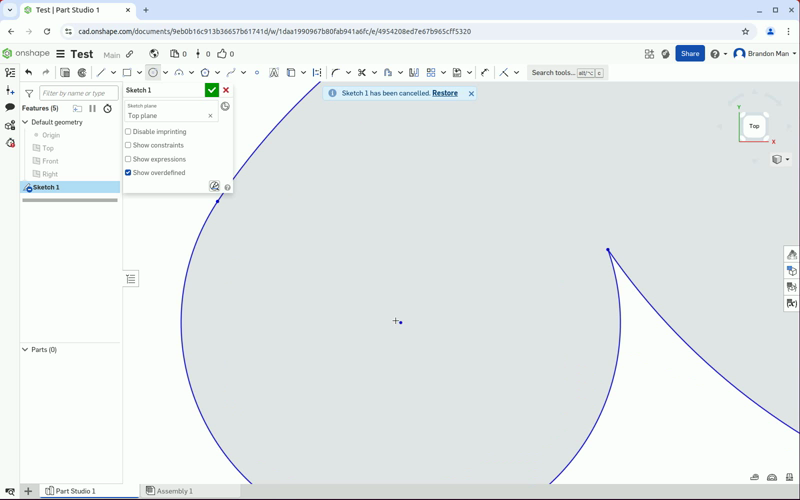
scroll(6)
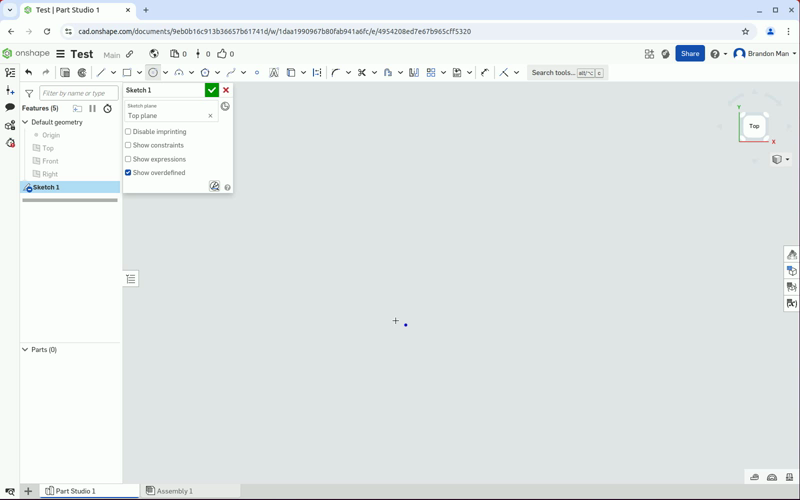
click(395, 320)
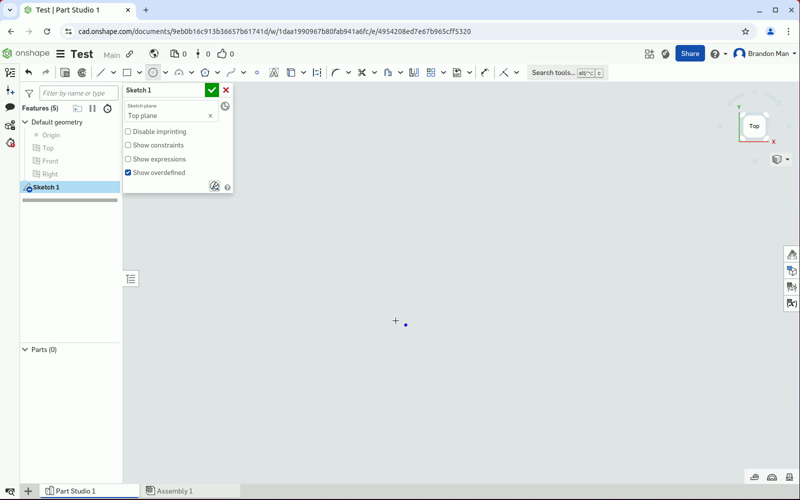
scroll(-6)
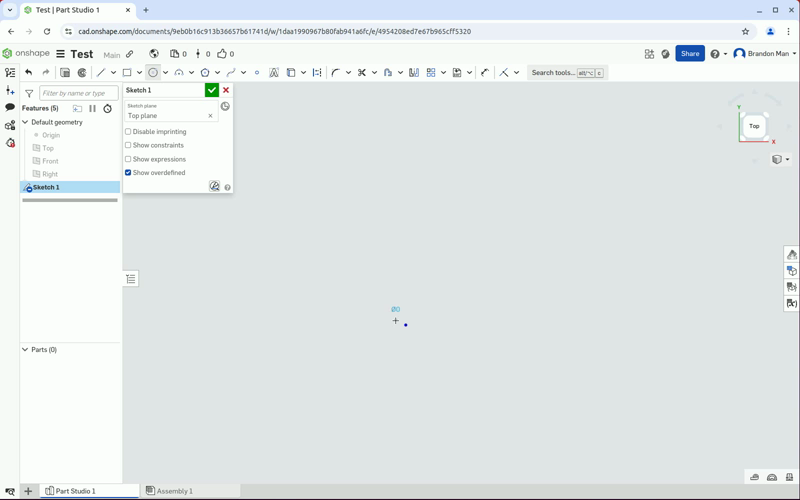
scroll(-6)
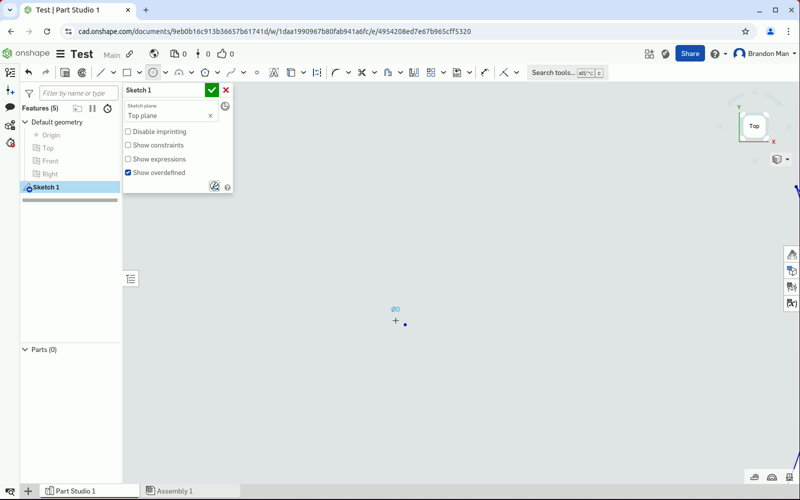
scroll(-6)
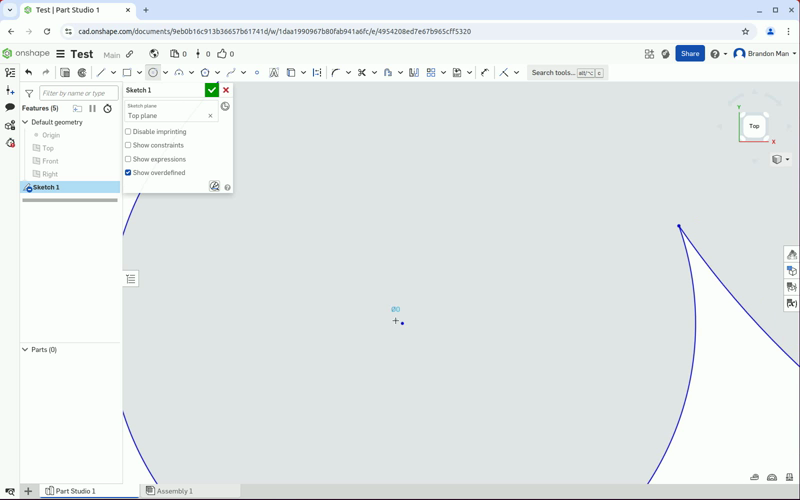
scroll(-6)
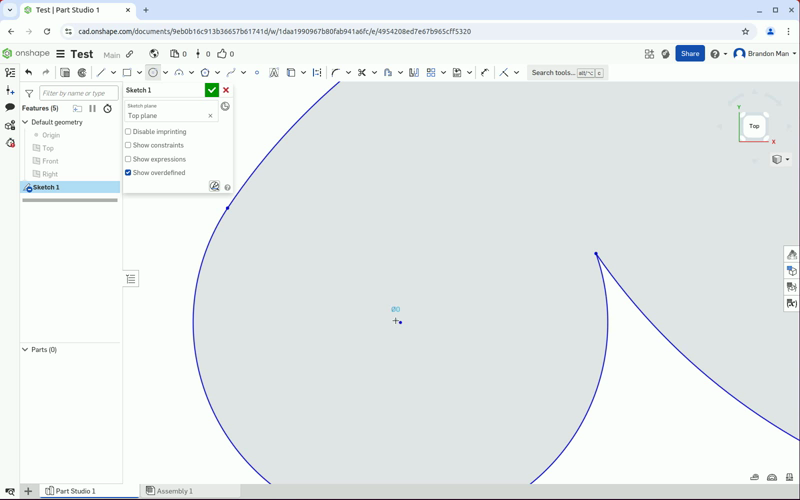
scroll(-6)
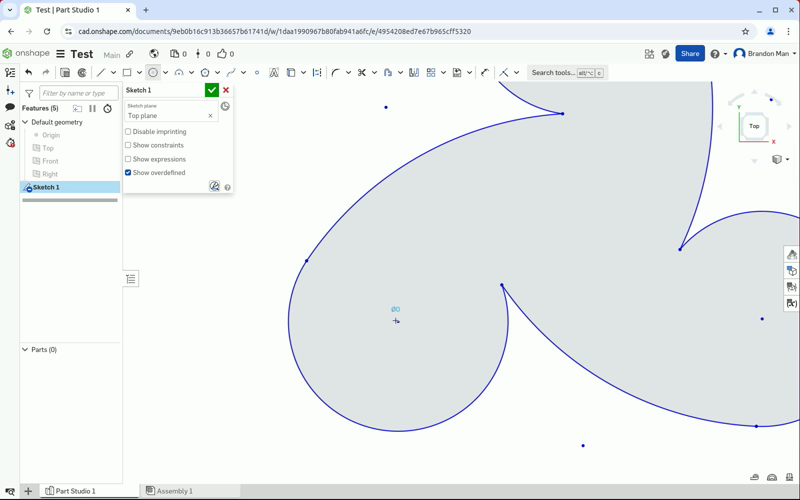
scroll(-6)
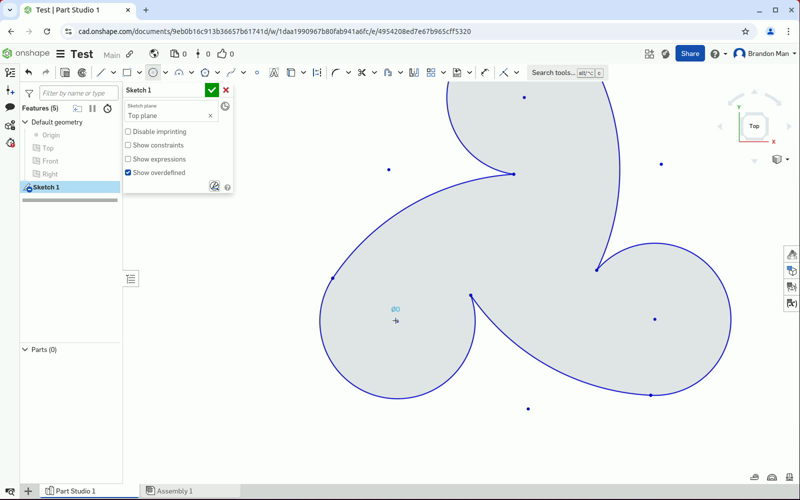
scroll(-6)
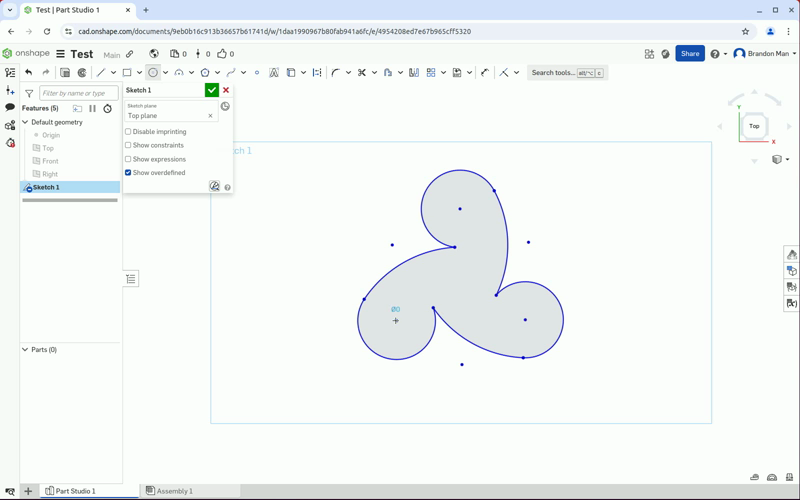
key_up(shift)
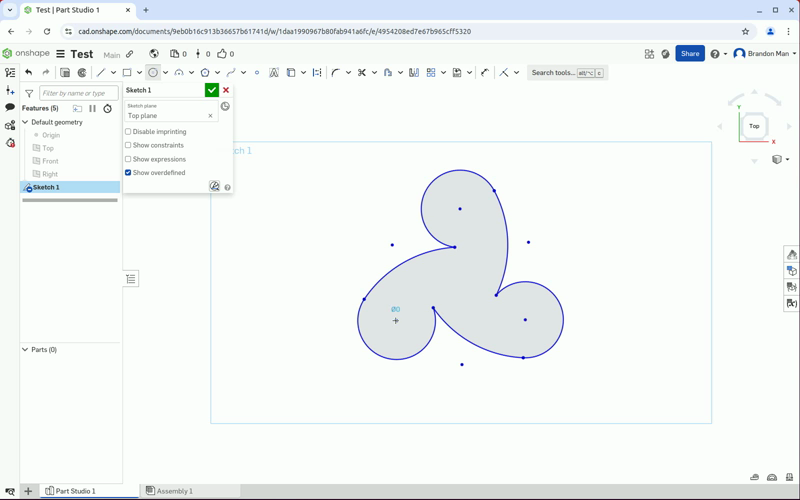
mouse_move(422, 320)
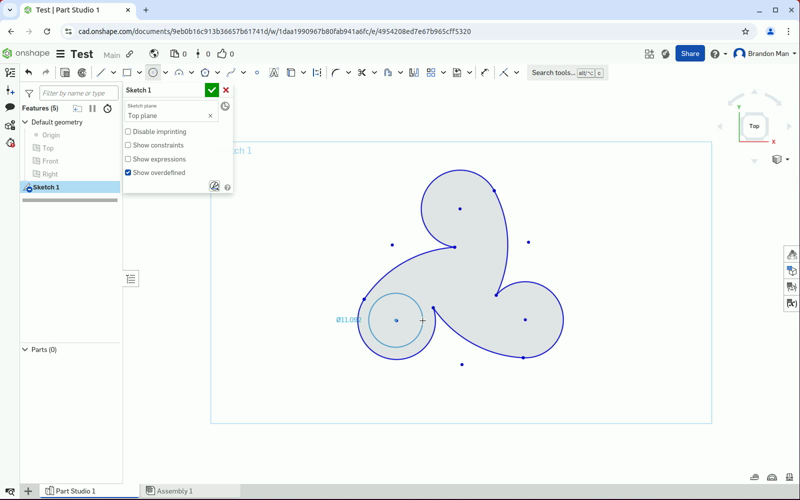
click(422, 320)
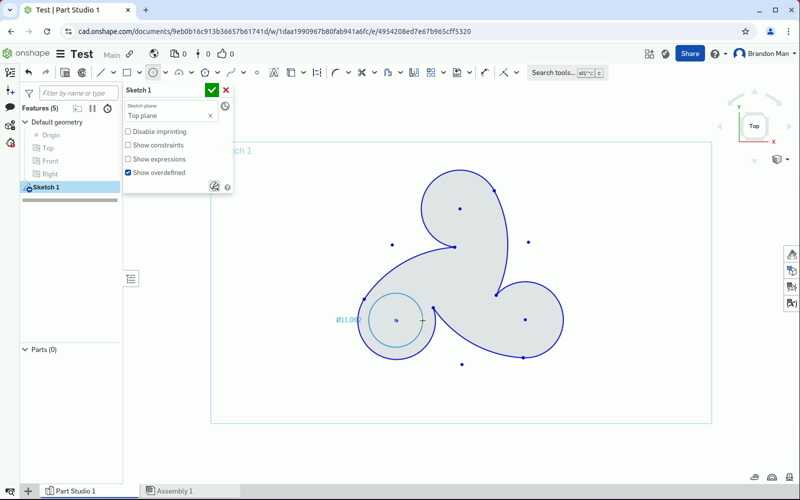
key(esc)
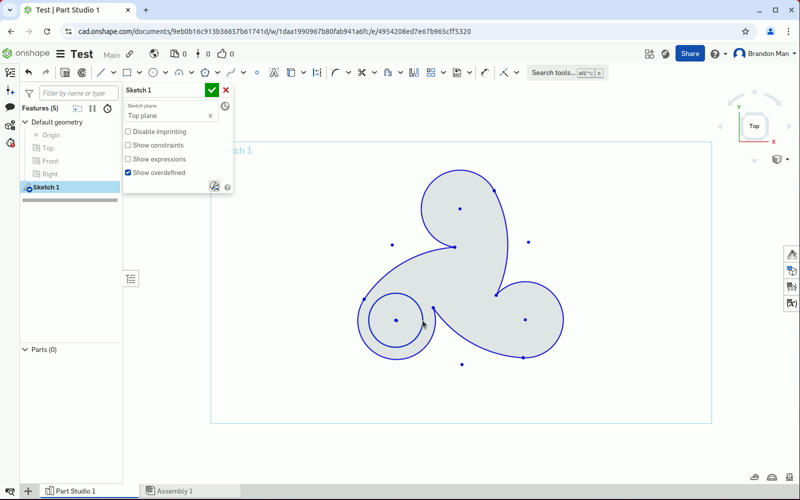
key(c)
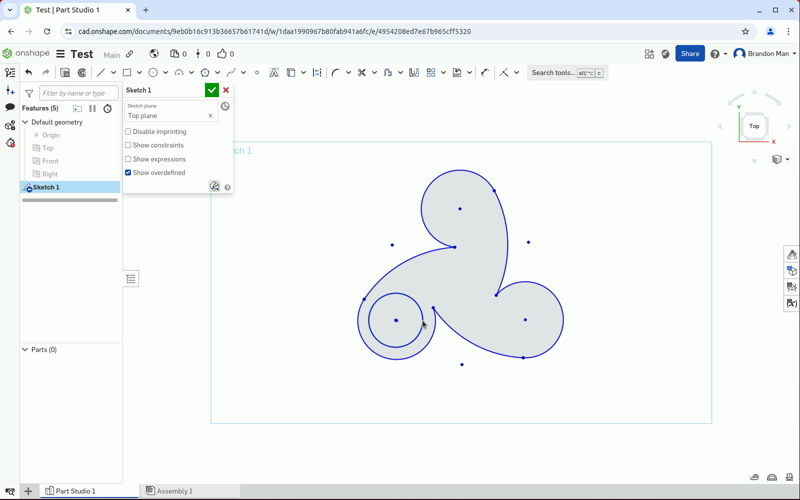
key_down(shift)
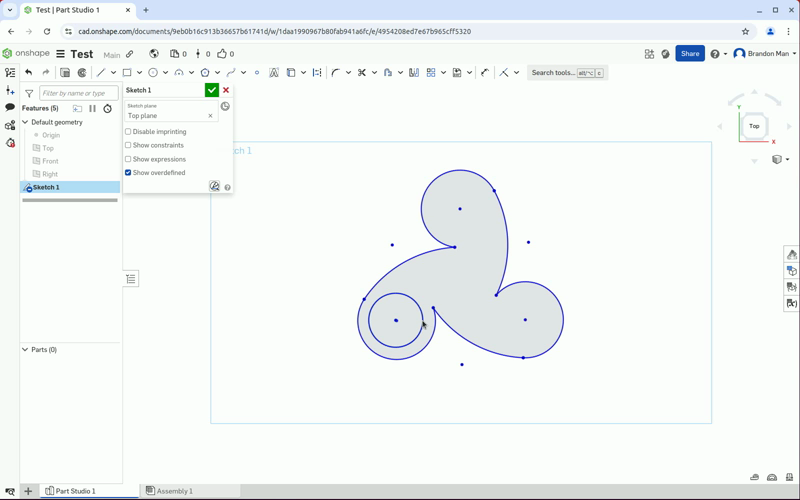
mouse_move(460, 282)
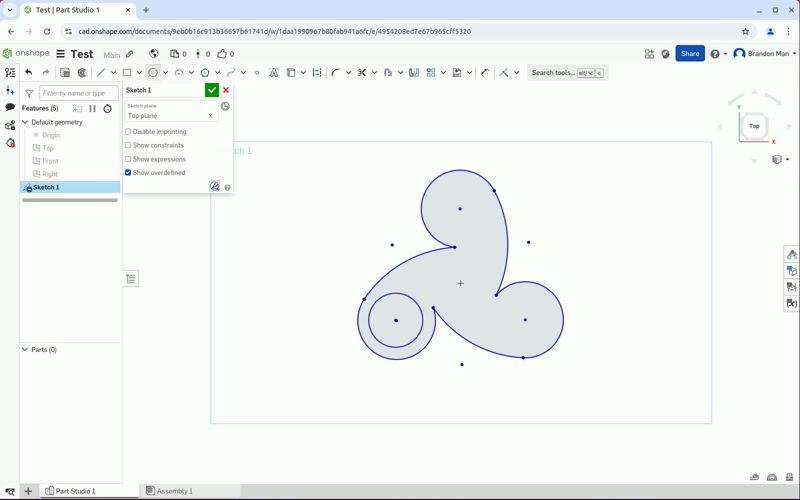
click(460, 282)
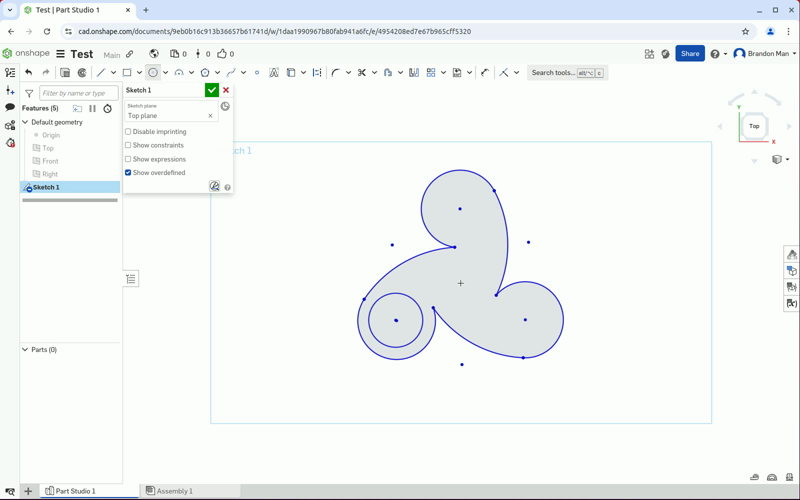
key_up(shift)
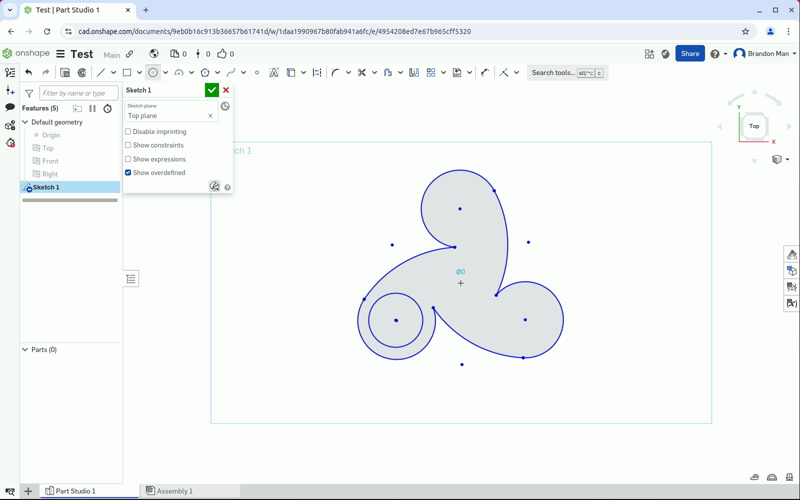
mouse_move(487, 282)
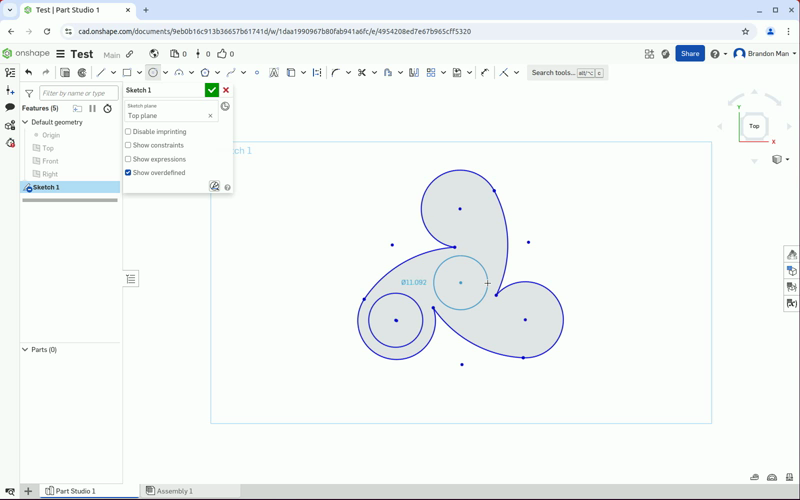
click(487, 282)
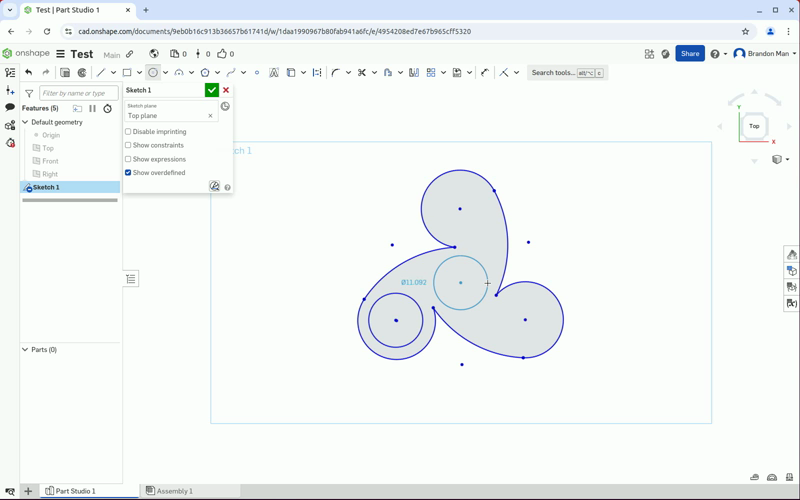
key(esc)
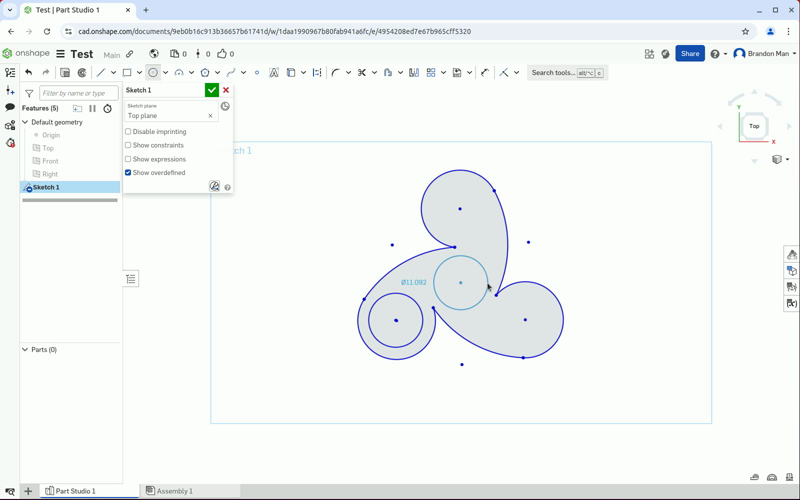
key(c)
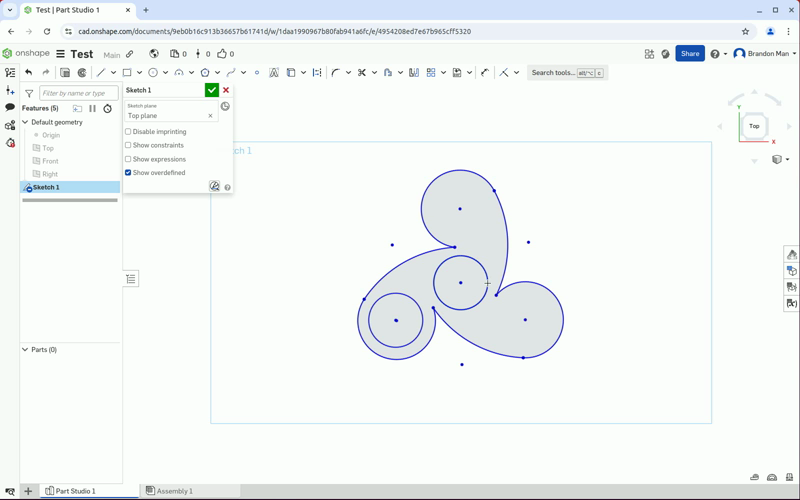
key_down(shift)
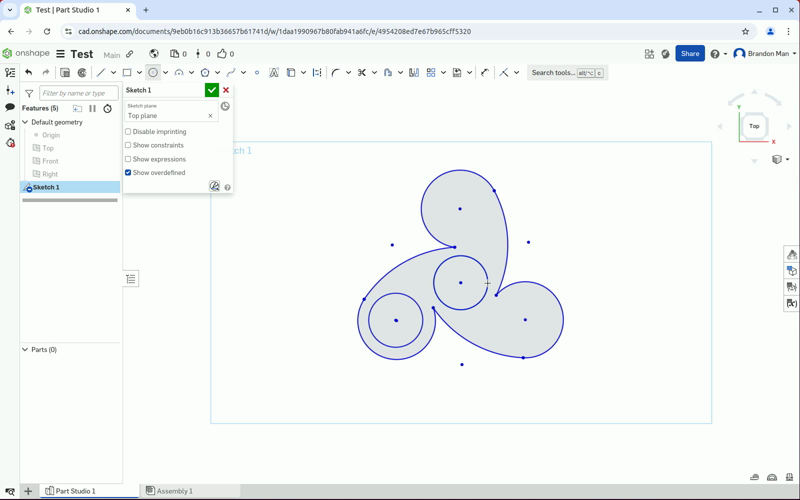
mouse_move(460, 209)
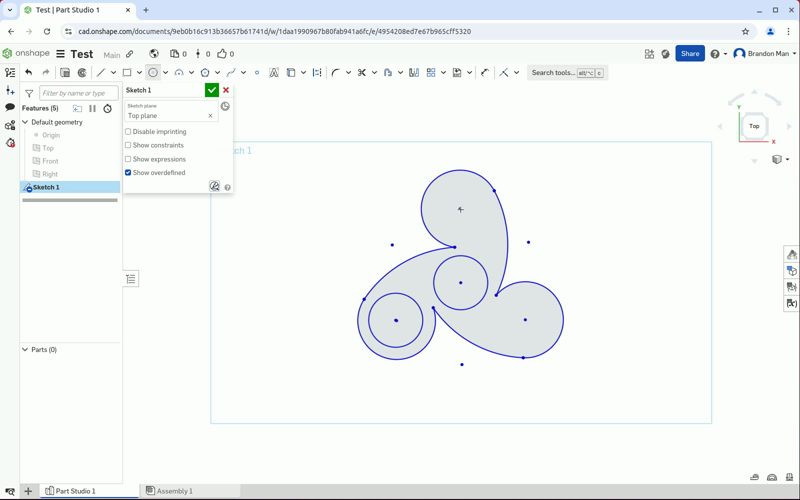
scroll(6)
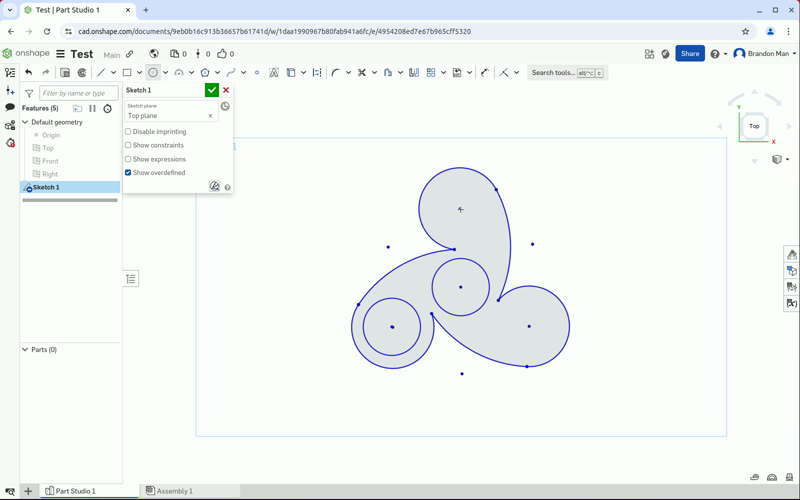
scroll(6)
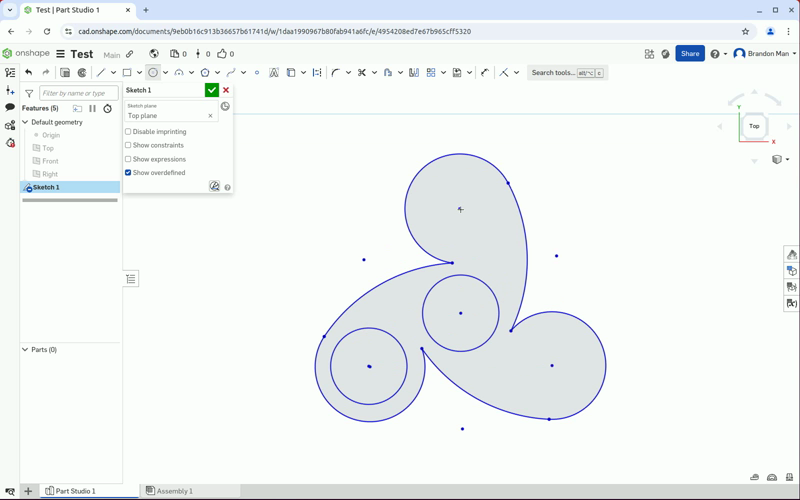
scroll(6)
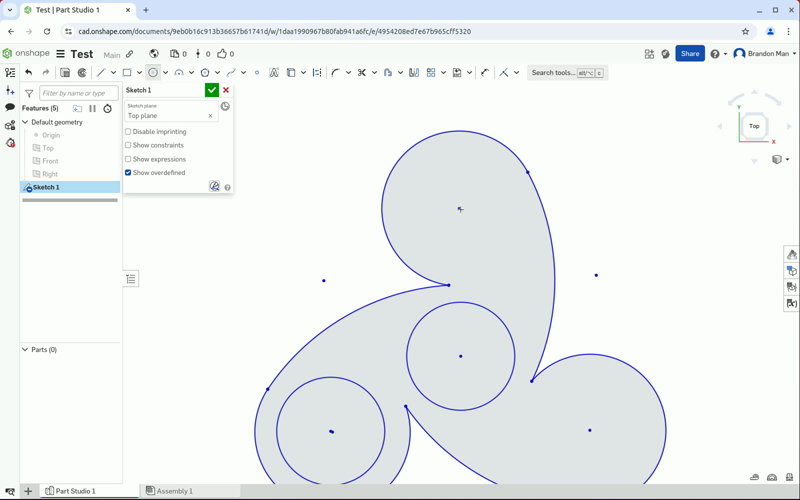
scroll(6)
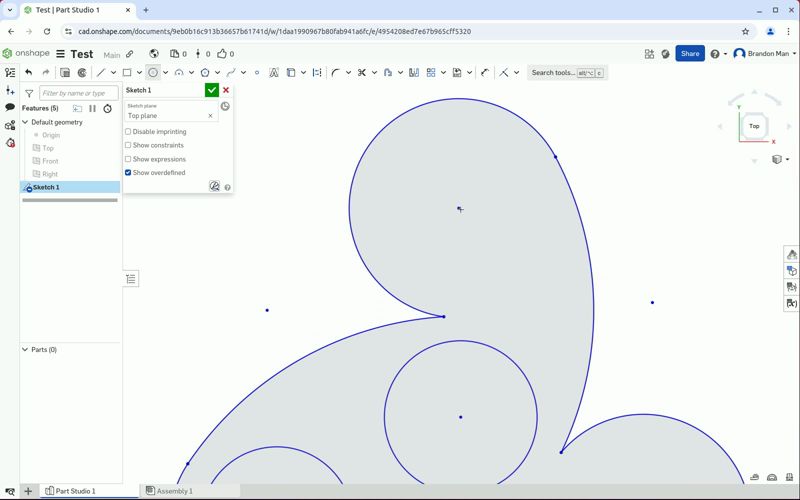
scroll(6)
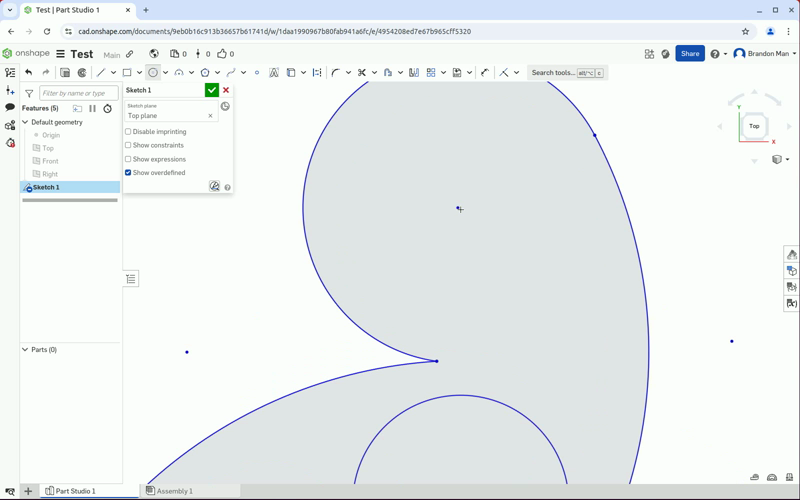
scroll(6)
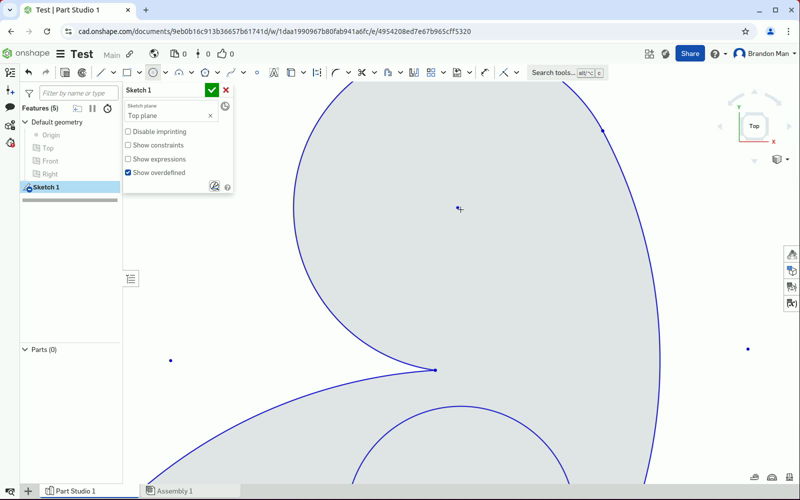
scroll(6)
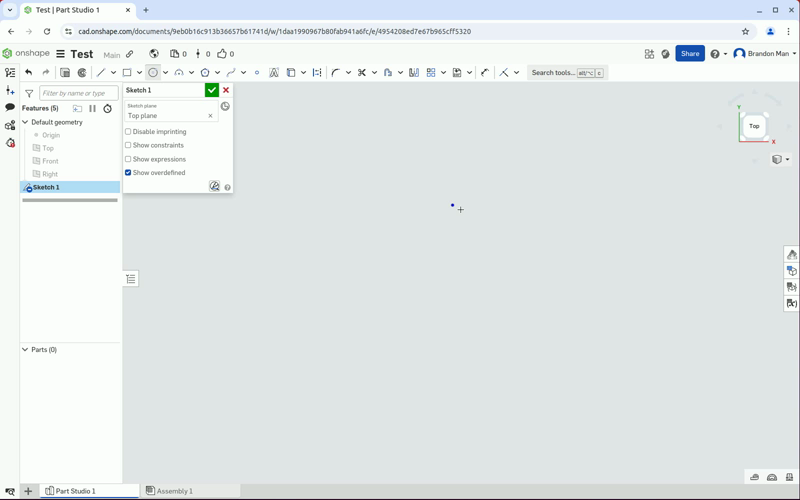
click(460, 209)
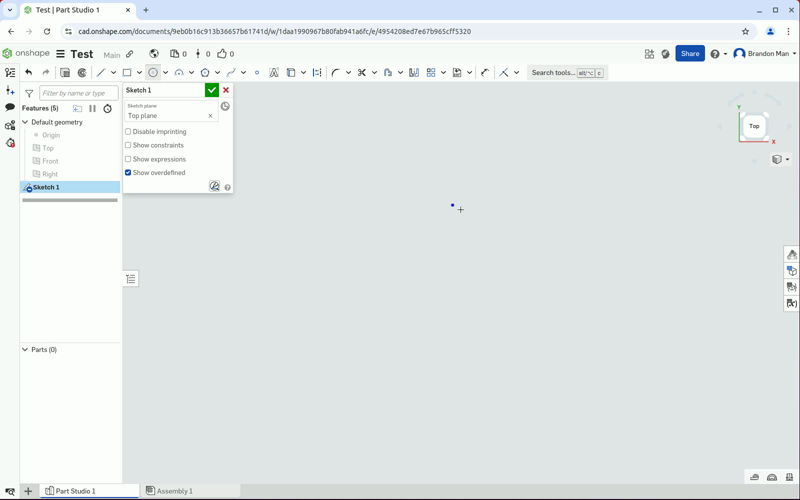
scroll(-6)
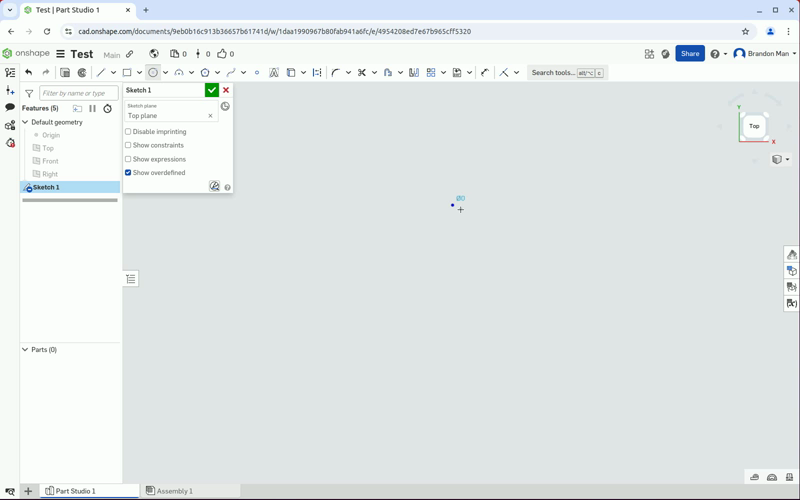
scroll(-6)
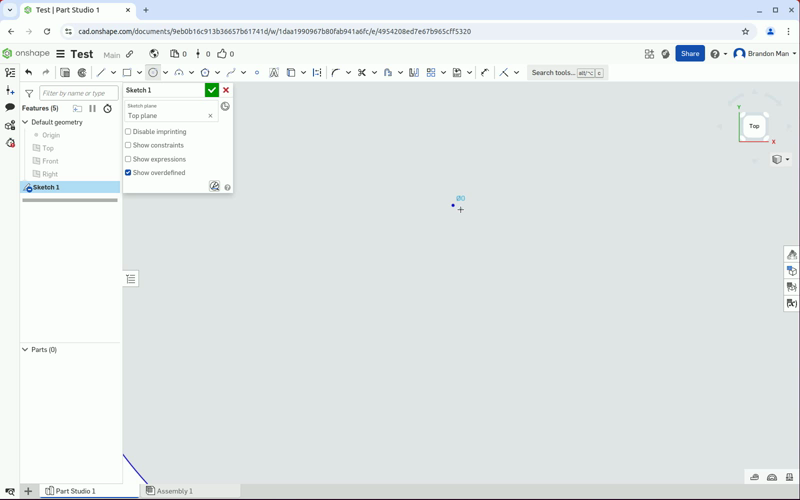
scroll(-6)
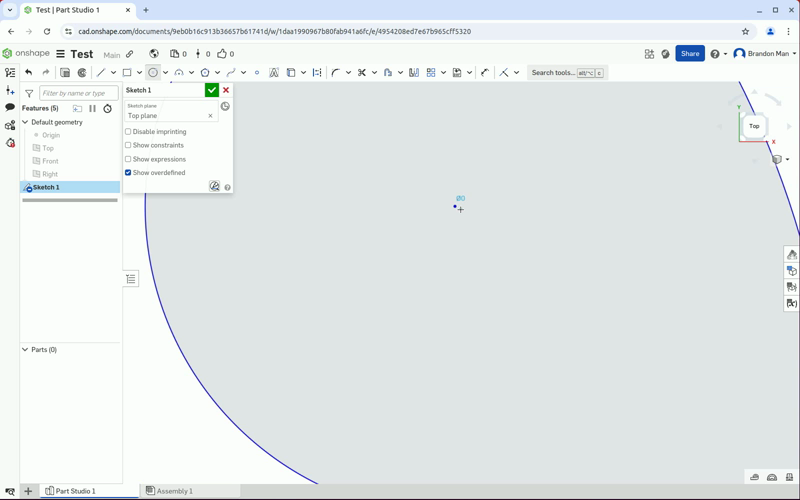
scroll(-6)
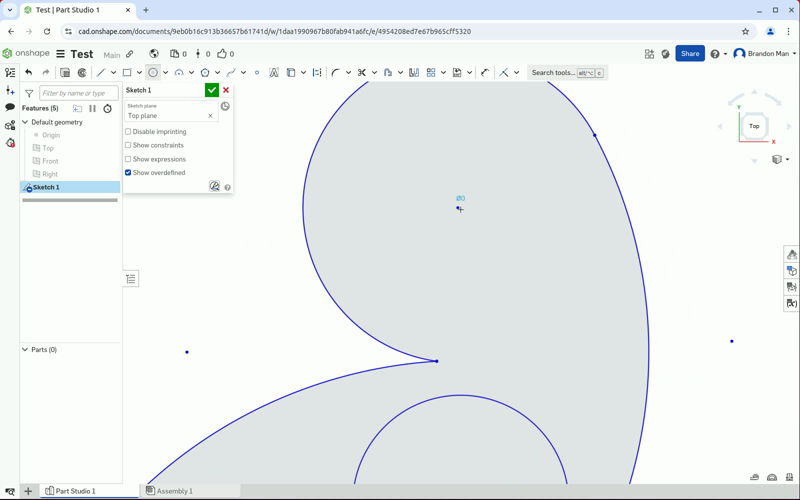
scroll(-6)
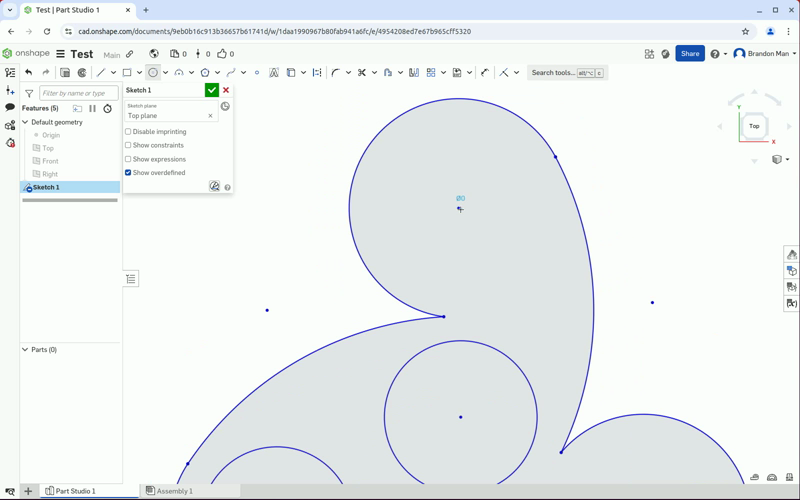
scroll(-6)
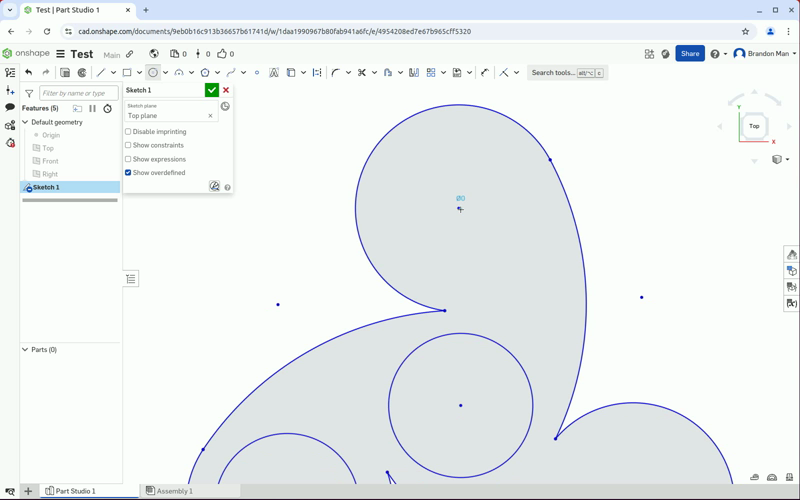
scroll(-6)
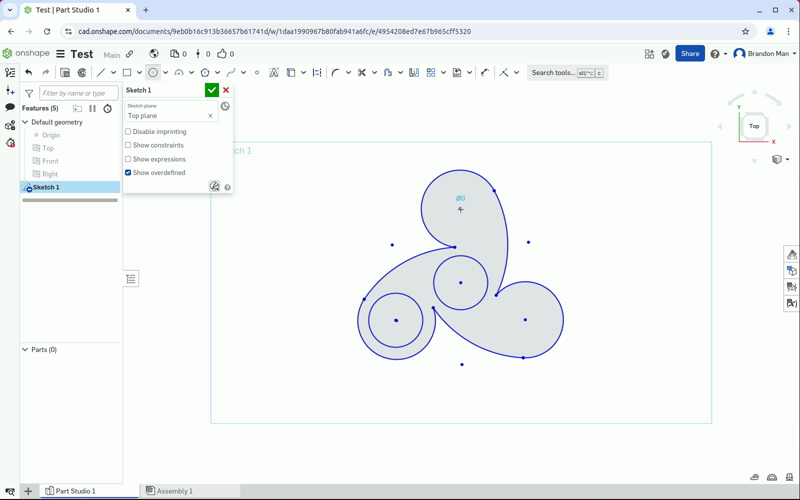
key_up(shift)
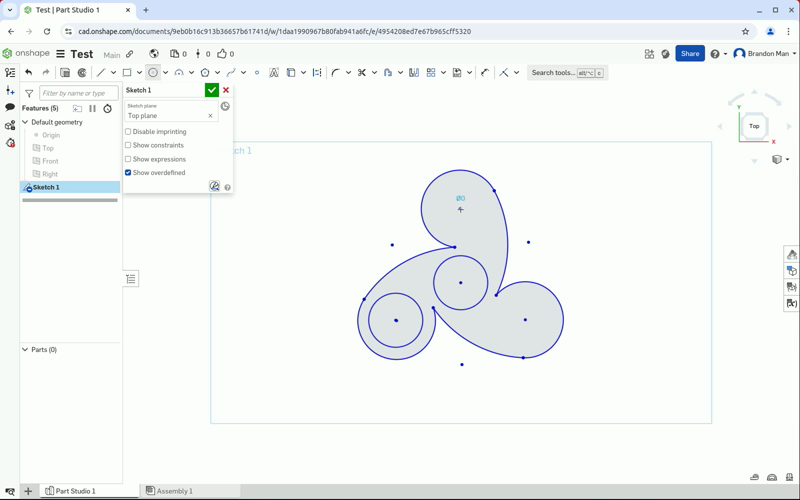
mouse_move(487, 209)
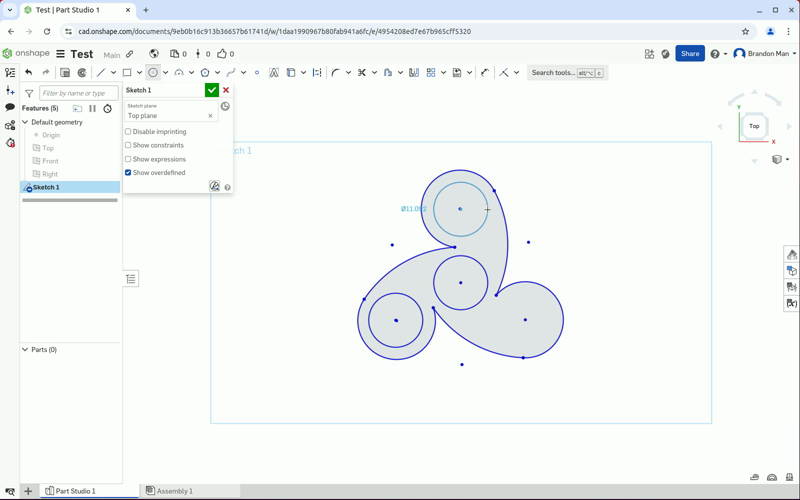
click(487, 209)
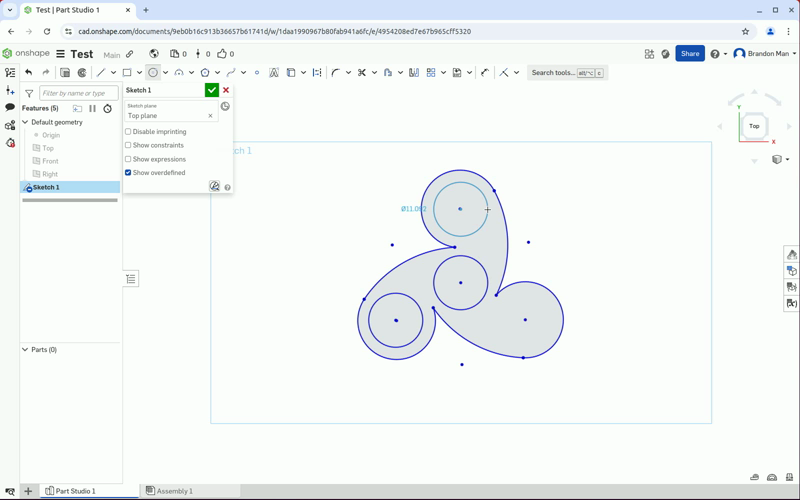
key(esc)
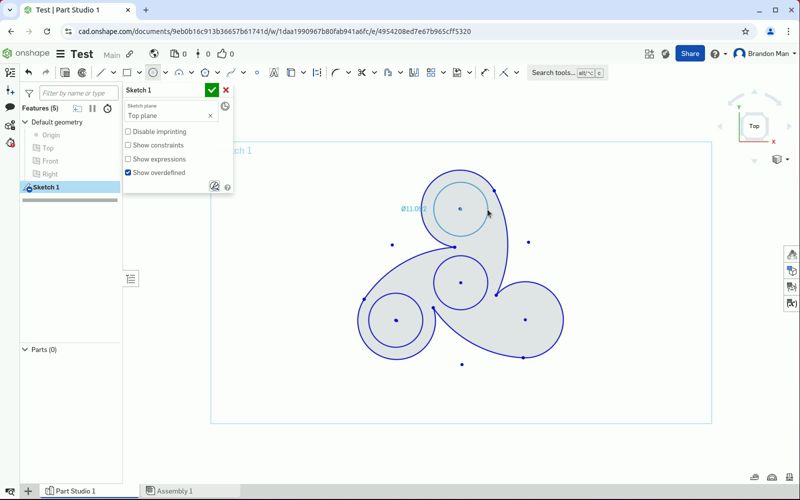
key(c)
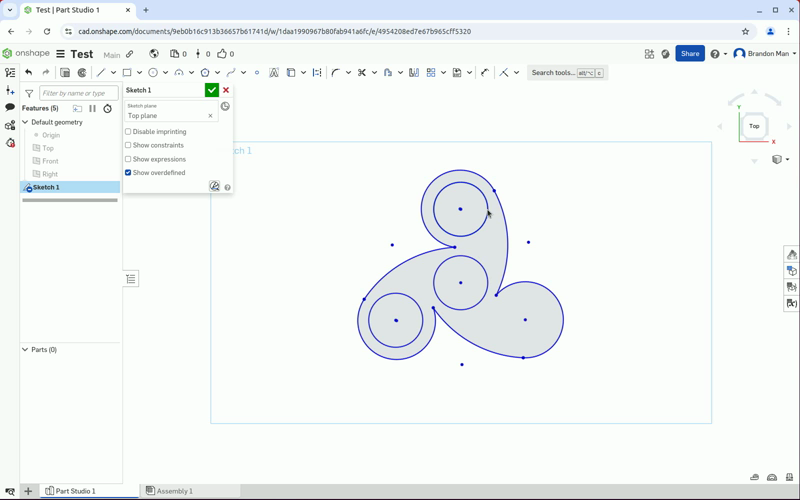
key_down(shift)
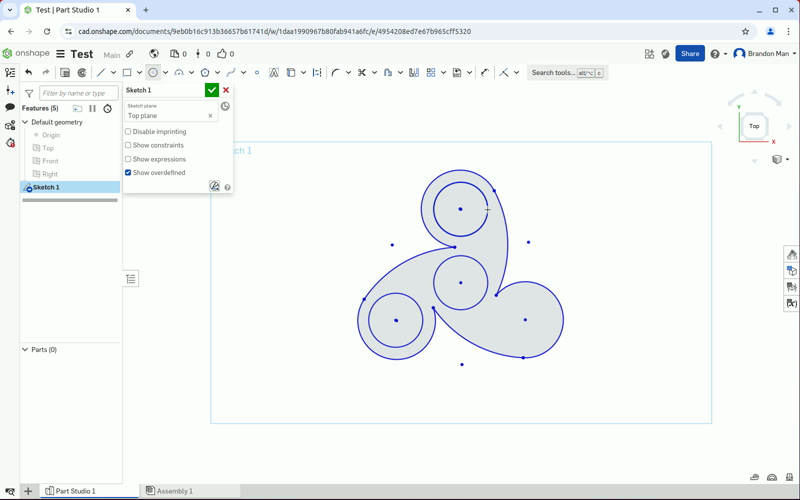
mouse_move(525, 320)
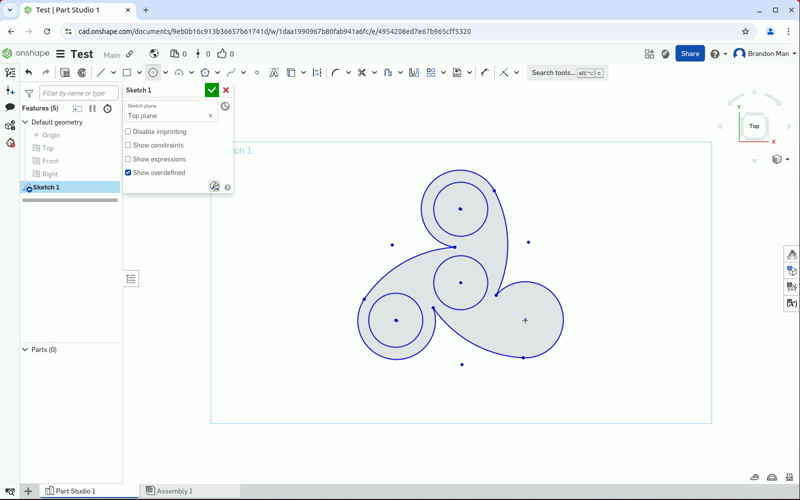
scroll(6)
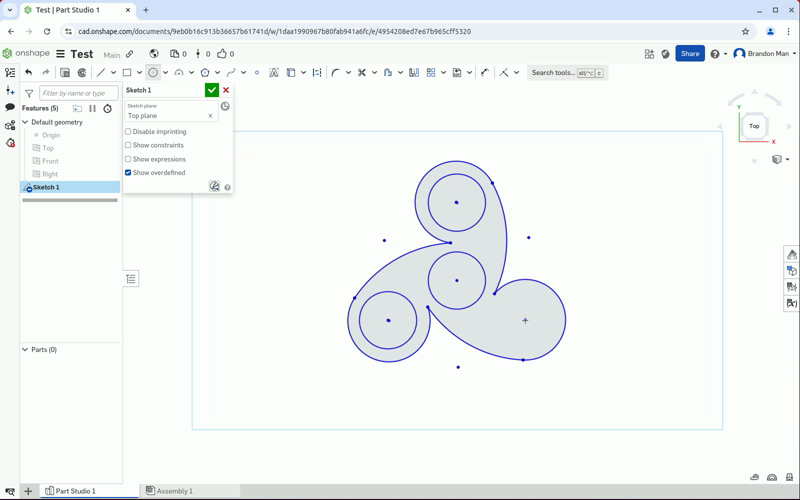
scroll(6)
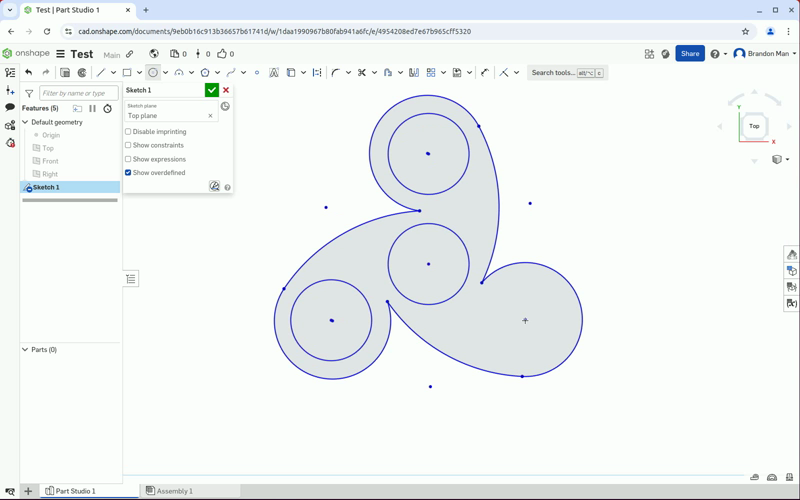
scroll(6)
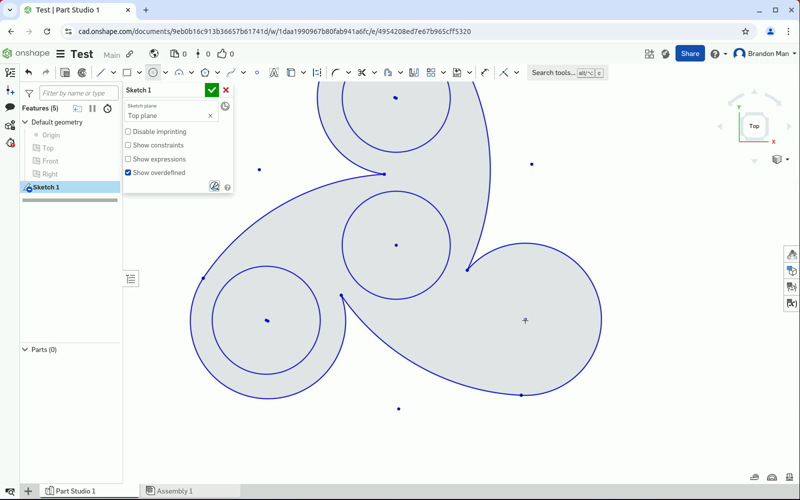
scroll(6)
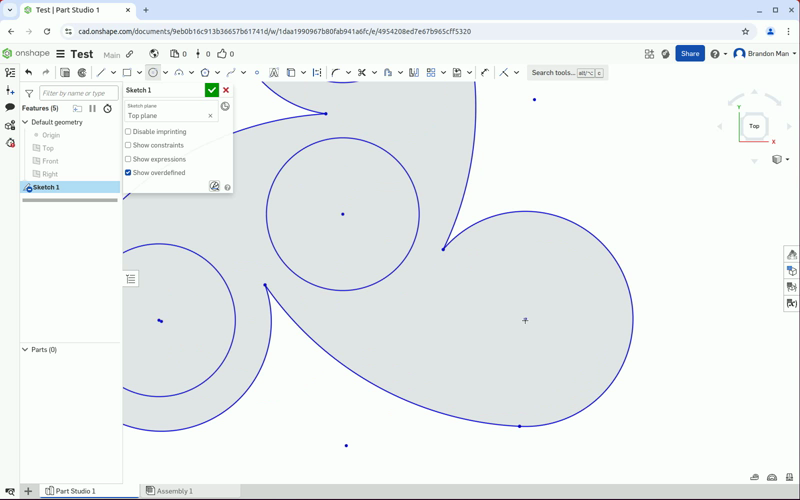
scroll(6)
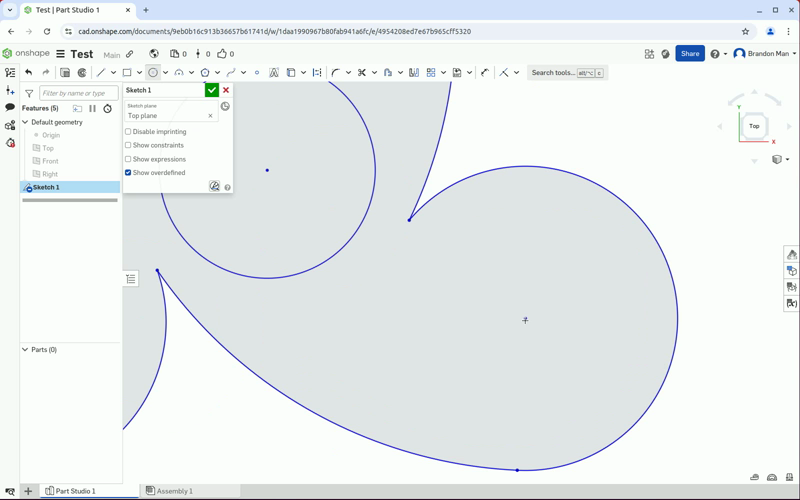
scroll(6)
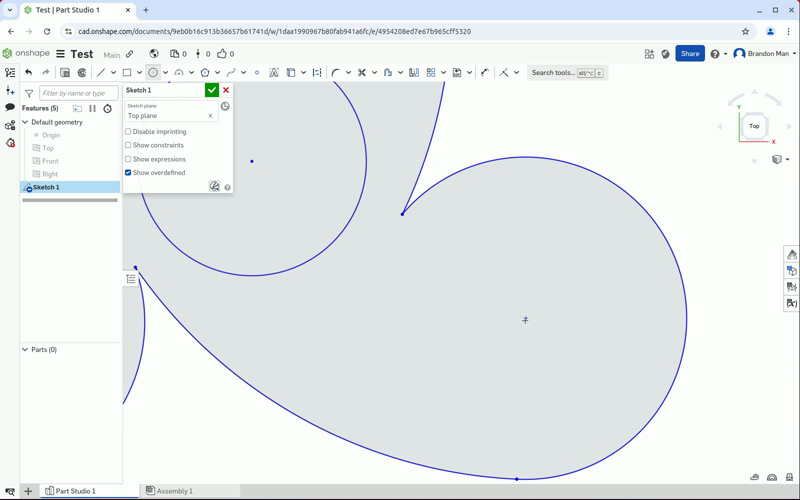
scroll(6)
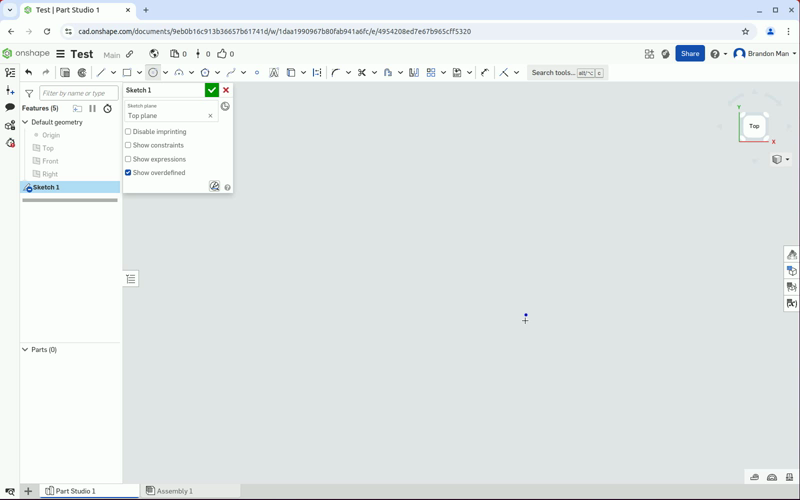
click(525, 320)
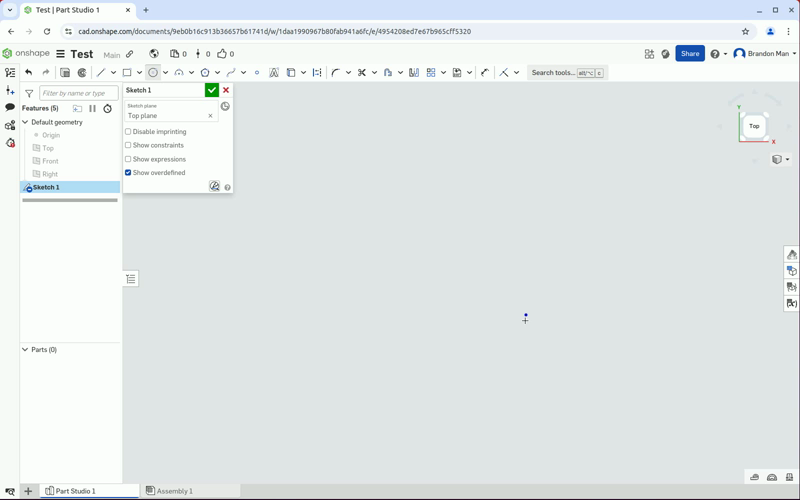
scroll(-6)
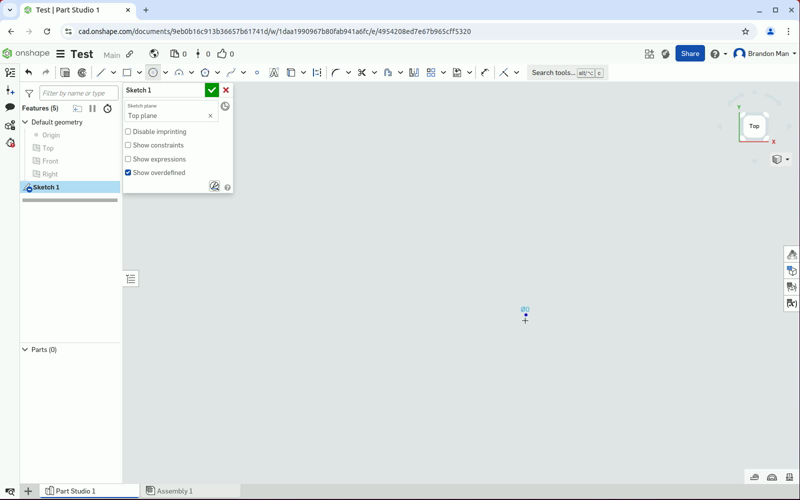
scroll(-6)
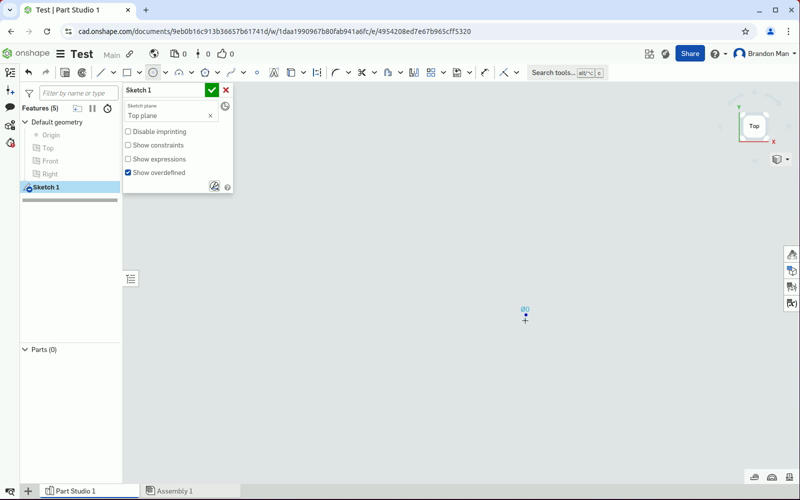
scroll(-6)
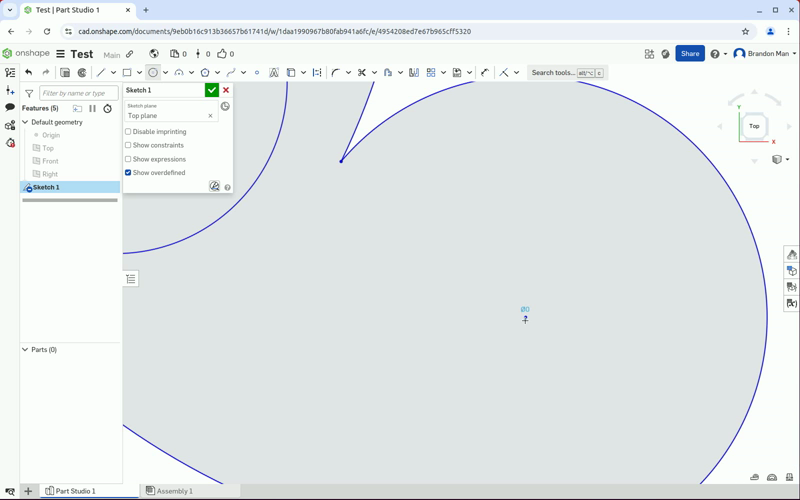
scroll(-6)
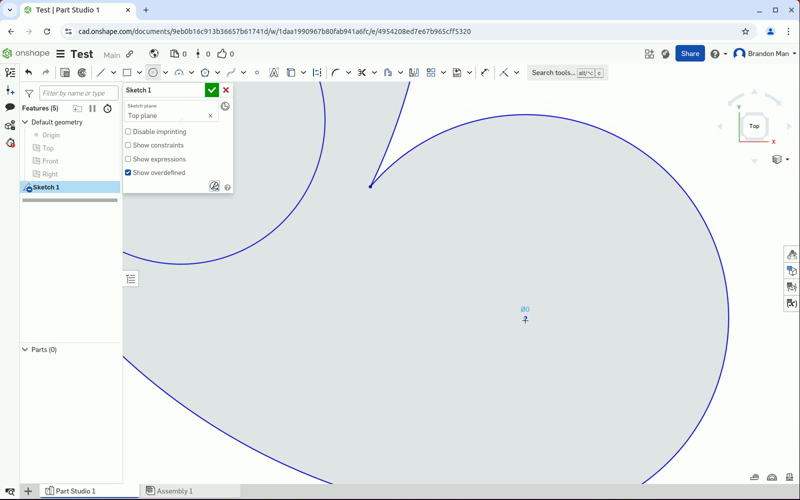
scroll(-6)
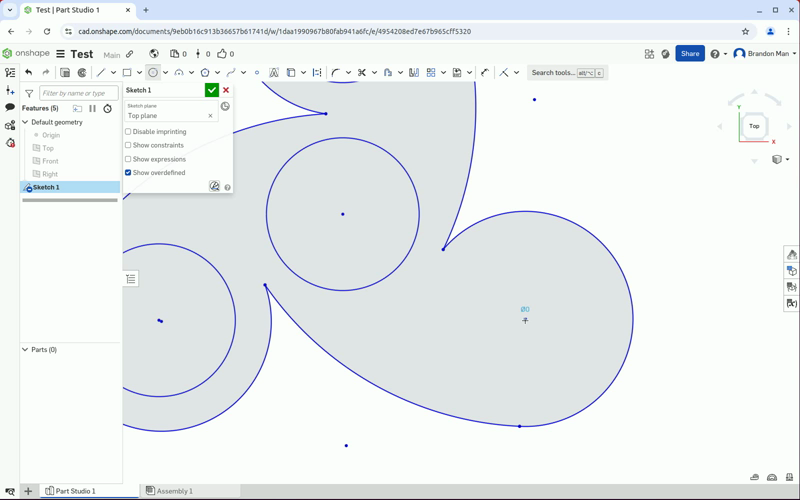
scroll(-6)
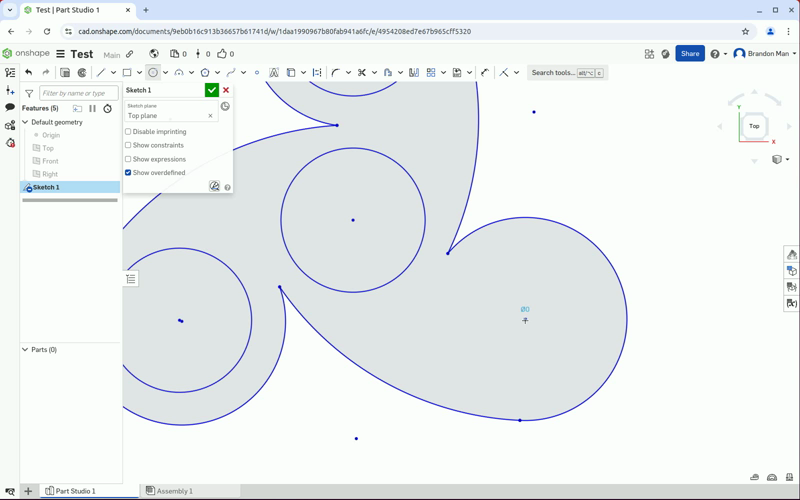
scroll(-6)
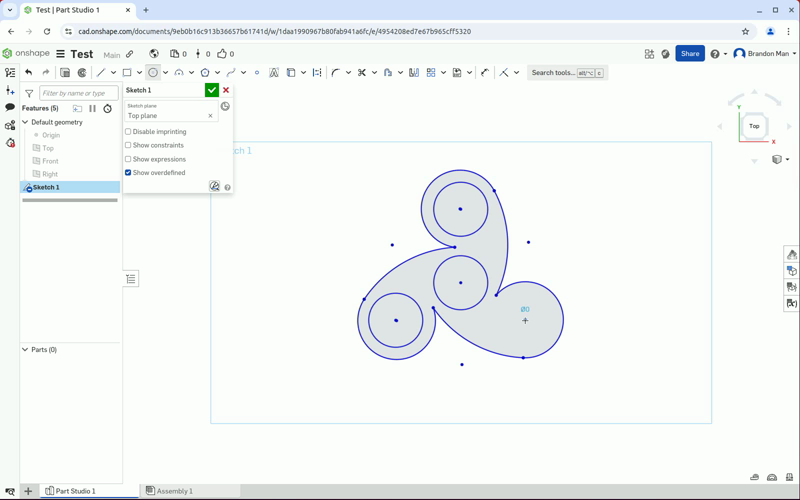
key_up(shift)
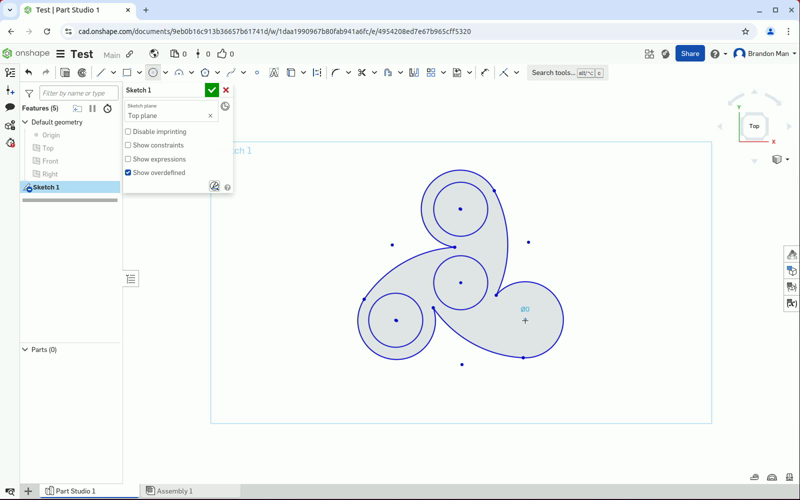
mouse_move(552, 320)
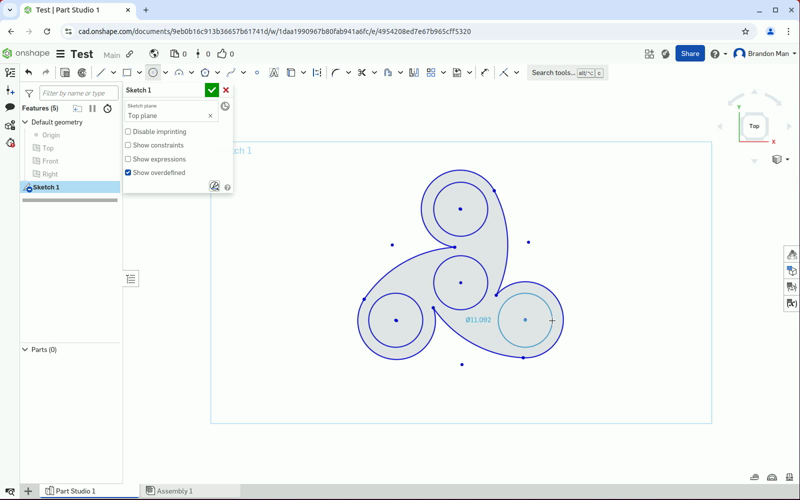
click(552, 320)
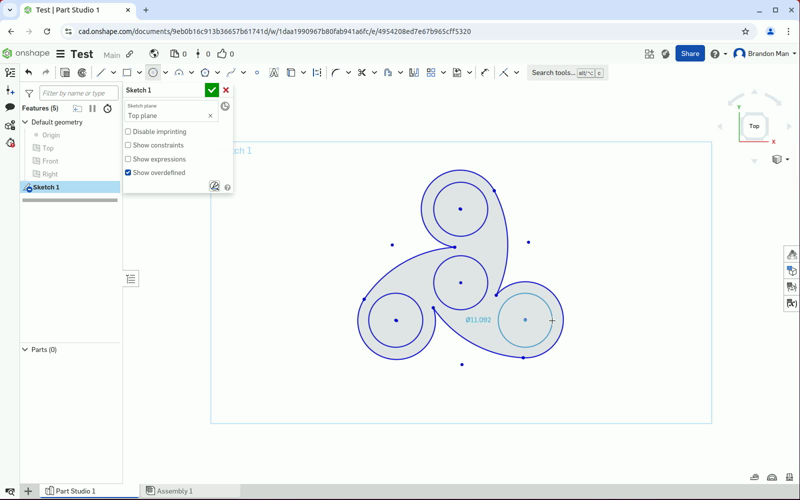
key(esc)
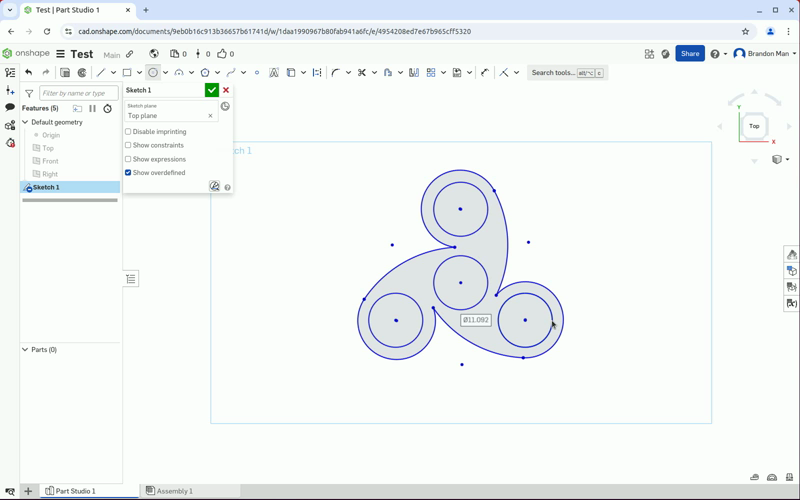
mouse_move(468, 321)
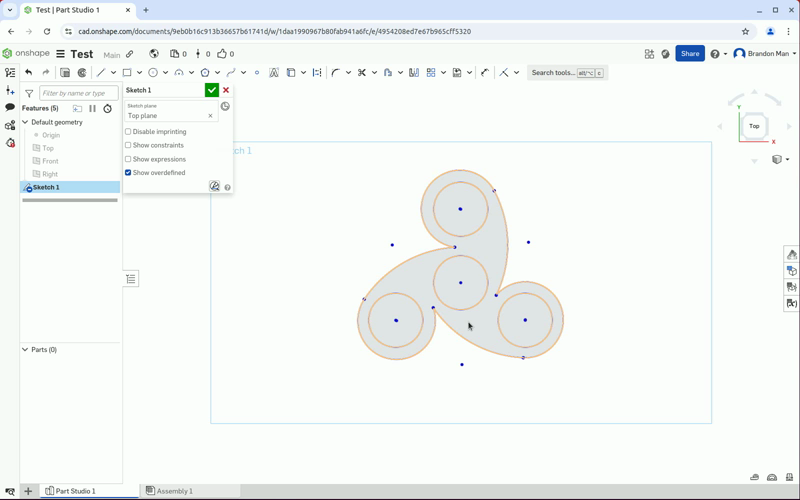
click(468, 321)
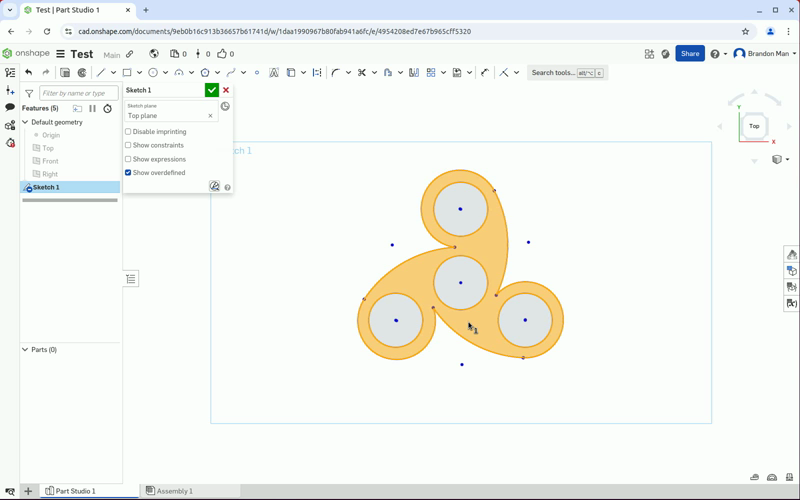
mouse_move(73, 352)
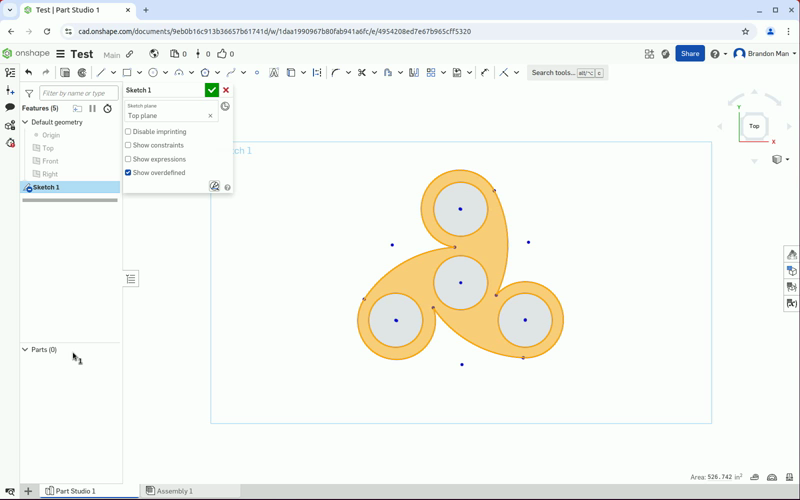
key(shift+y)
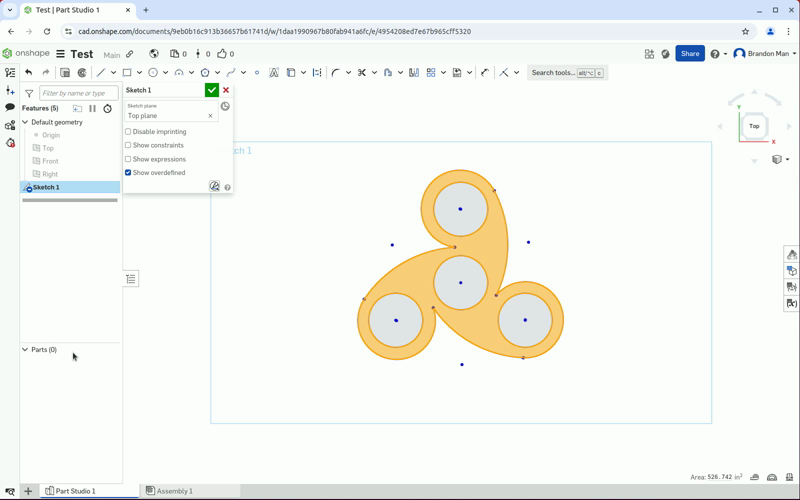
key(shift+e)
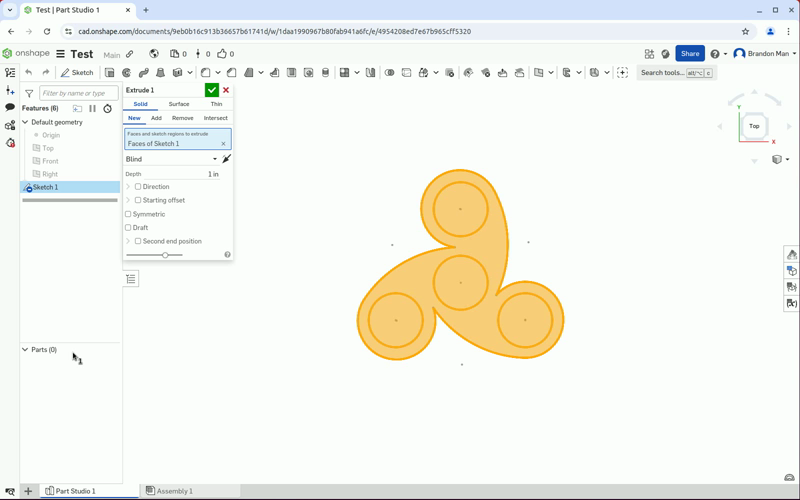
mouse_move(143, 106)
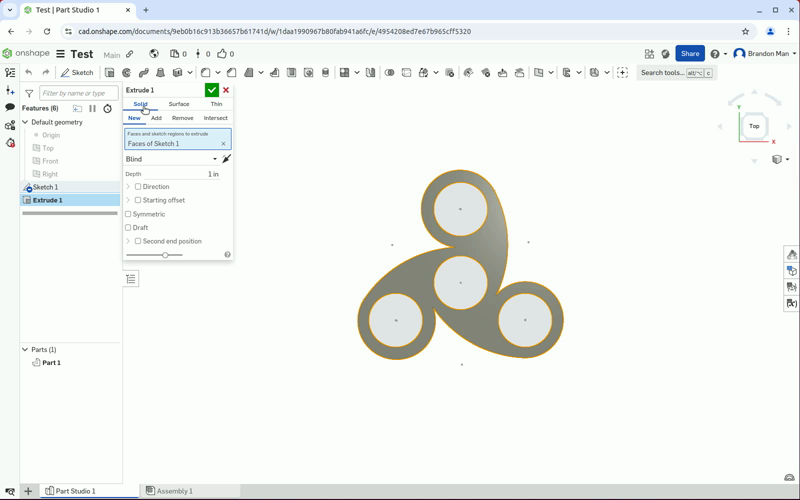
click(143, 106)
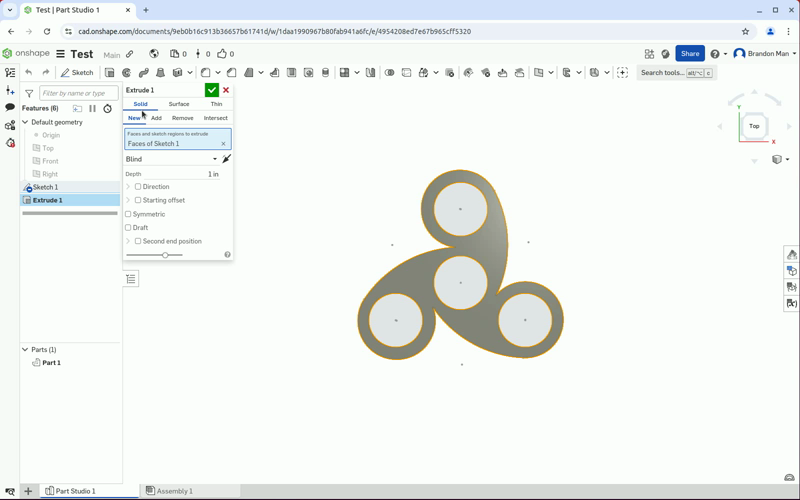
mouse_move(137, 120)
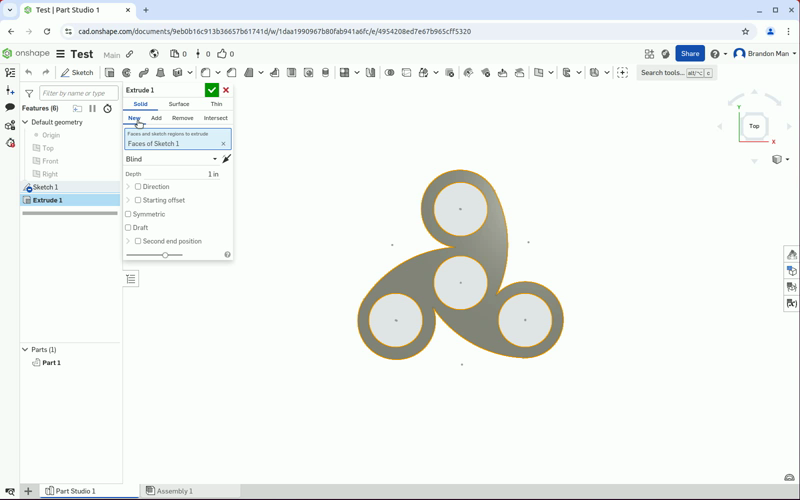
click(137, 120)
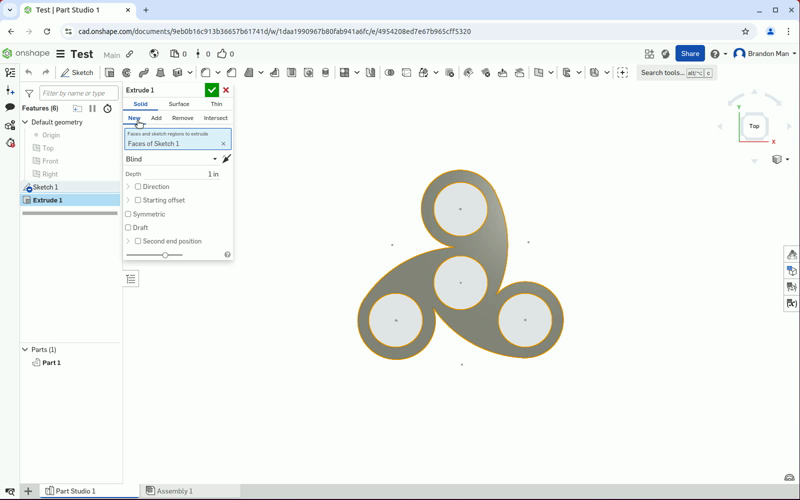
key(tab, 4)
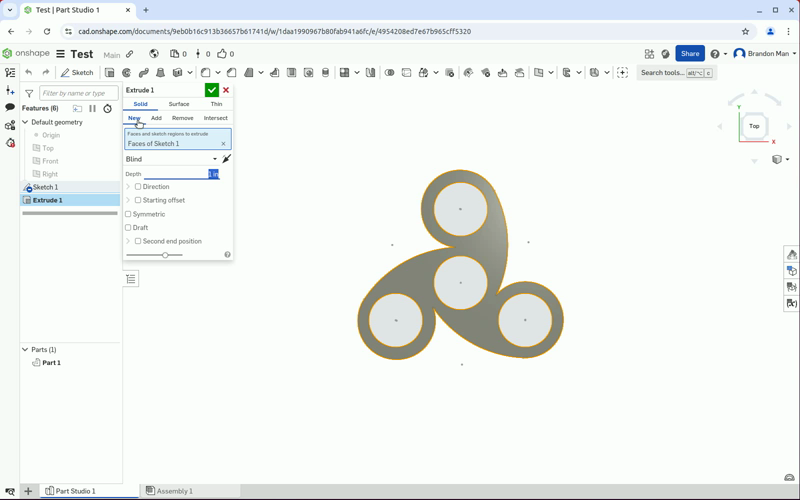
text(3.611)
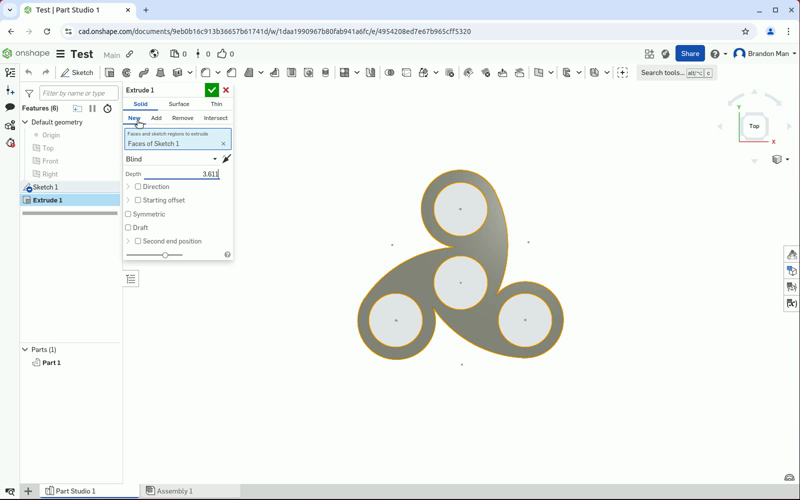
key(enter)
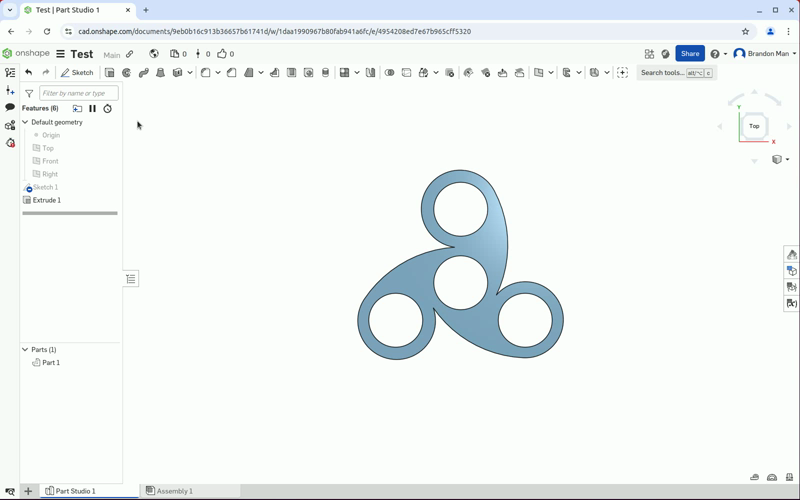
key(shift+h)
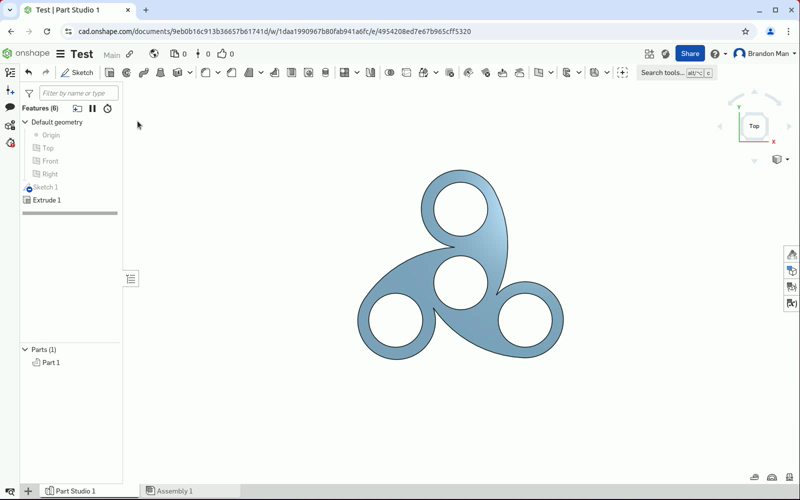
key(shift+h)
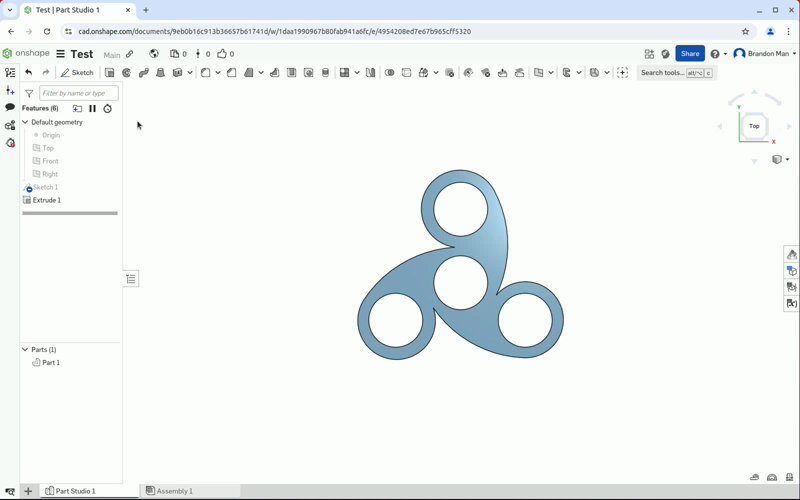
mouse_move(73, 189)
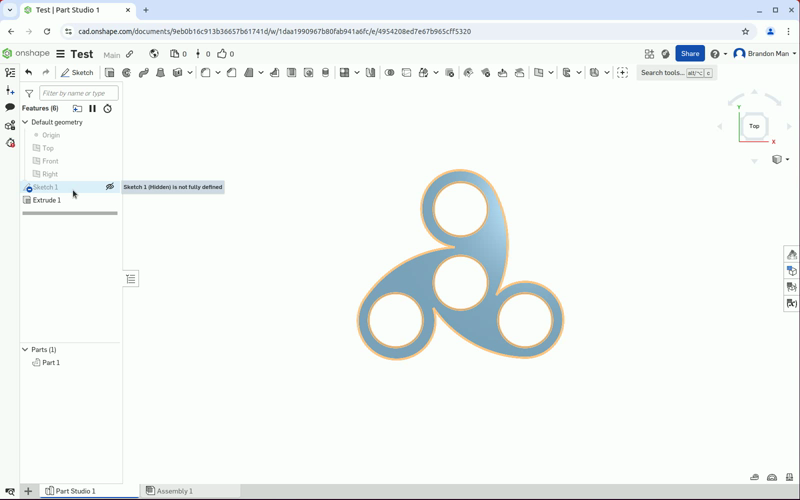
click(73, 189)
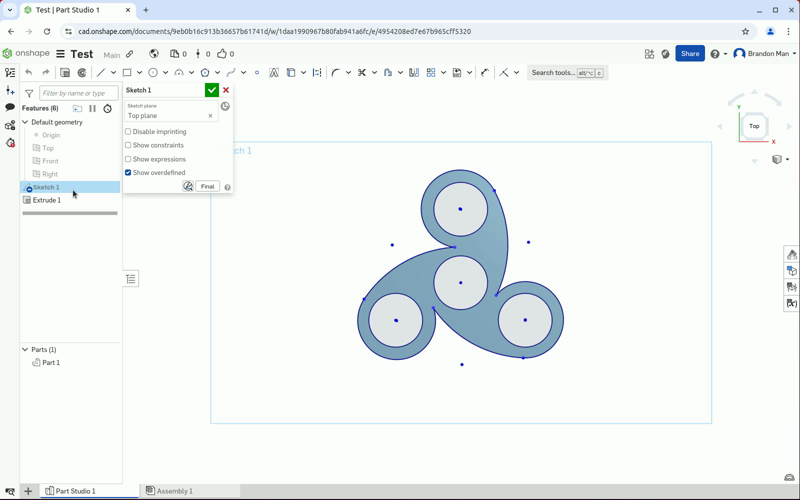
mouse_move(229, 92)
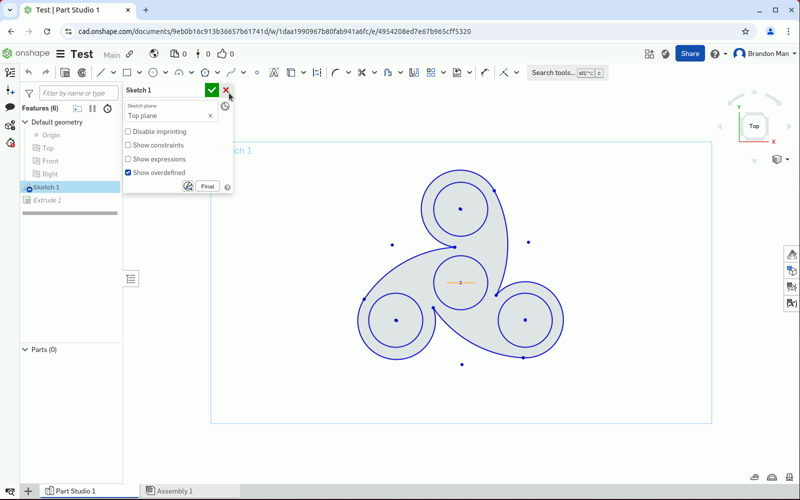
click(229, 92)
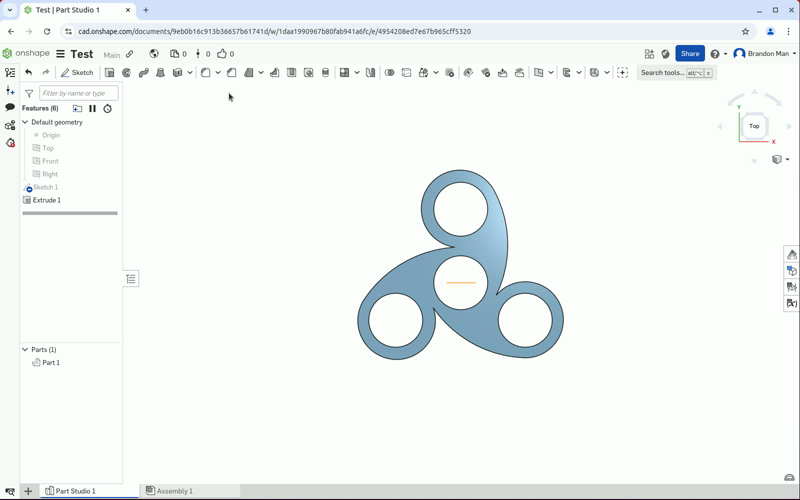
mouse_move(541, 75)
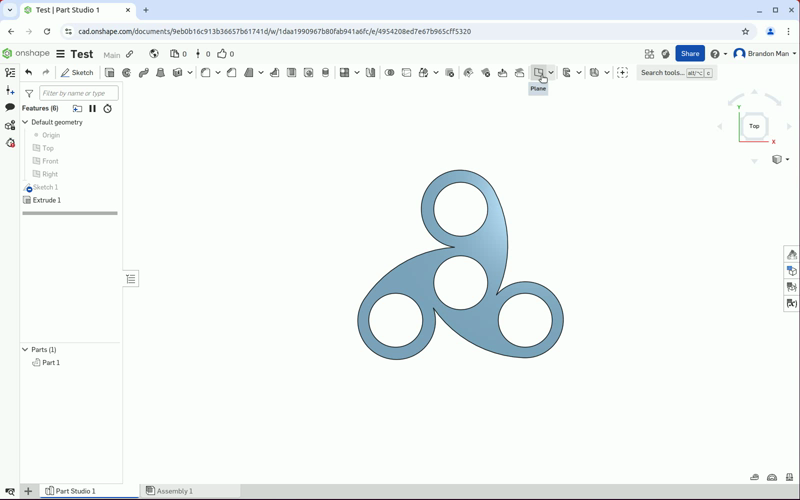
click(541, 75)
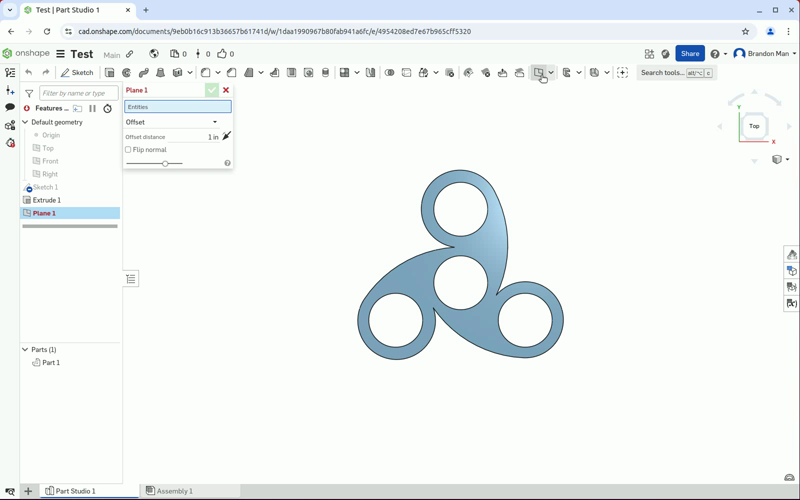
mouse_move(73, 150)
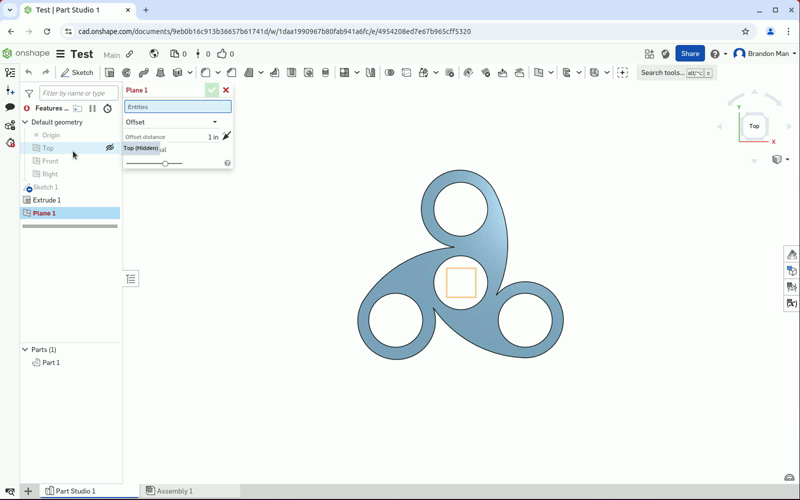
click(73, 150)
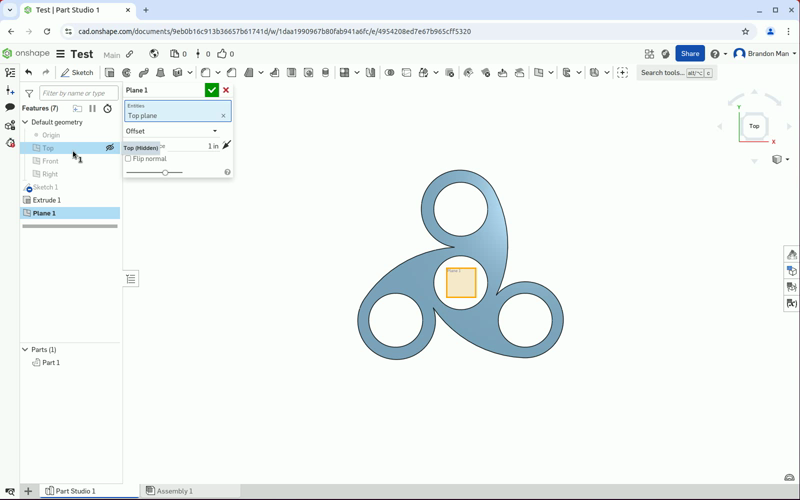
key(tab, 2)
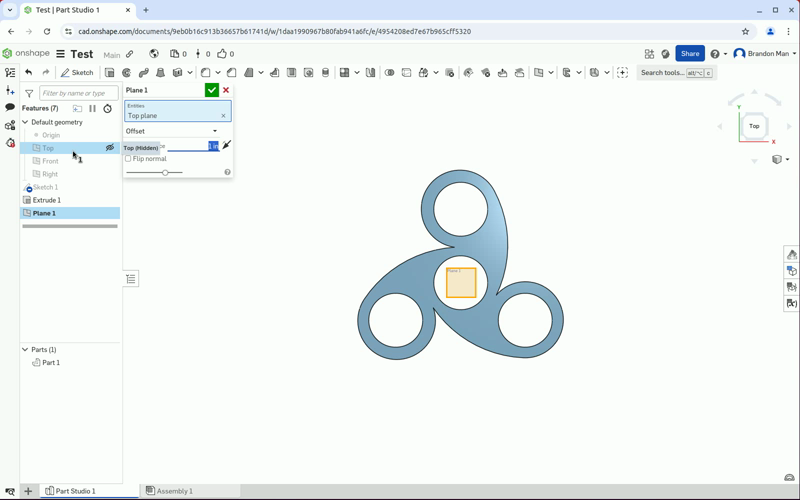
text(3.605)
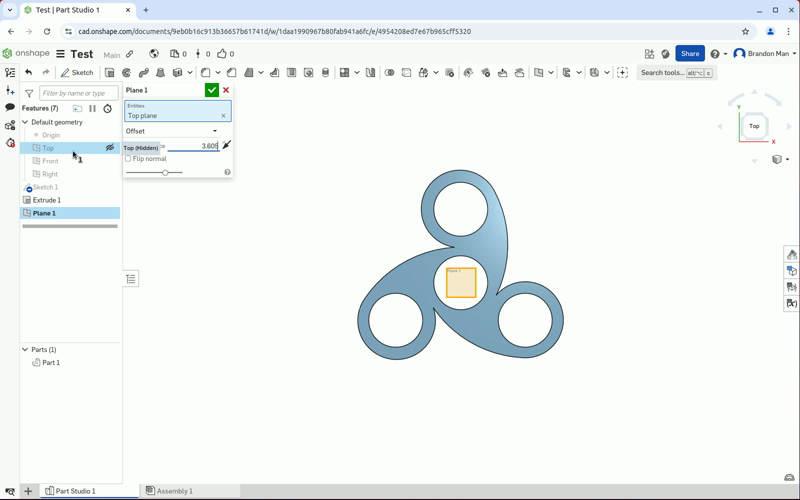
key(enter, 2)
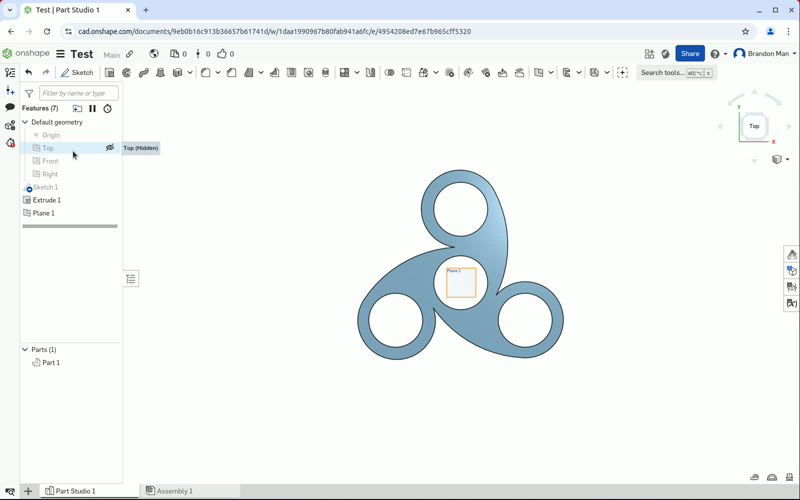
key(shift+s)
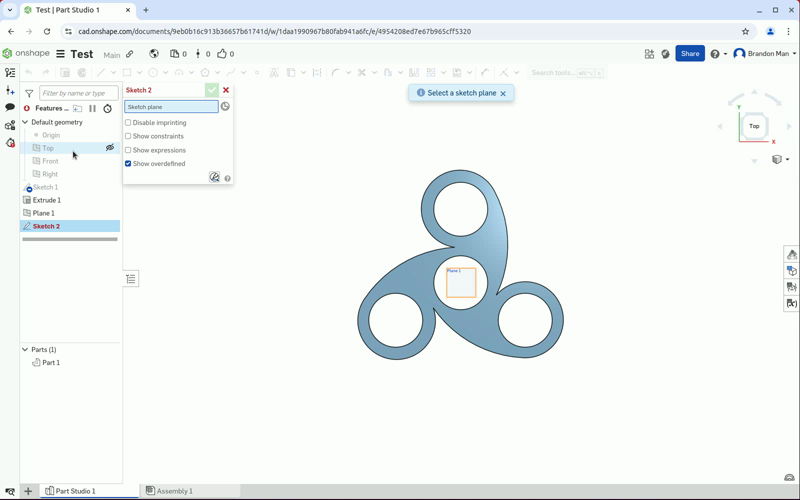
mouse_move(73, 215)
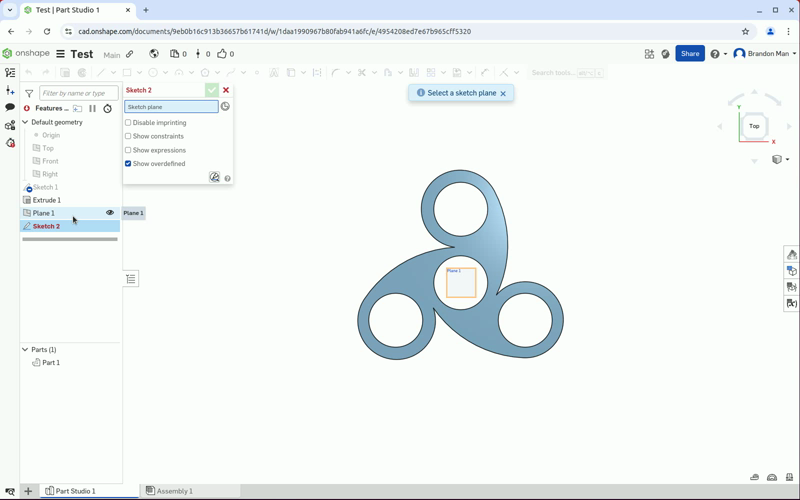
click(73, 215)
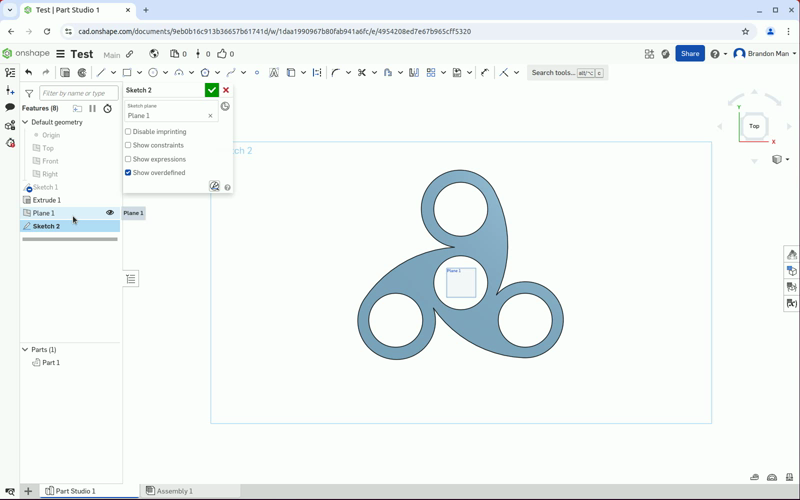
mouse_move(73, 352)
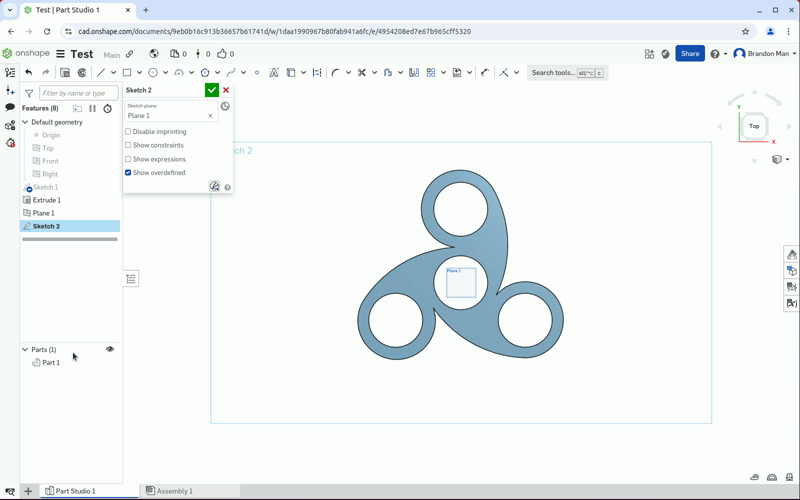
key(y)
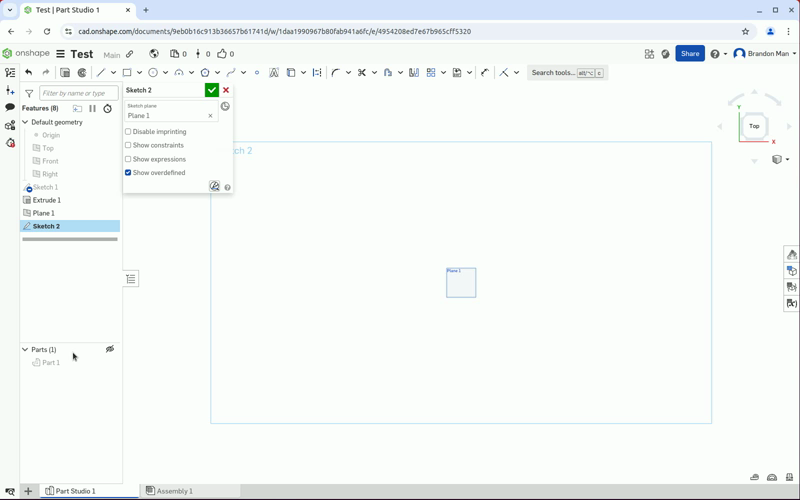
key(a)
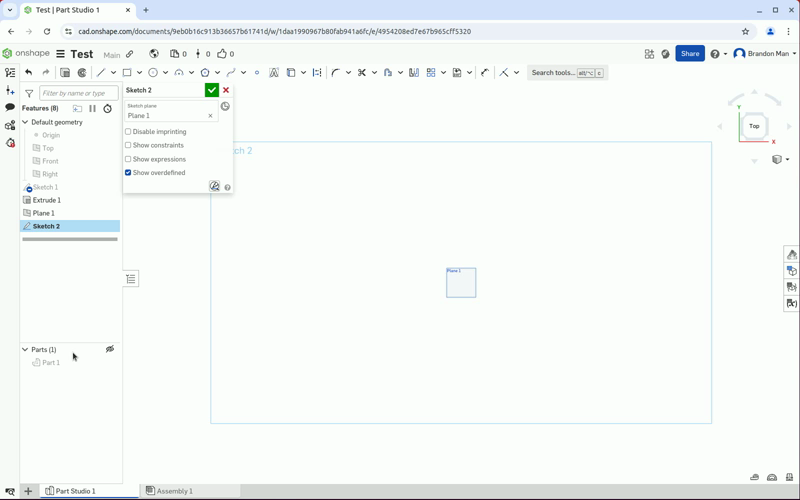
key_down(shift)
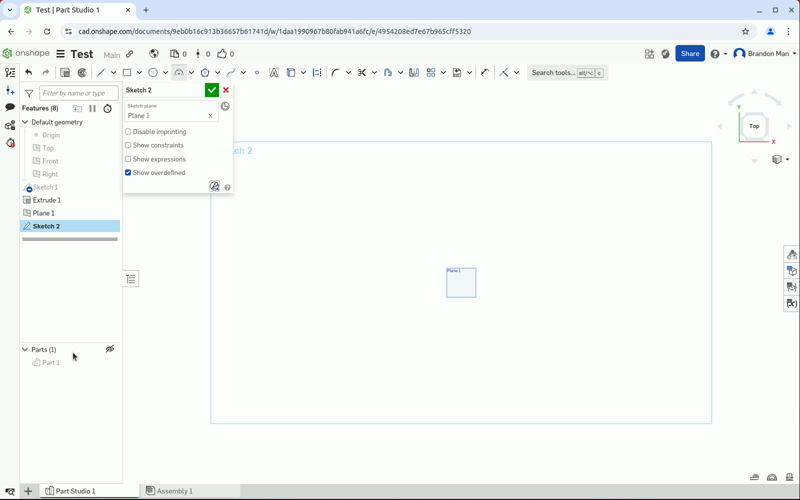
mouse_move(470, 245)
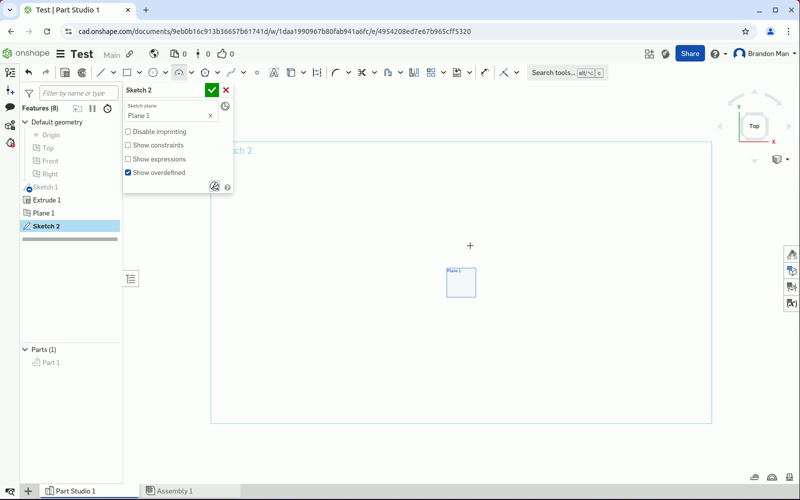
click(470, 245)
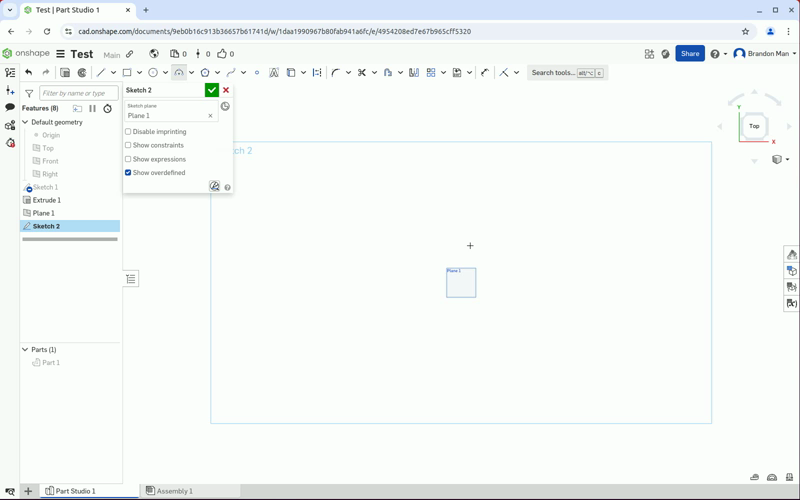
key_up(shift)
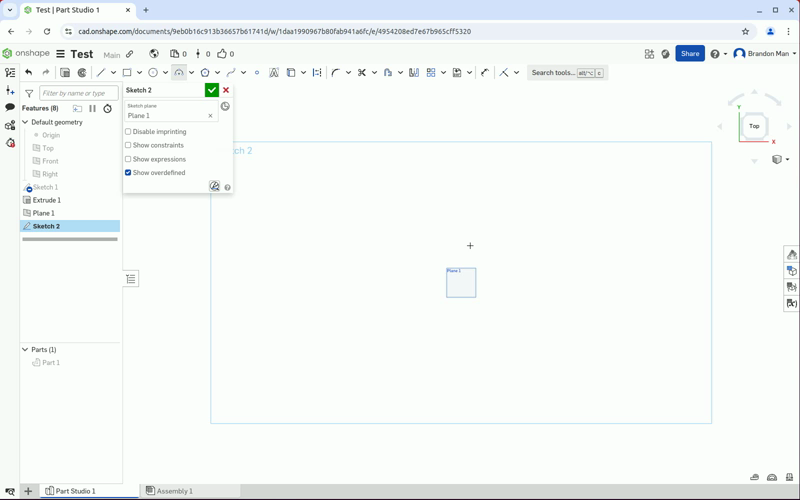
key_down(shift)
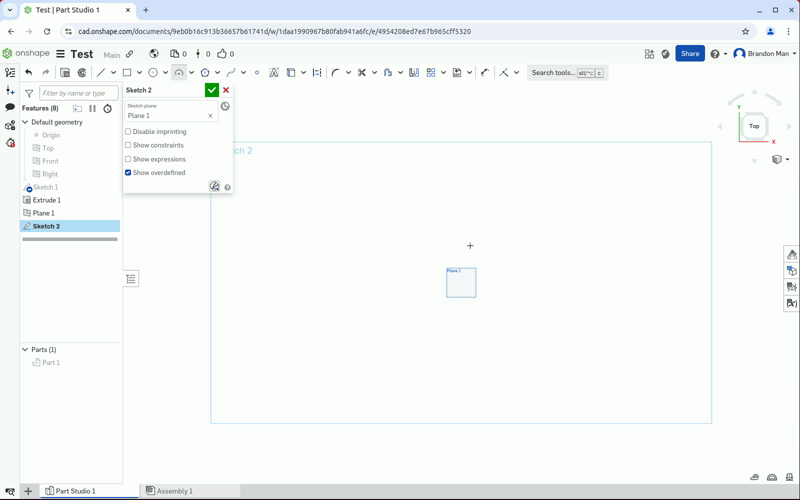
mouse_move(495, 266)
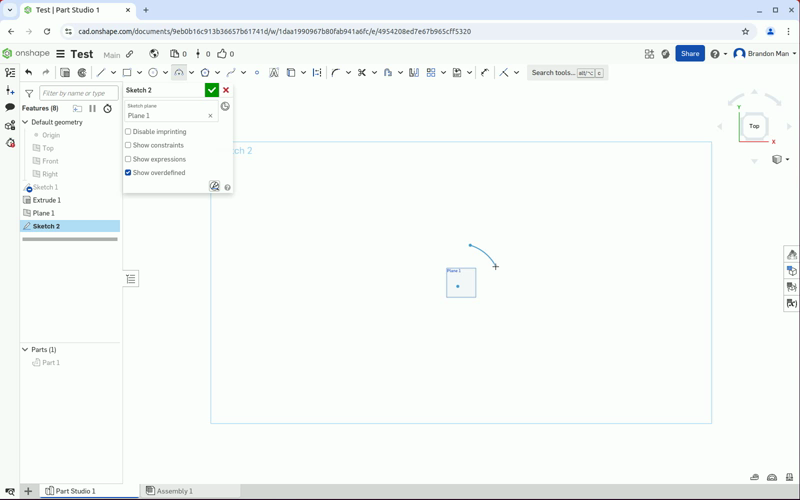
click(495, 266)
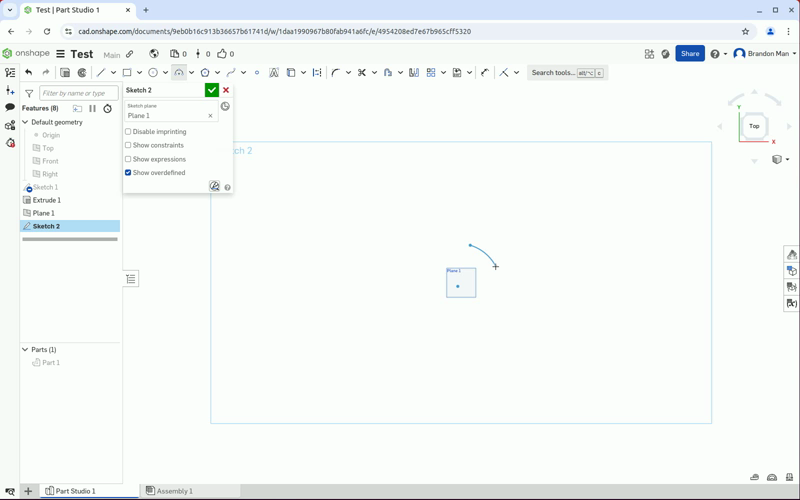
mouse_move(485, 252)
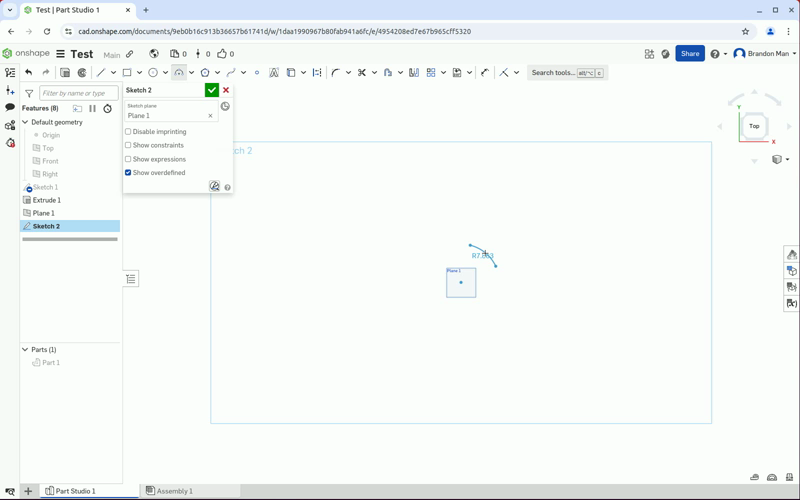
click(485, 252)
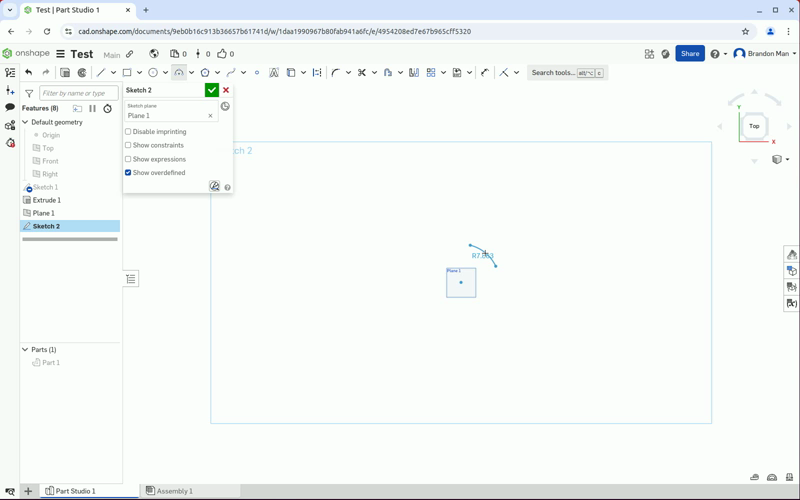
key_up(shift)
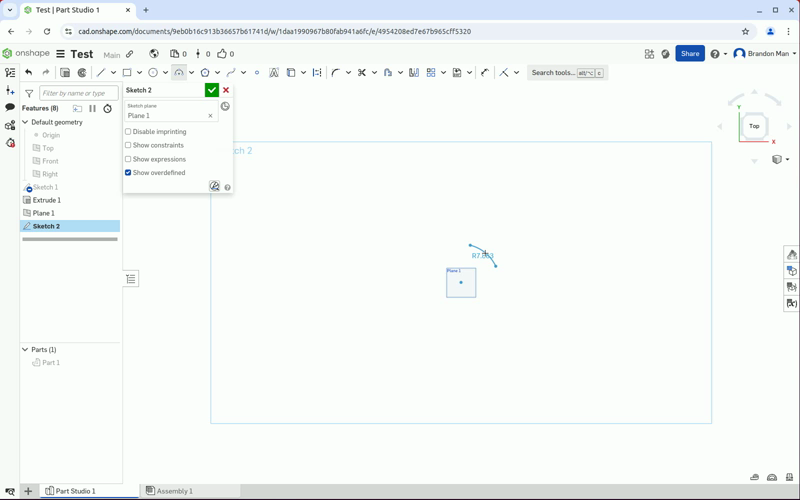
mouse_move(495, 266)
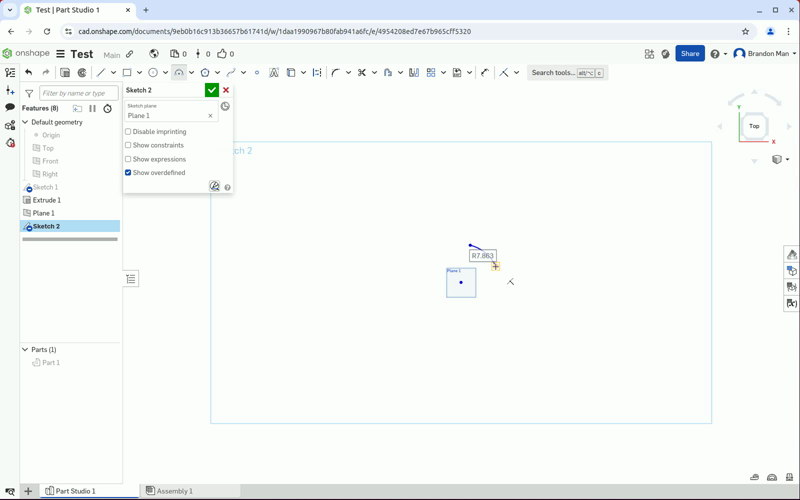
click(495, 266)
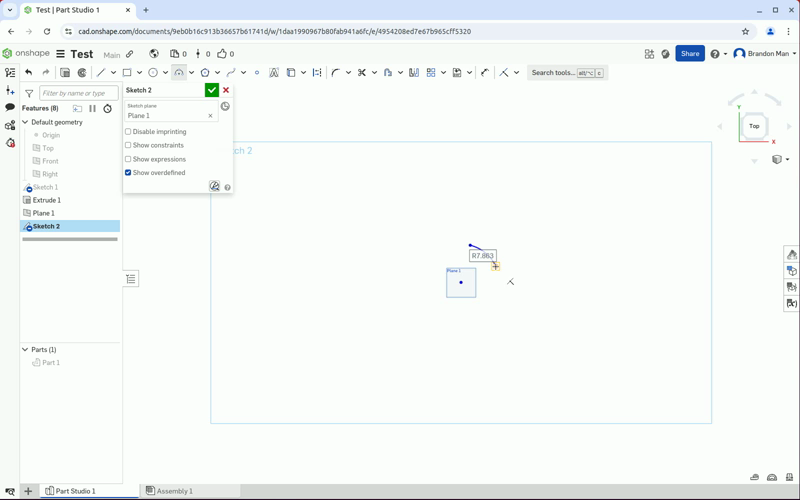
key_down(shift)
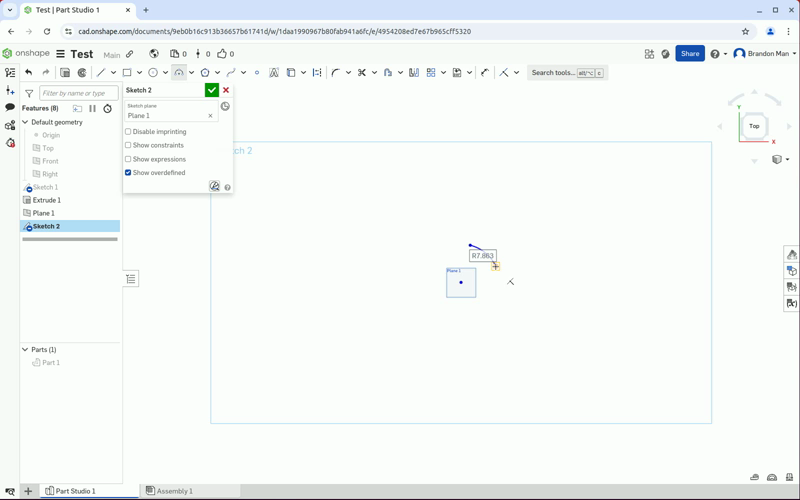
mouse_move(496, 223)
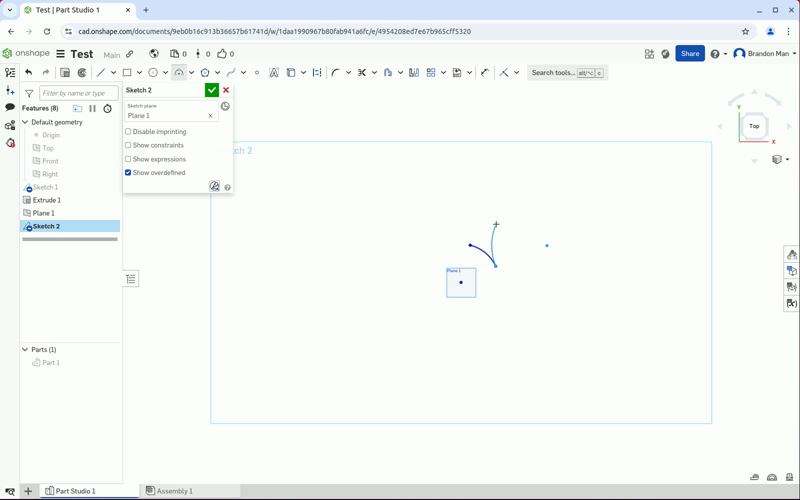
click(496, 223)
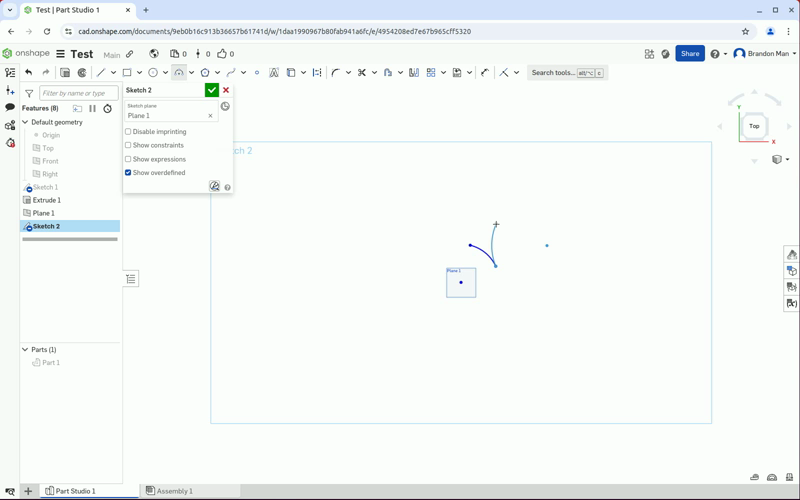
mouse_move(498, 244)
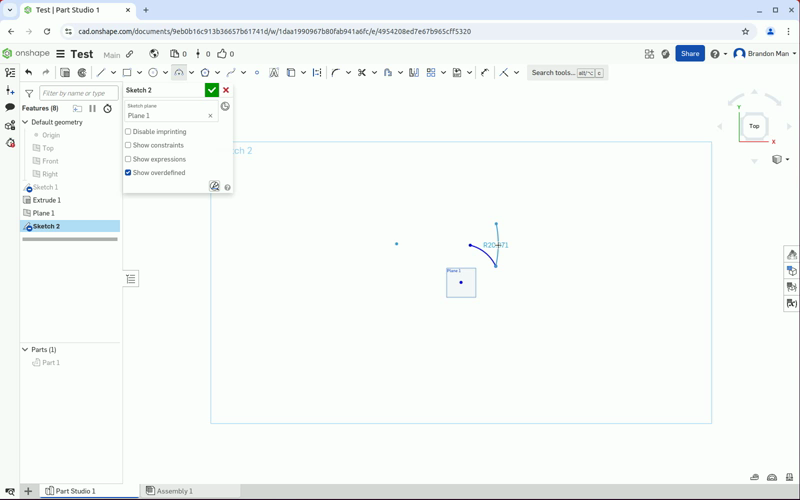
click(498, 244)
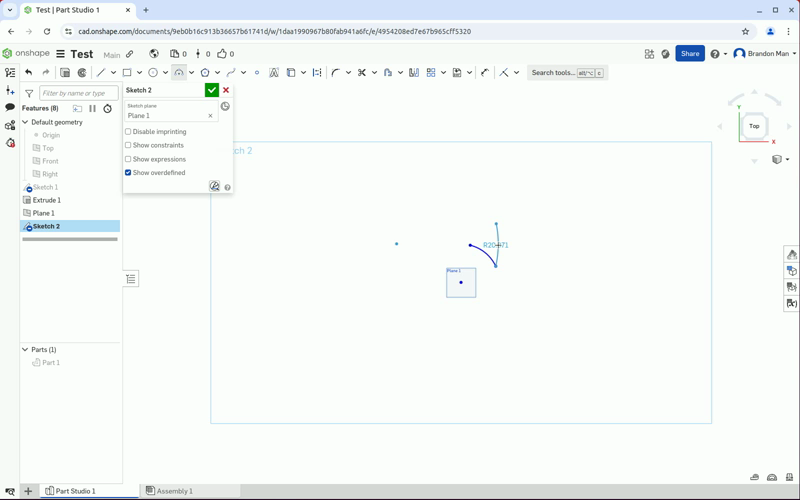
key_up(shift)
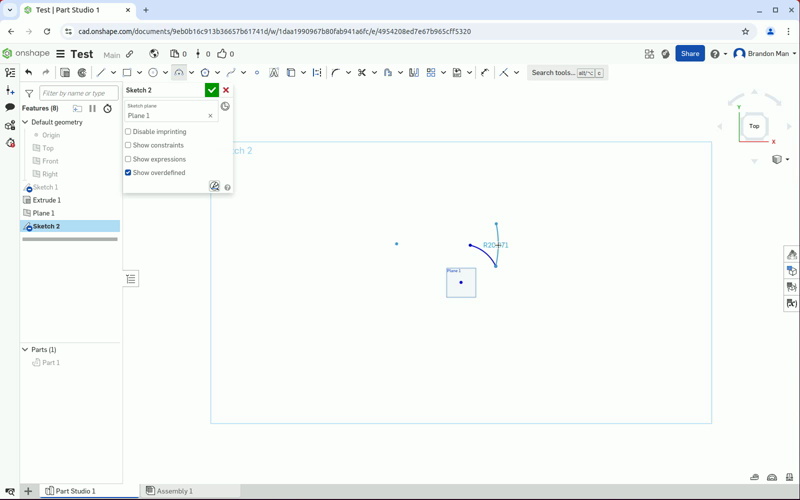
mouse_move(496, 223)
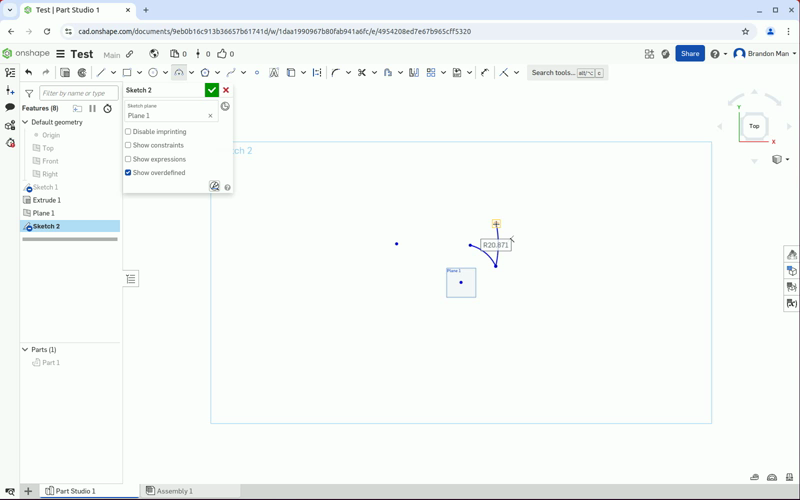
click(496, 223)
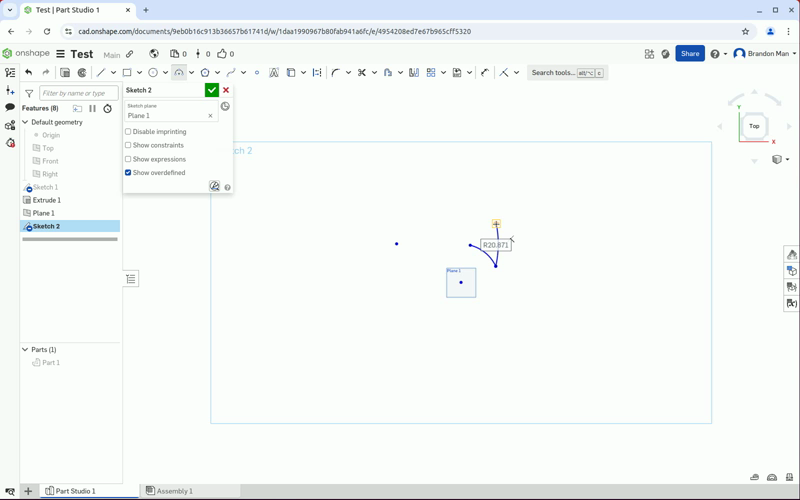
mouse_move(470, 245)
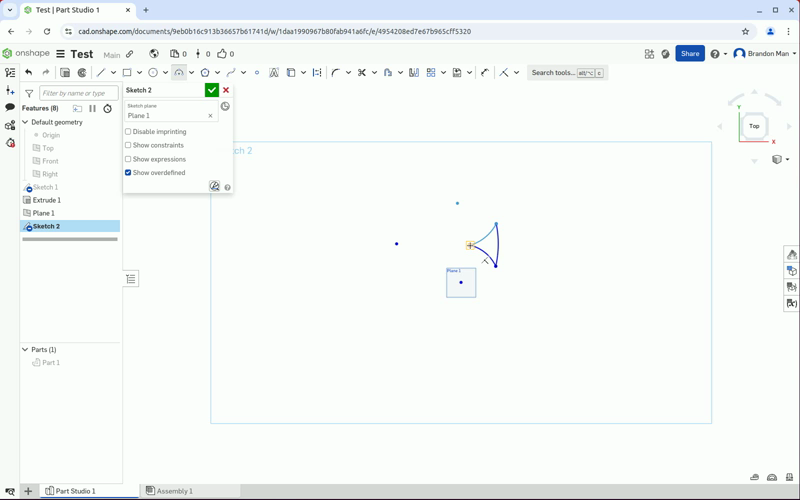
click(470, 245)
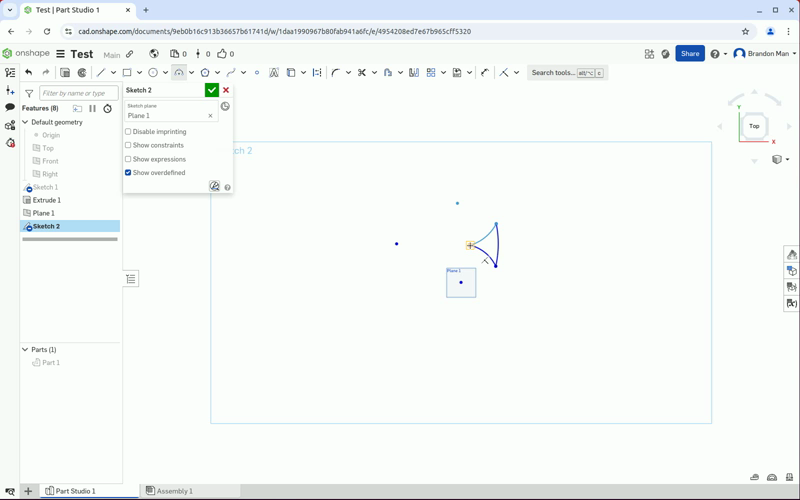
key_down(shift)
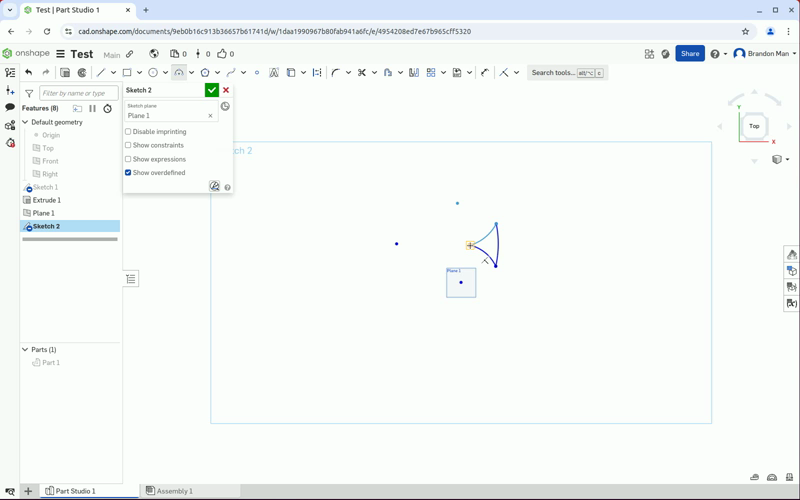
mouse_move(485, 237)
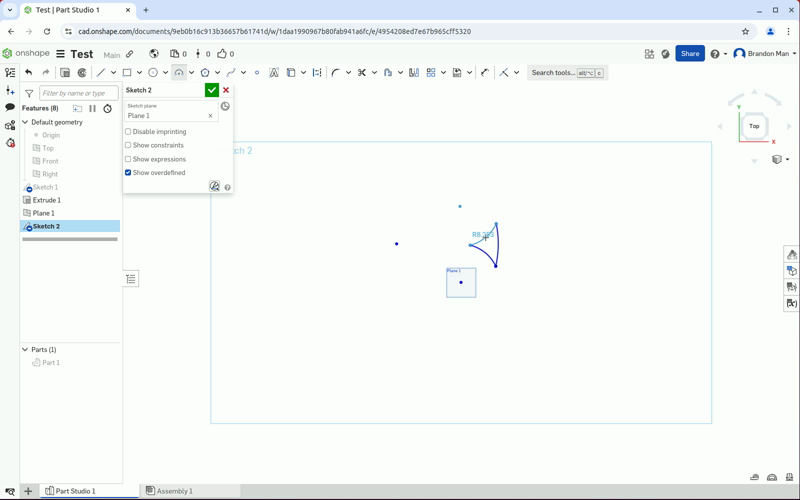
click(485, 237)
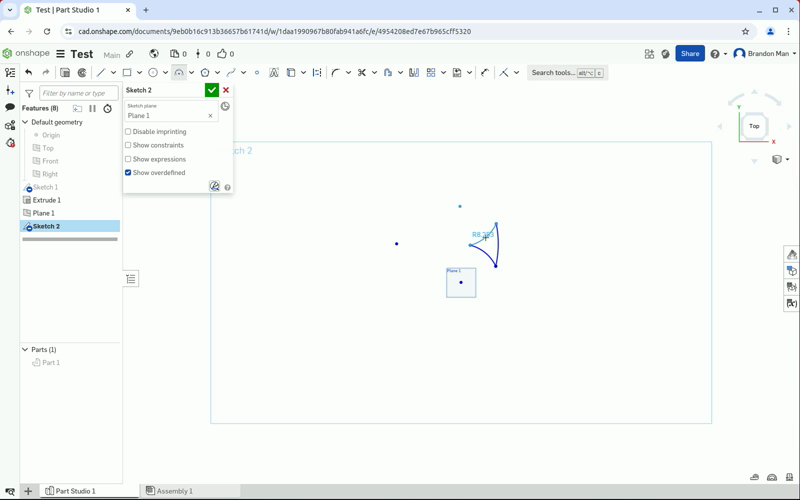
key_up(shift)
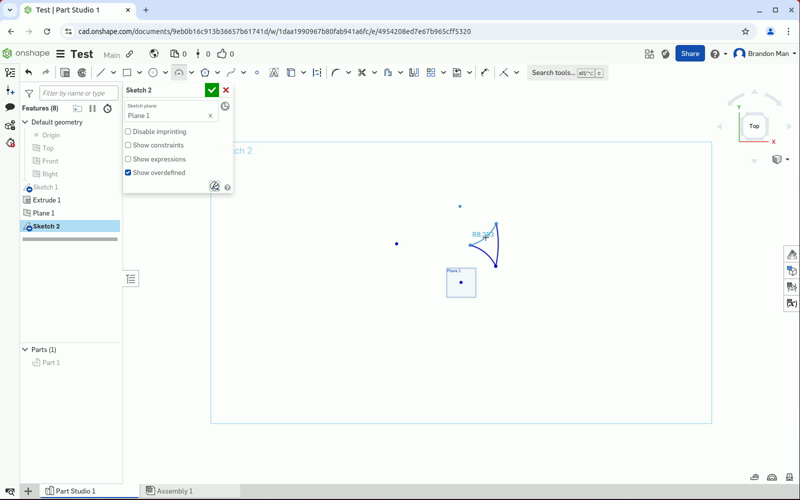
key(esc)
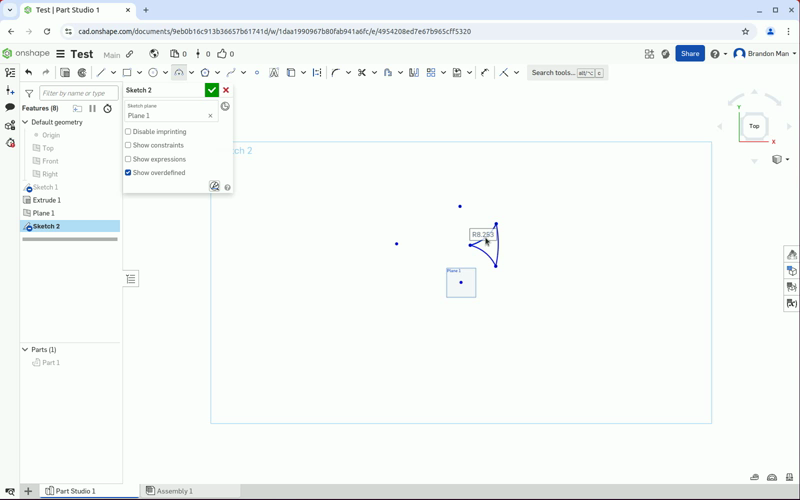
mouse_move(484, 256)
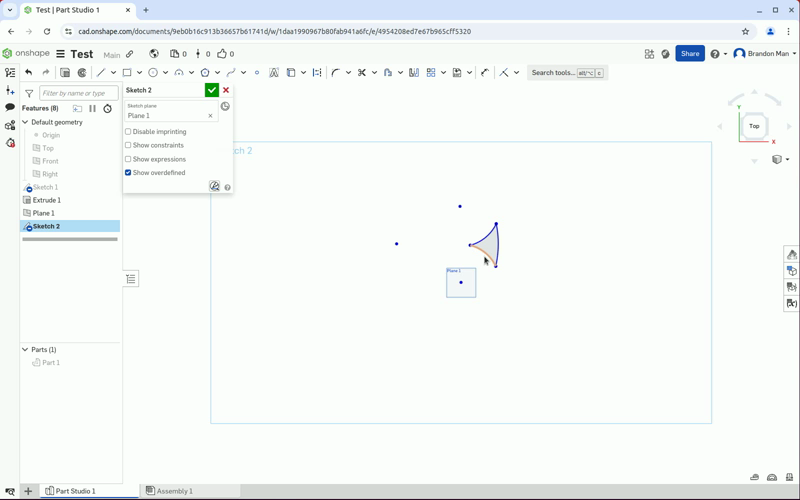
scroll(6)
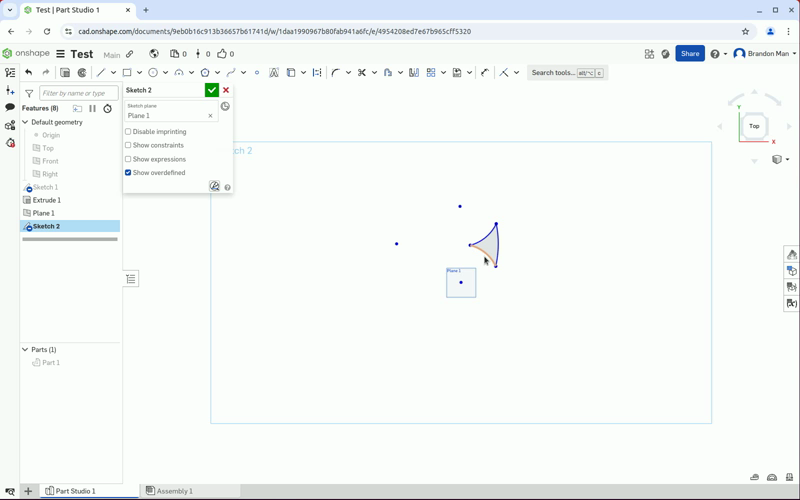
scroll(6)
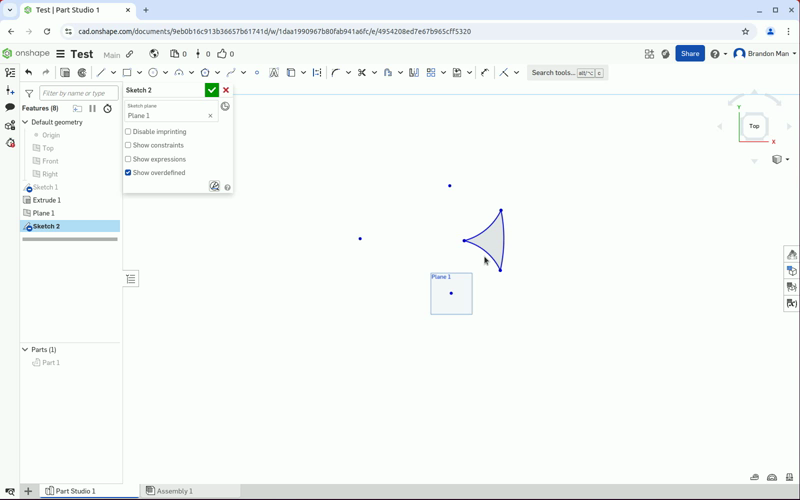
scroll(6)
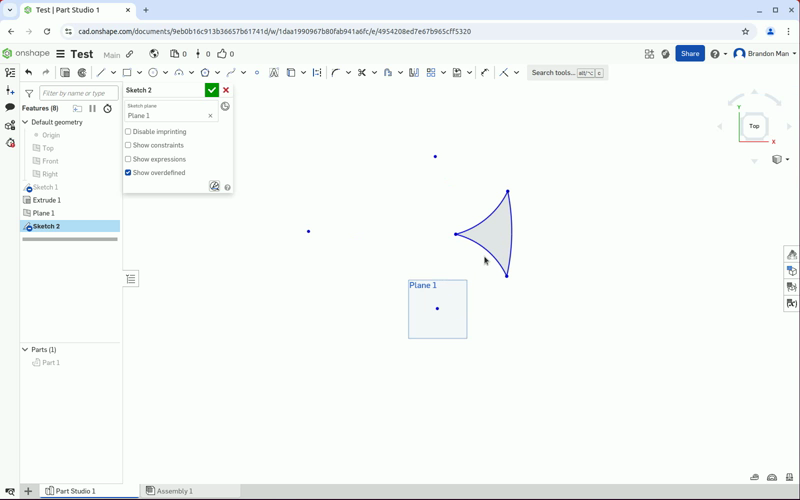
scroll(6)
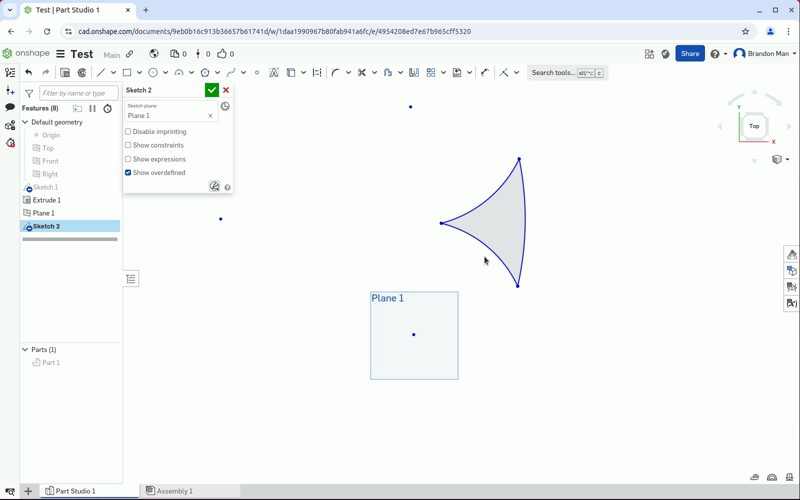
scroll(6)
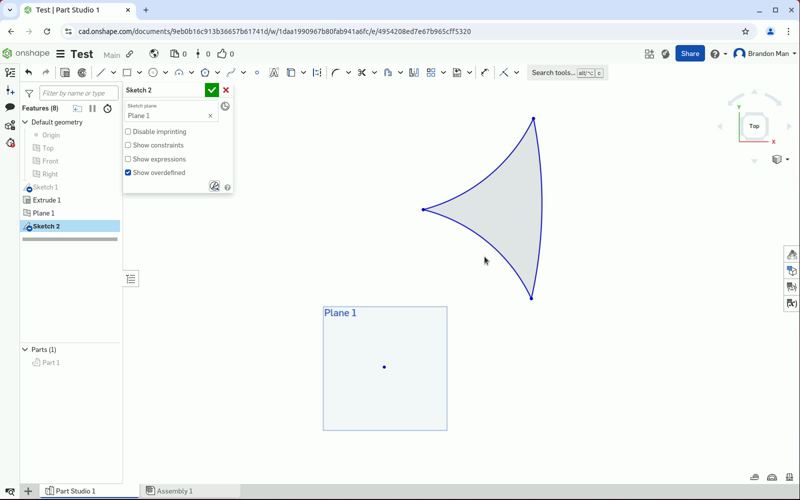
scroll(6)
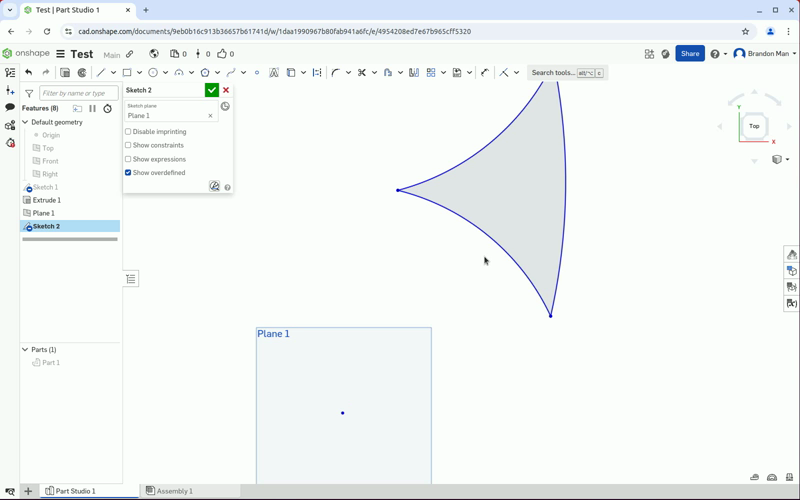
scroll(6)
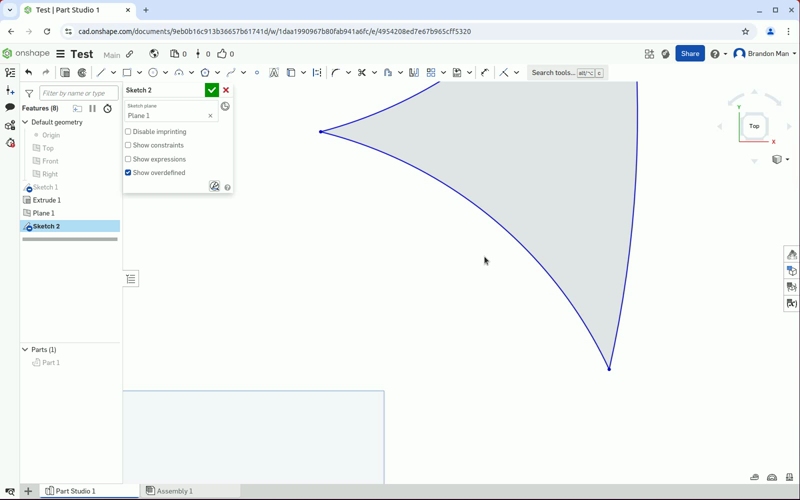
click(484, 256)
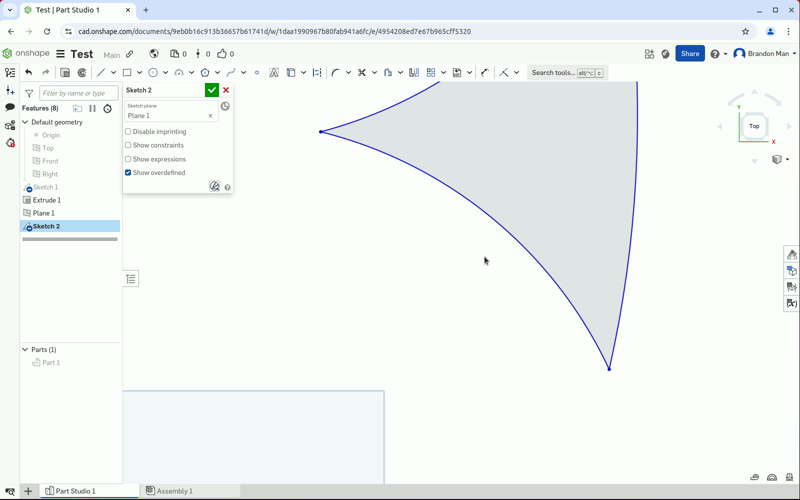
scroll(-6)
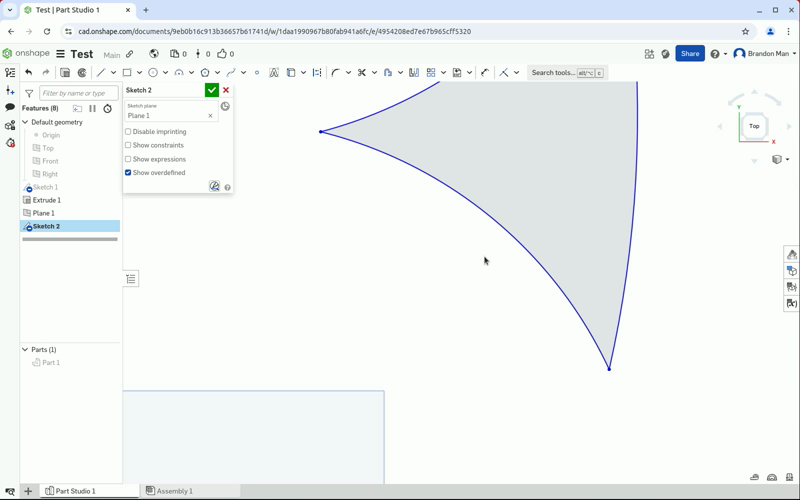
scroll(-6)
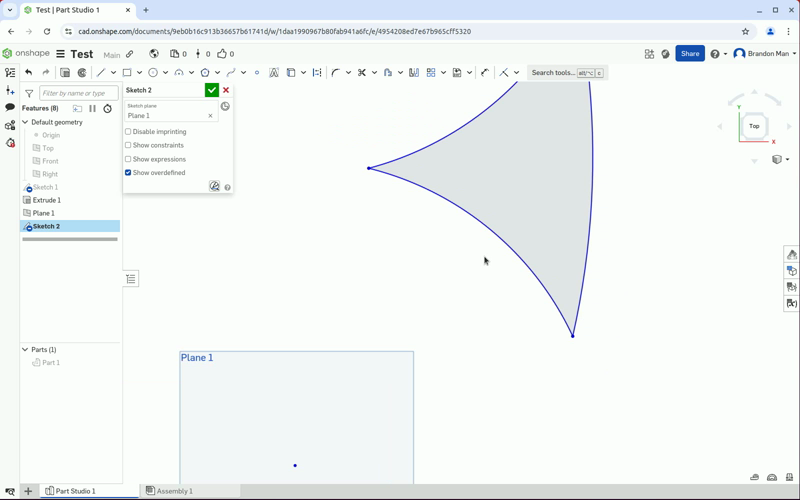
scroll(-6)
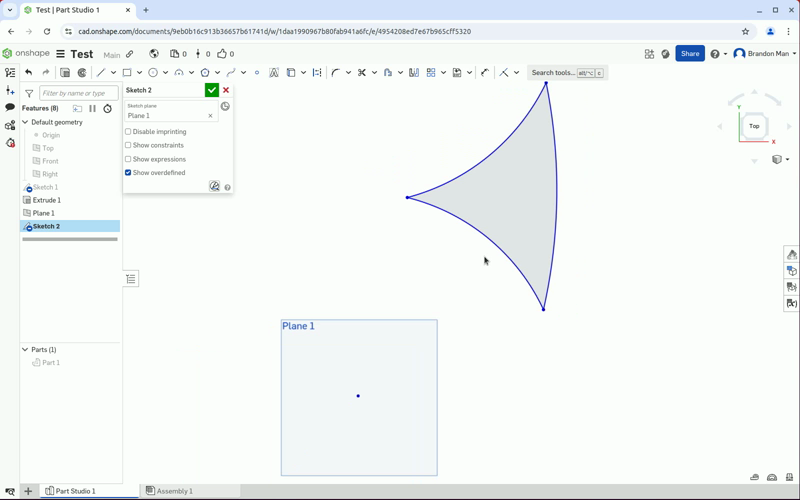
scroll(-6)
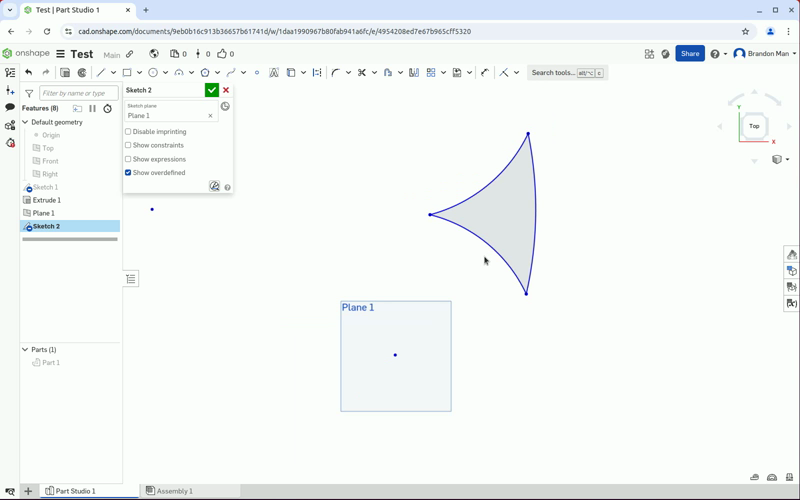
scroll(-6)
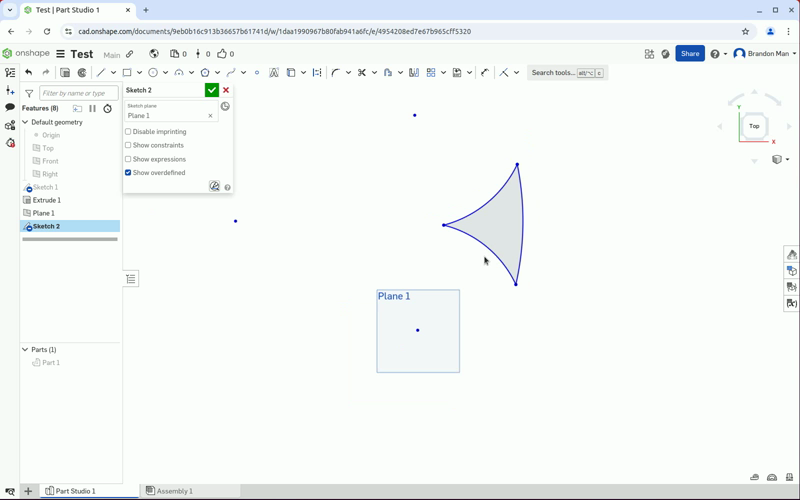
scroll(-6)
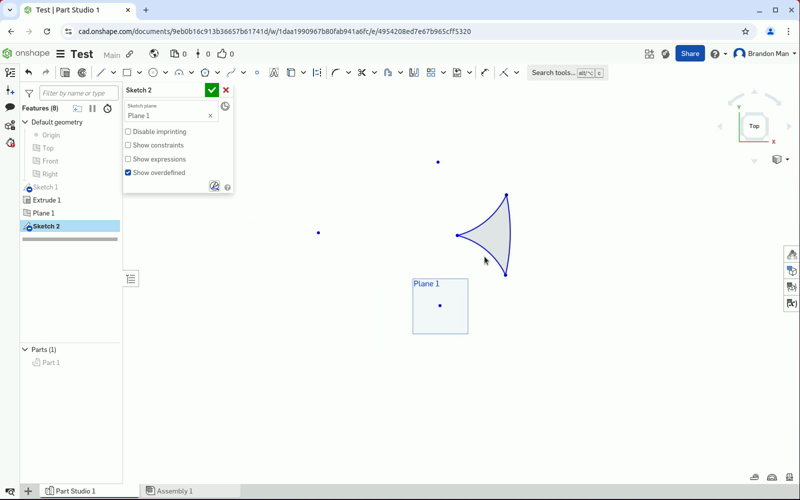
scroll(-6)
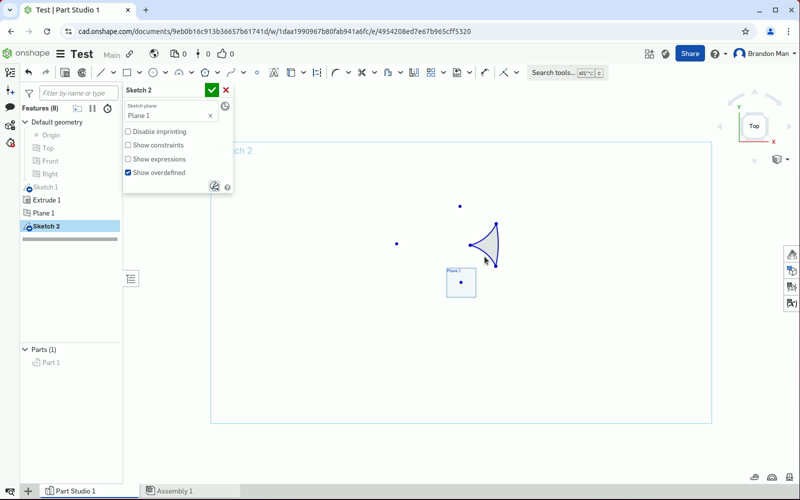
mouse_move(73, 352)
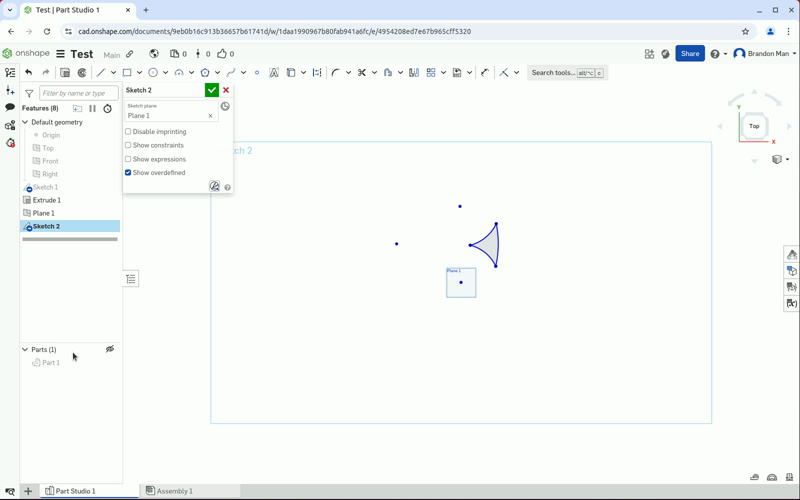
key(shift+y)
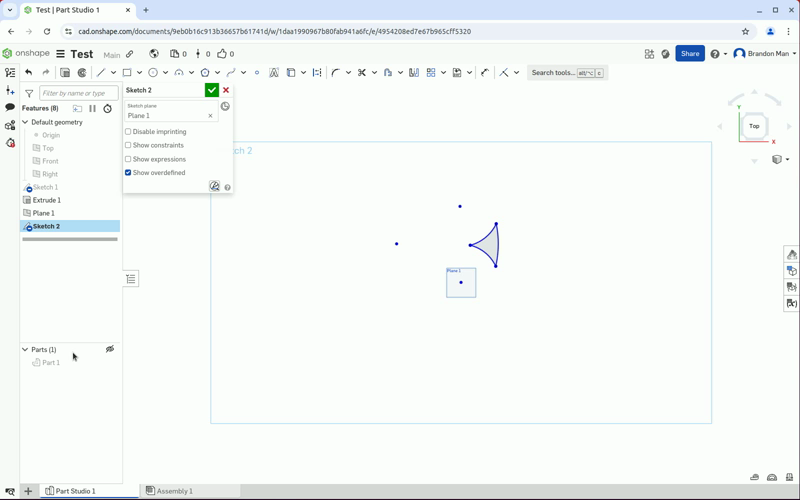
key(shift+e)
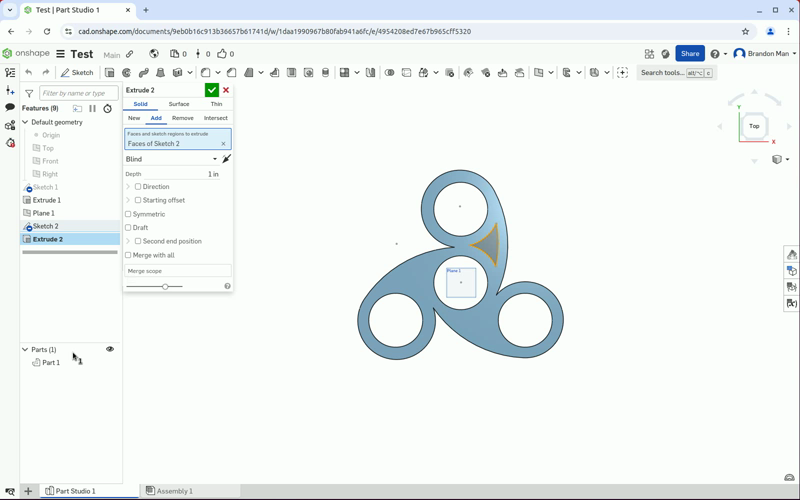
mouse_move(143, 106)
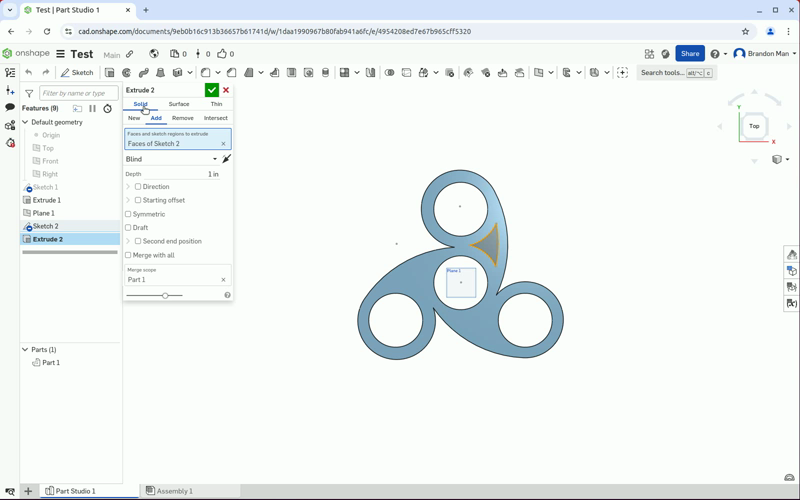
click(143, 106)
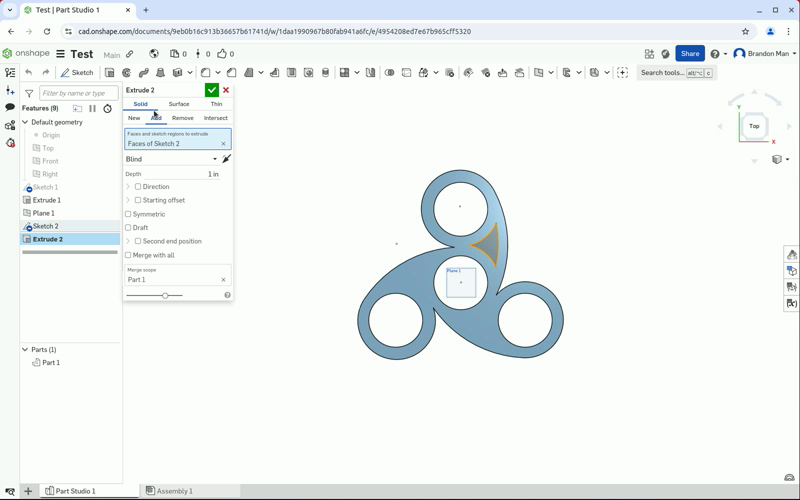
mouse_move(186, 120)
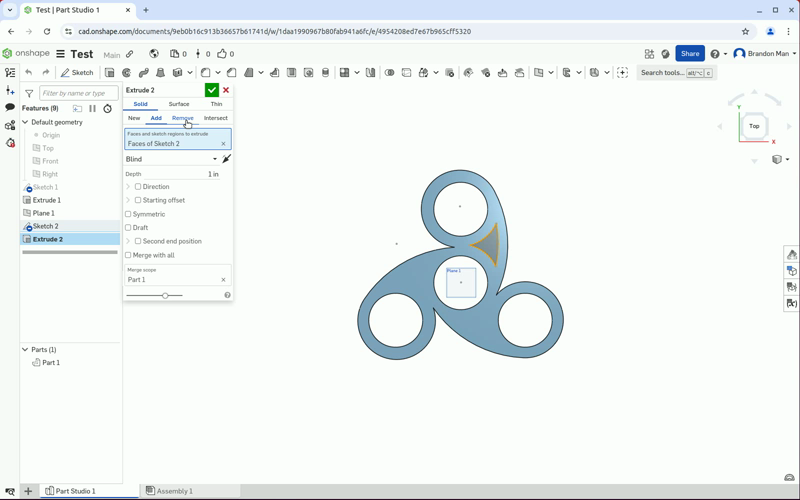
click(186, 120)
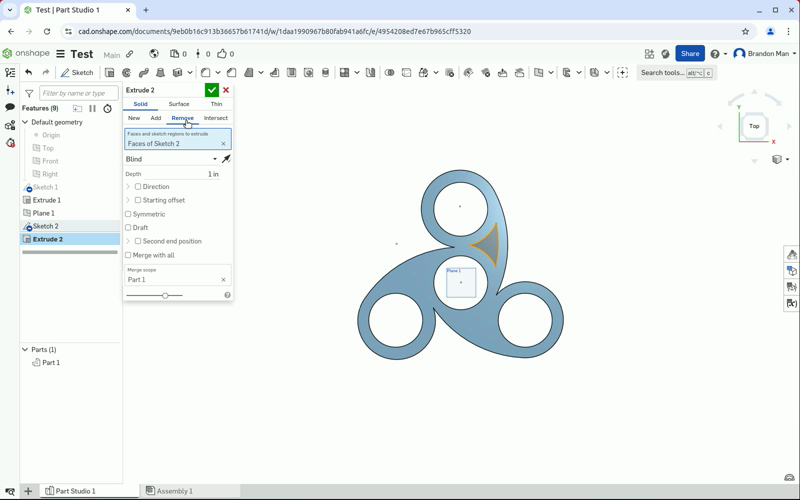
key(tab, 4)
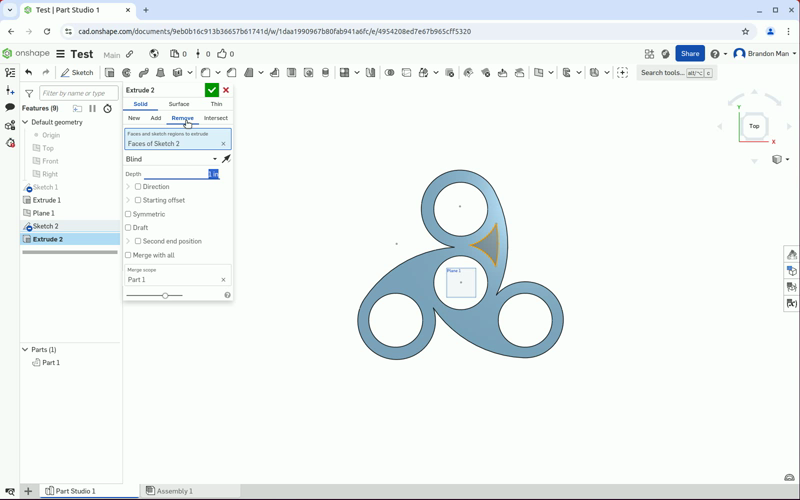
text(13.239)
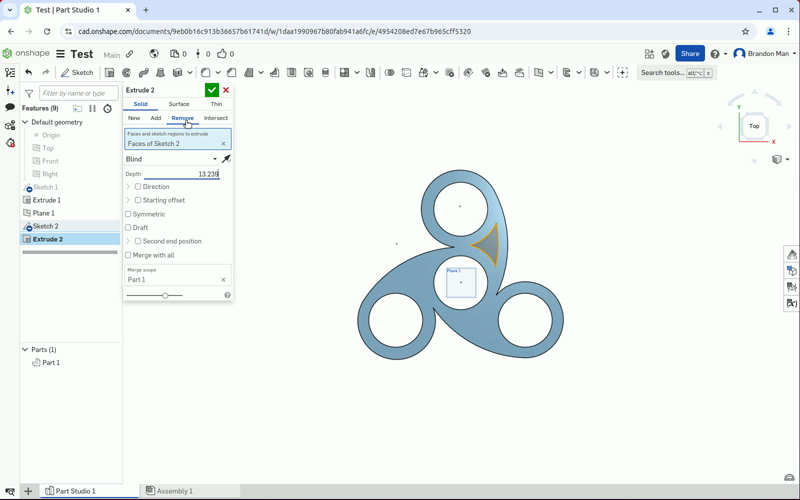
key(tab, 6)
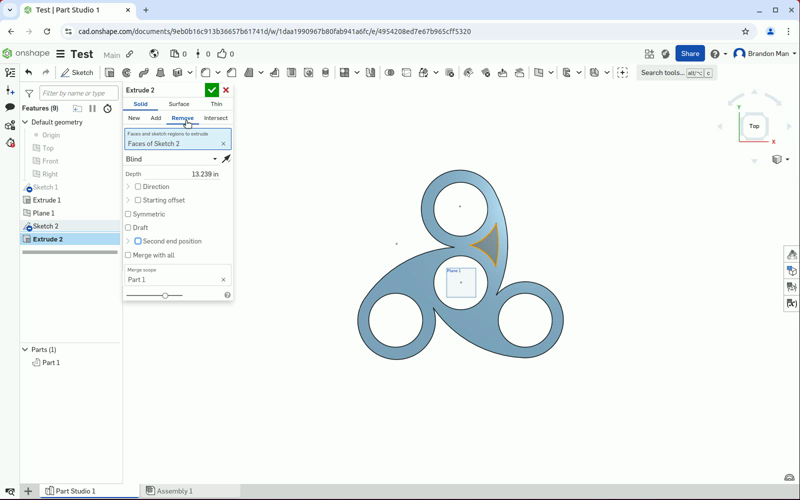
key(space)
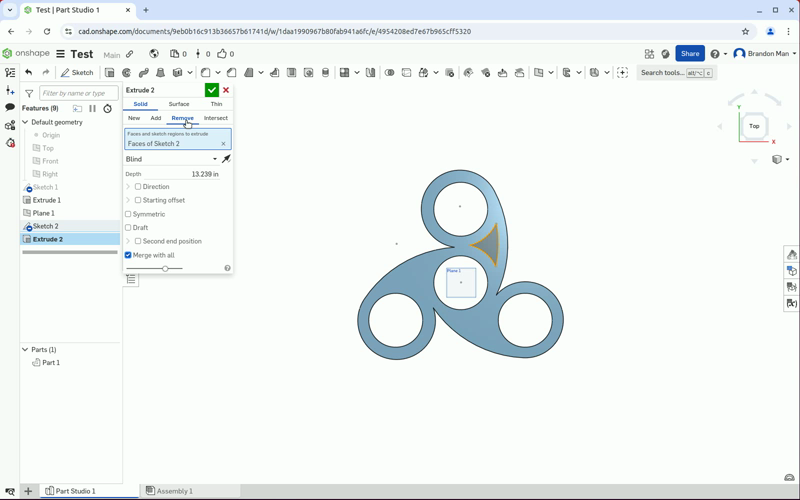
key(enter)
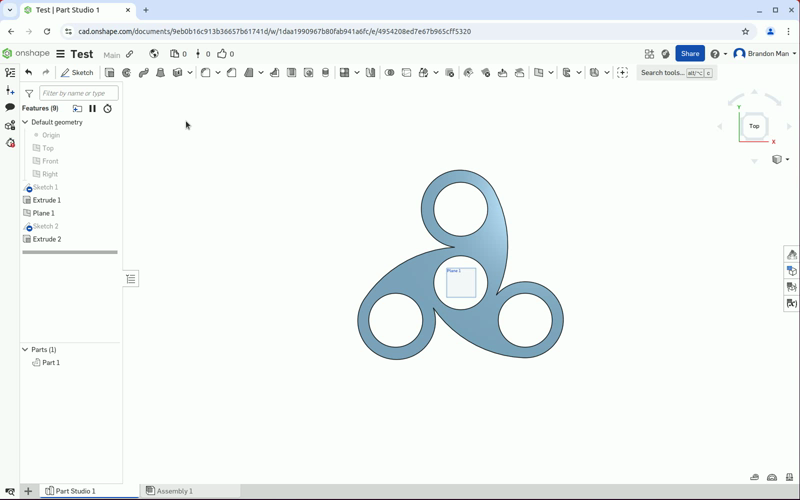
key(shift+h)
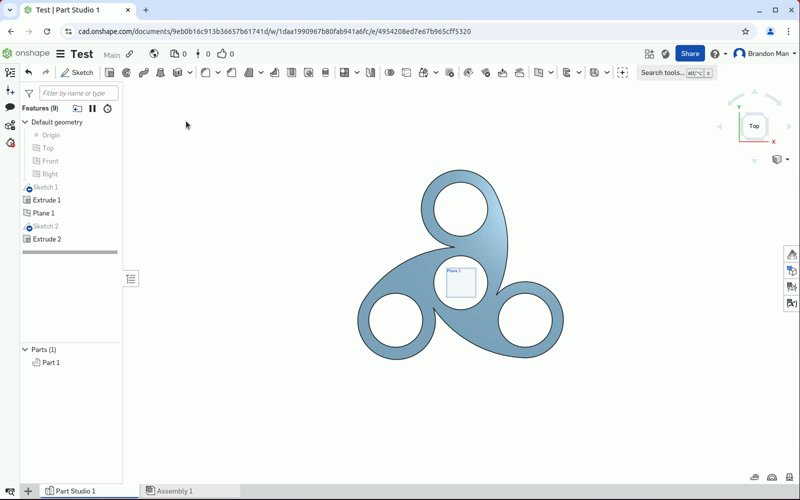
key(shift+h)
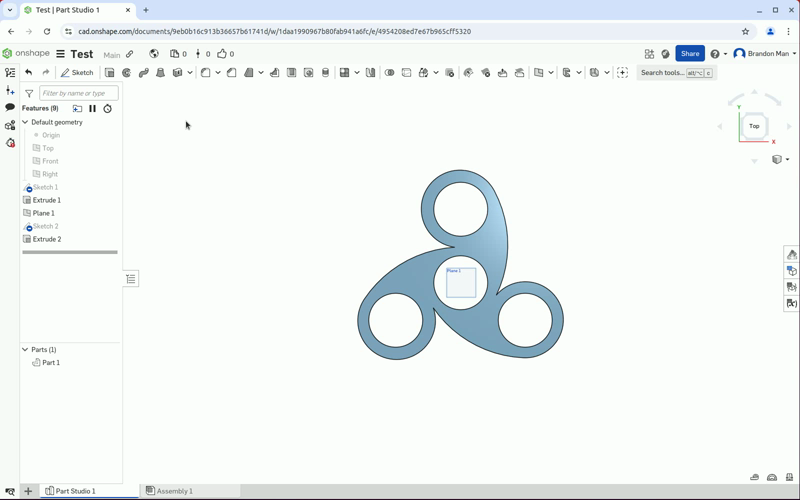
mouse_move(73, 189)
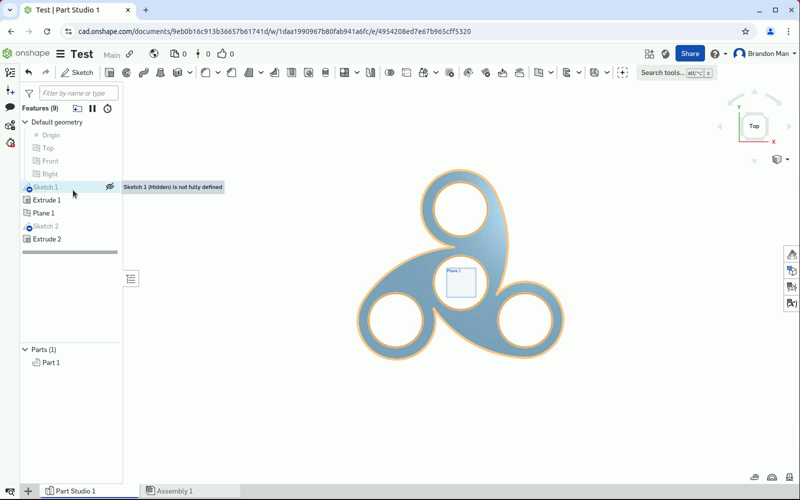
click(73, 189)
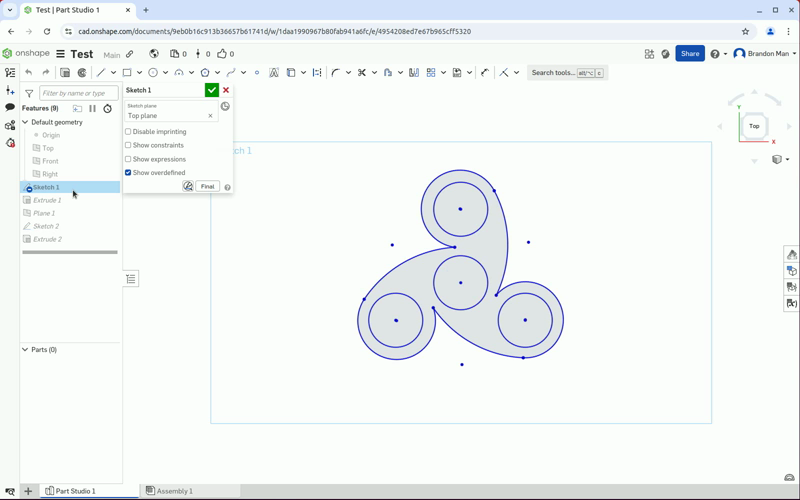
mouse_move(229, 92)
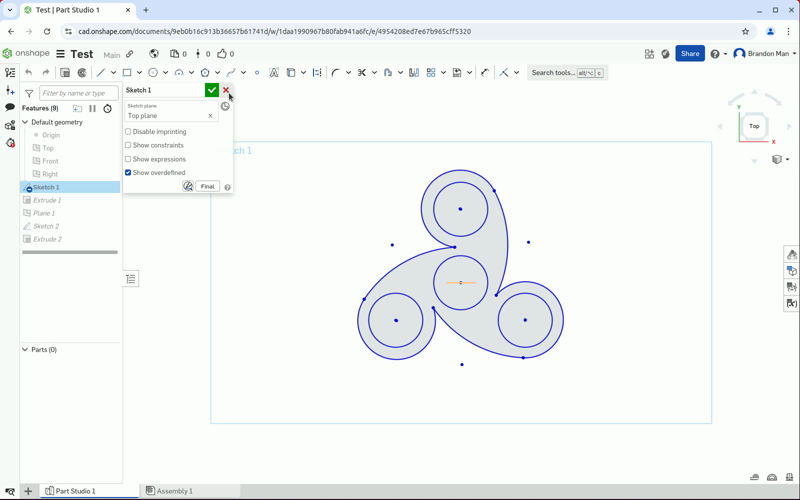
click(229, 92)
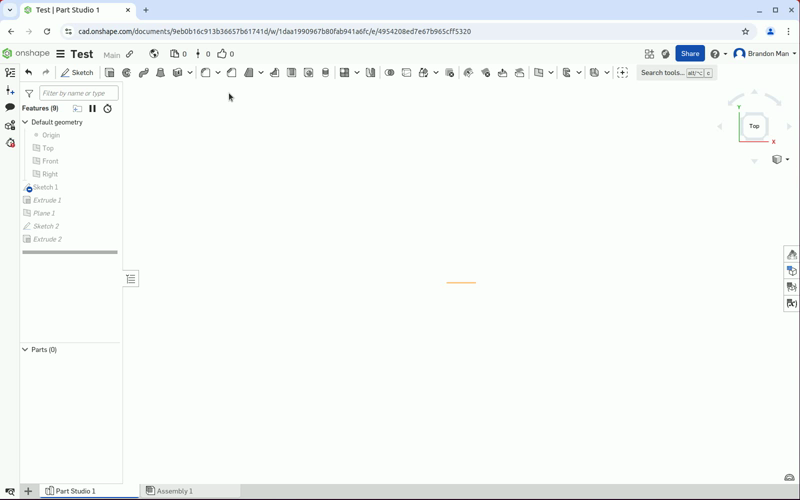
key(shift+s)
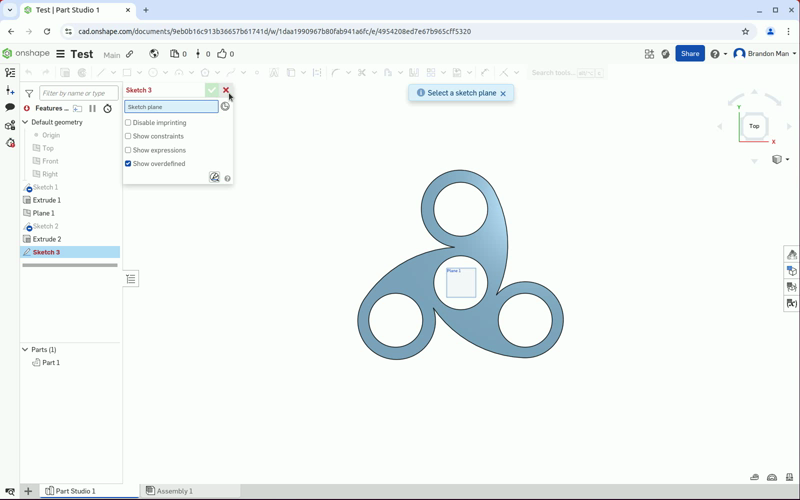
mouse_move(73, 215)
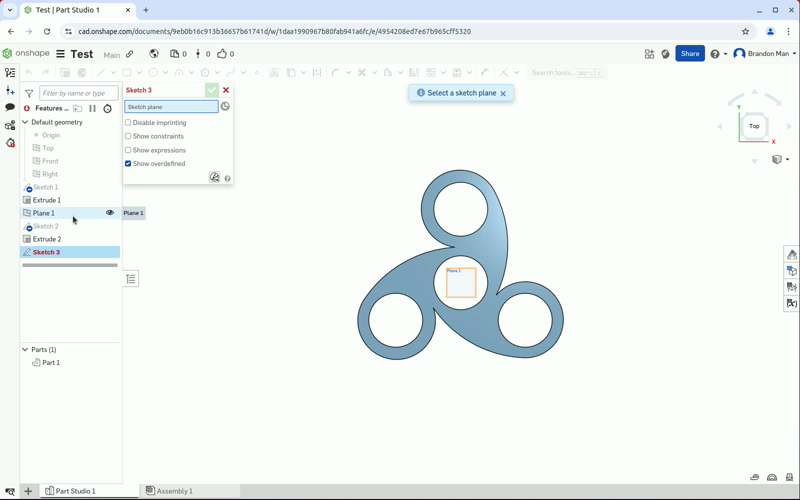
click(73, 215)
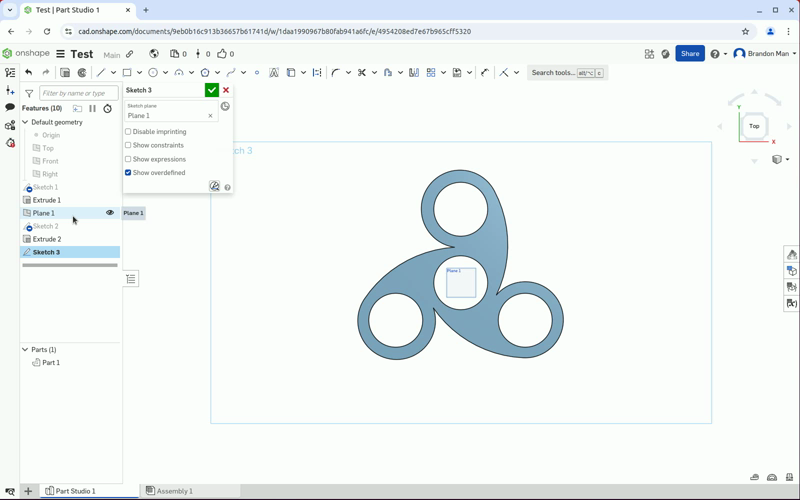
mouse_move(73, 352)
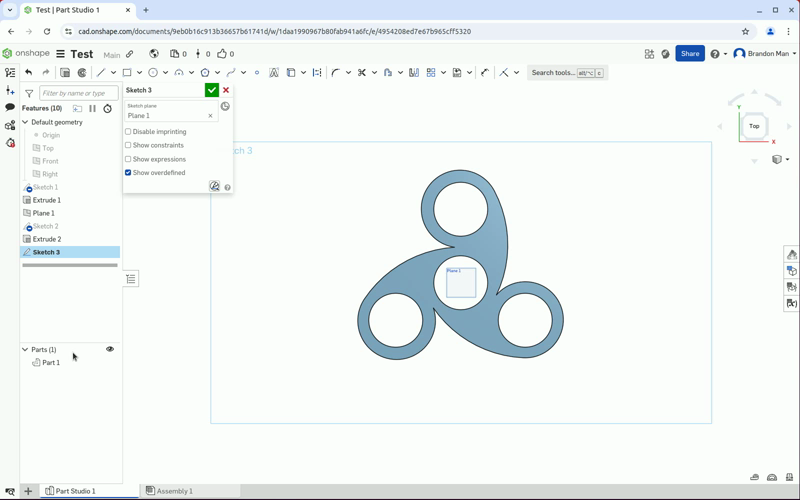
key(y)
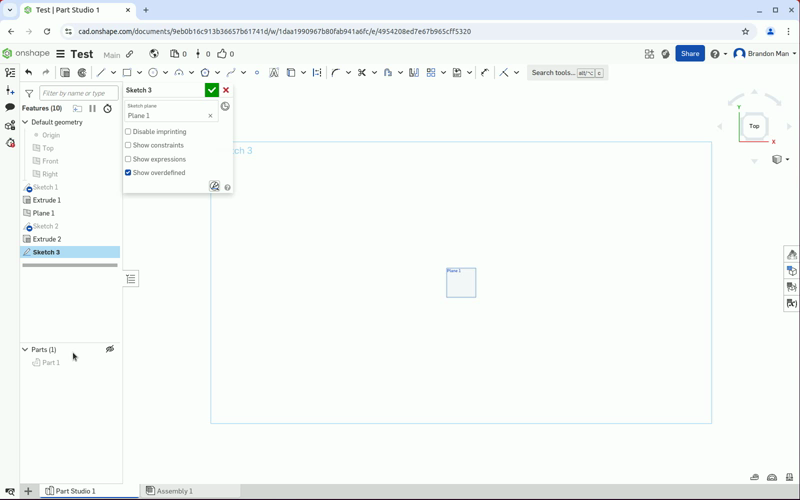
key(a)
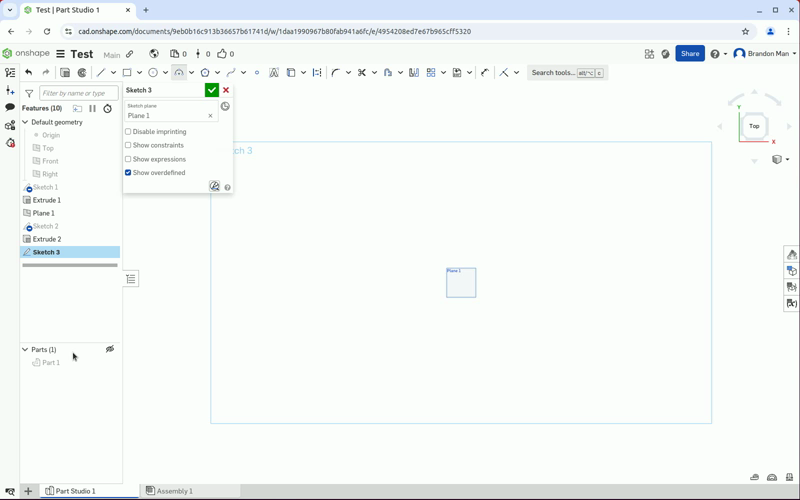
key_down(shift)
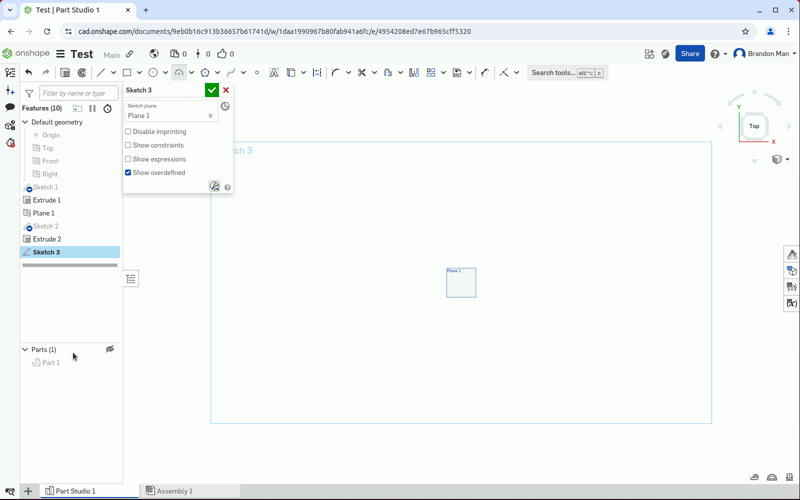
mouse_move(392, 281)
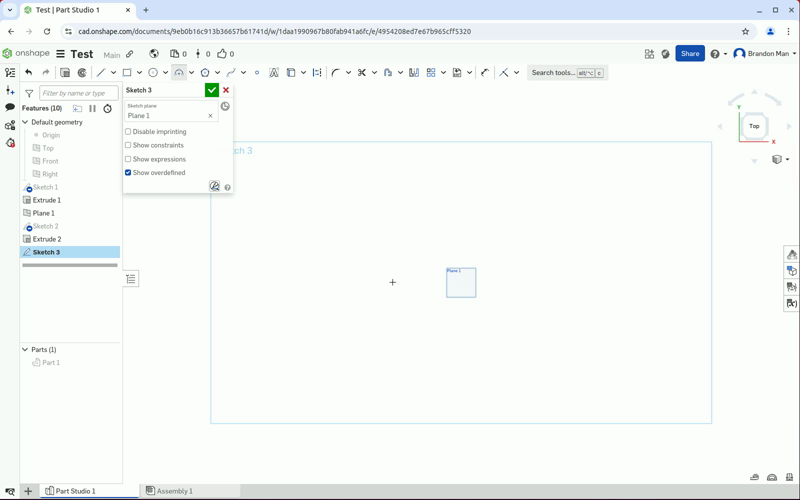
click(392, 281)
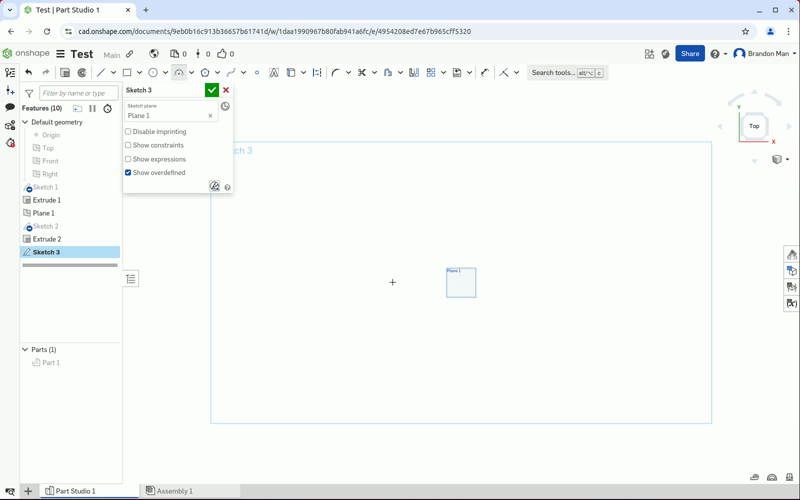
key_up(shift)
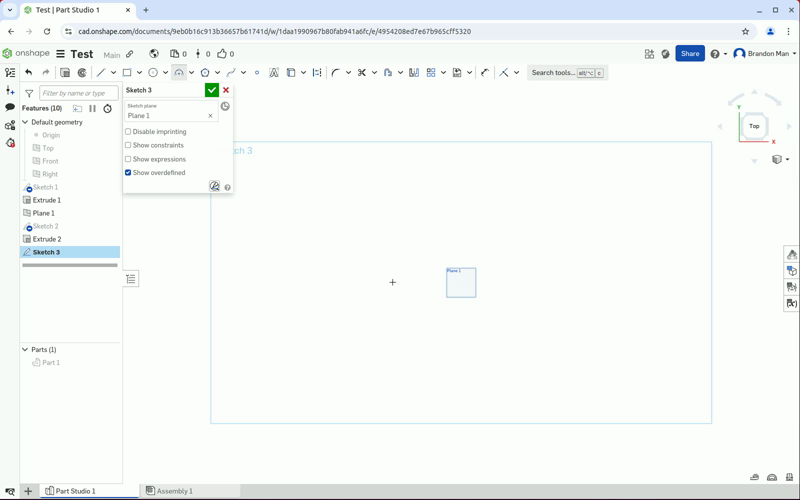
key_down(shift)
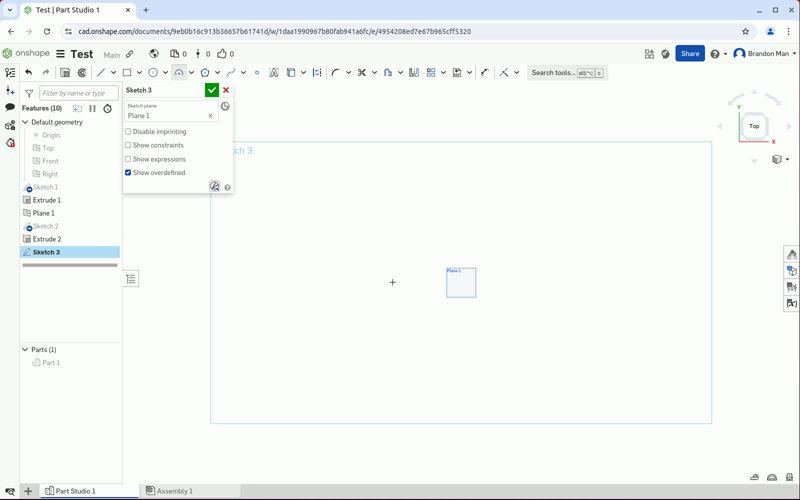
mouse_move(424, 293)
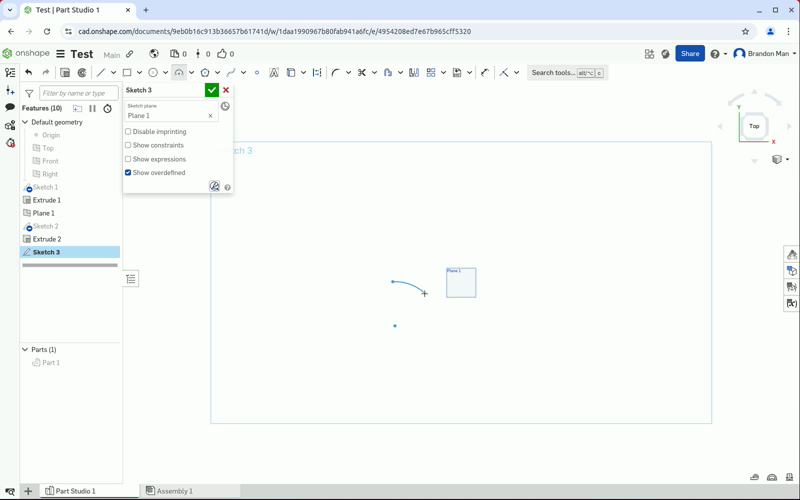
click(424, 293)
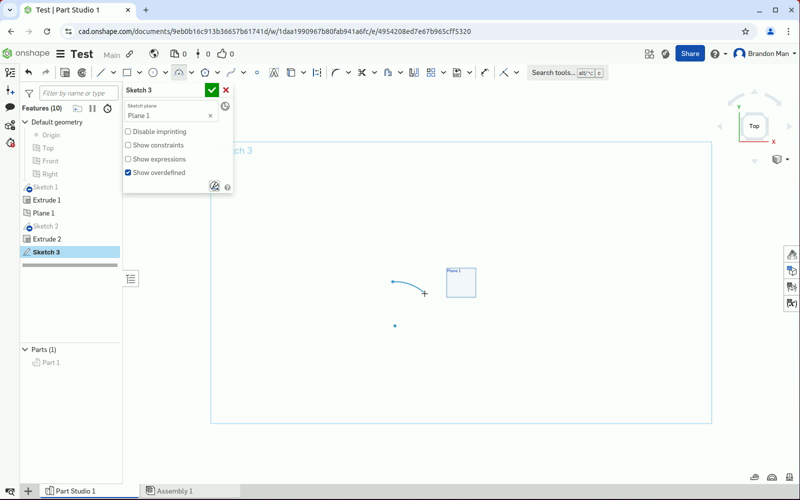
mouse_move(410, 283)
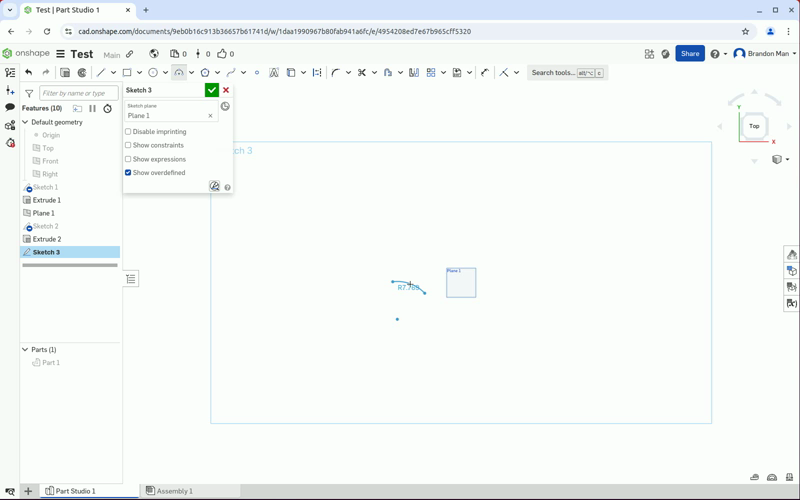
click(410, 283)
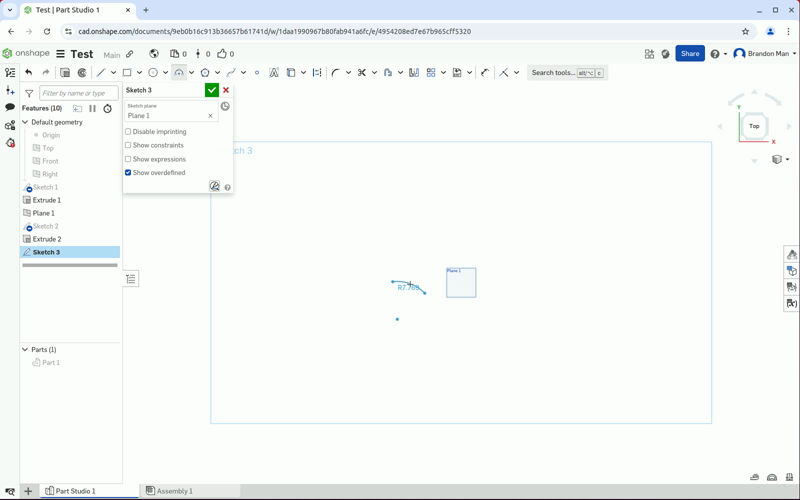
key_up(shift)
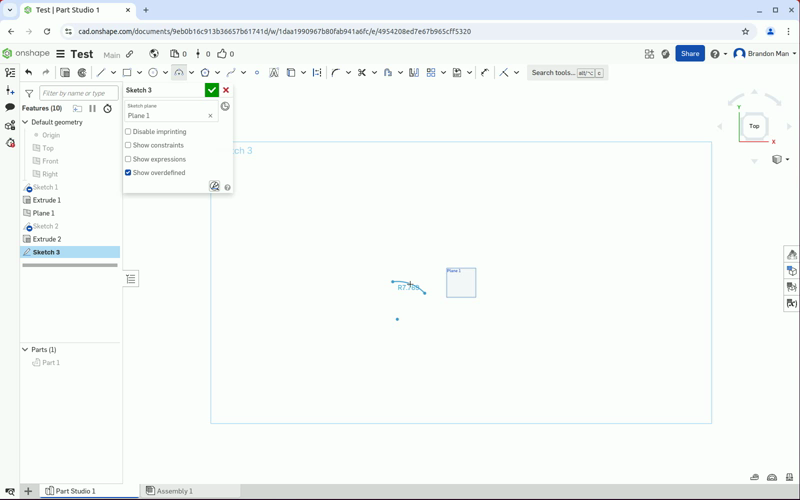
mouse_move(424, 293)
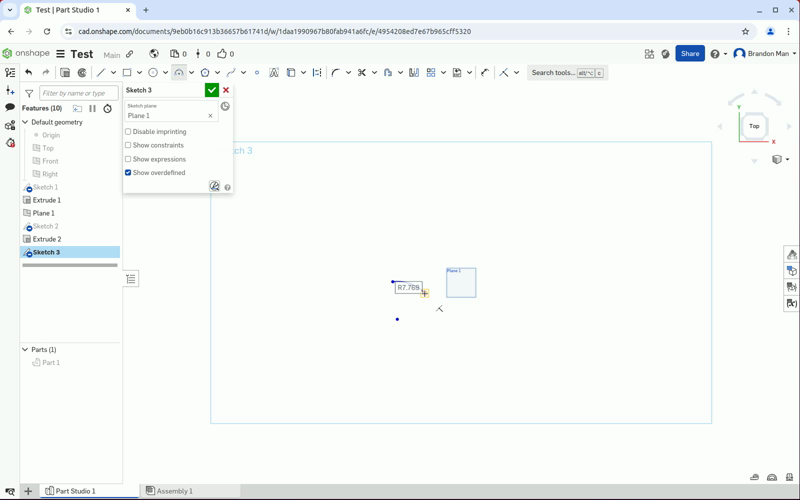
click(424, 293)
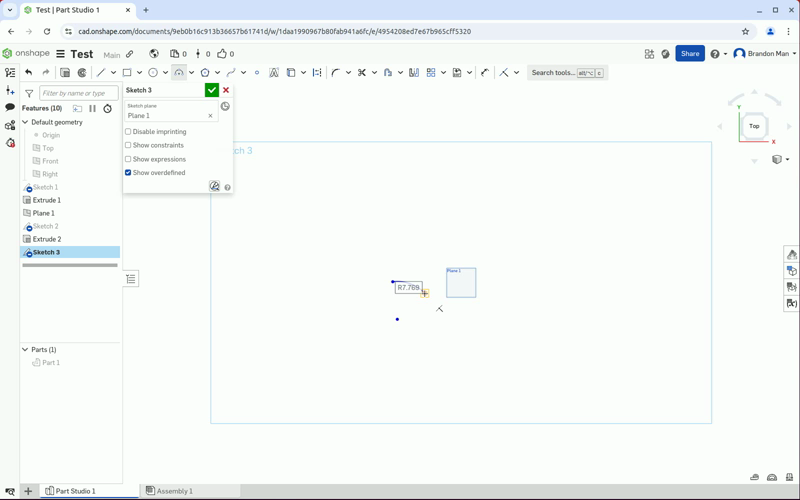
key_down(shift)
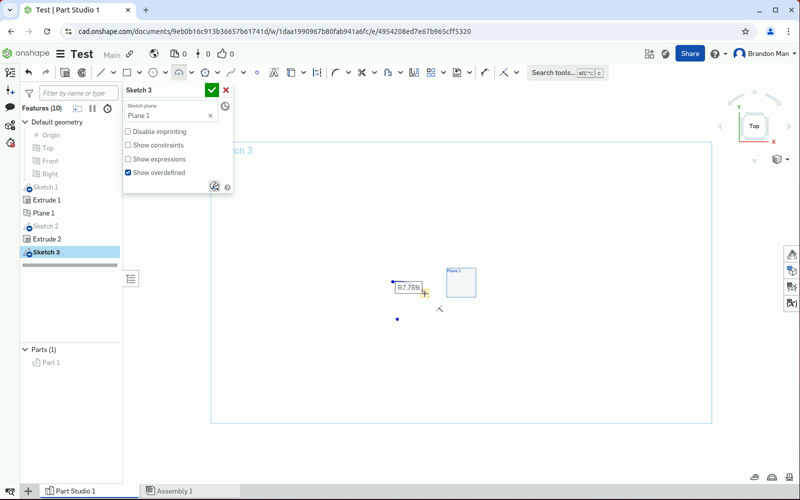
mouse_move(429, 261)
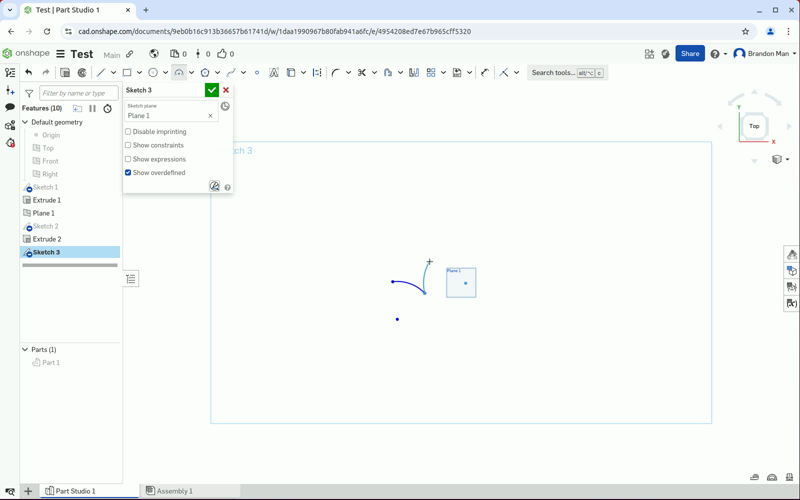
click(429, 261)
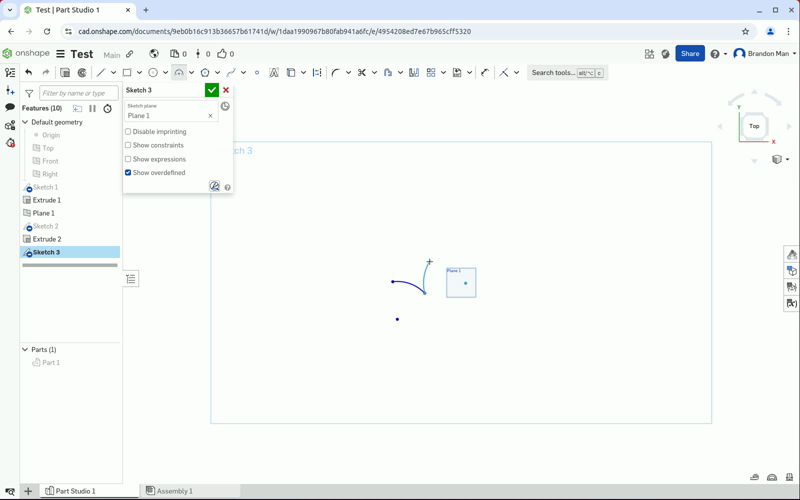
mouse_move(423, 276)
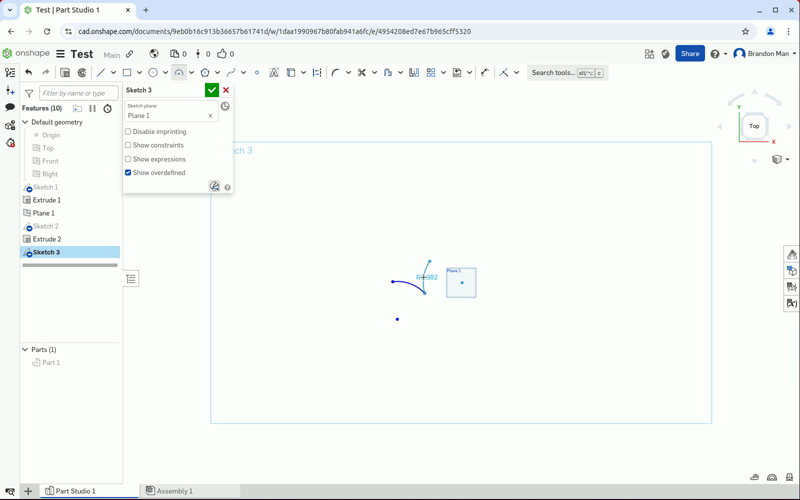
click(423, 276)
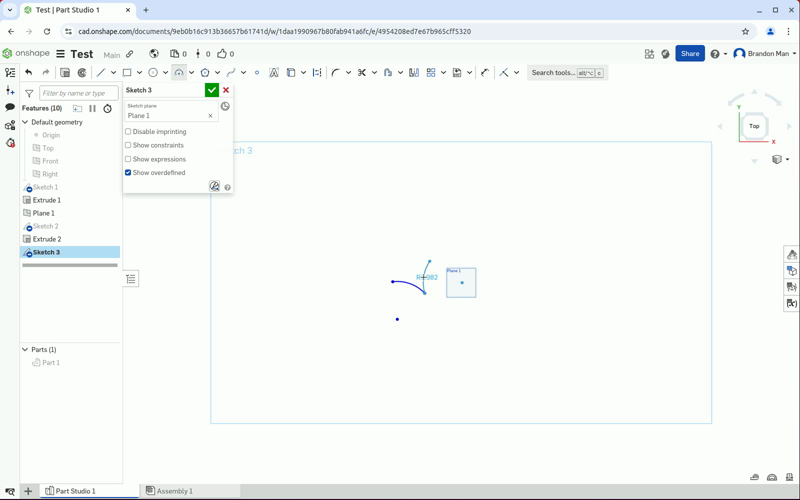
key_up(shift)
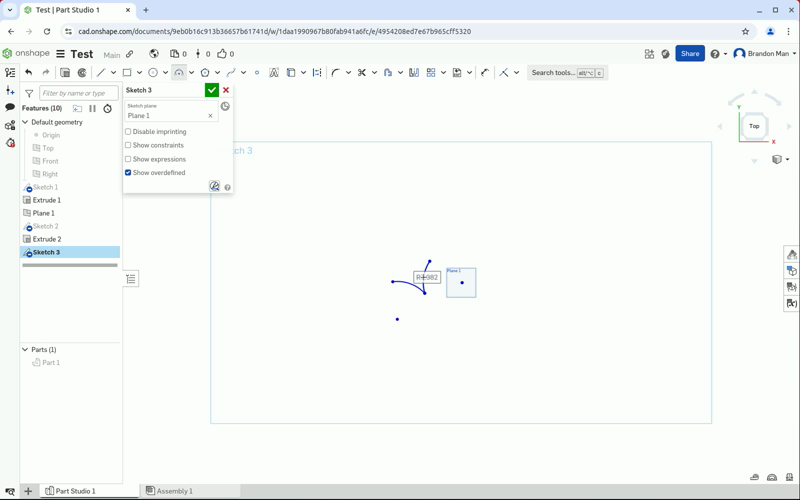
mouse_move(429, 261)
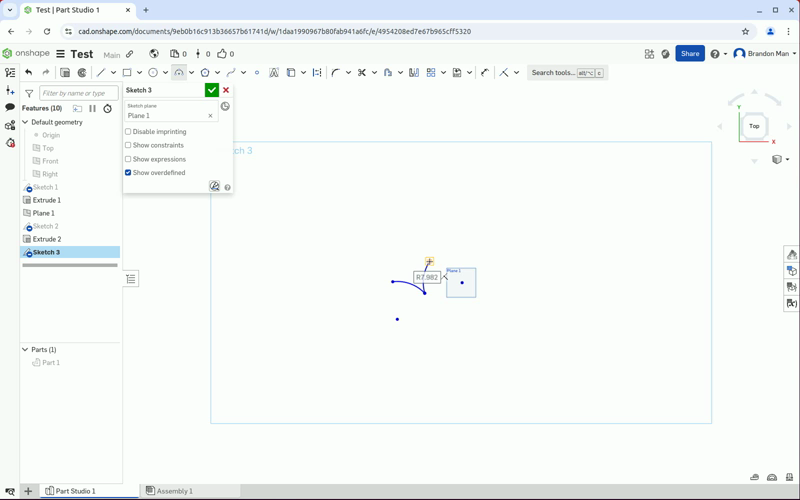
click(429, 261)
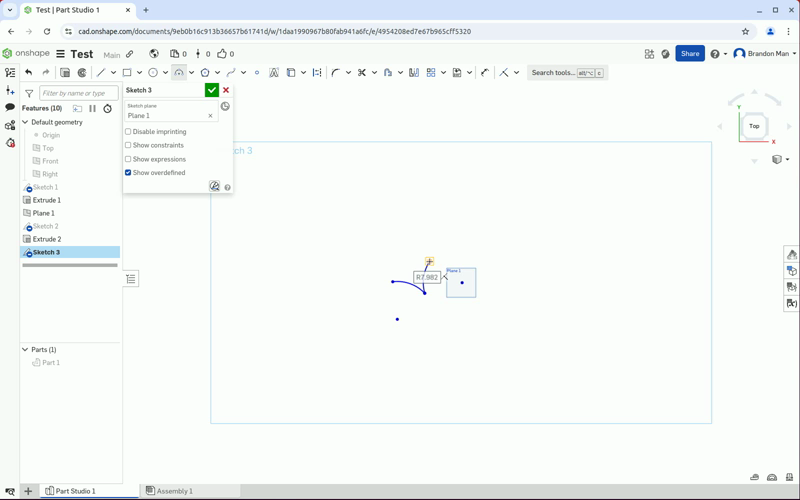
mouse_move(392, 281)
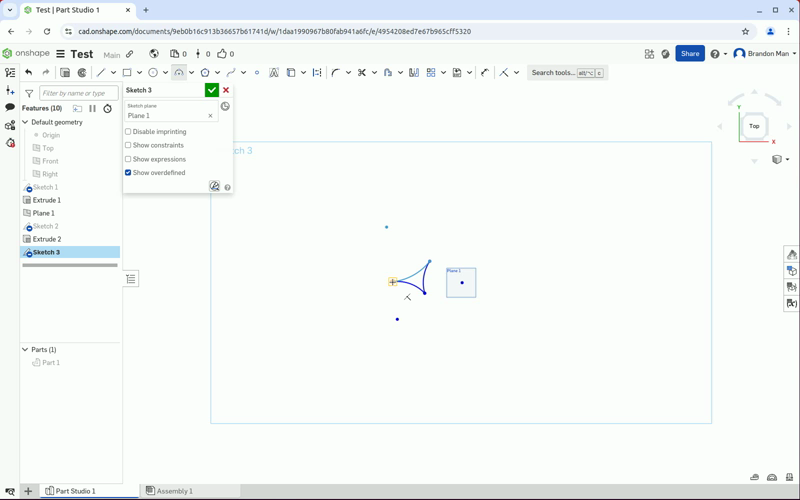
click(392, 281)
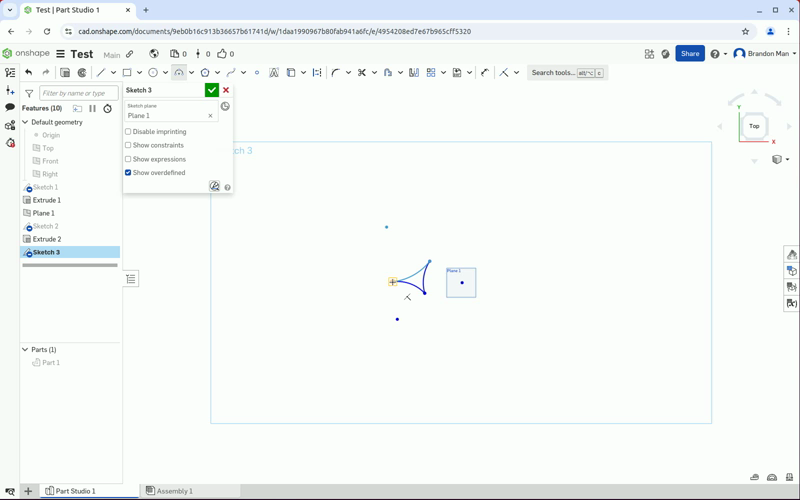
key_down(shift)
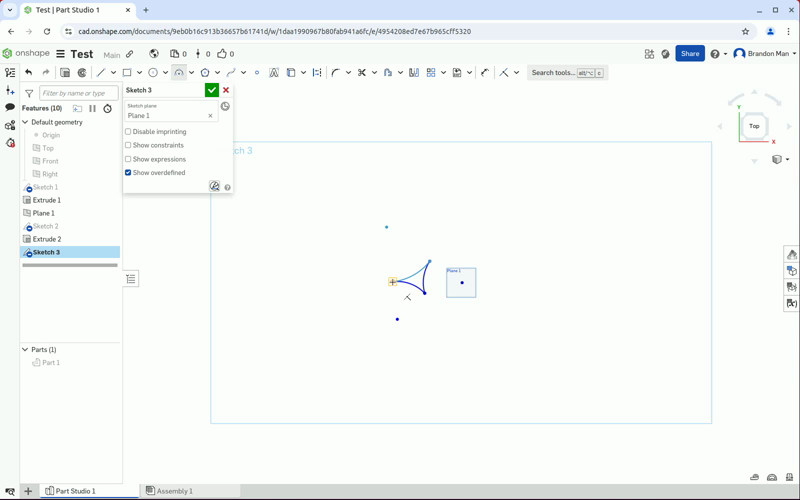
mouse_move(410, 269)
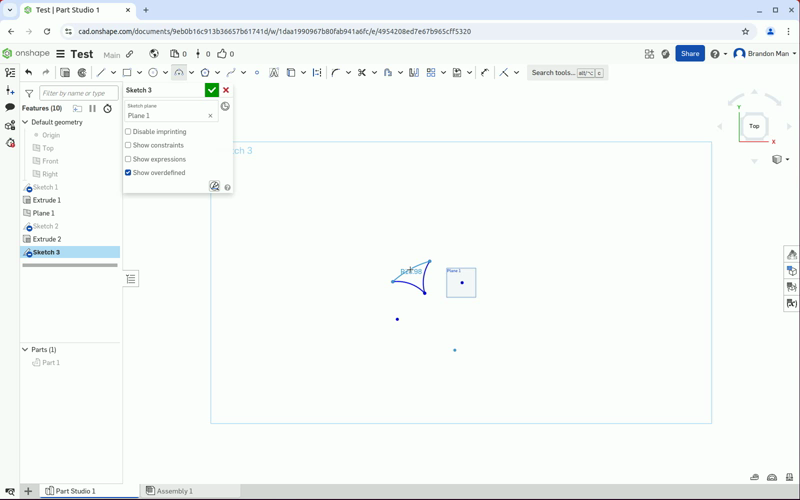
click(410, 269)
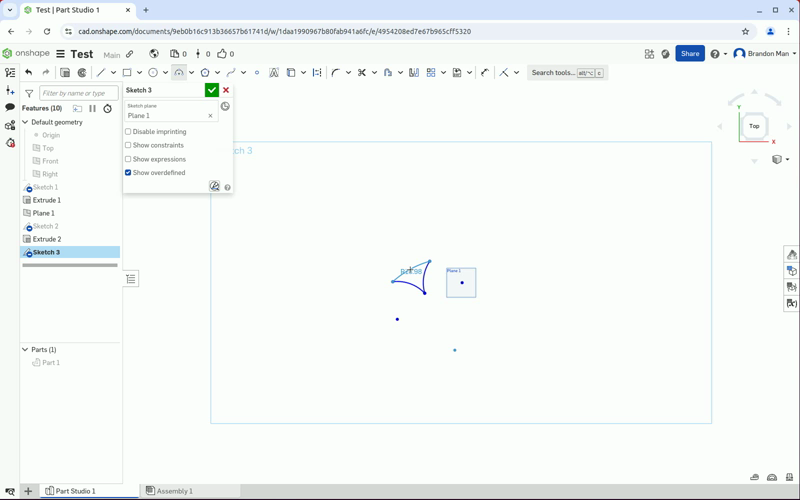
key_up(shift)
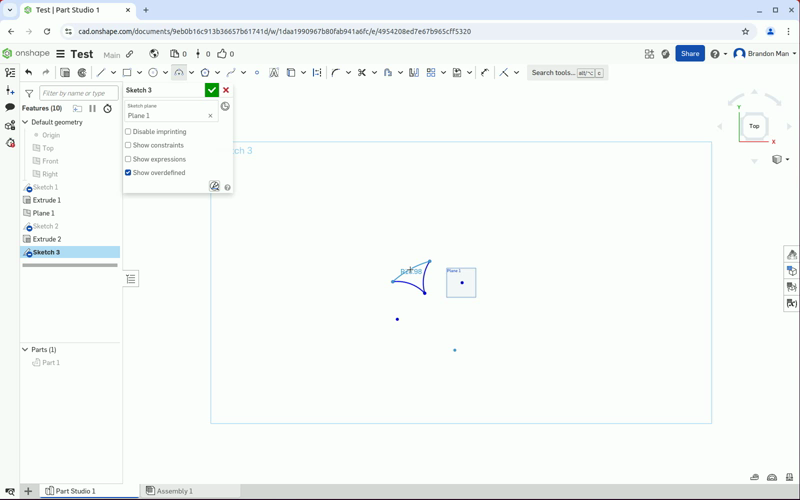
key(esc)
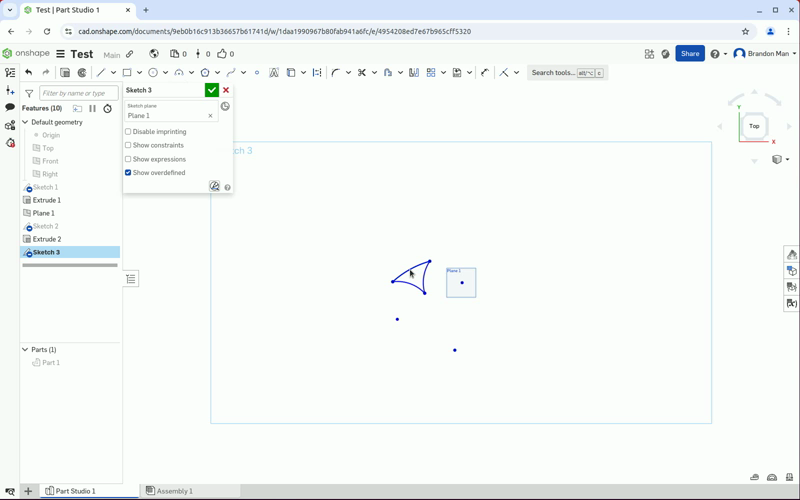
mouse_move(421, 286)
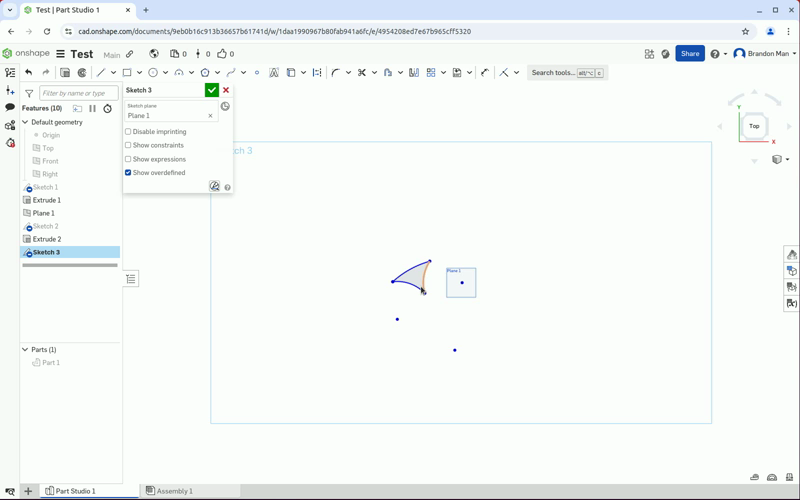
scroll(6)
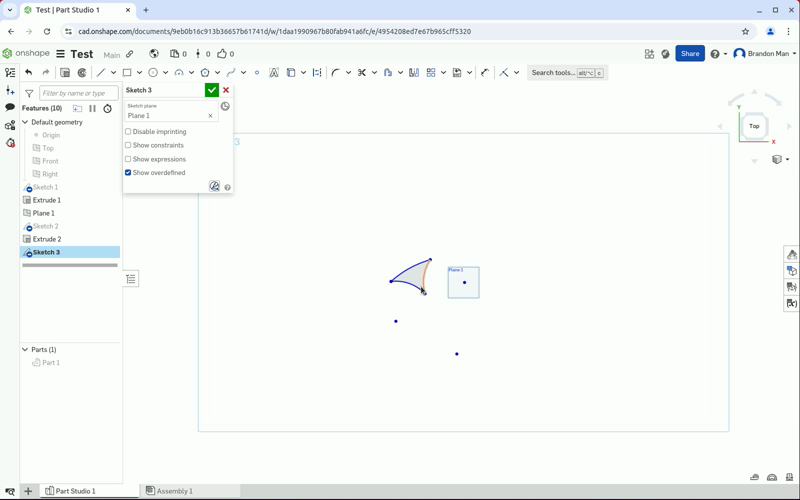
scroll(6)
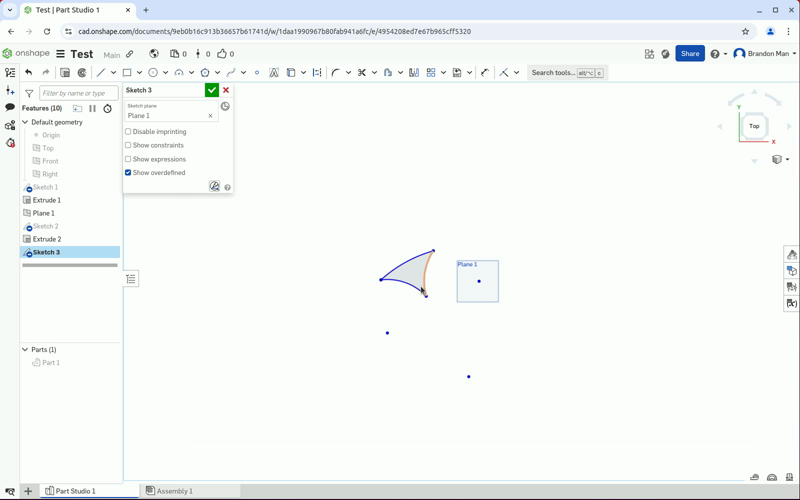
scroll(6)
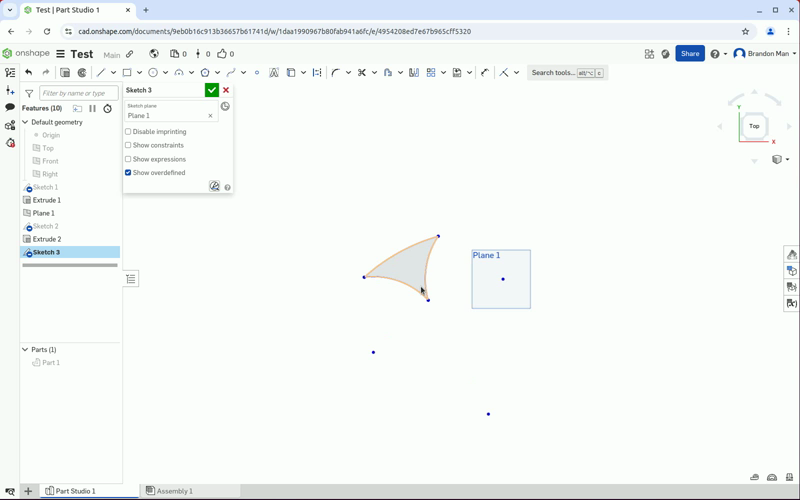
scroll(6)
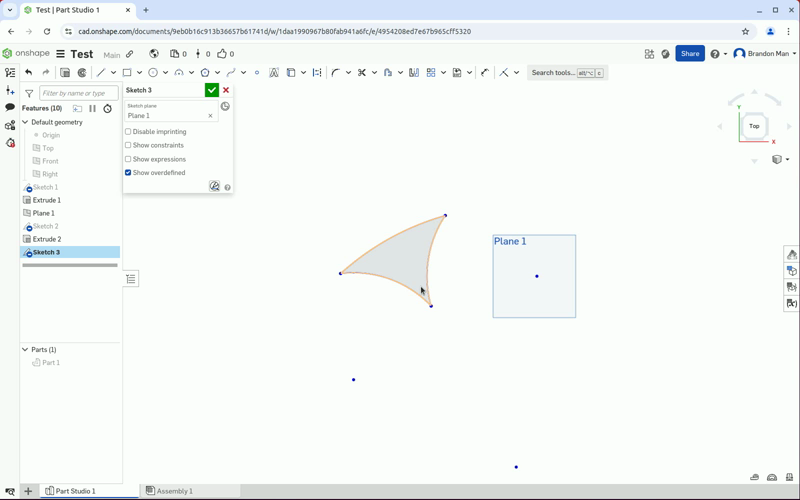
scroll(6)
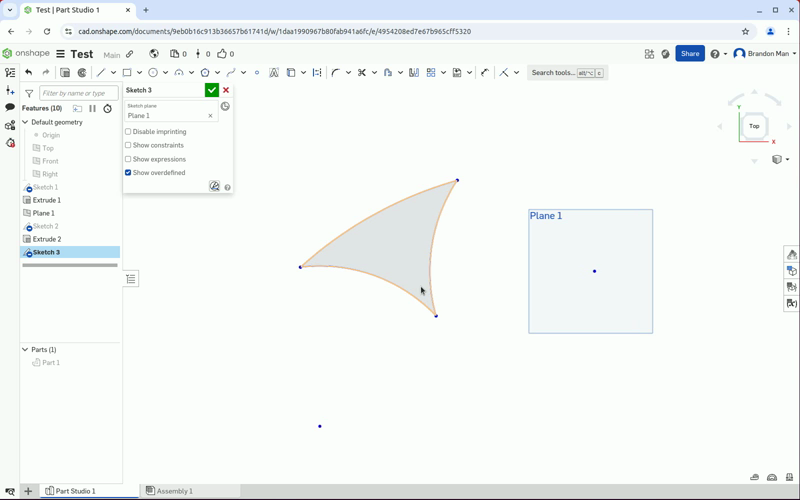
scroll(6)
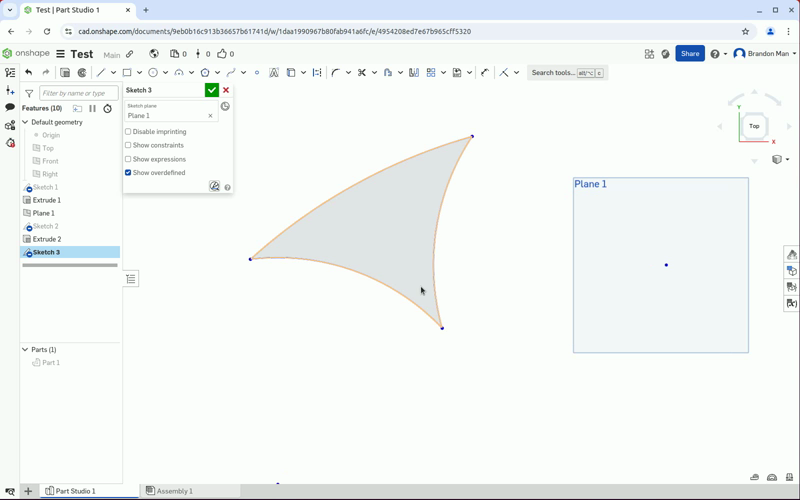
scroll(6)
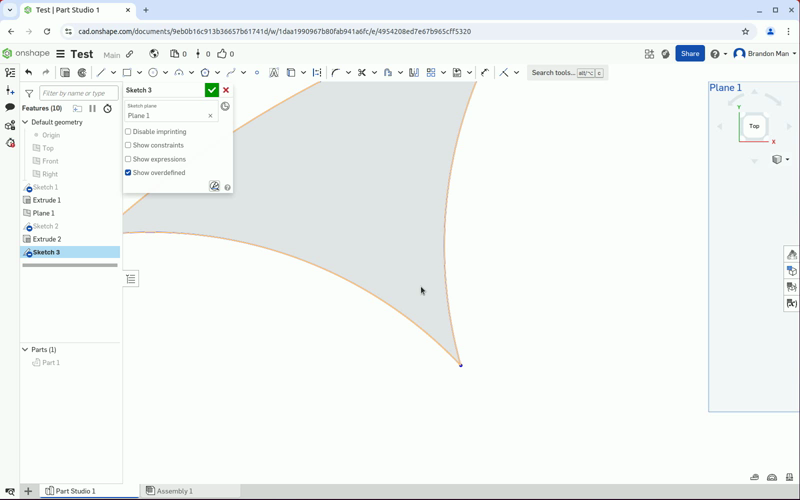
click(421, 286)
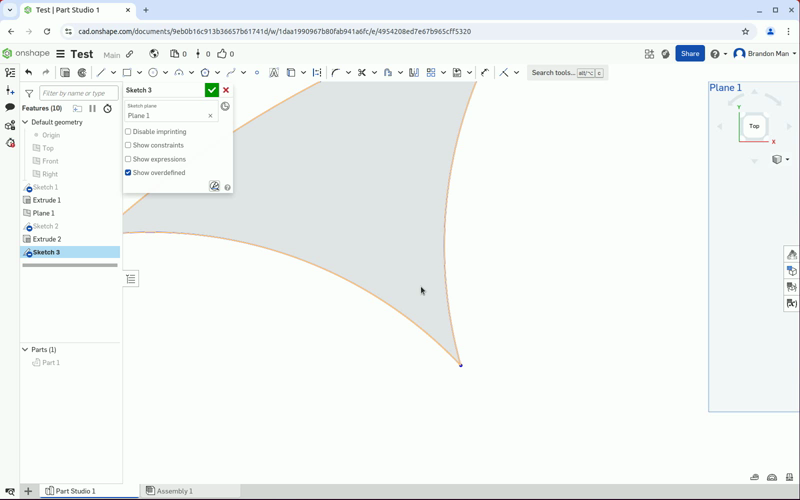
scroll(-6)
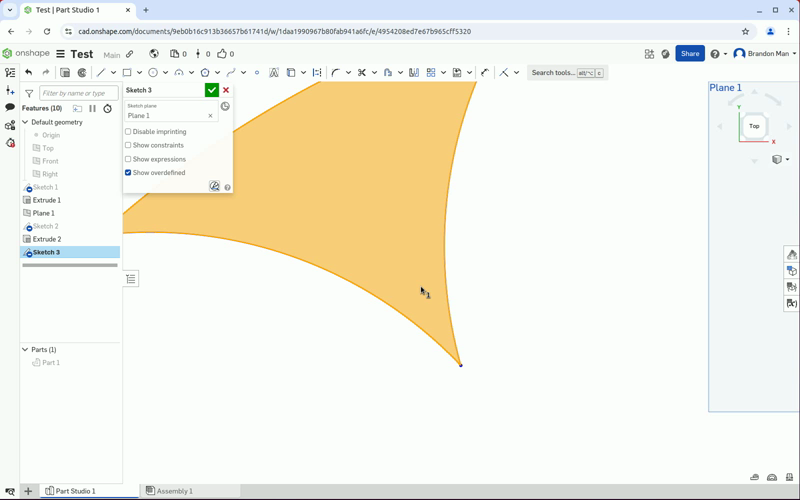
scroll(-6)
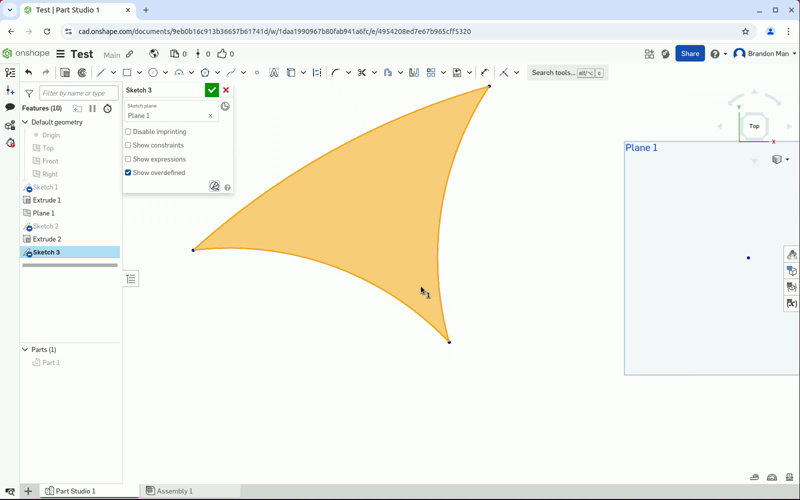
scroll(-6)
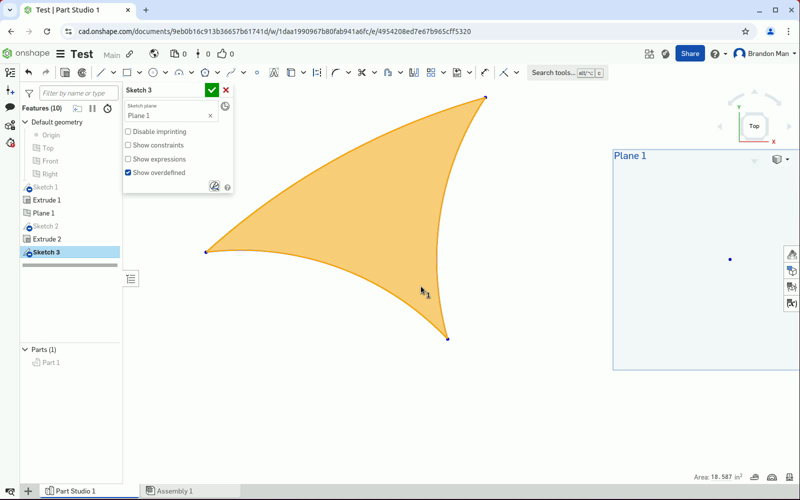
scroll(-6)
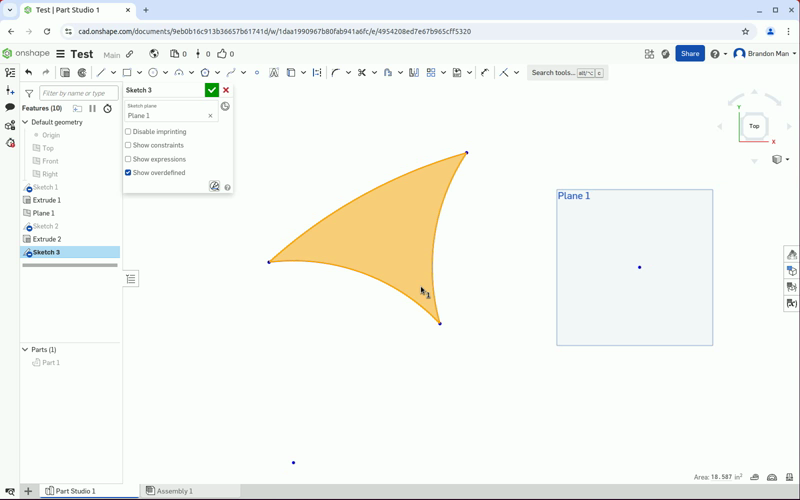
scroll(-6)
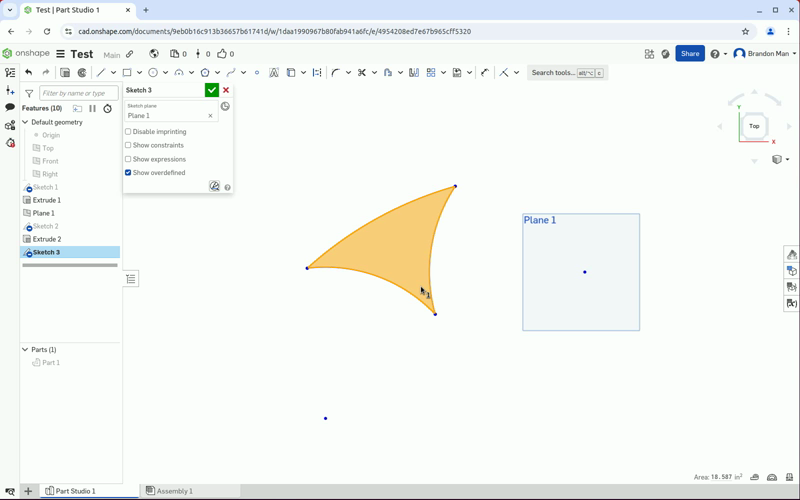
scroll(-6)
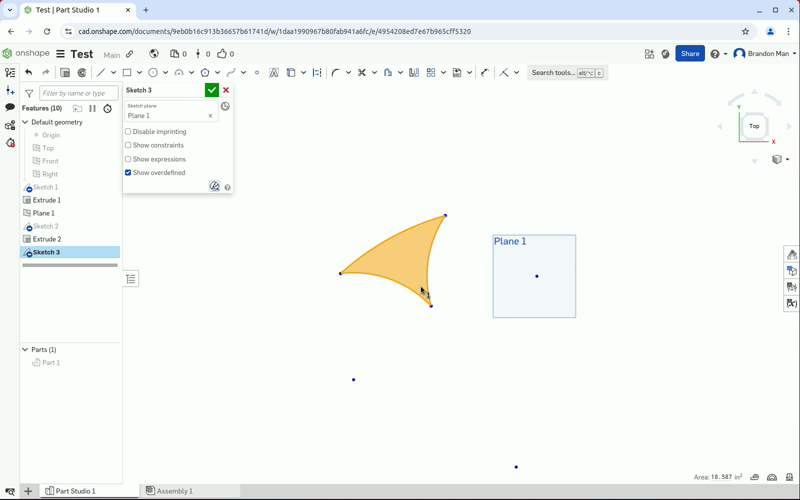
scroll(-6)
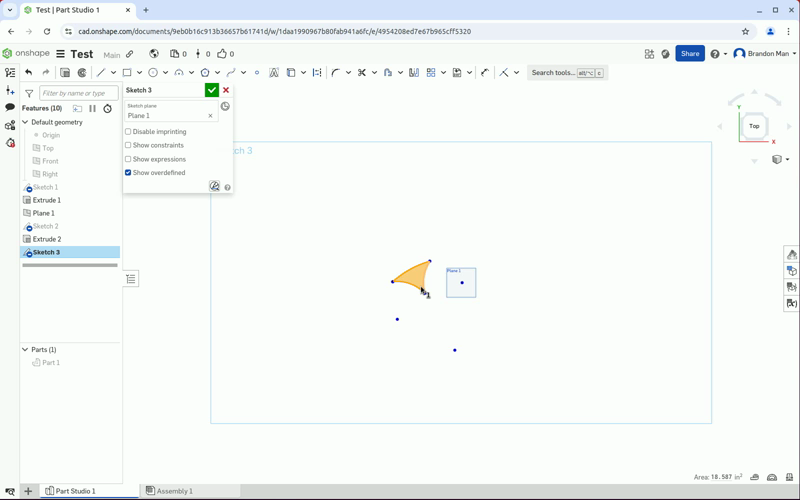
mouse_move(73, 352)
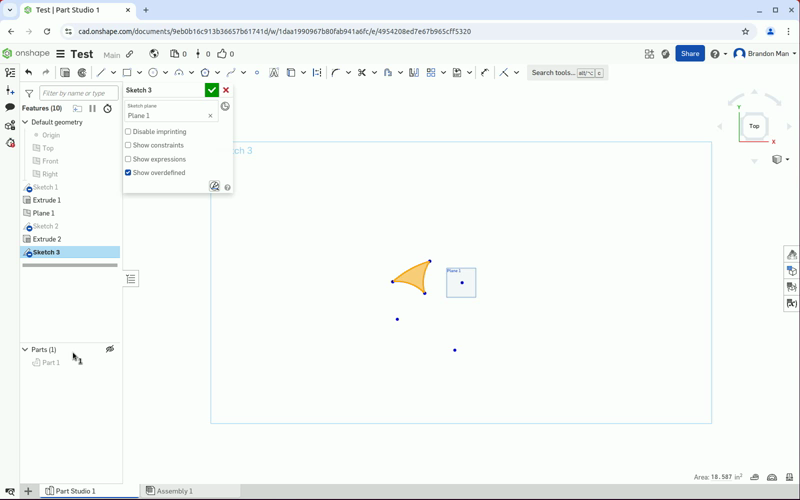
key(shift+y)
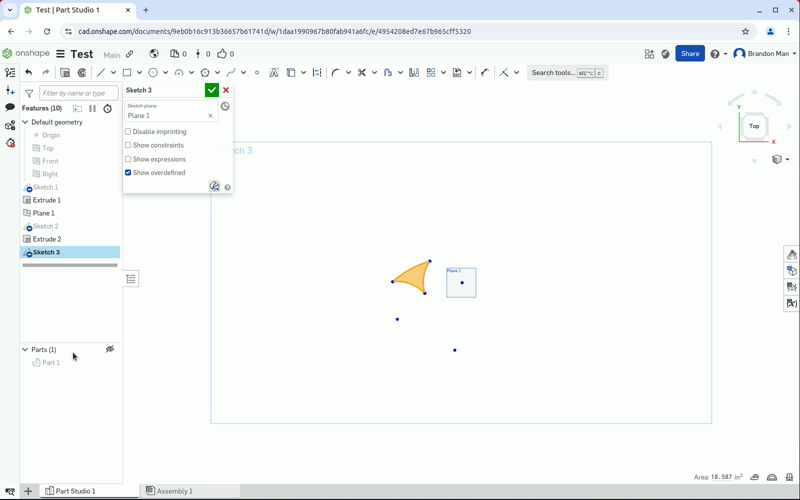
key(shift+e)
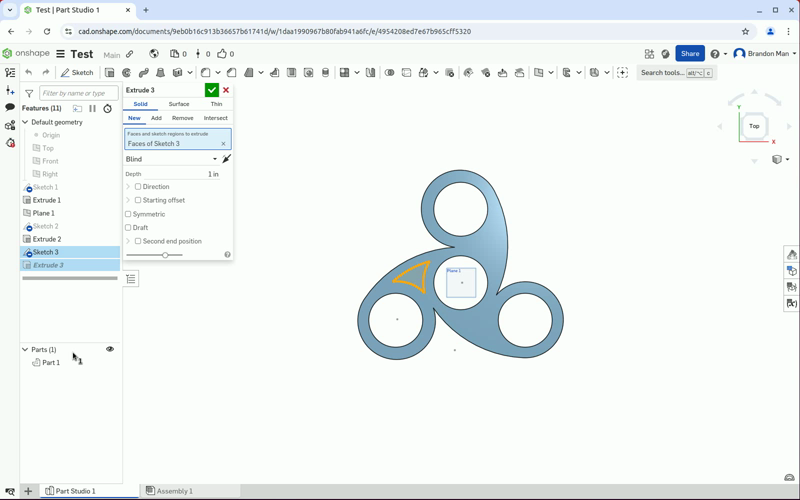
mouse_move(143, 106)
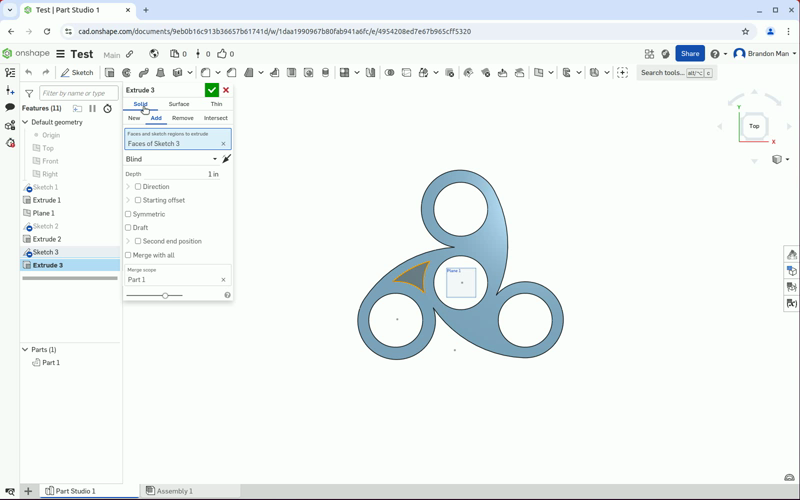
click(143, 106)
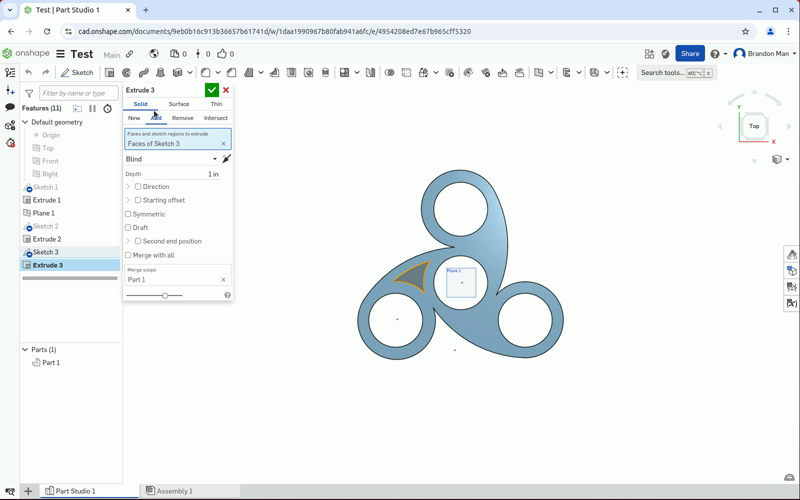
mouse_move(186, 120)
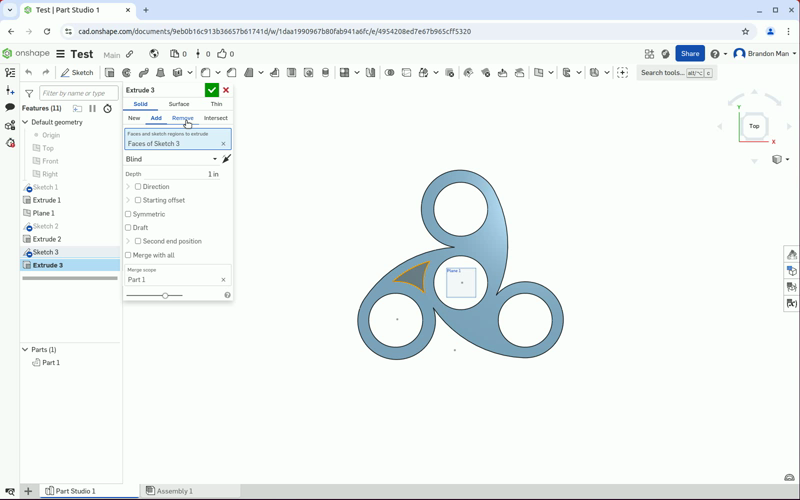
click(186, 120)
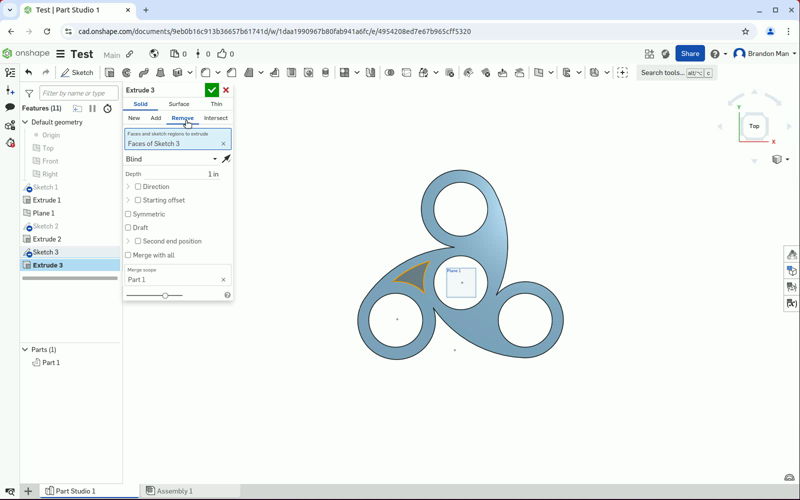
key(tab, 4)
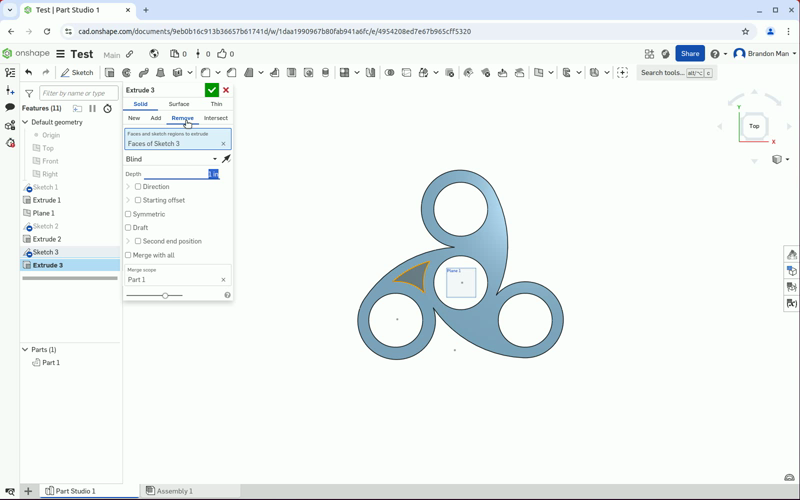
text(13.239)
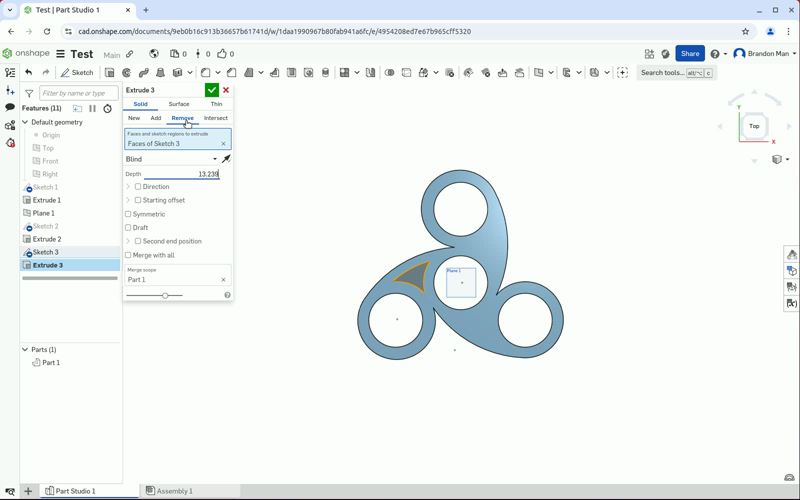
key(tab, 6)
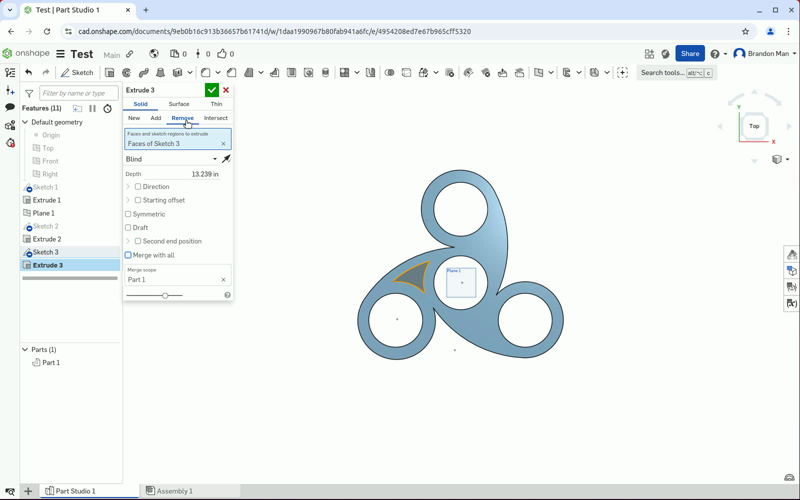
key(space)
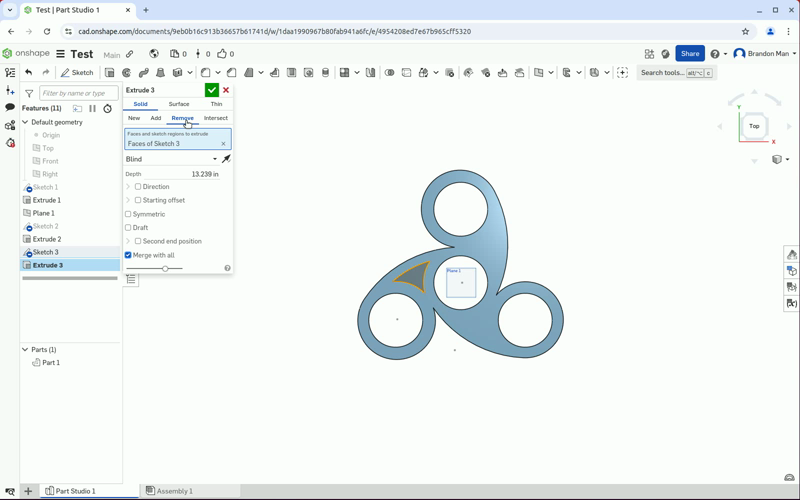
key(enter)
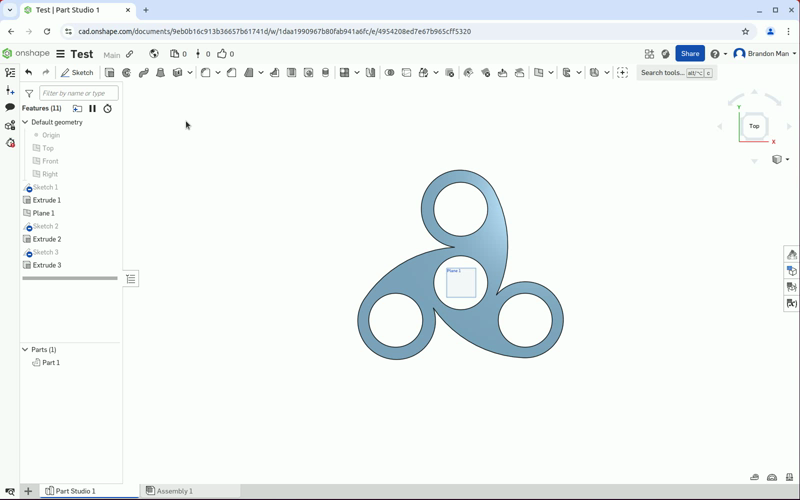
key(shift+h)
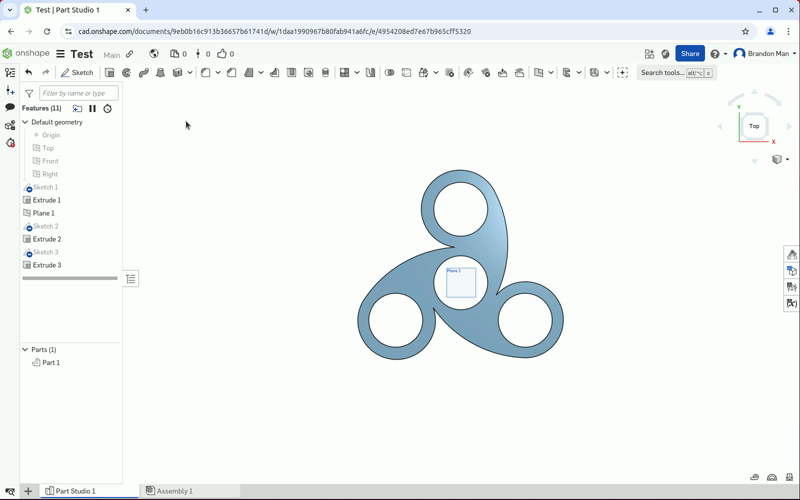
key(shift+h)
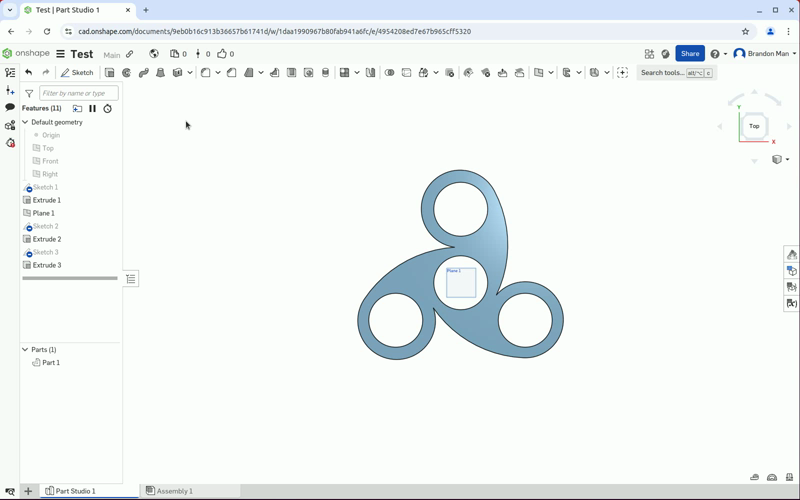
mouse_move(73, 189)
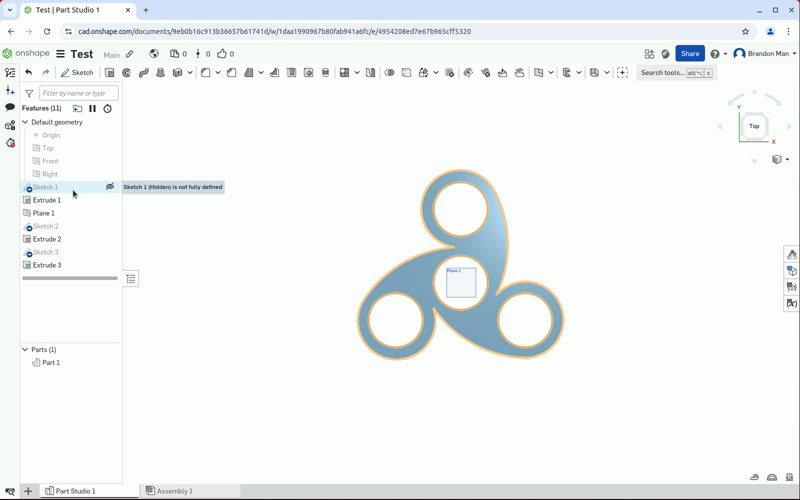
click(73, 189)
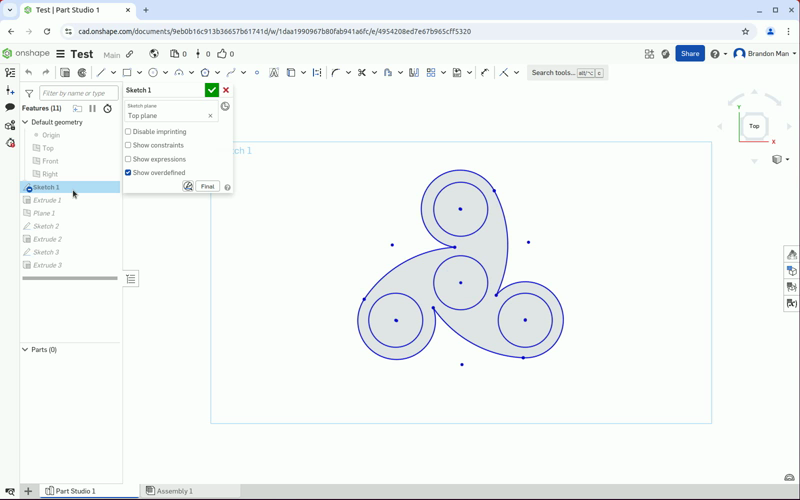
mouse_move(229, 92)
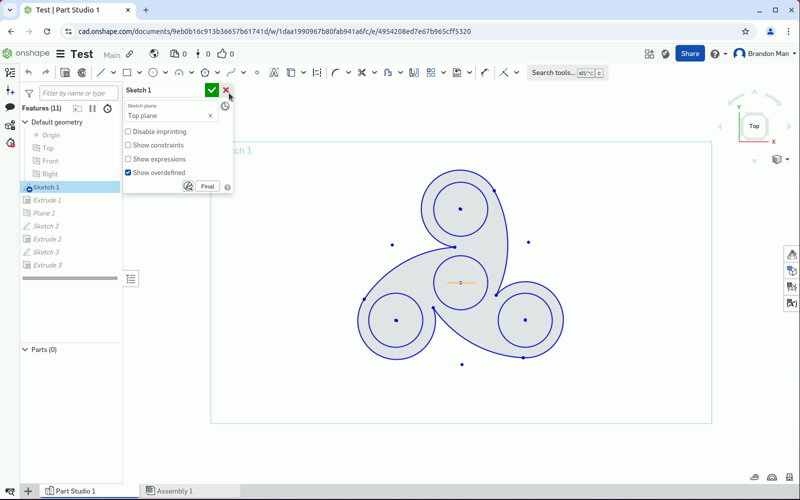
click(229, 92)
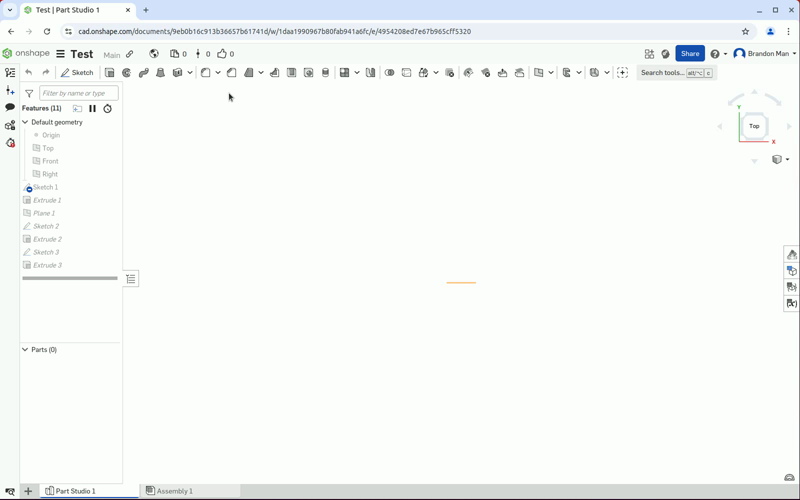
key(shift+s)
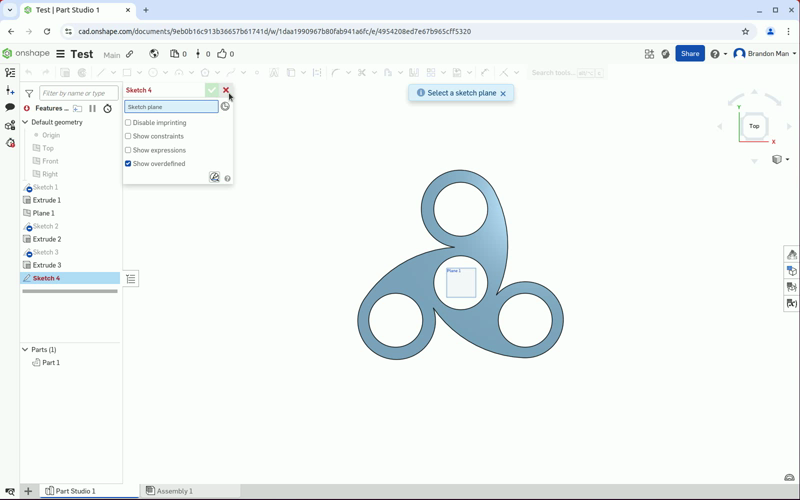
mouse_move(73, 215)
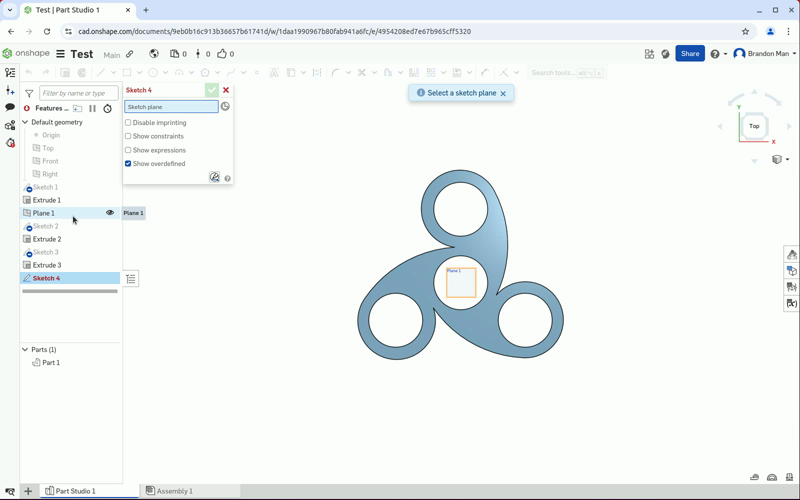
click(73, 215)
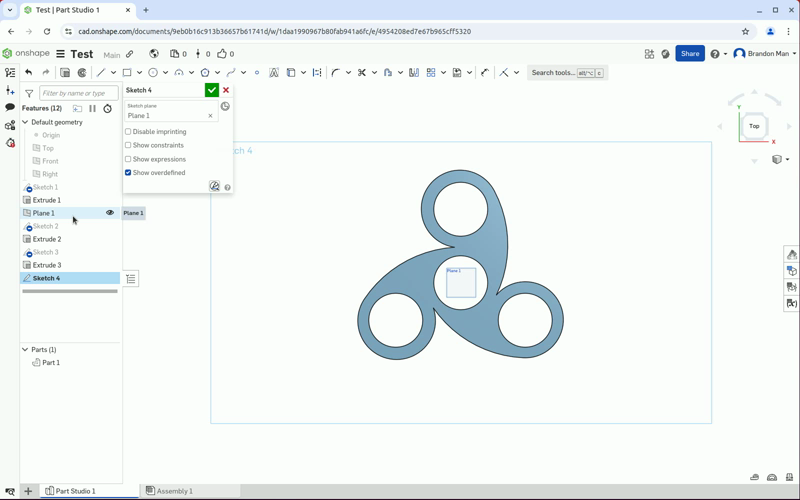
mouse_move(73, 352)
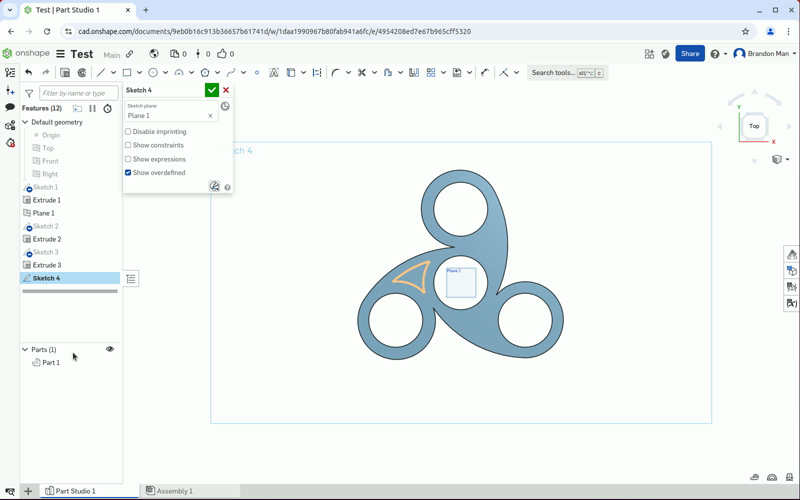
key(y)
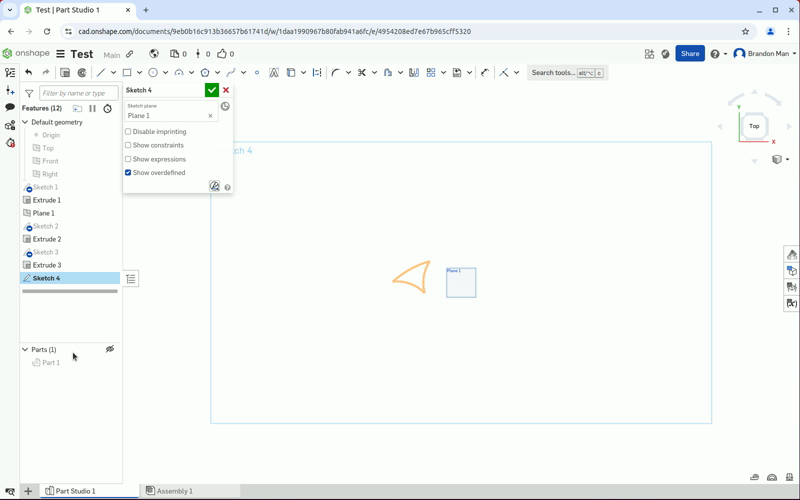
key(a)
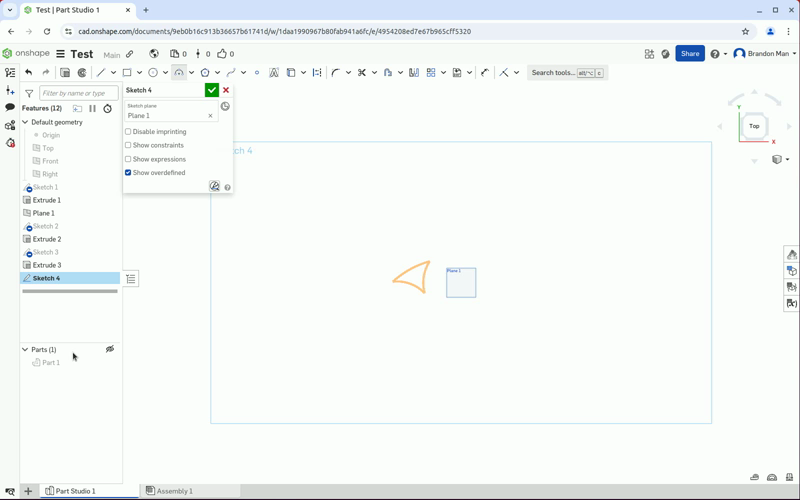
key_down(shift)
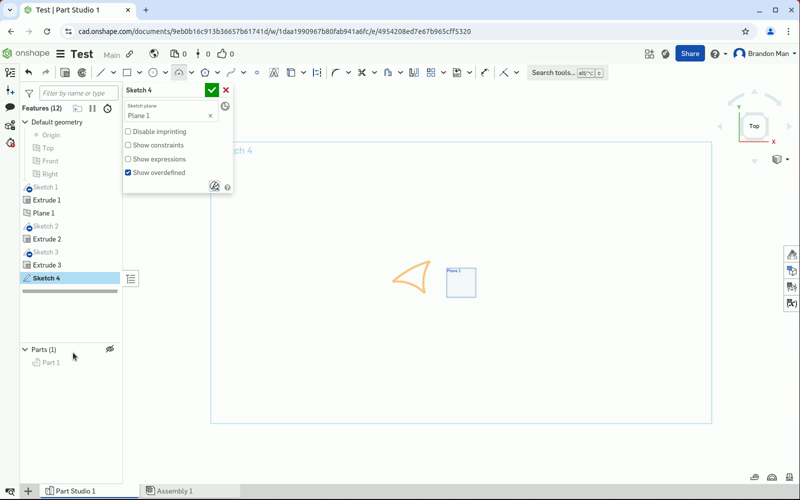
mouse_move(458, 321)
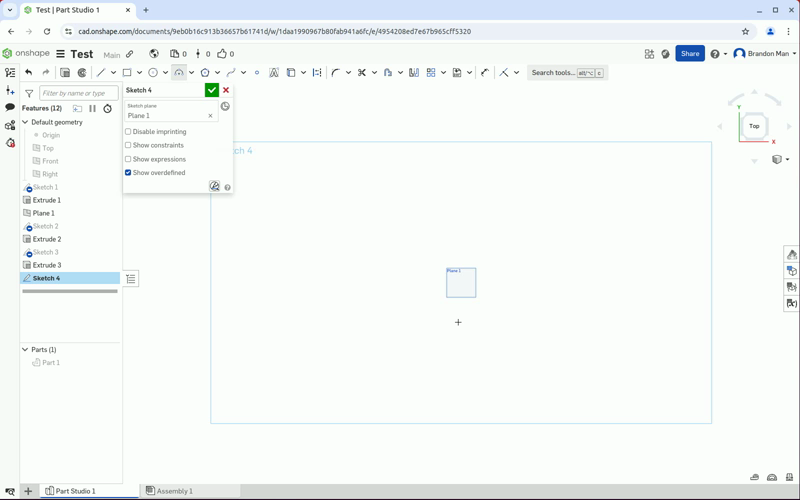
click(458, 321)
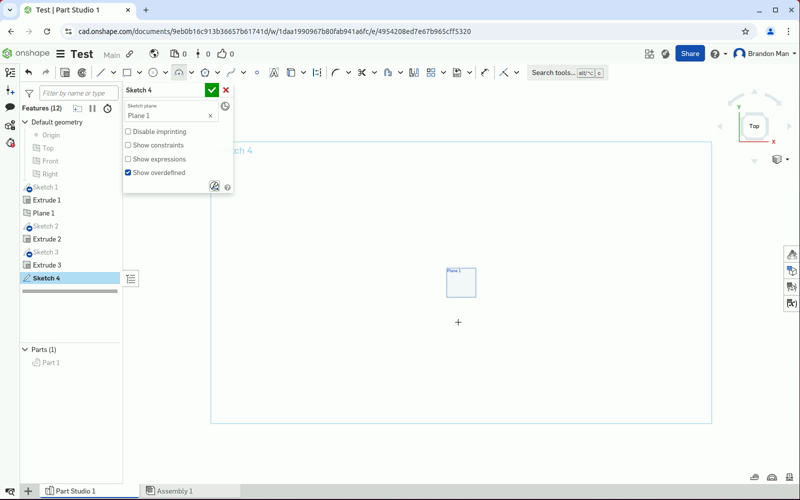
key_up(shift)
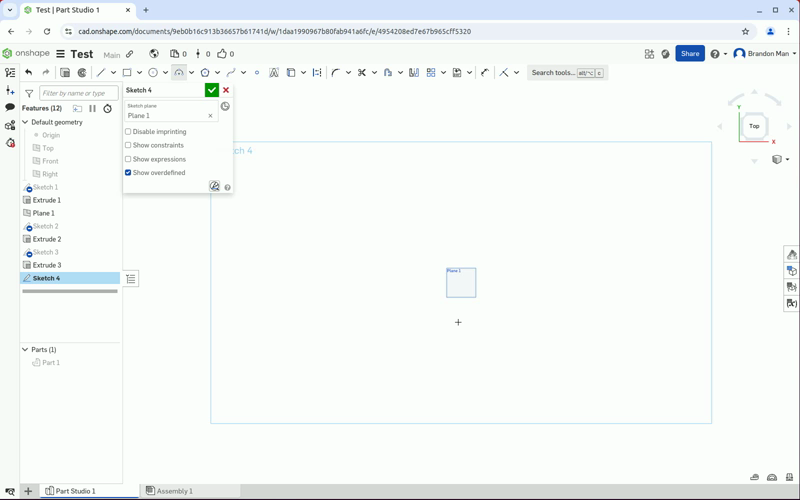
key_down(shift)
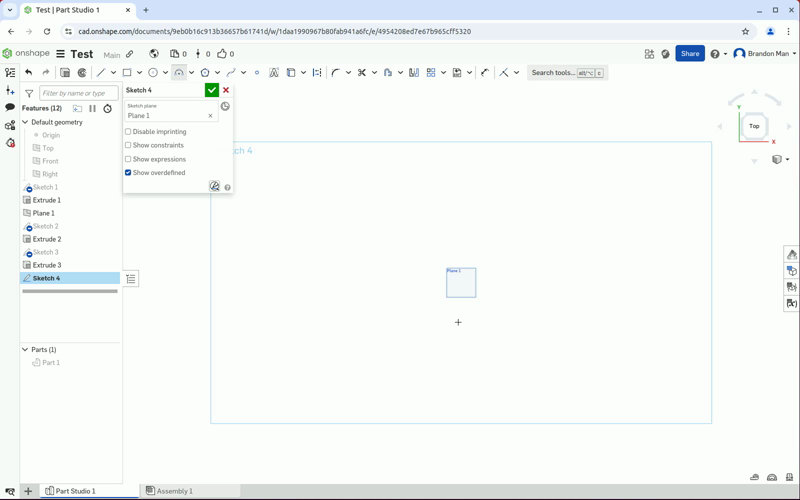
mouse_move(494, 343)
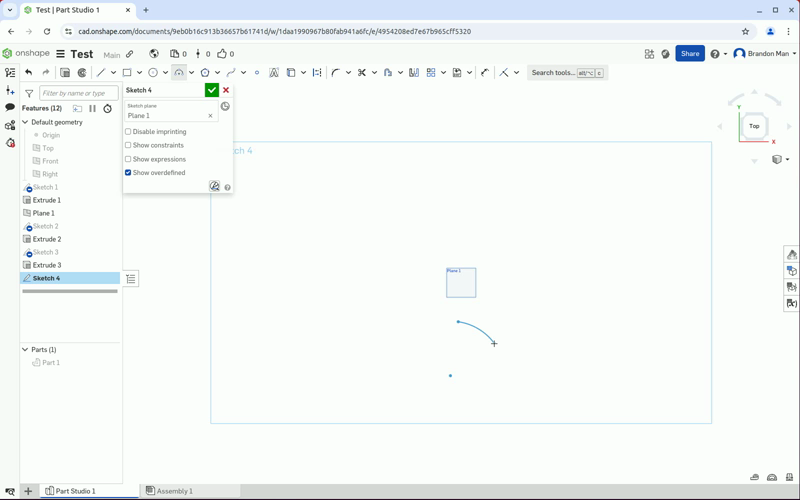
click(494, 343)
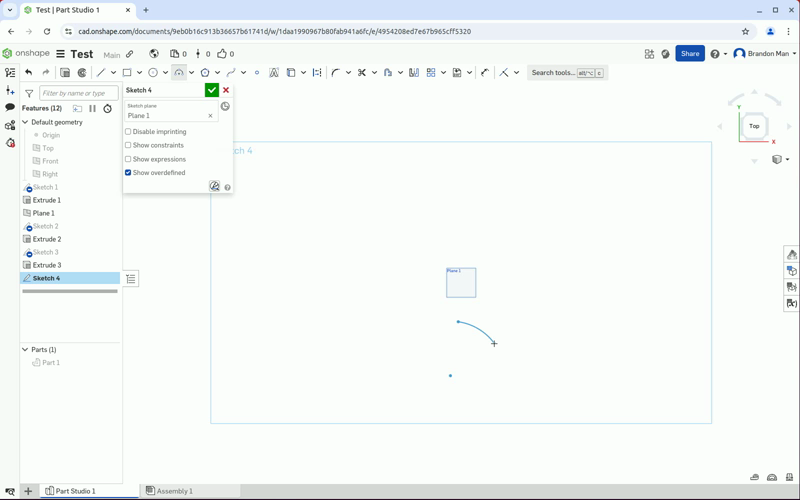
mouse_move(475, 334)
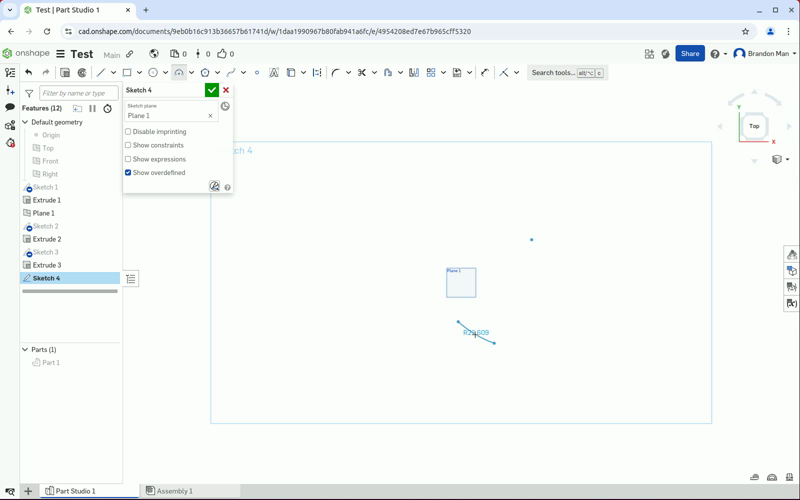
click(475, 334)
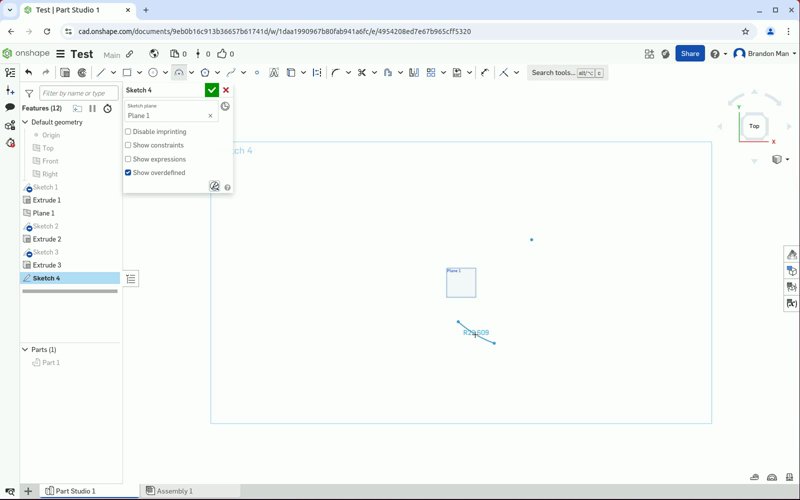
key_up(shift)
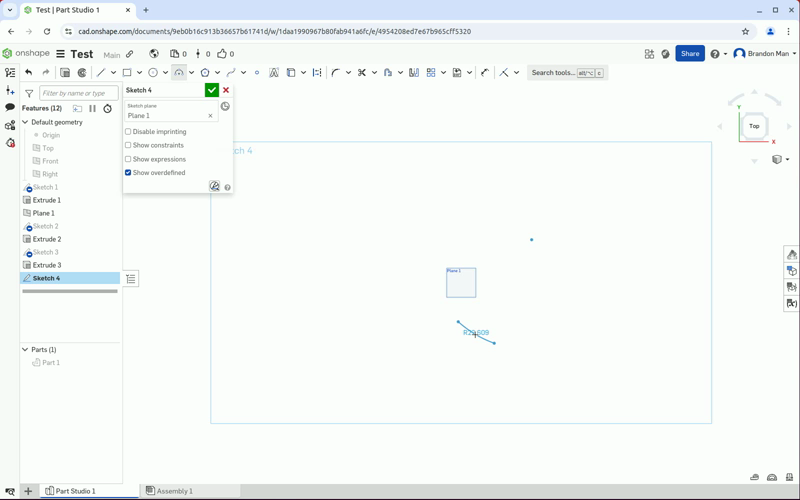
mouse_move(494, 343)
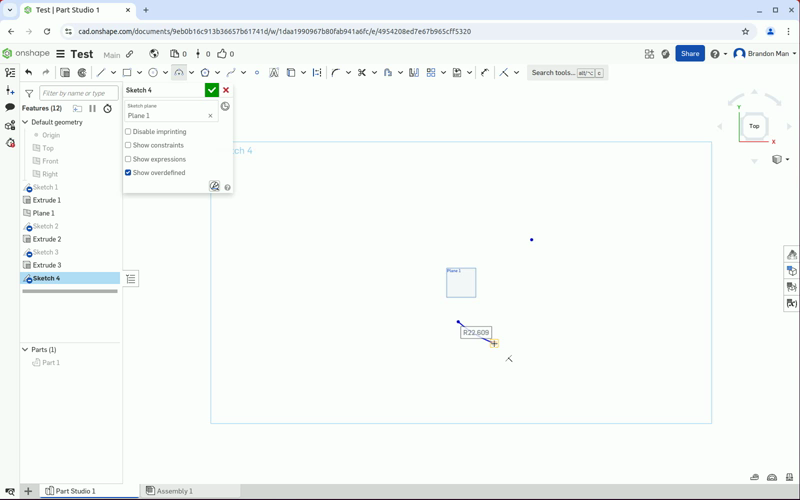
click(494, 343)
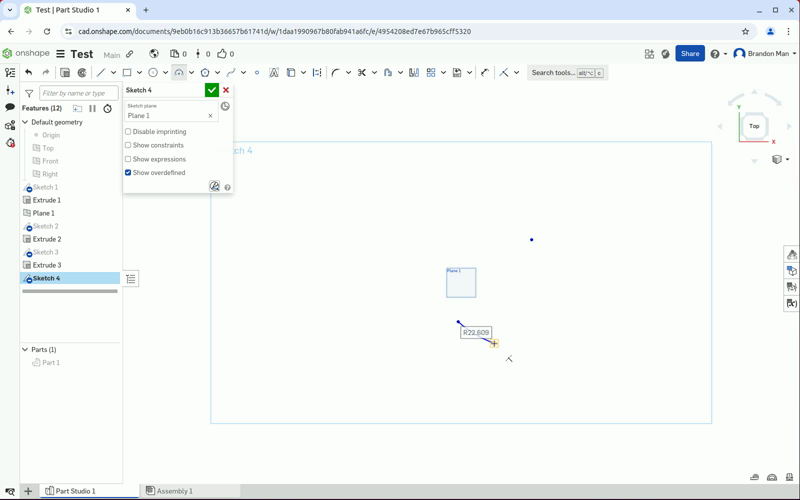
key_down(shift)
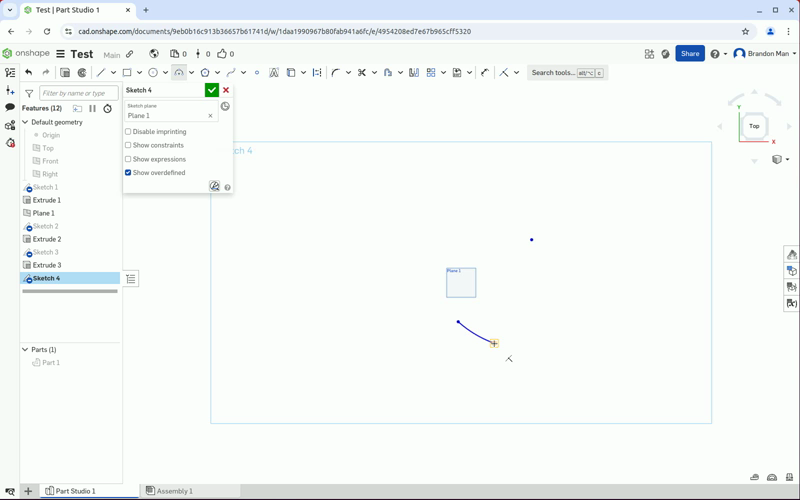
mouse_move(488, 310)
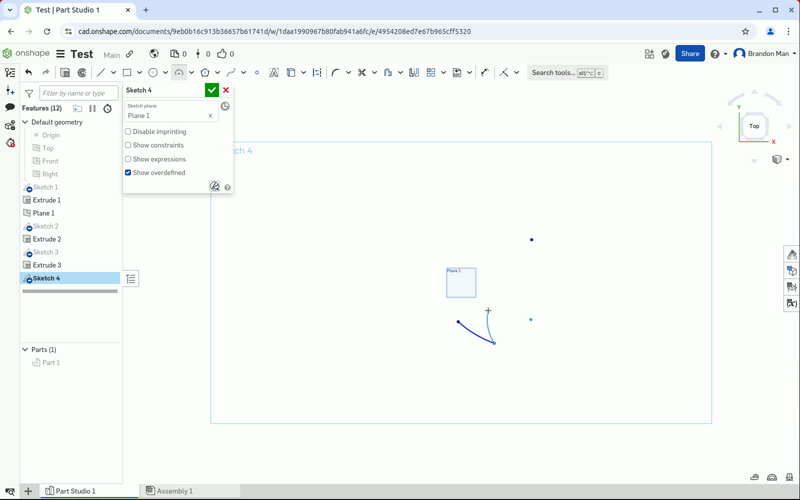
click(488, 310)
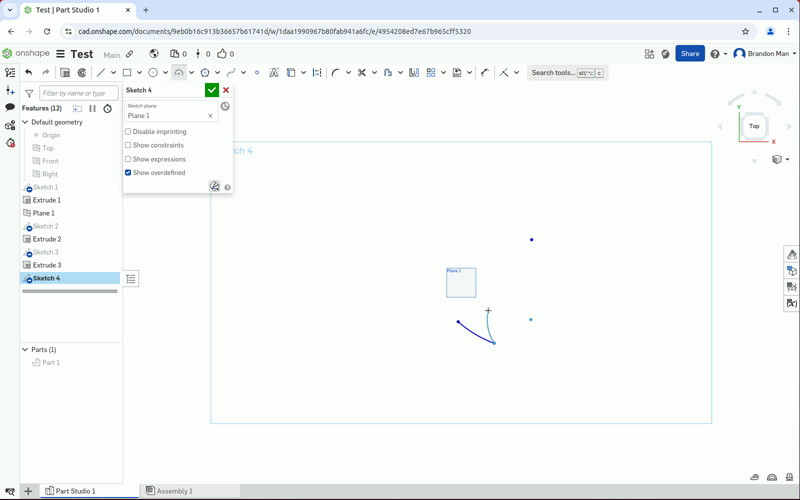
mouse_move(487, 327)
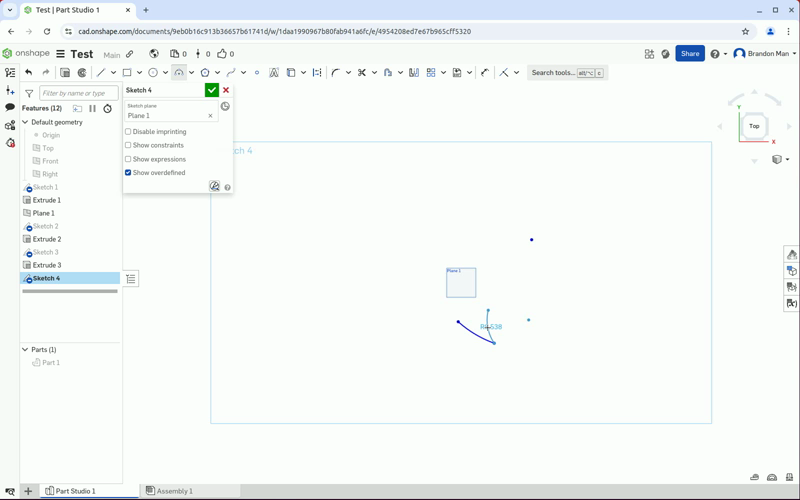
click(487, 327)
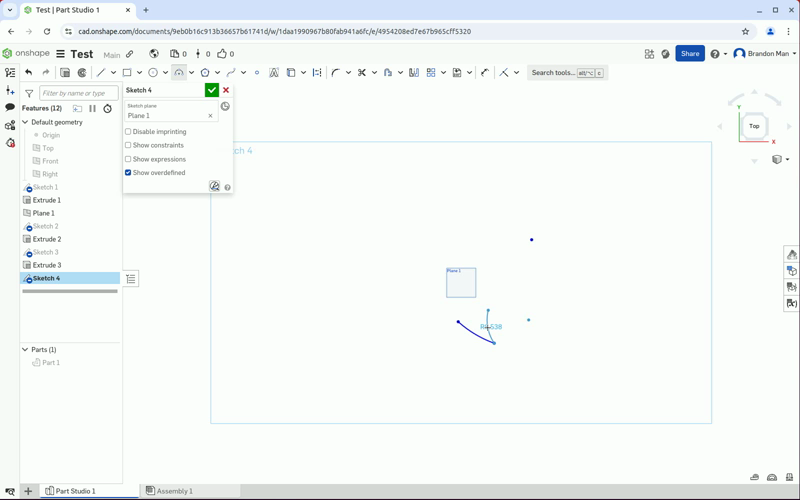
key_up(shift)
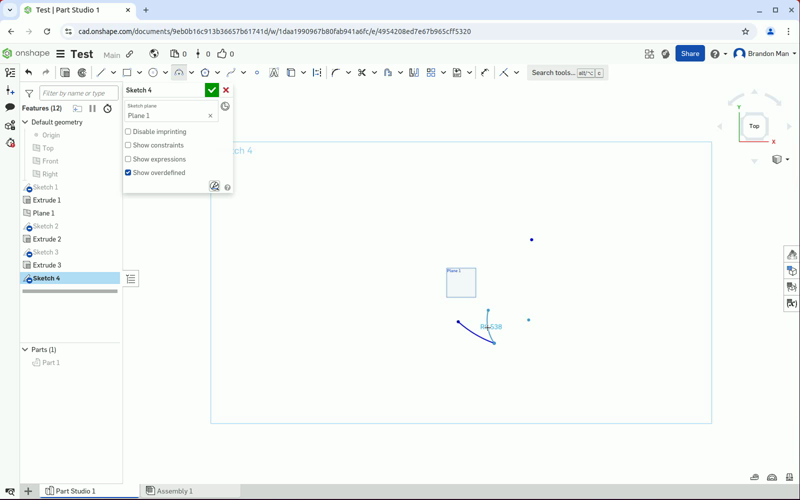
mouse_move(488, 310)
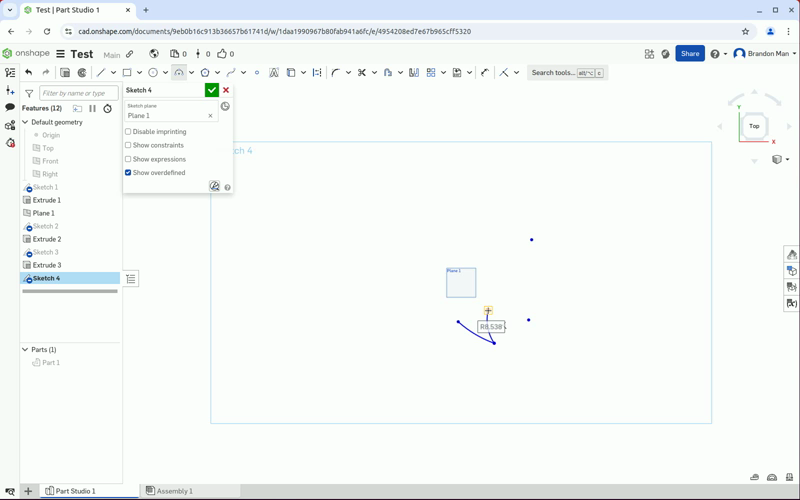
click(488, 310)
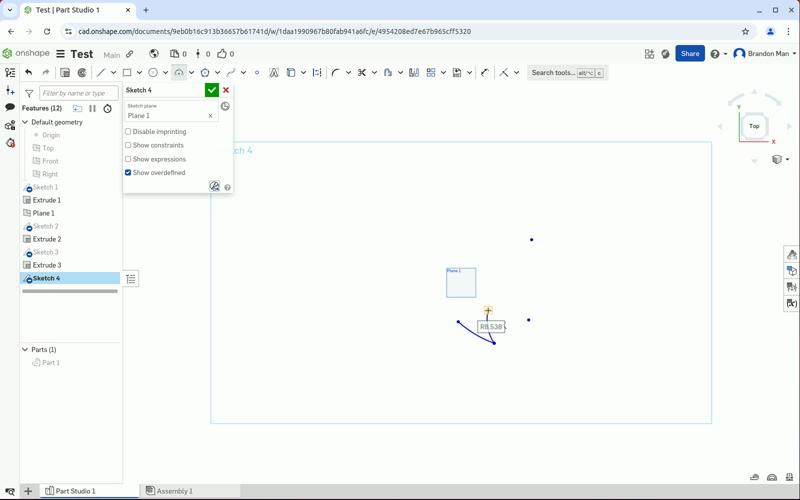
mouse_move(458, 321)
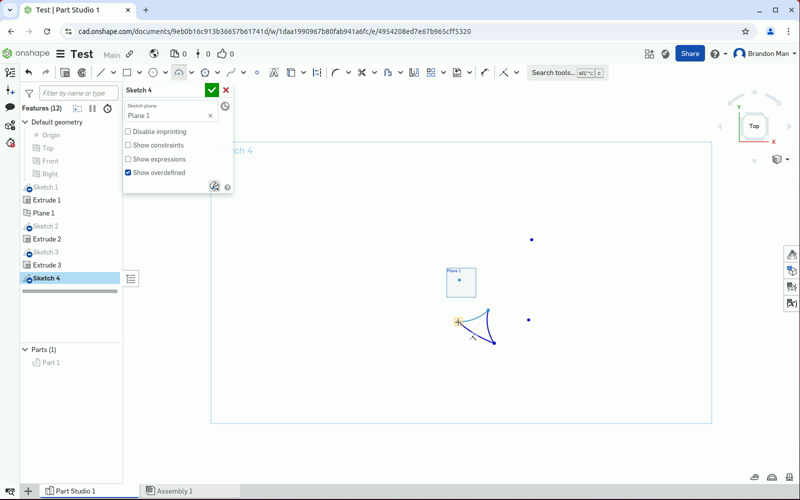
click(458, 321)
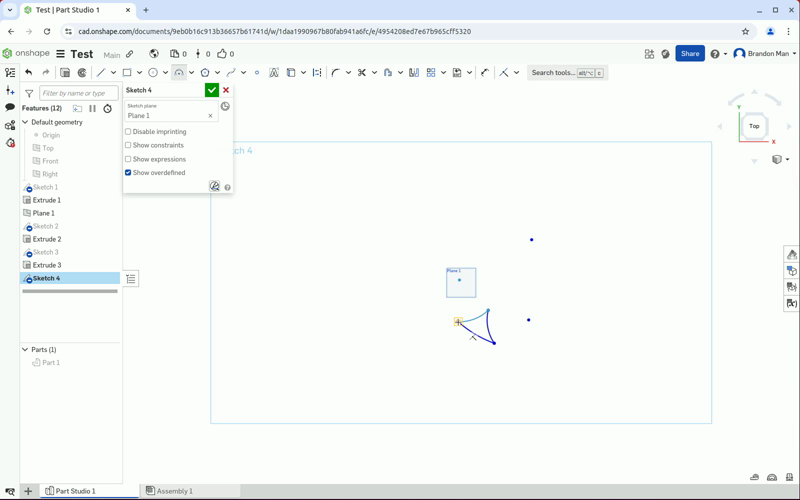
key_down(shift)
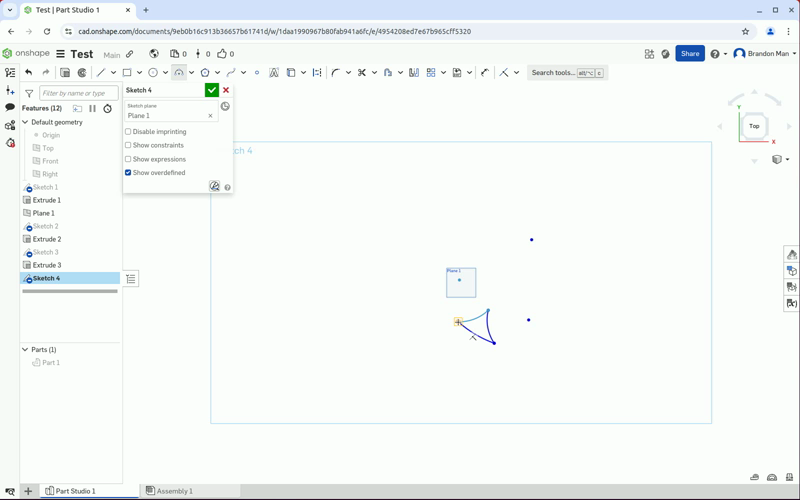
mouse_move(474, 319)
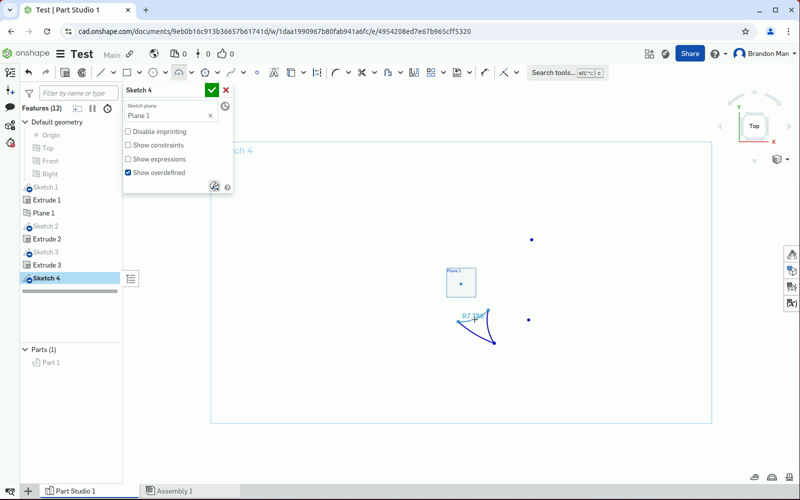
click(474, 319)
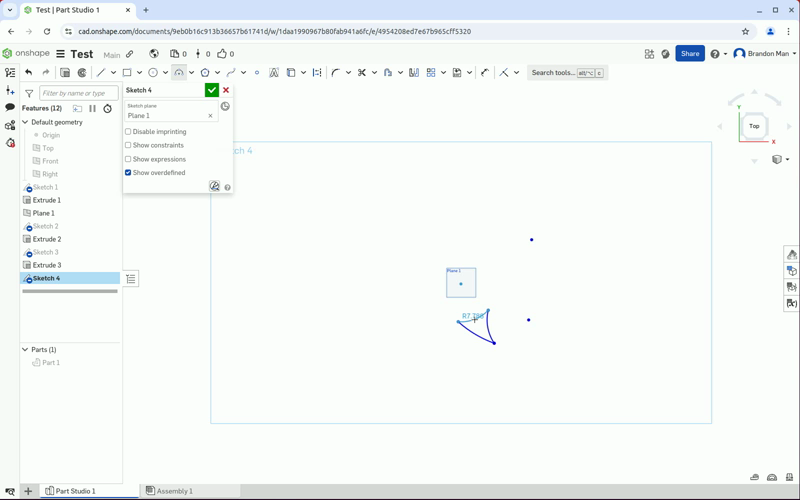
key_up(shift)
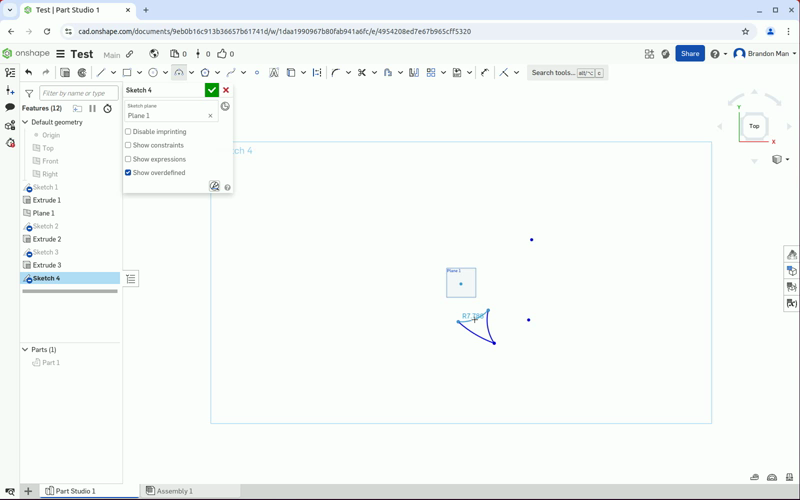
key(esc)
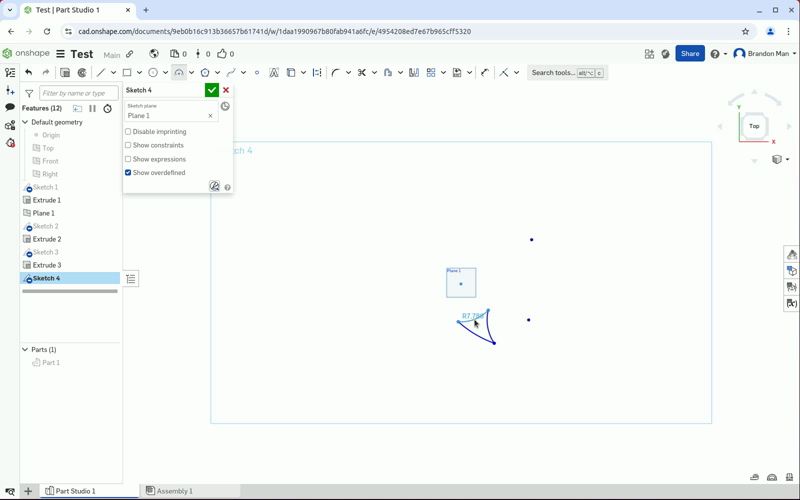
mouse_move(472, 331)
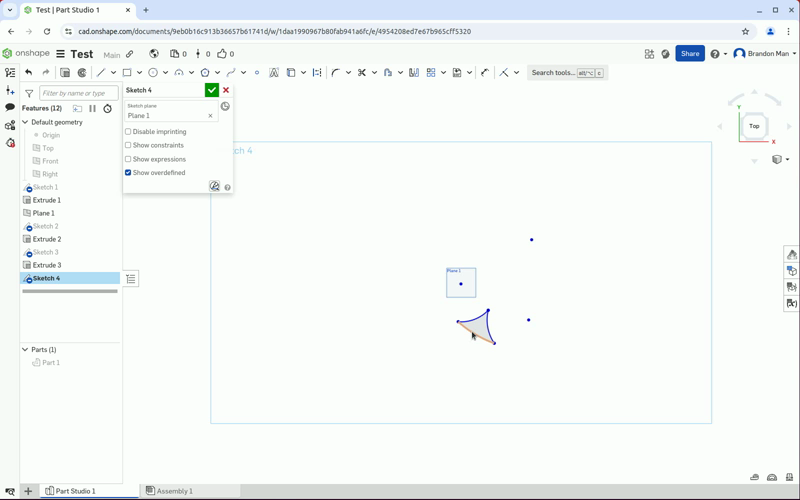
scroll(6)
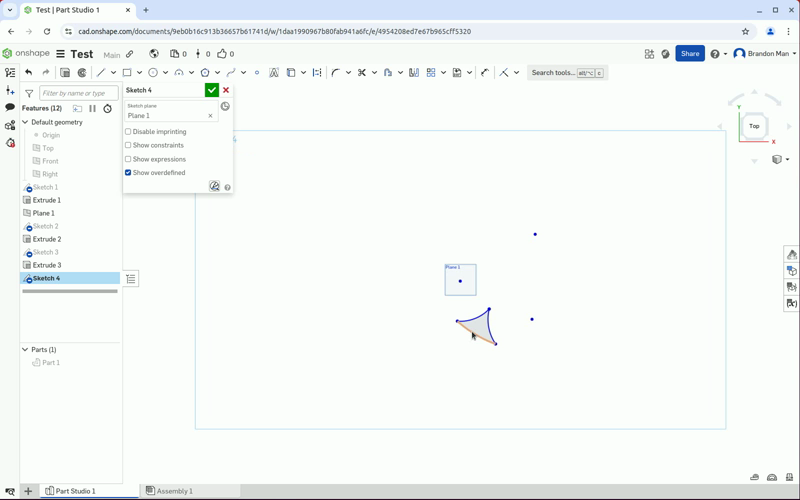
scroll(6)
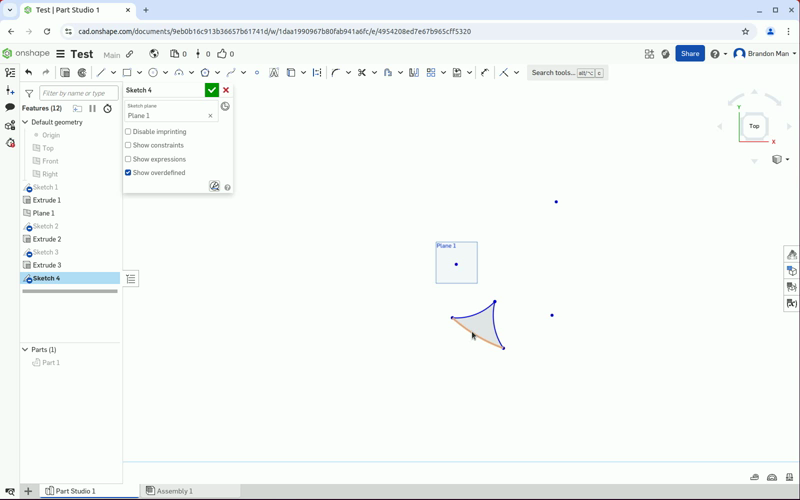
scroll(6)
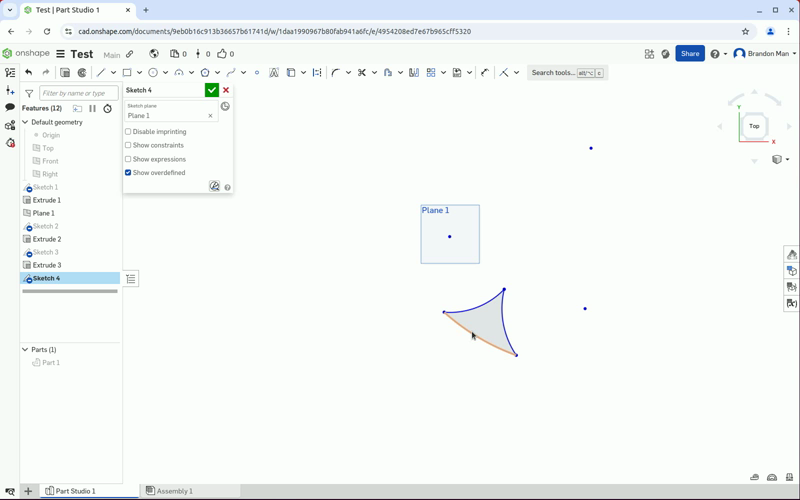
scroll(6)
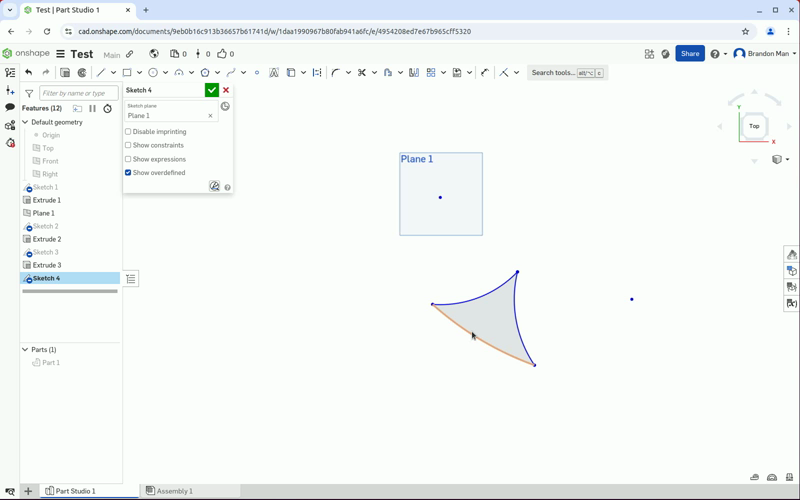
scroll(6)
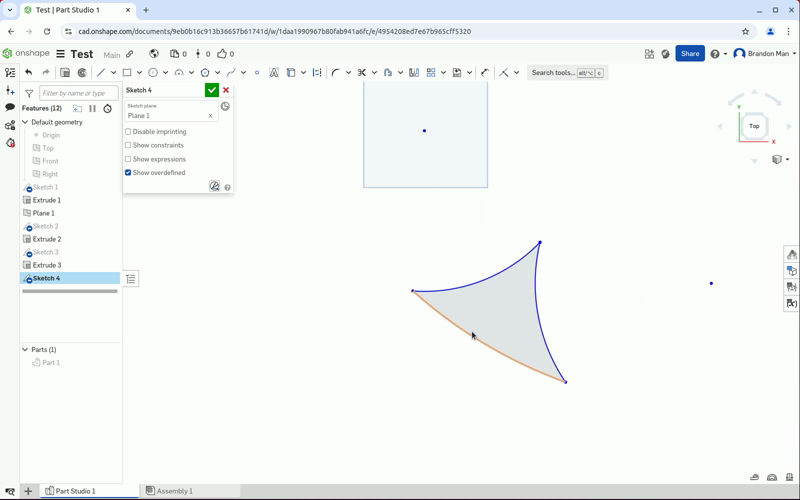
scroll(6)
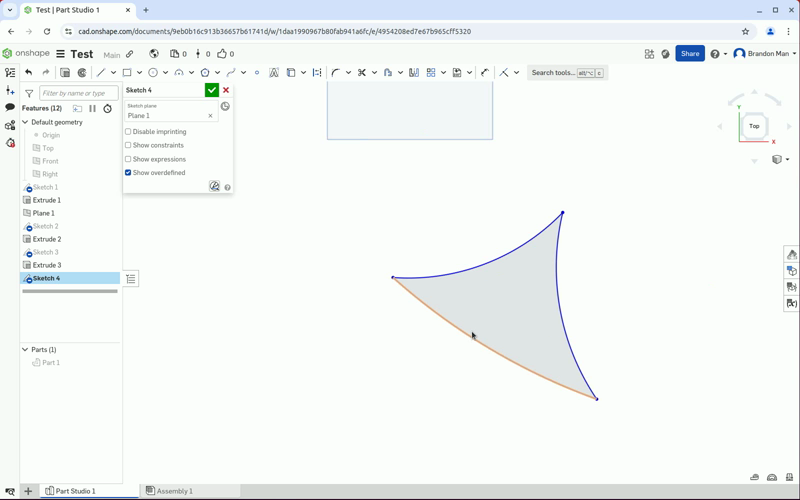
scroll(6)
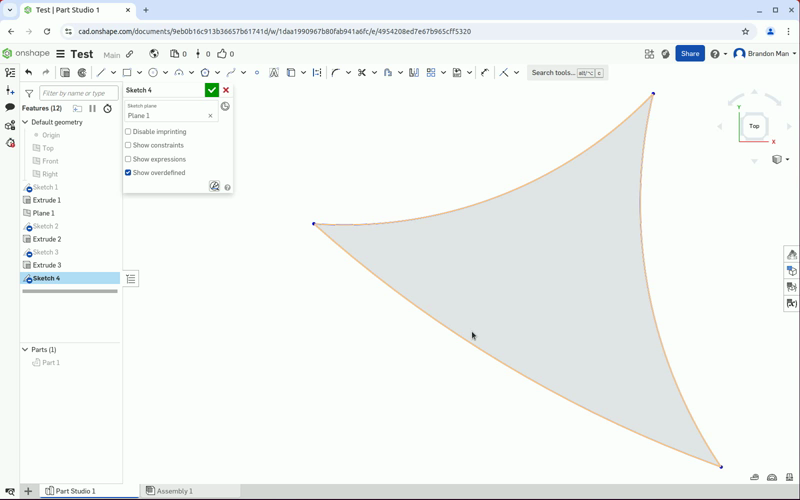
click(472, 331)
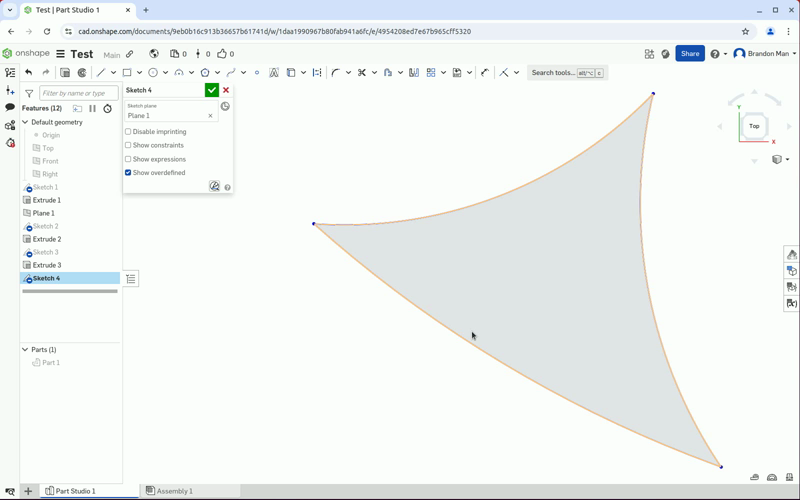
scroll(-6)
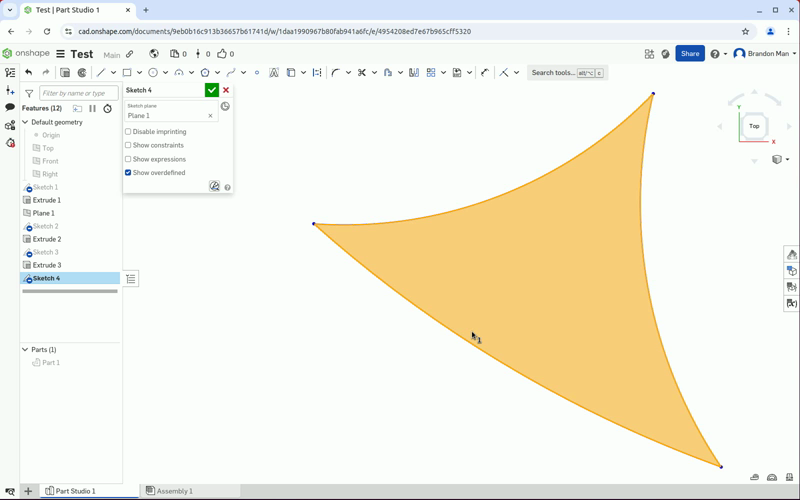
scroll(-6)
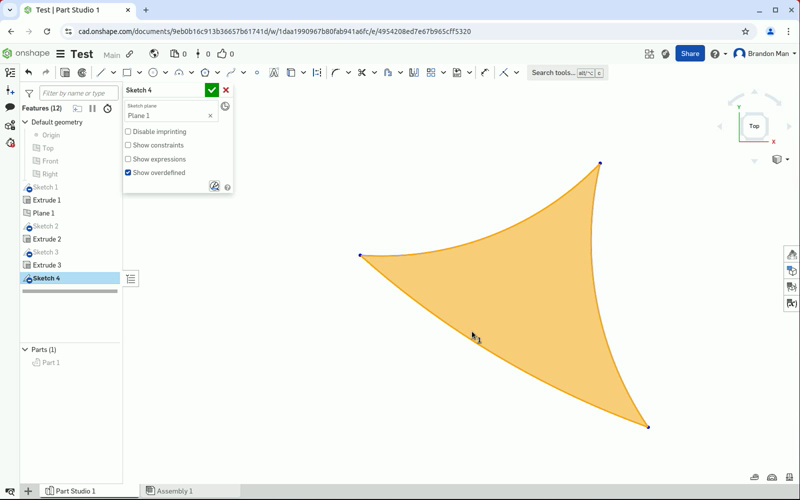
scroll(-6)
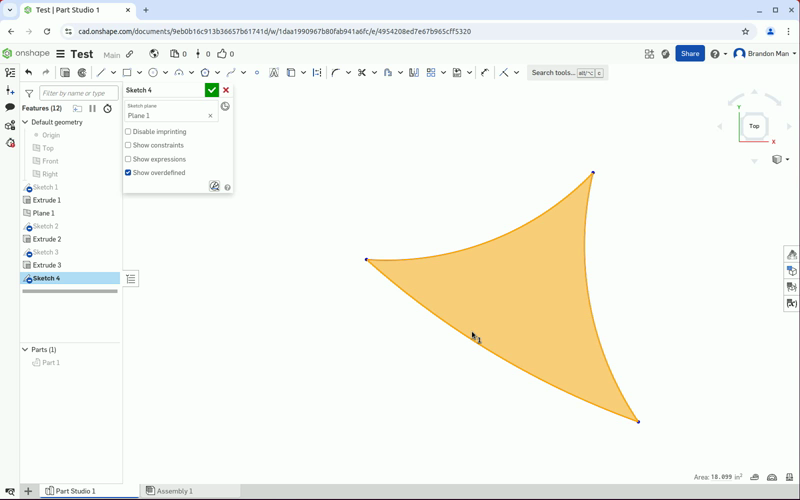
scroll(-6)
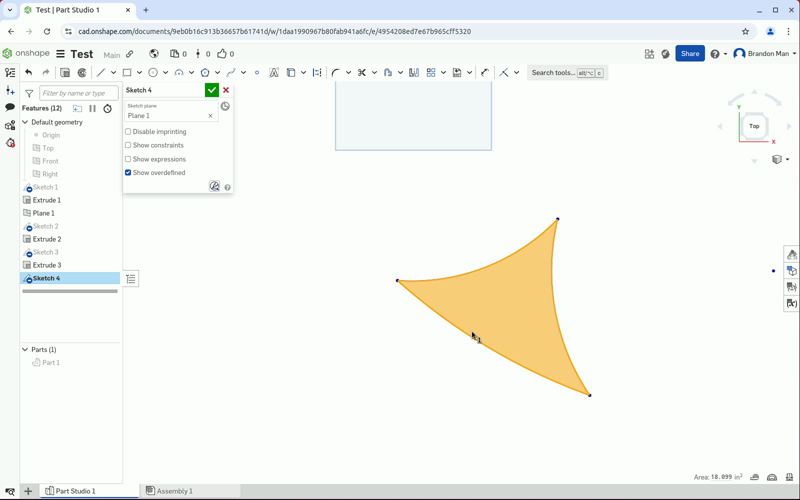
scroll(-6)
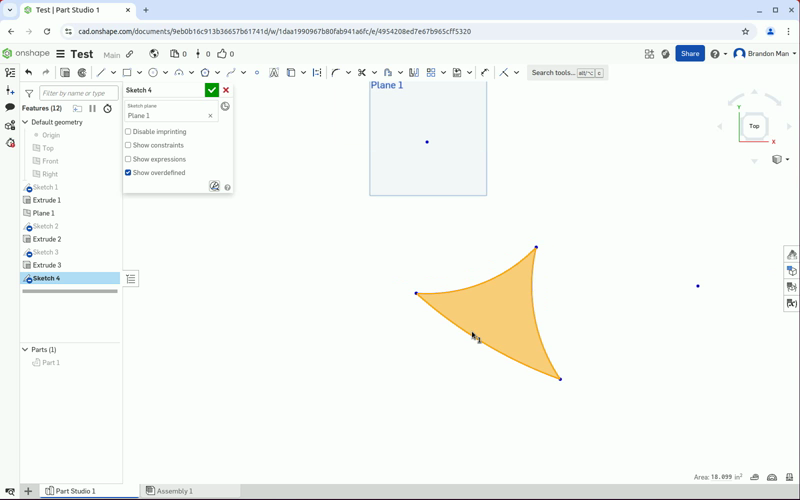
scroll(-6)
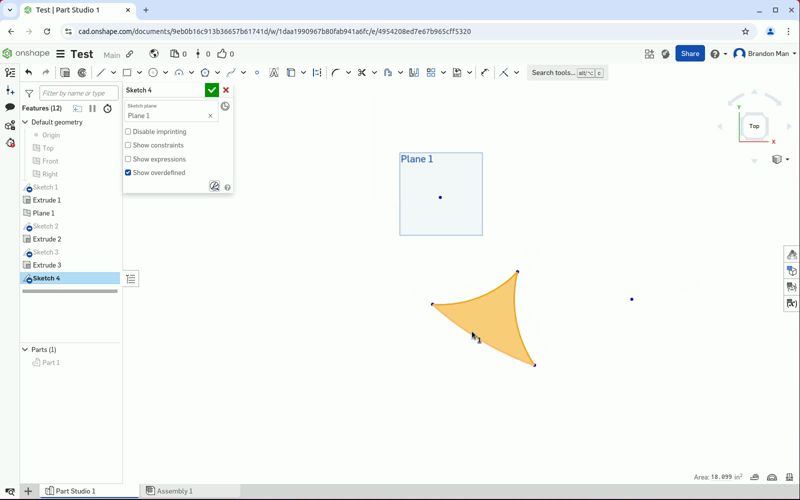
scroll(-6)
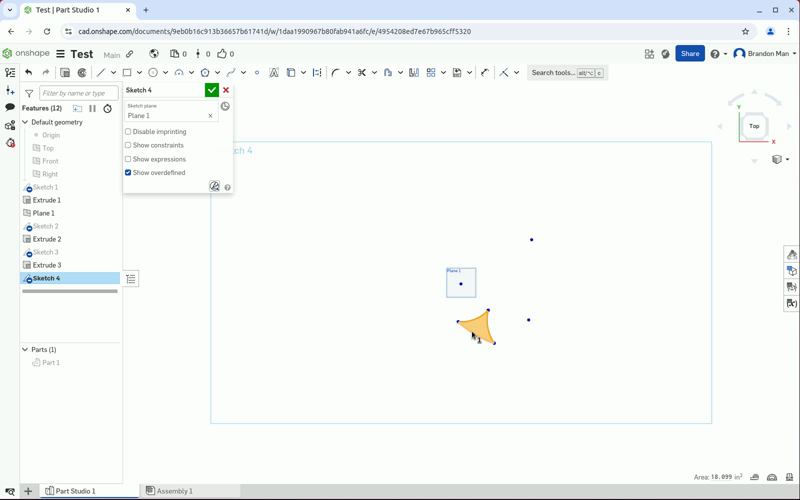
mouse_move(73, 352)
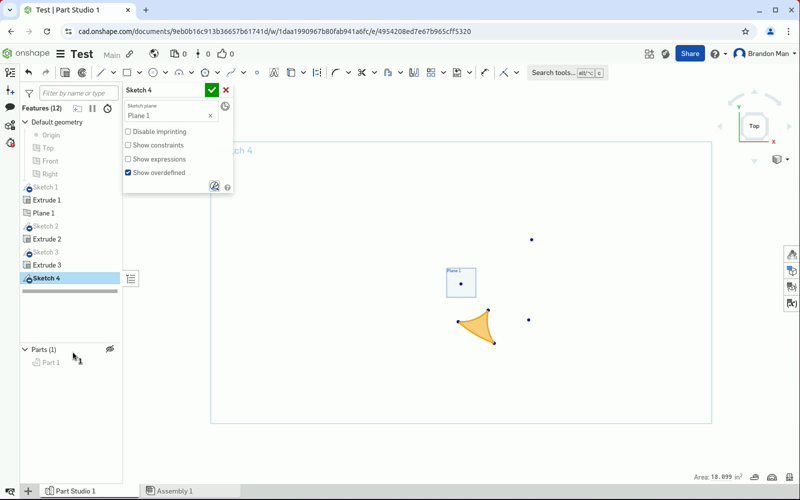
key(shift+y)
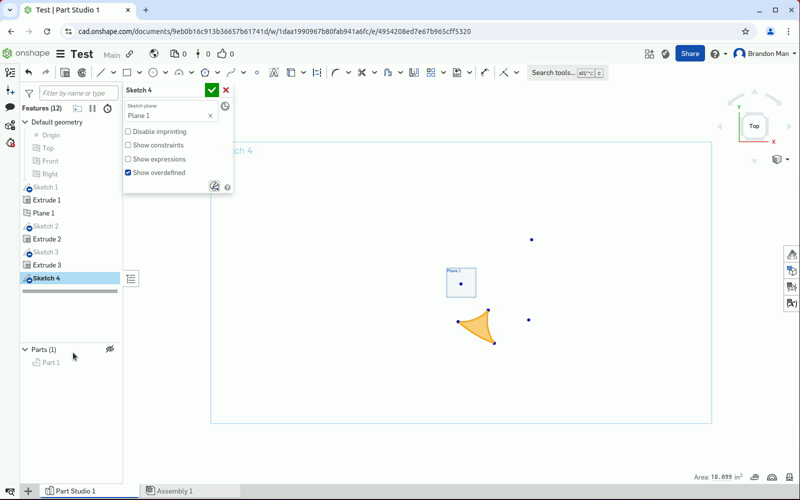
key(shift+e)
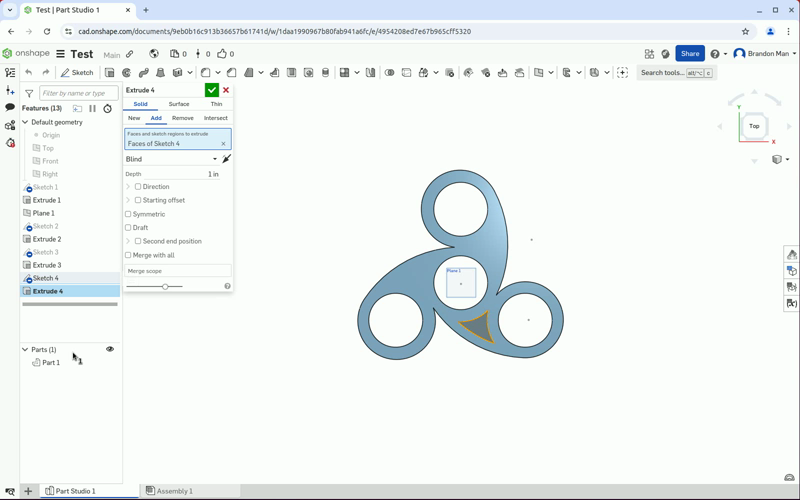
mouse_move(143, 106)
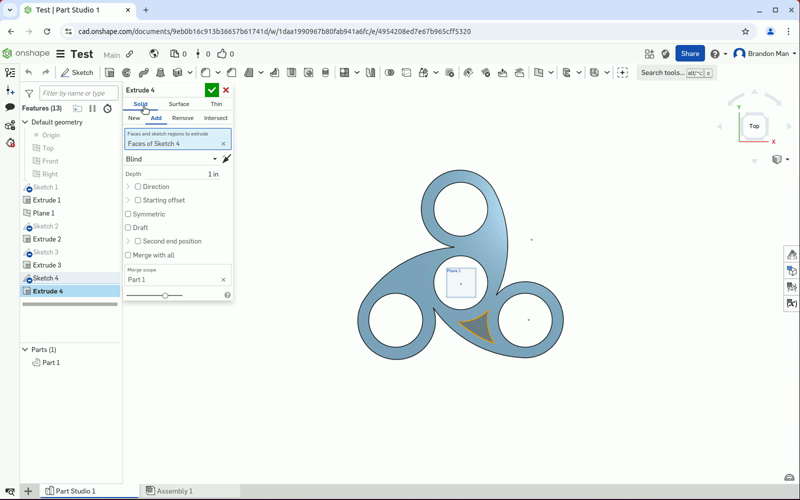
click(143, 106)
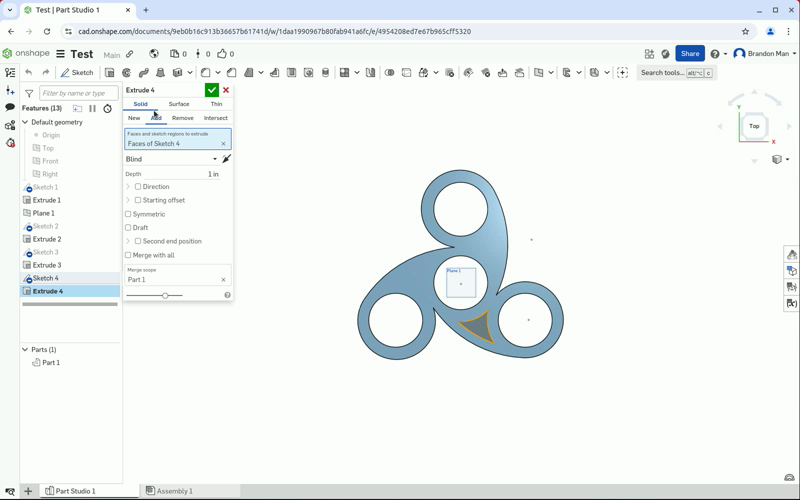
mouse_move(186, 120)
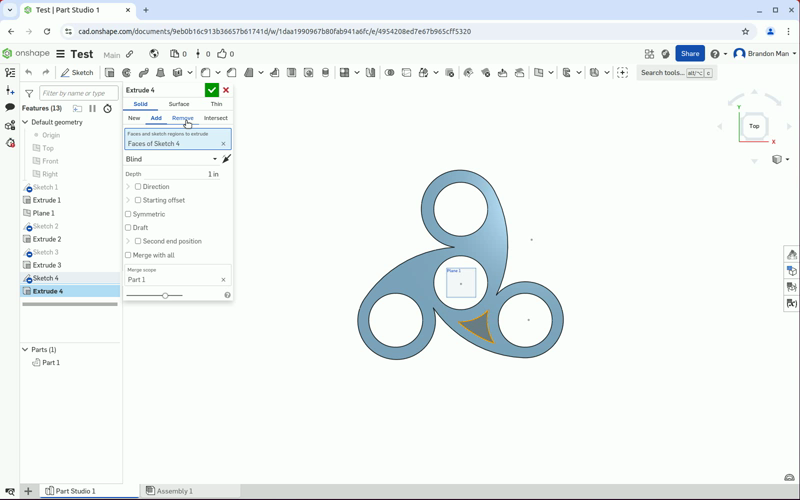
click(186, 120)
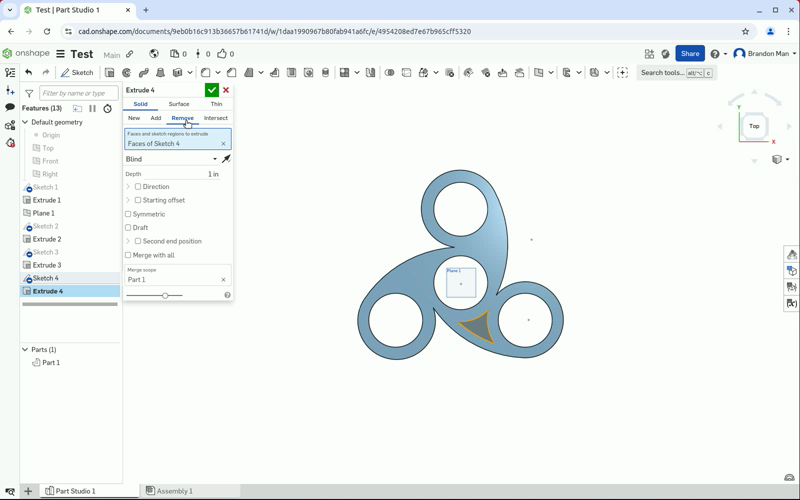
key(tab, 4)
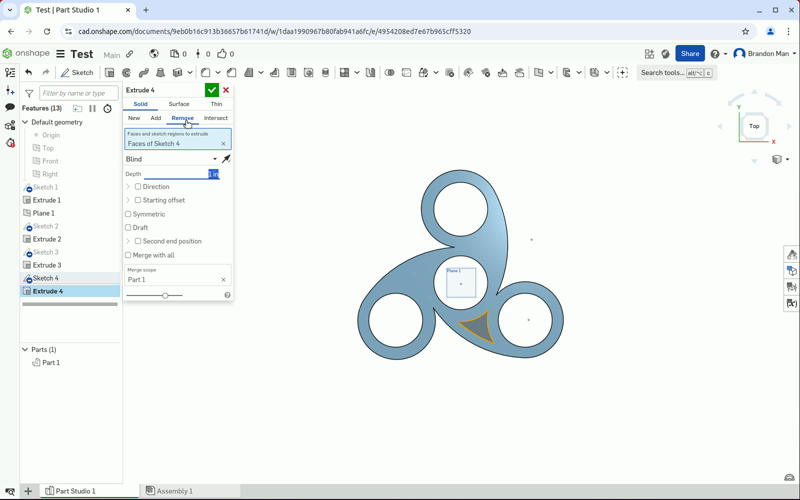
text(13.239)
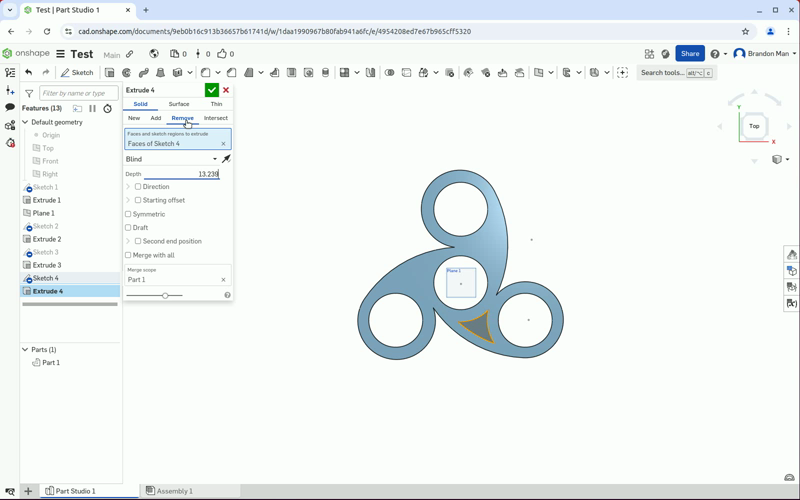
key(tab, 6)
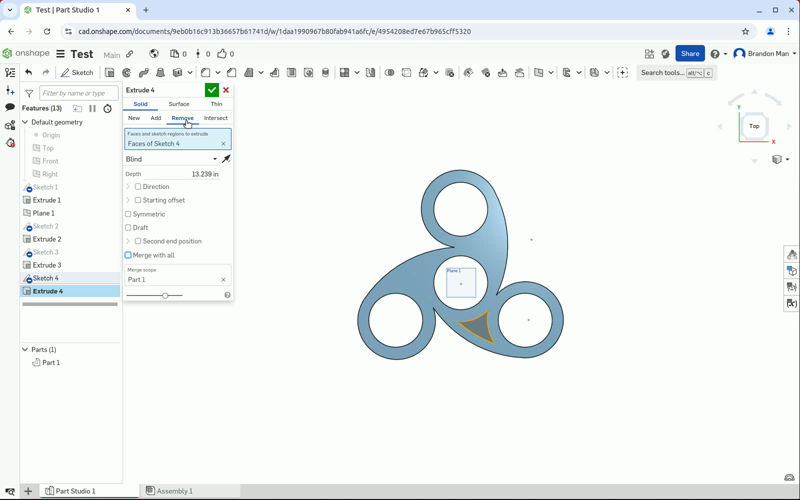
key(space)
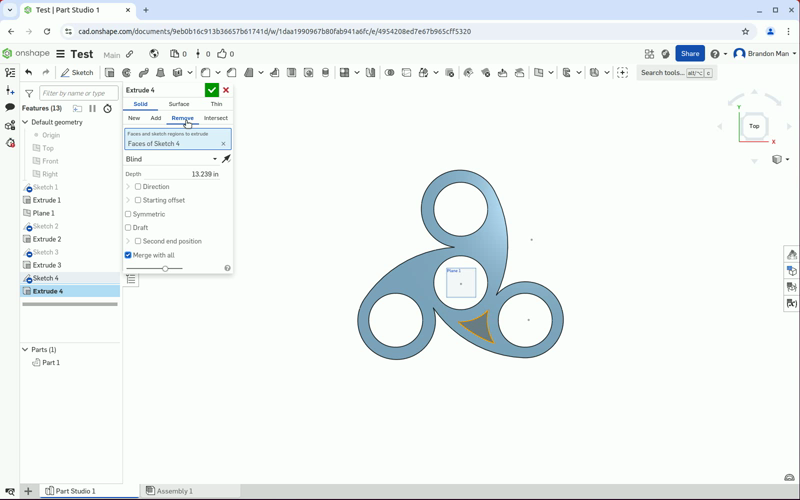
key(enter)
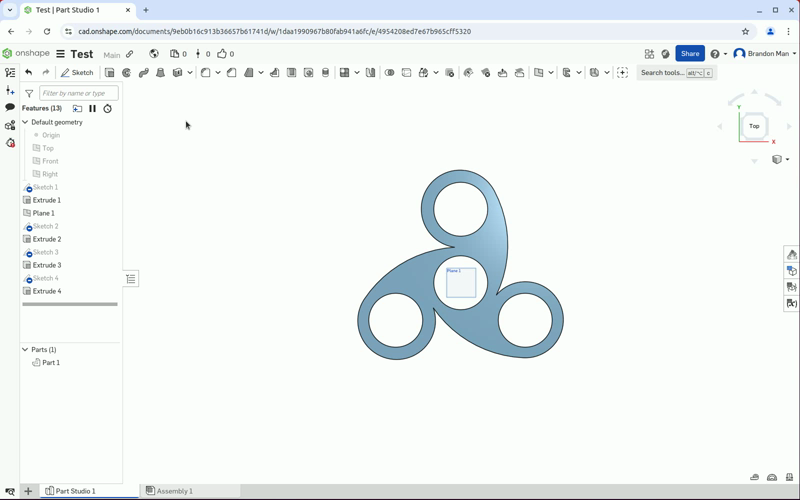
key(shift+h)
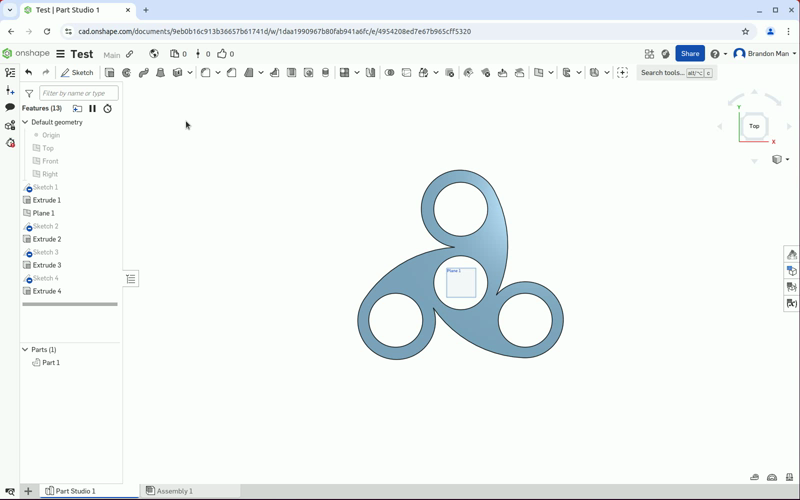
key(shift+h)
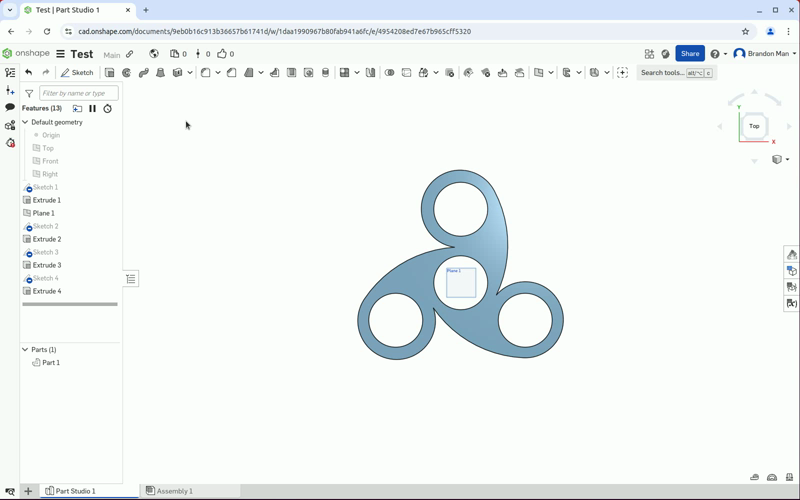
key(shift+7)
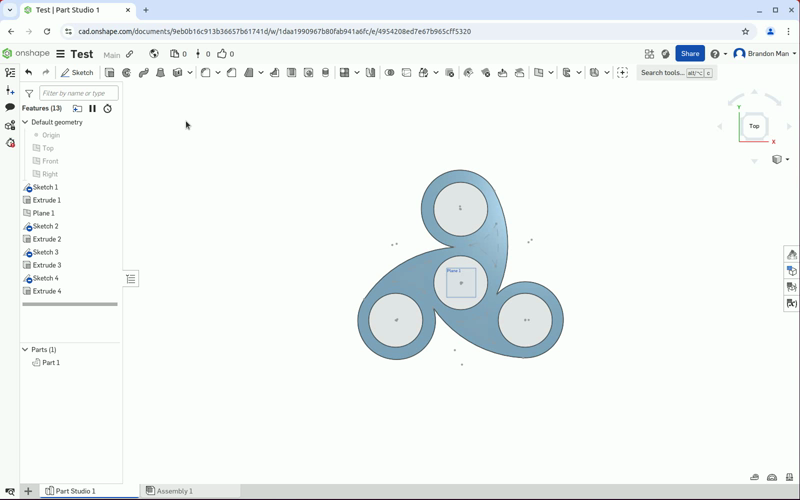
key(up, 3)
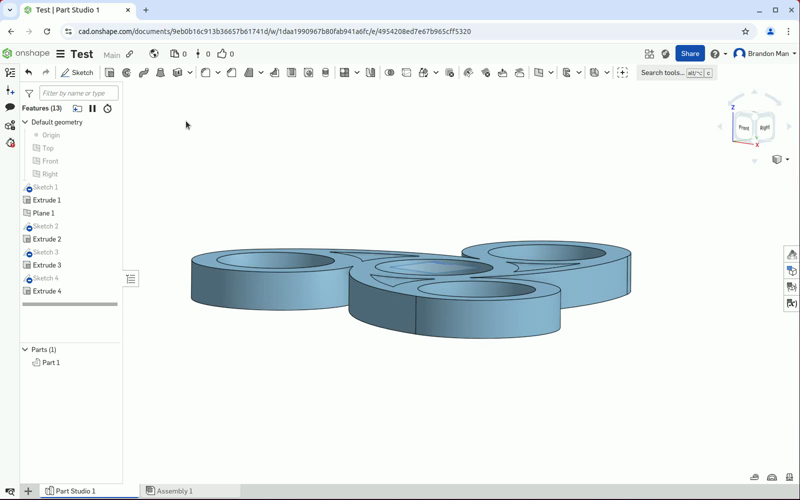
key(left, 3)
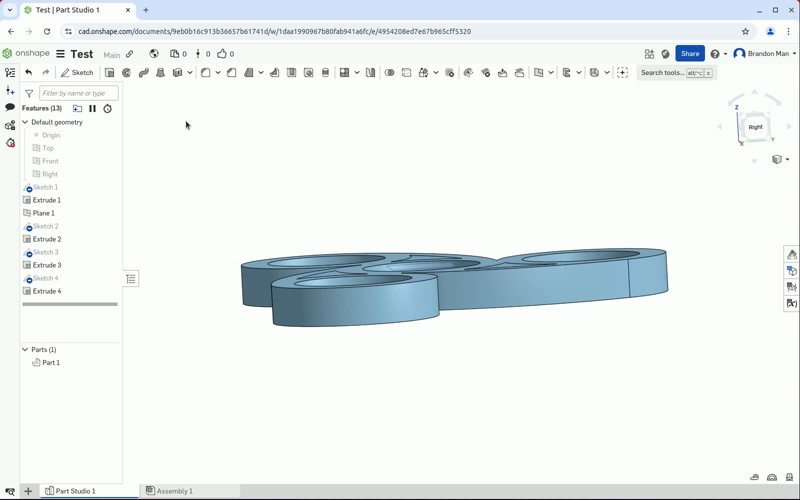
key(right, 3)
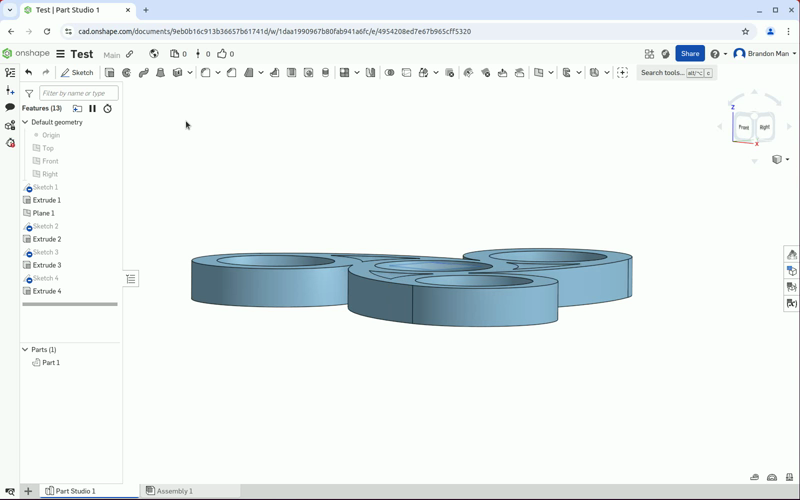
key(down, 3)
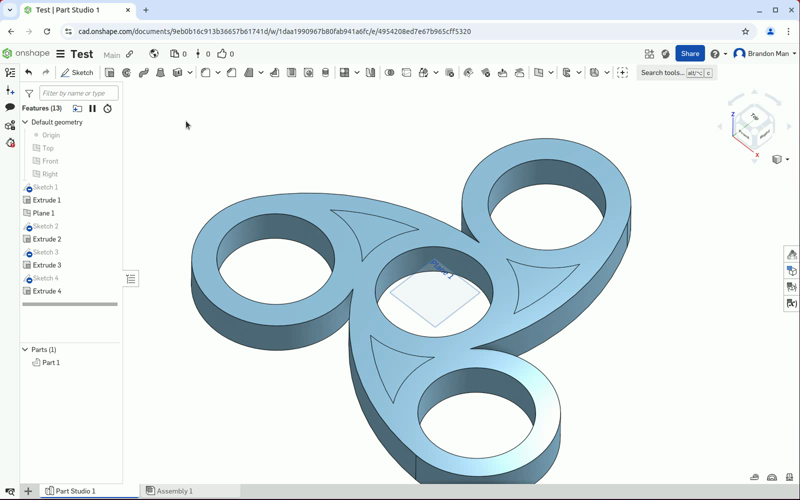
mouse_move(73, 189)
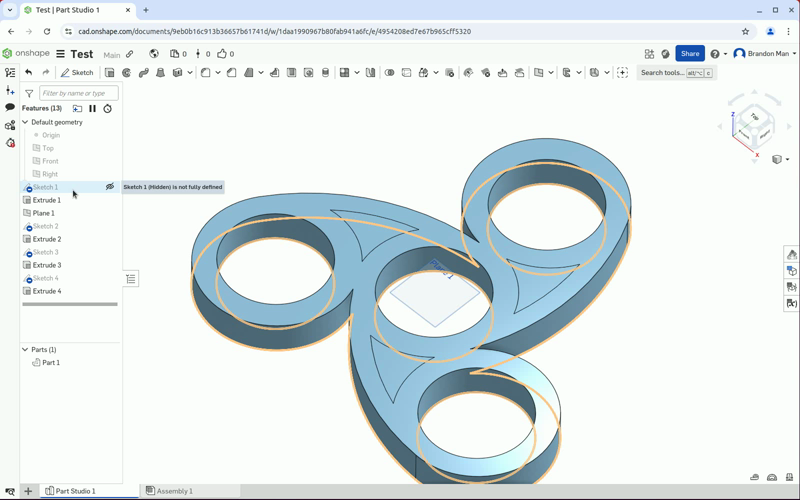
click(73, 189)